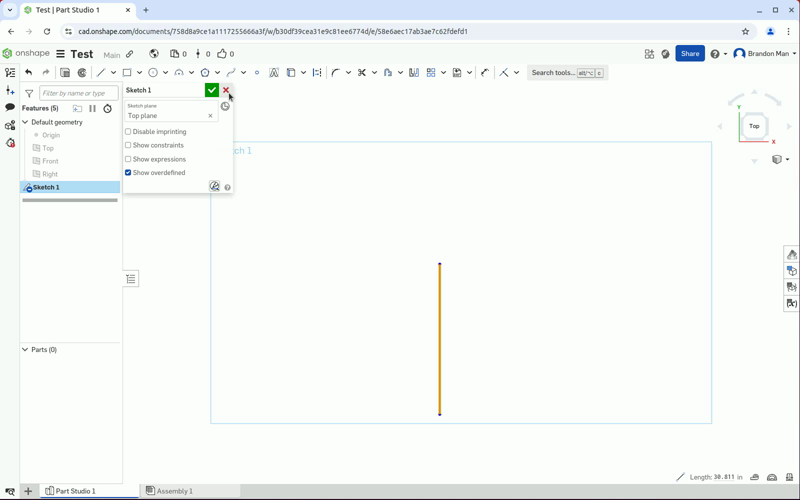
key(shift+h)
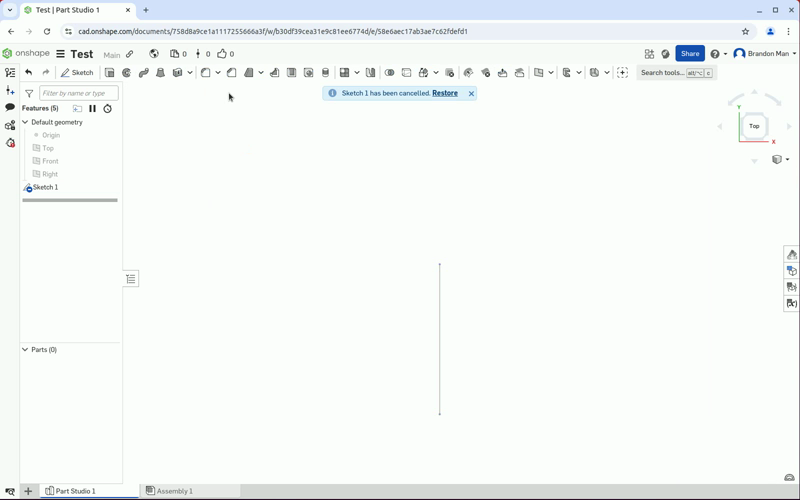
key(shift+s)
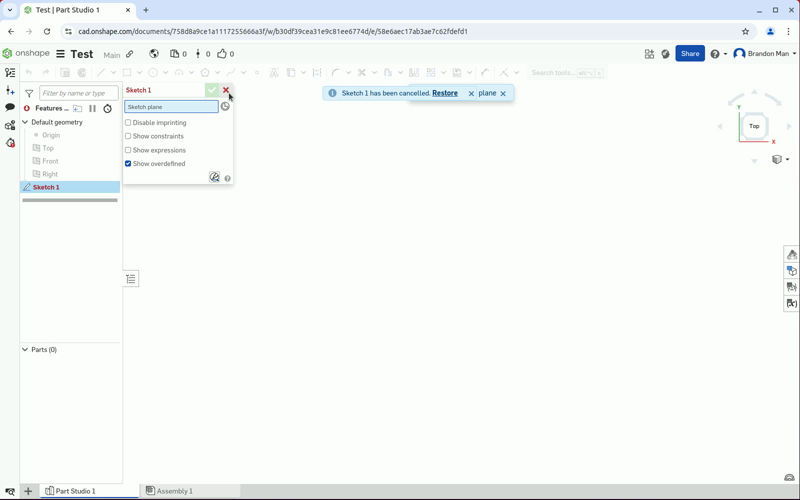
mouse_move(73, 150)
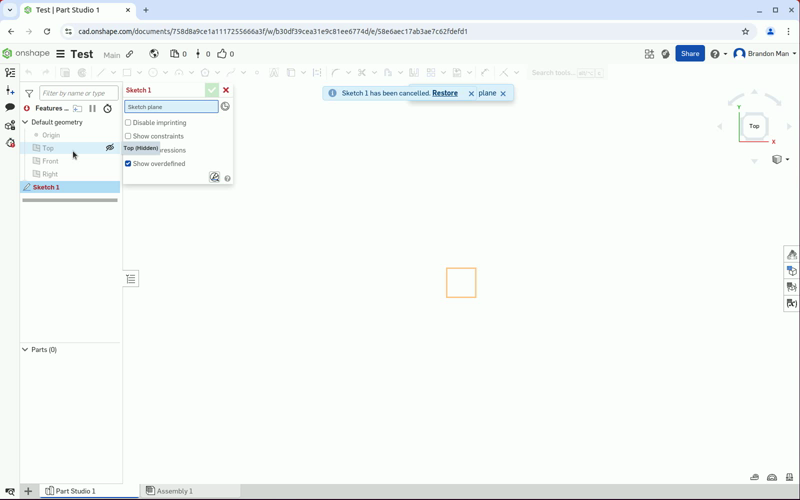
click(73, 150)
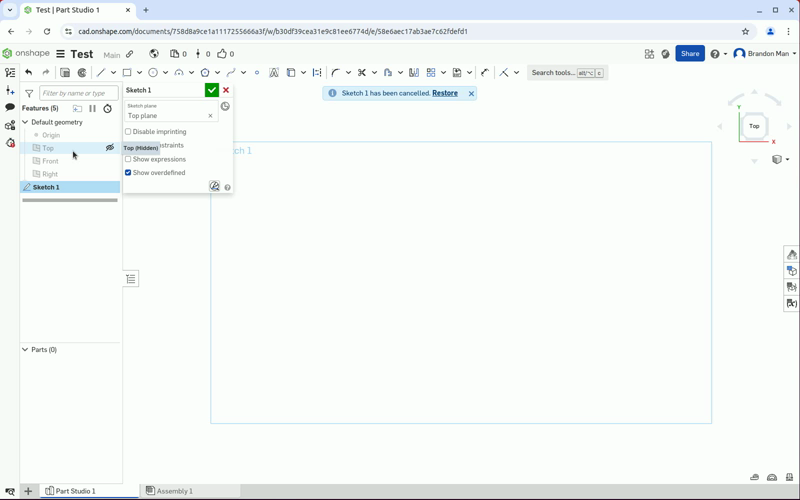
mouse_move(73, 352)
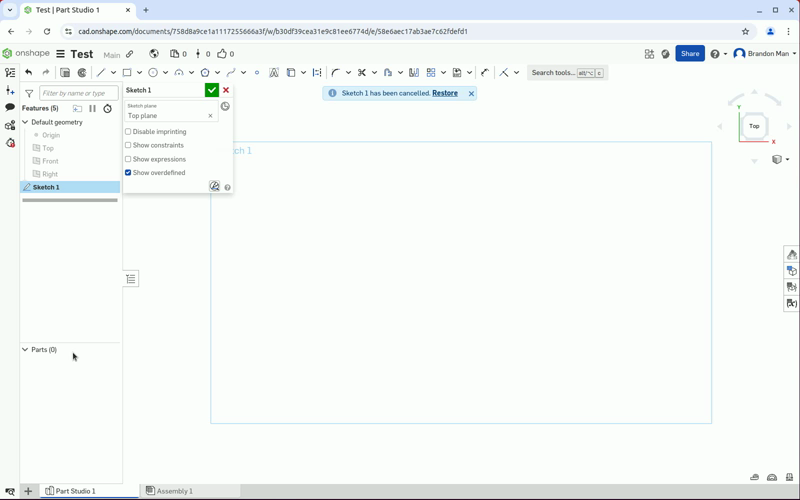
key(y)
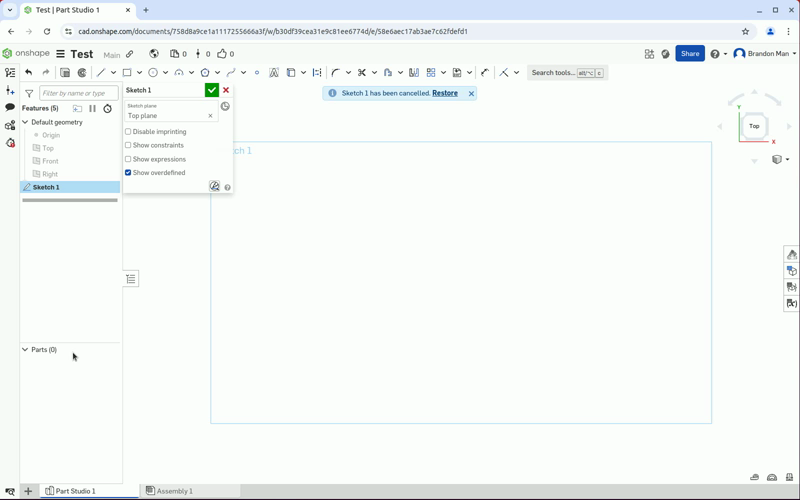
key(l)
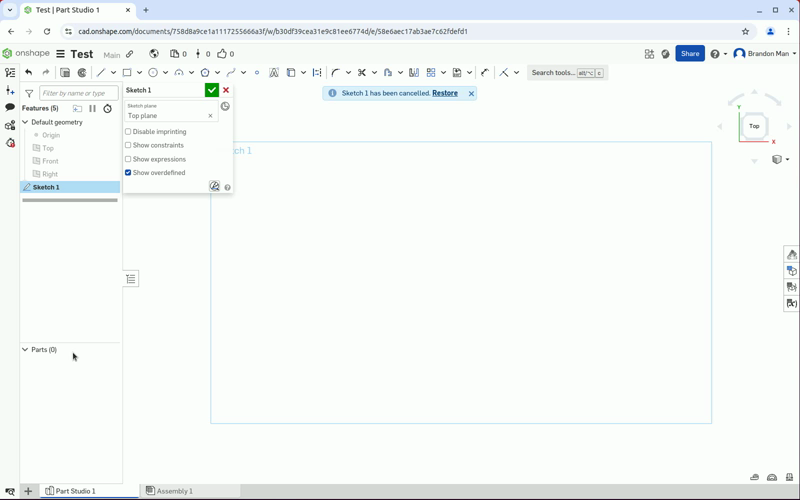
key_down(shift)
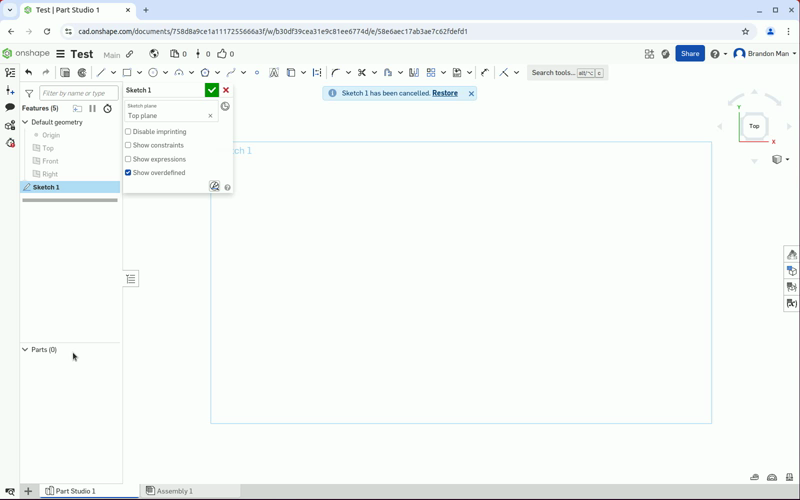
mouse_move(434, 362)
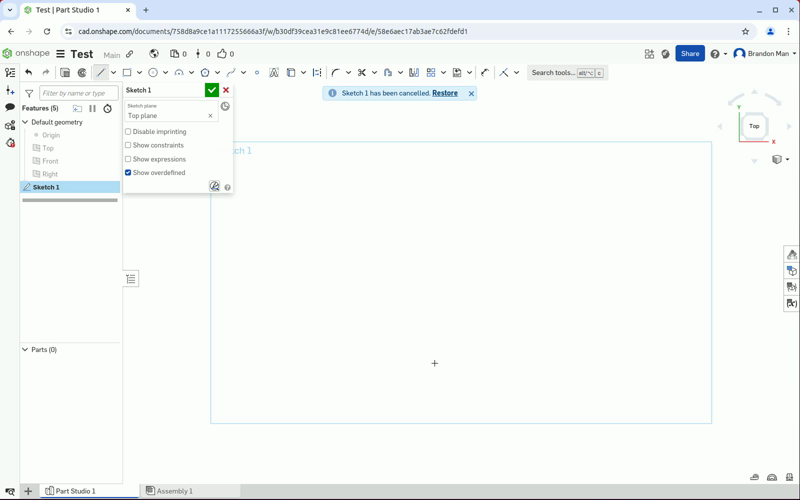
click(434, 362)
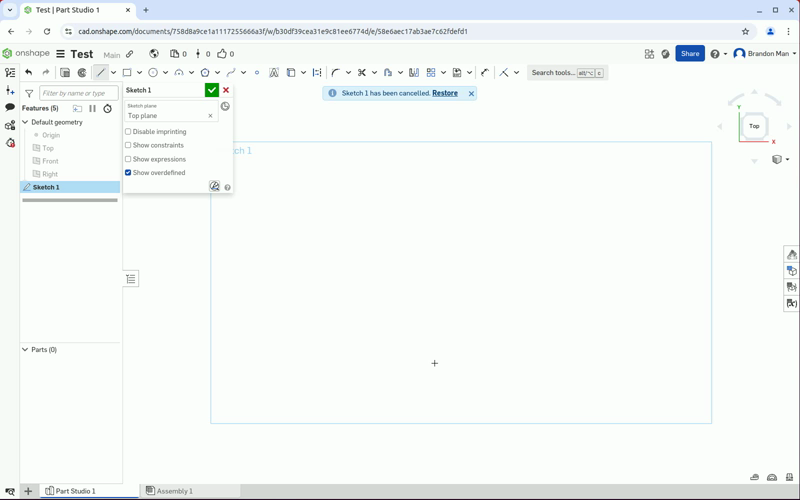
key_up(shift)
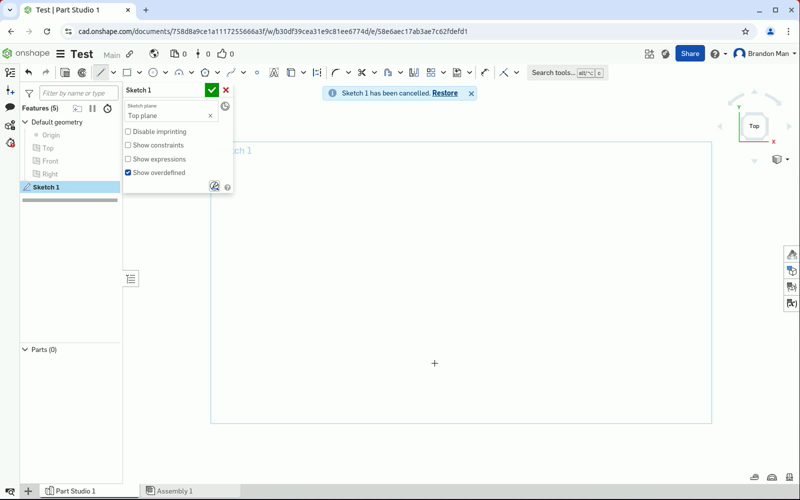
key_down(shift)
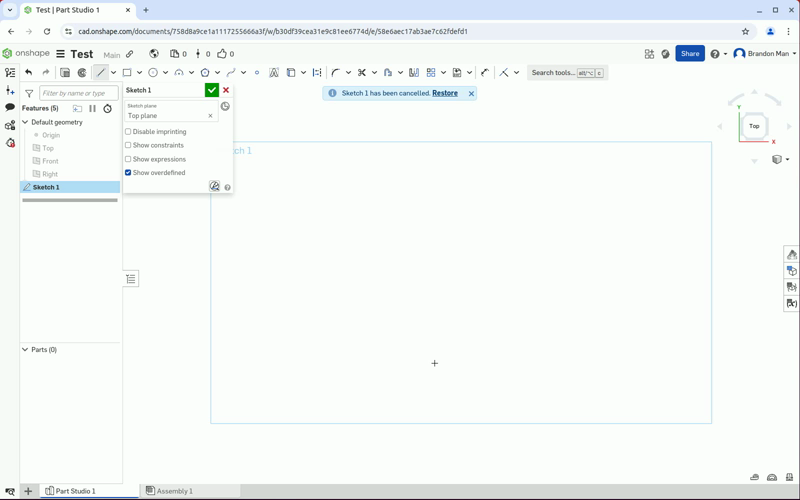
mouse_move(464, 362)
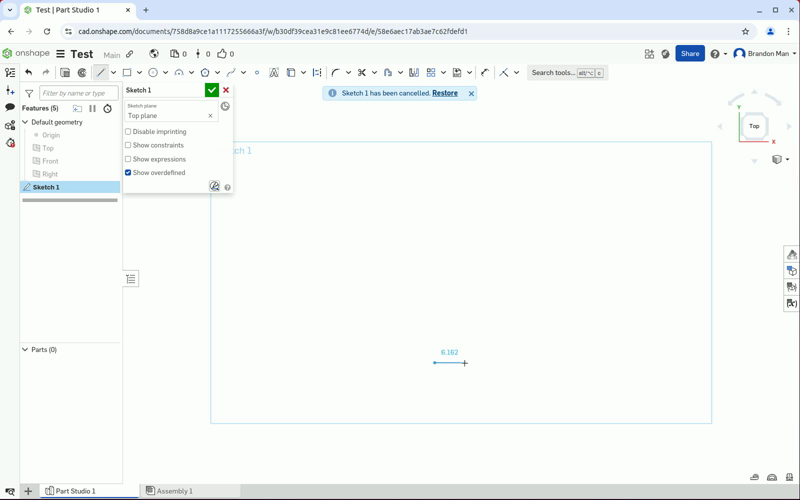
mouse_move(460, 396)
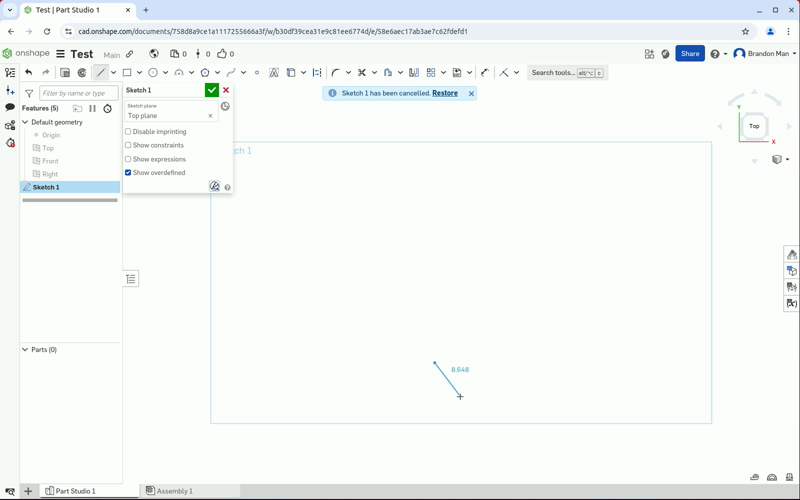
click(460, 396)
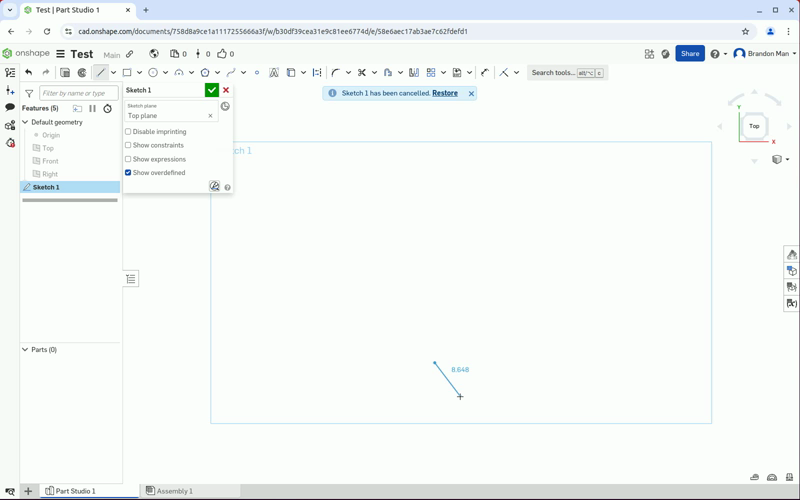
key_up(shift)
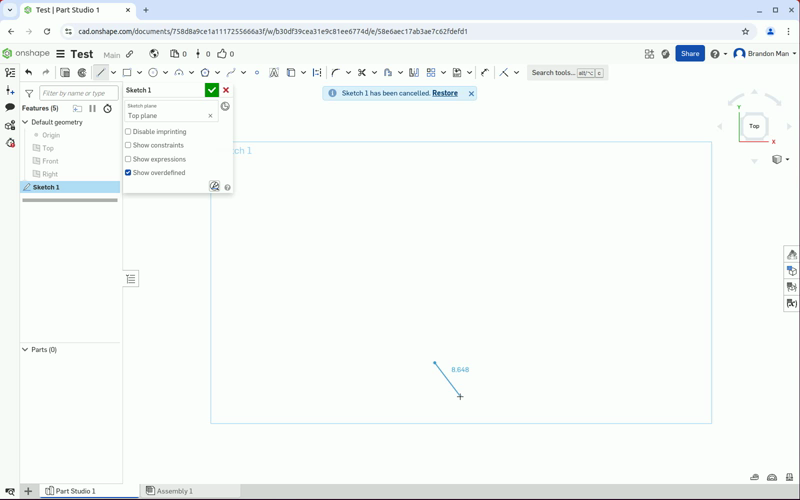
key_down(shift)
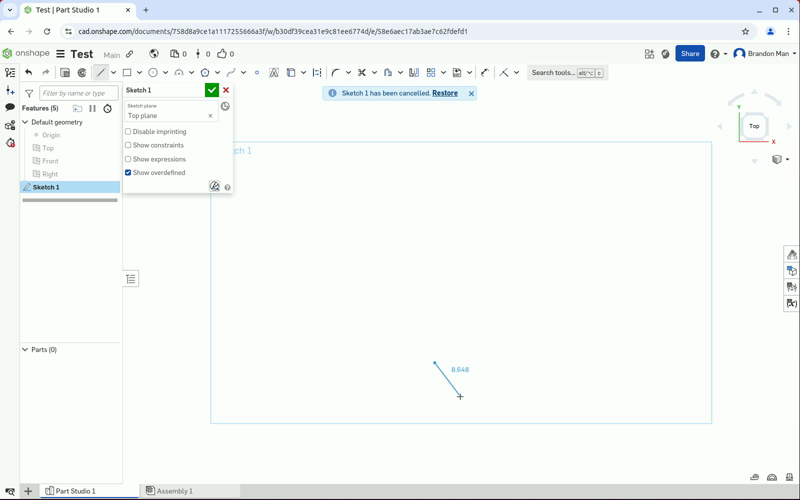
mouse_move(460, 303)
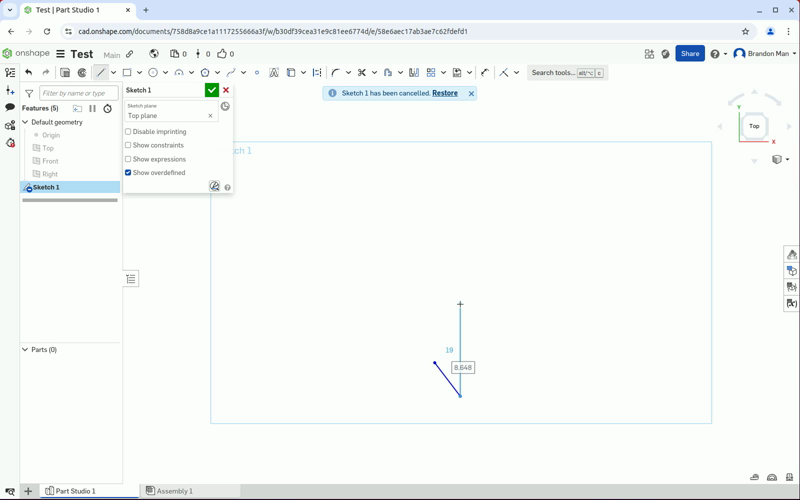
click(460, 303)
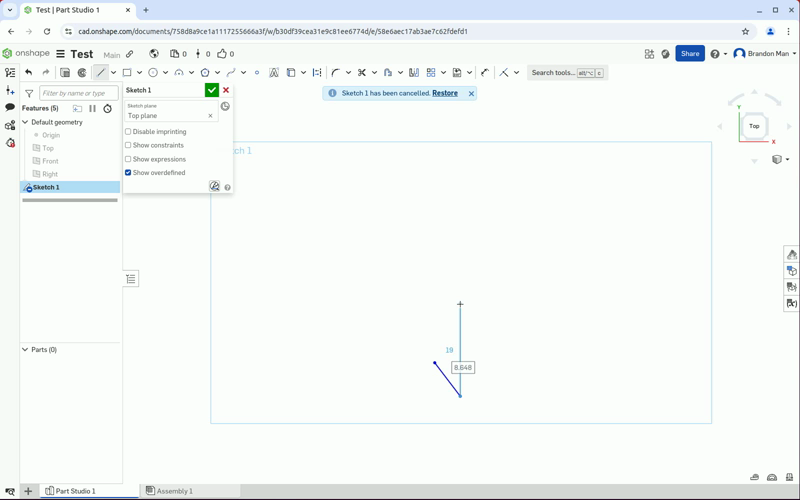
key_up(shift)
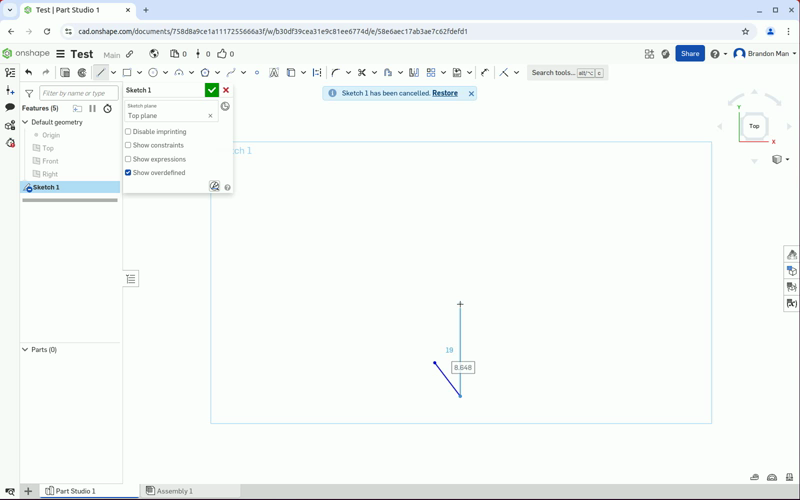
key(esc)
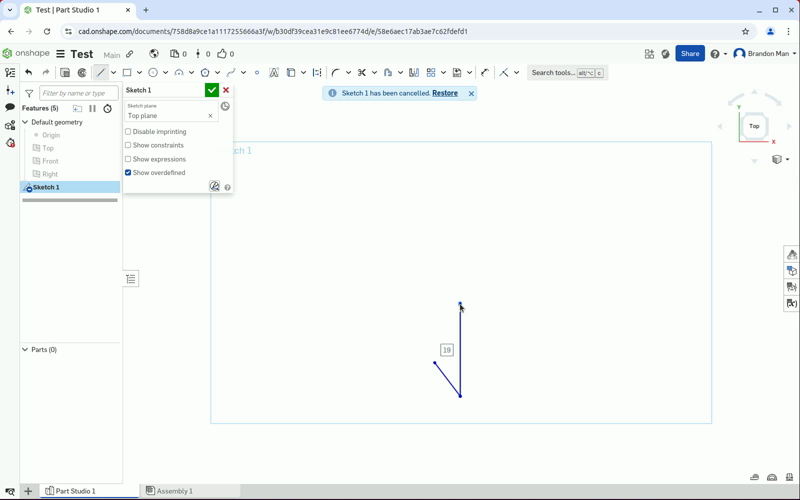
key(a)
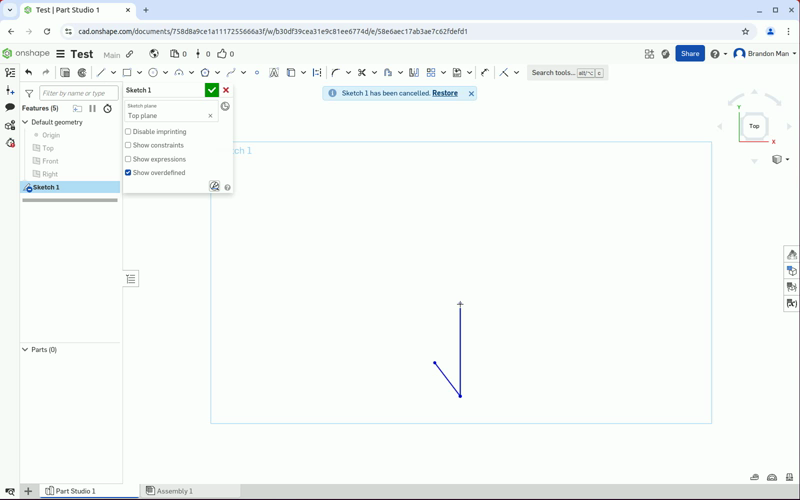
mouse_move(460, 303)
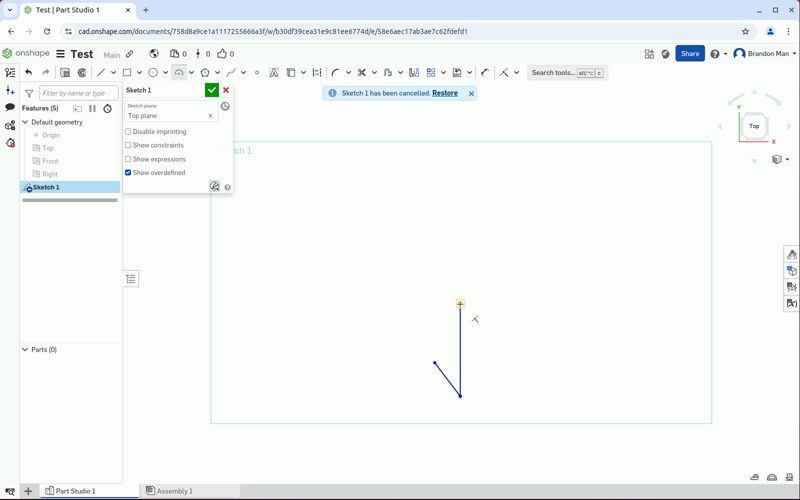
click(460, 303)
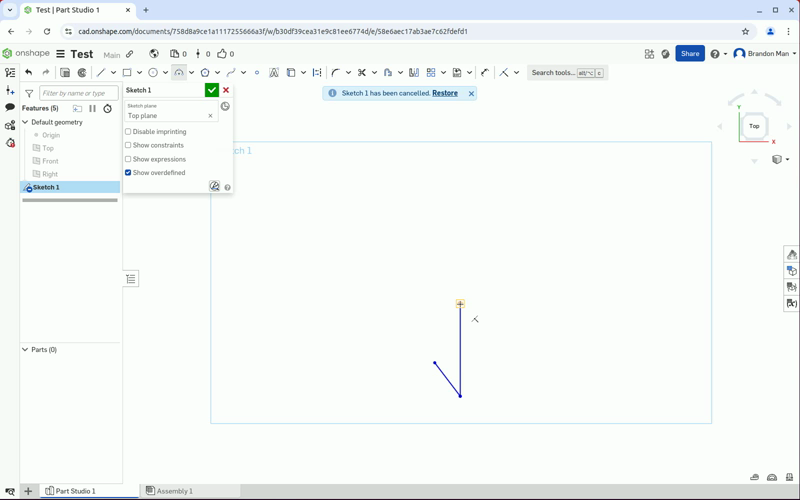
key_down(shift)
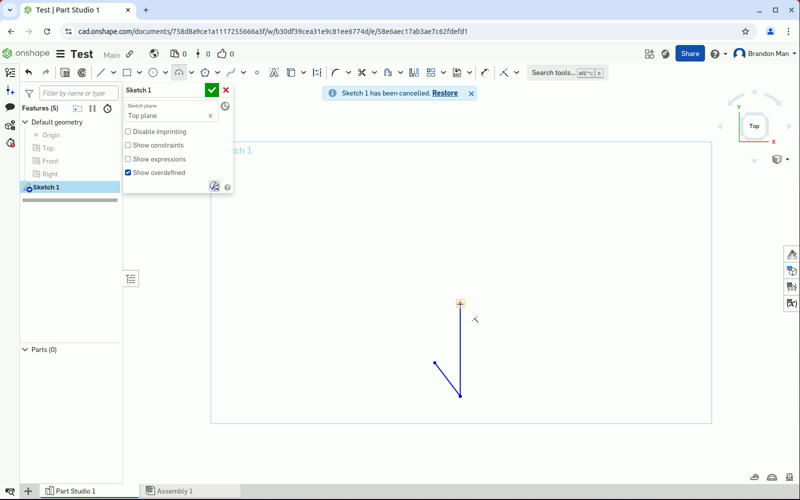
mouse_move(453, 302)
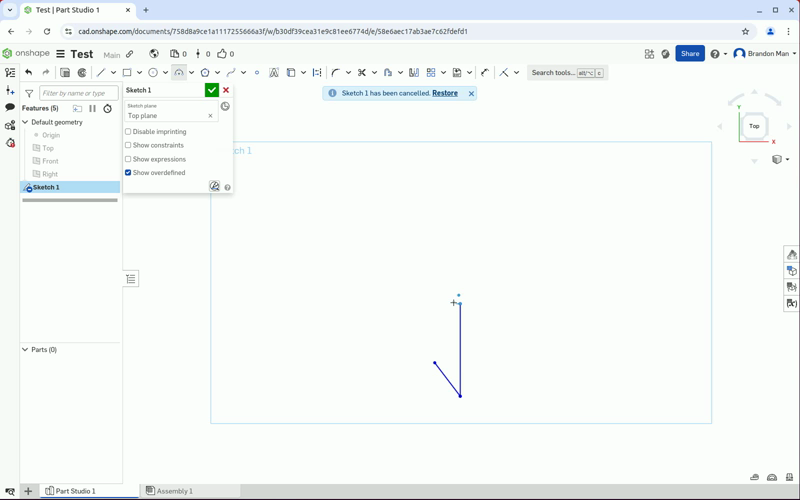
scroll(6)
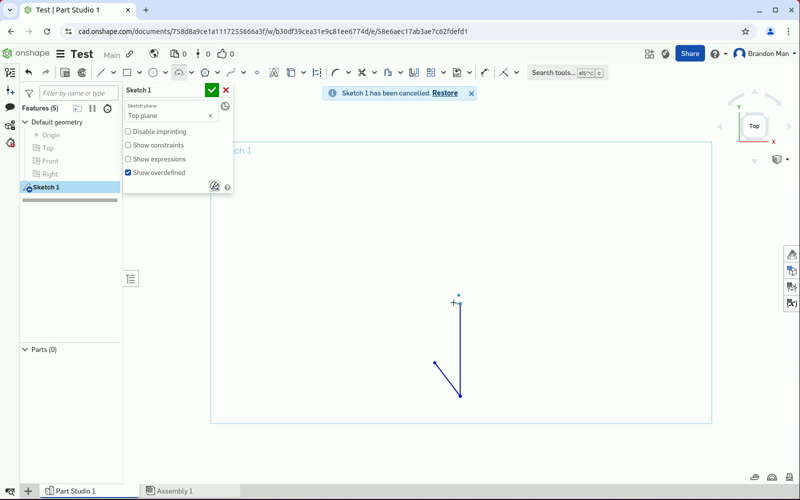
scroll(6)
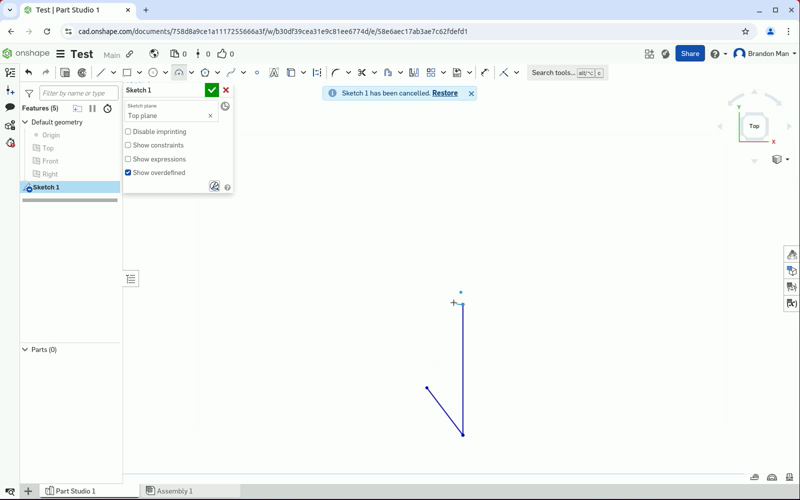
scroll(6)
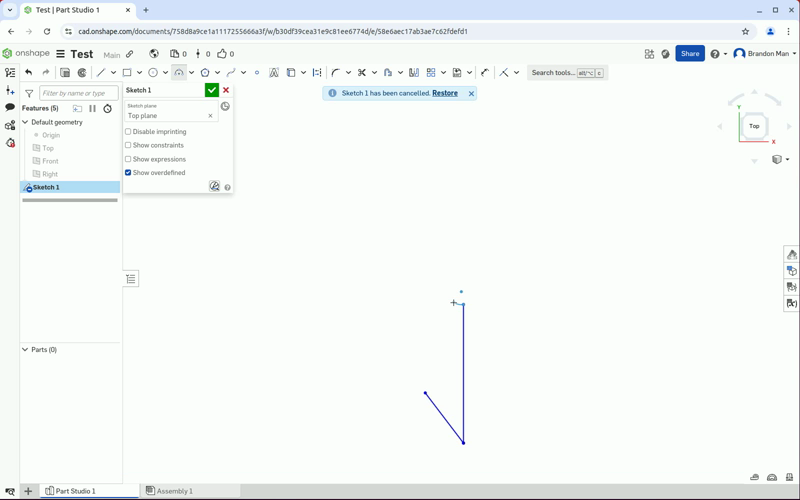
scroll(6)
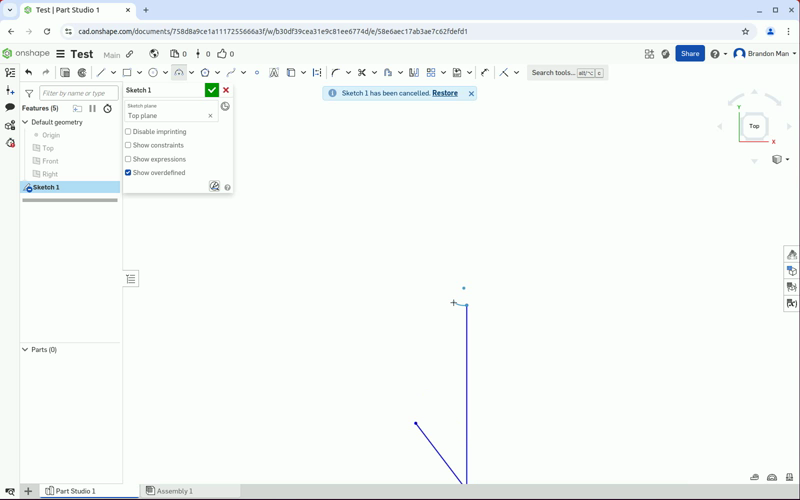
scroll(6)
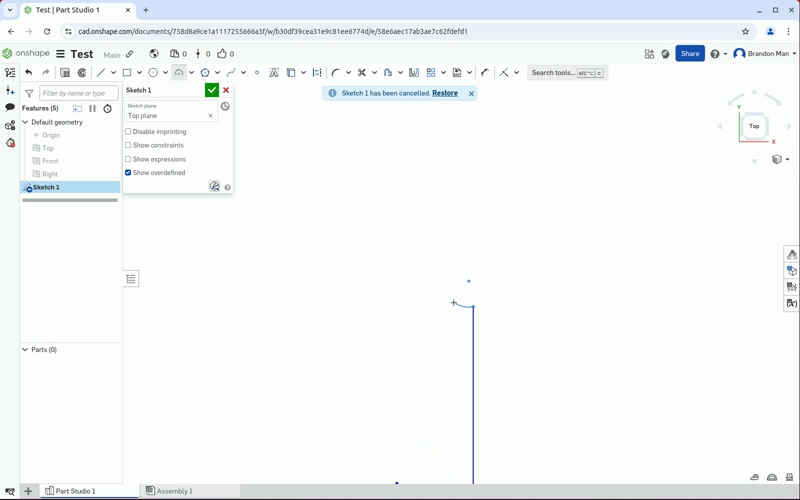
scroll(6)
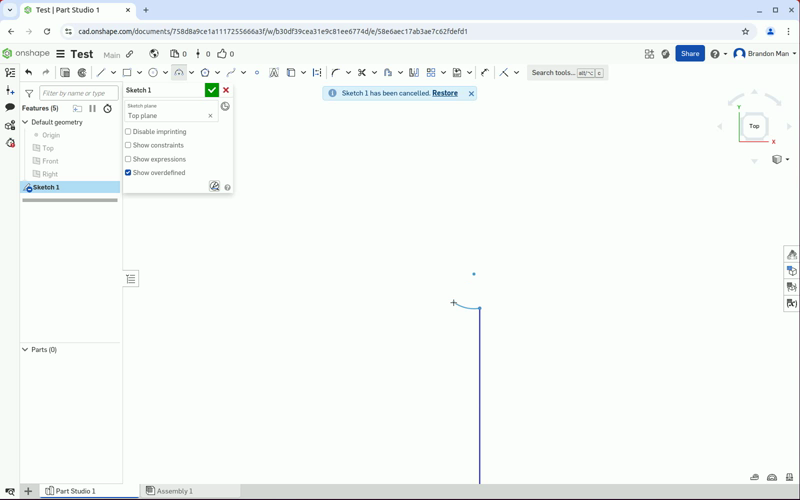
scroll(6)
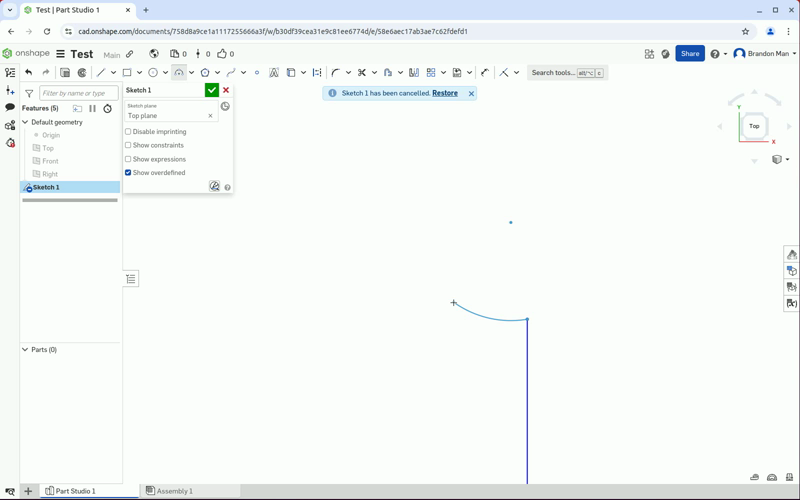
click(453, 302)
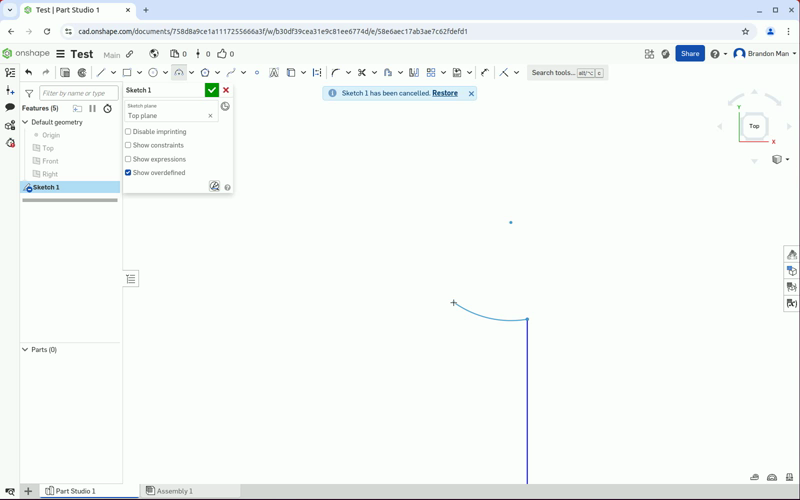
scroll(-6)
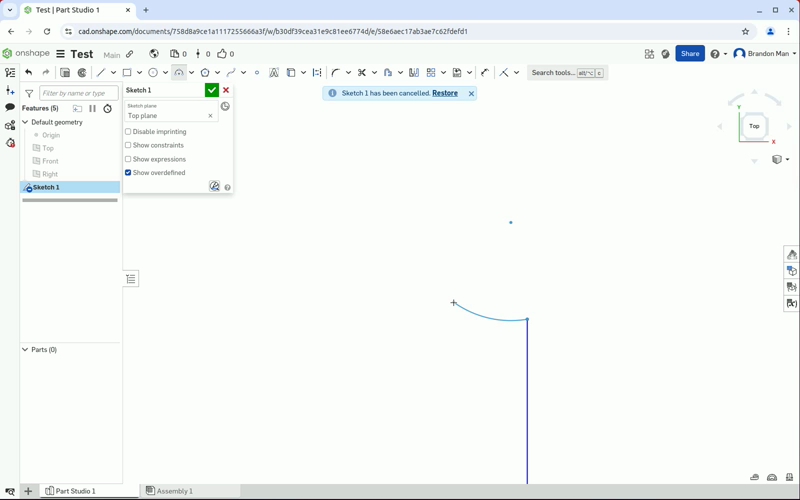
scroll(-6)
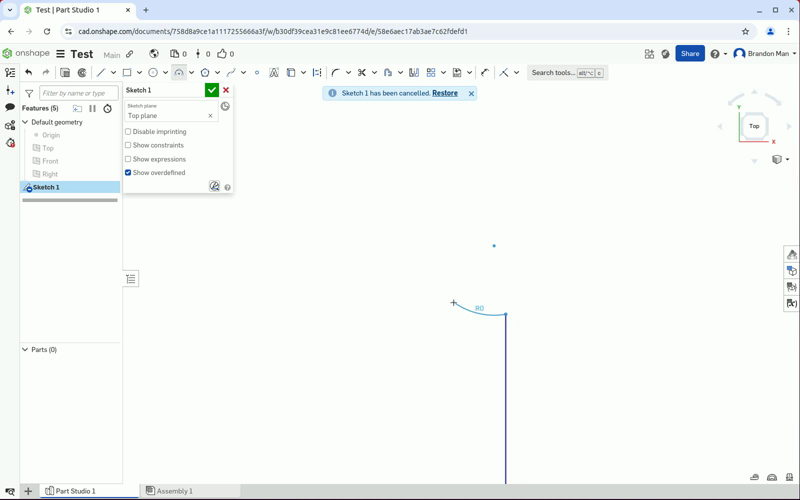
scroll(-6)
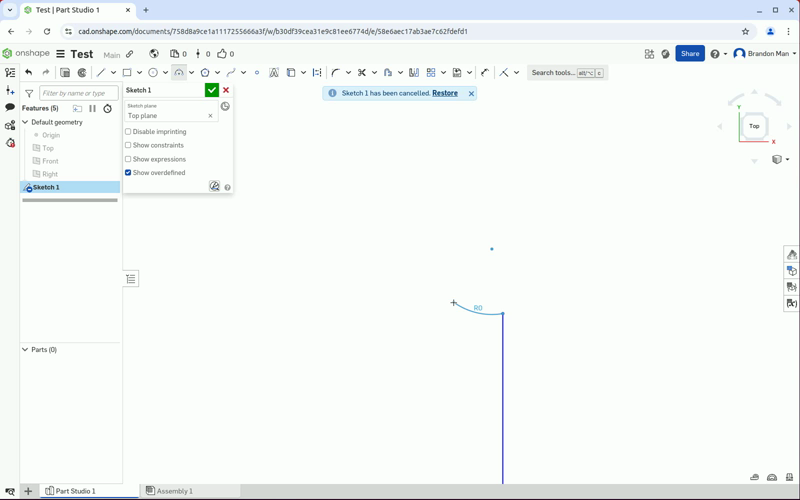
scroll(-6)
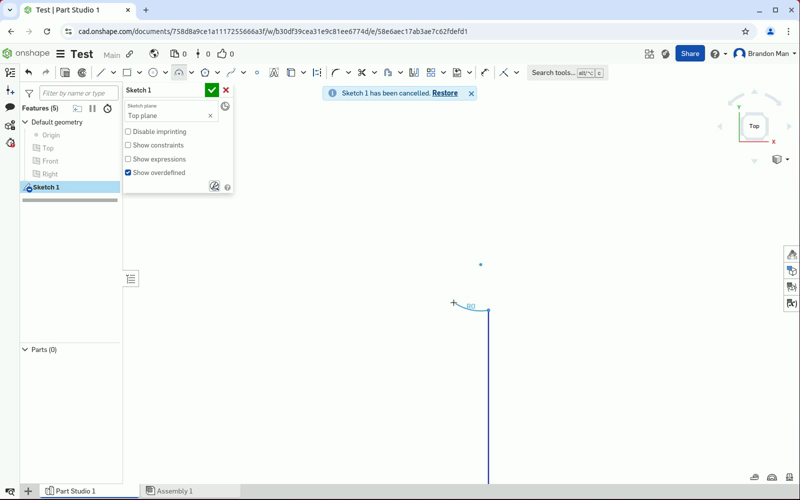
scroll(-6)
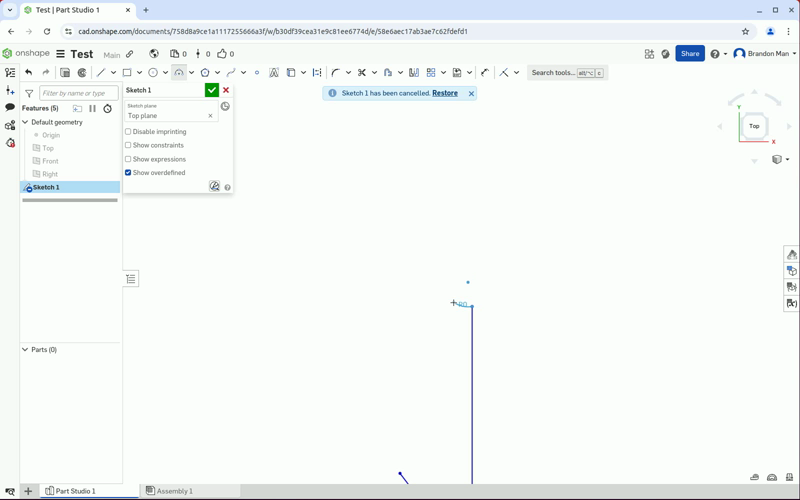
scroll(-6)
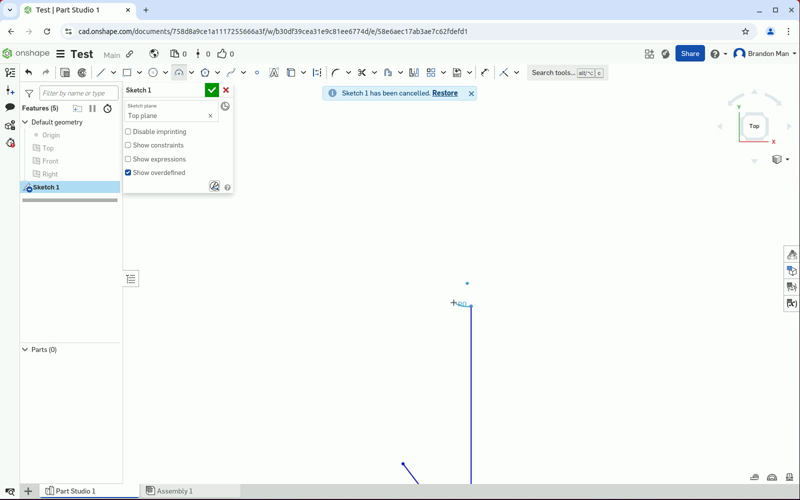
scroll(-6)
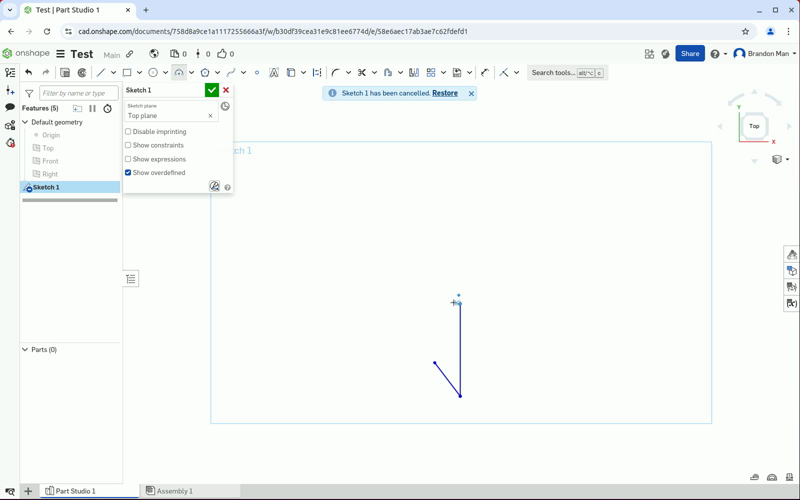
mouse_move(457, 302)
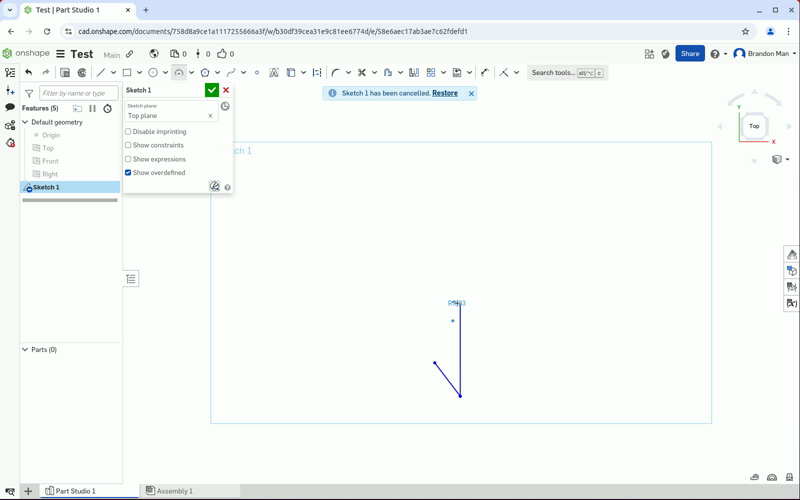
scroll(6)
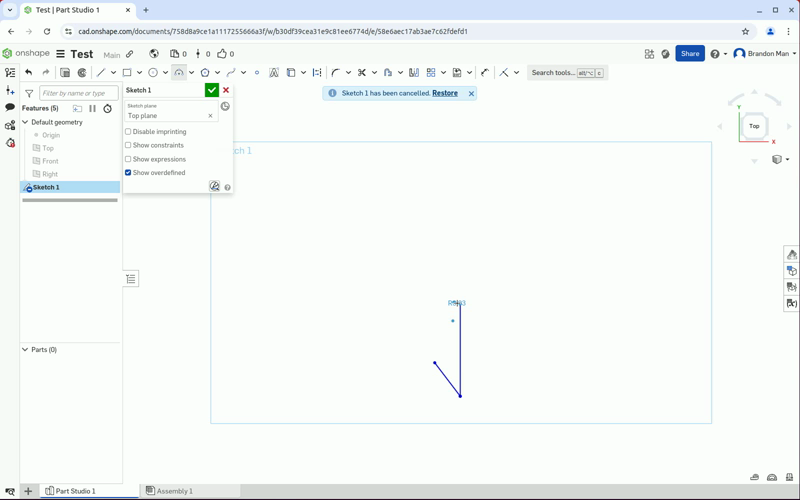
scroll(6)
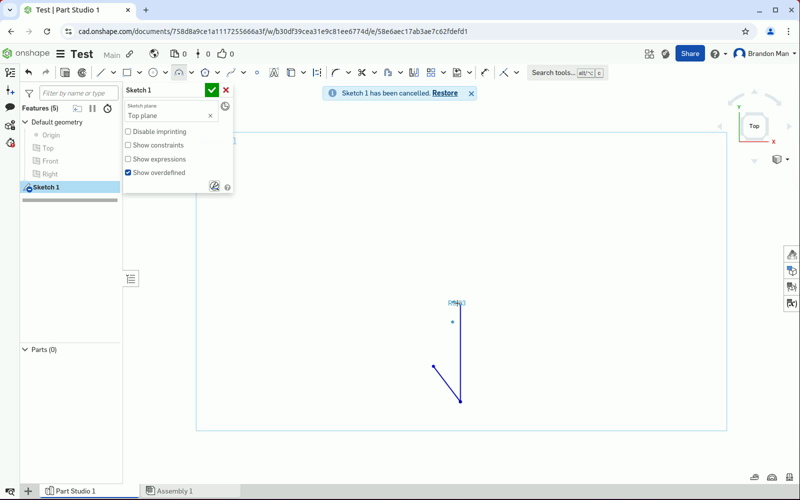
scroll(6)
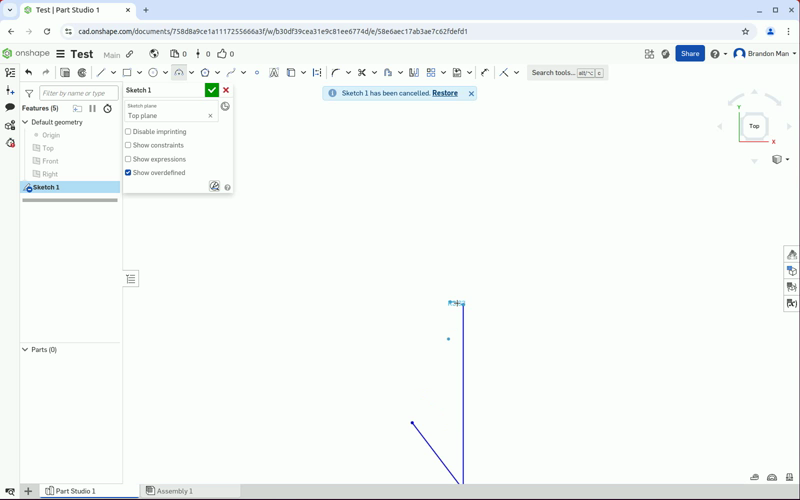
scroll(6)
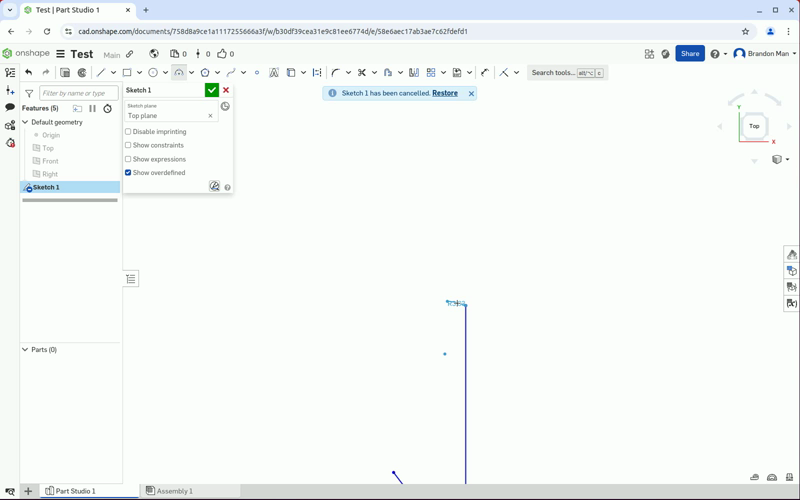
scroll(6)
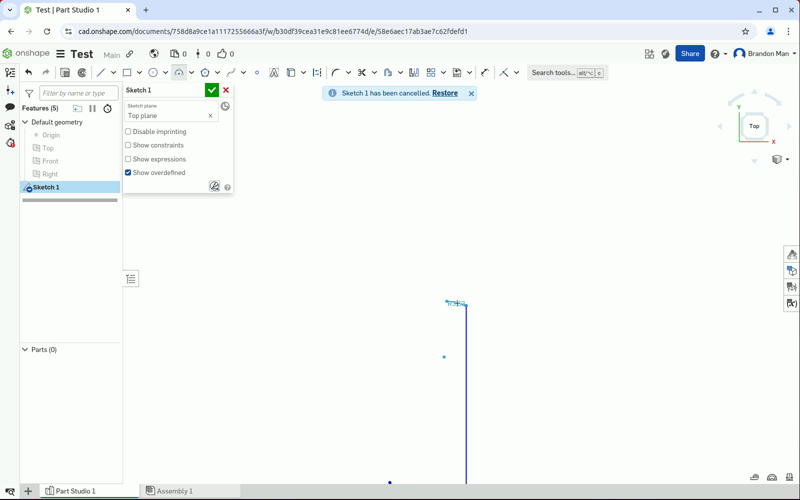
scroll(6)
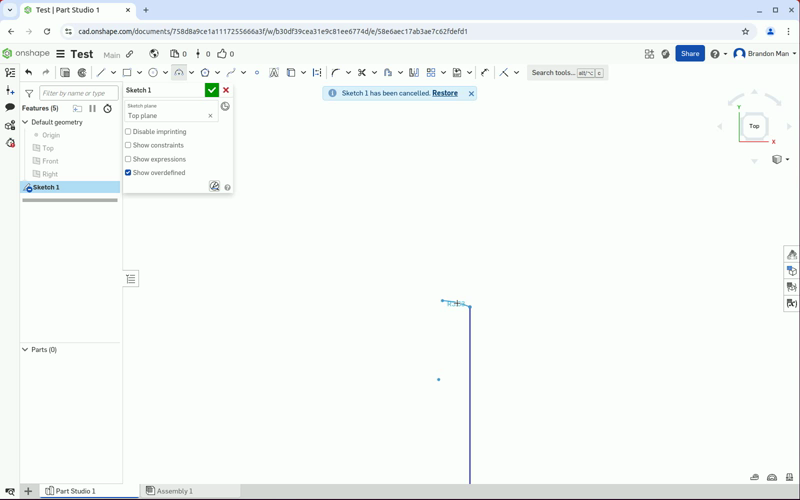
scroll(6)
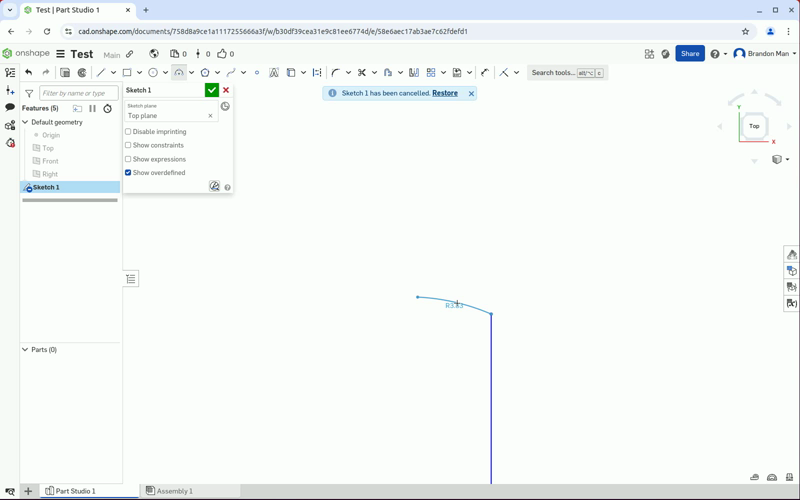
click(457, 302)
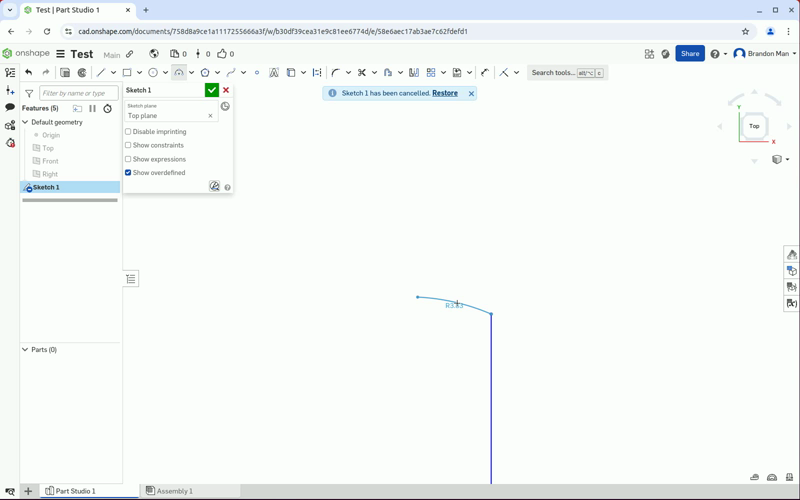
scroll(-6)
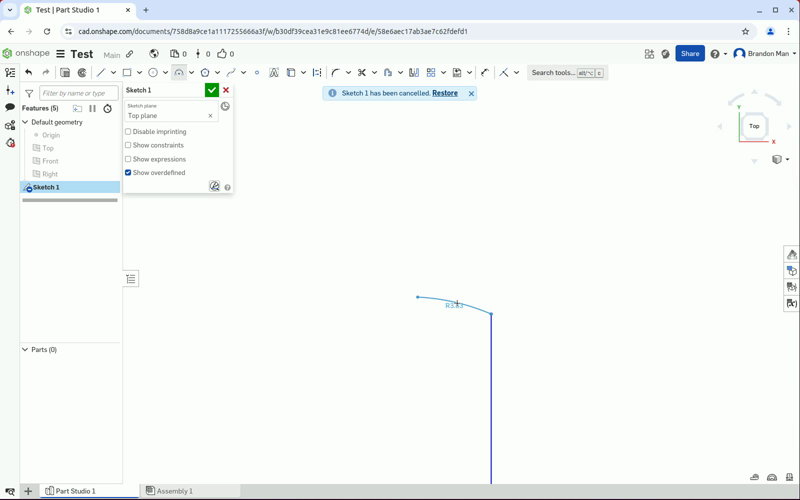
scroll(-6)
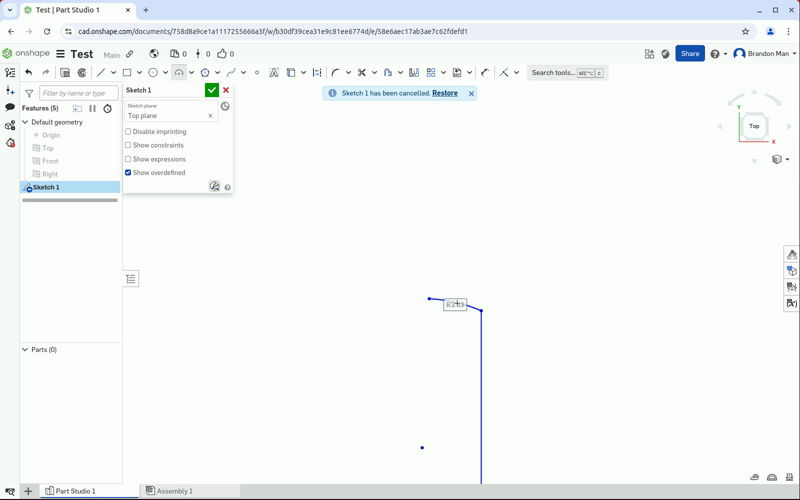
scroll(-6)
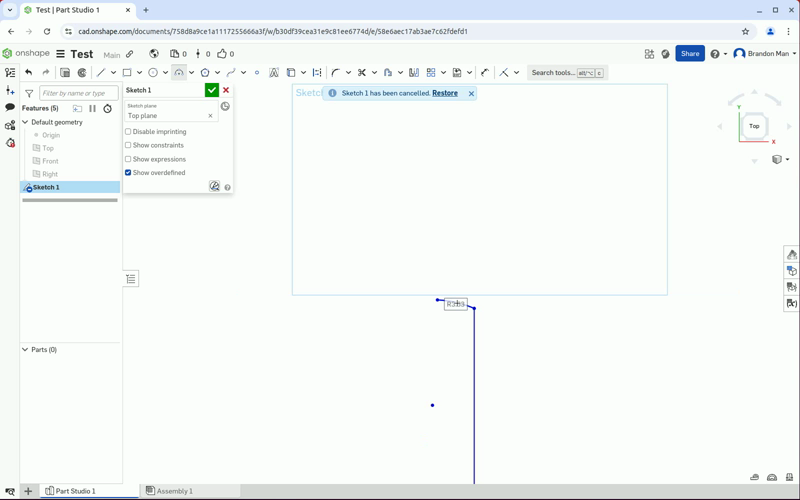
scroll(-6)
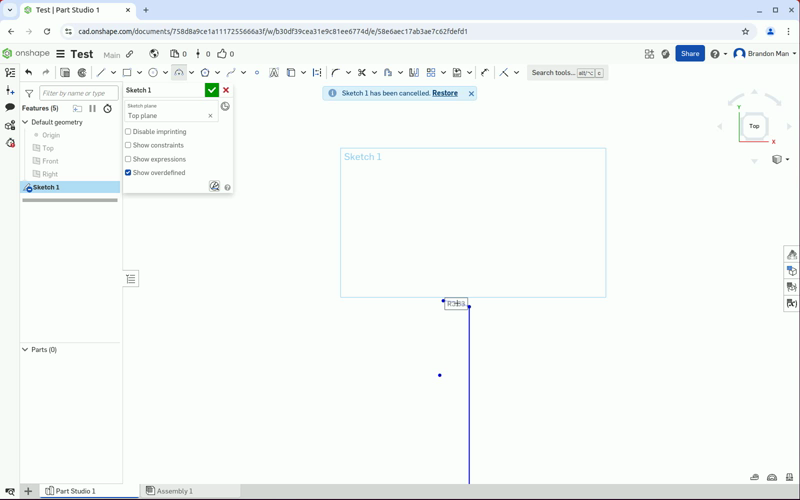
scroll(-6)
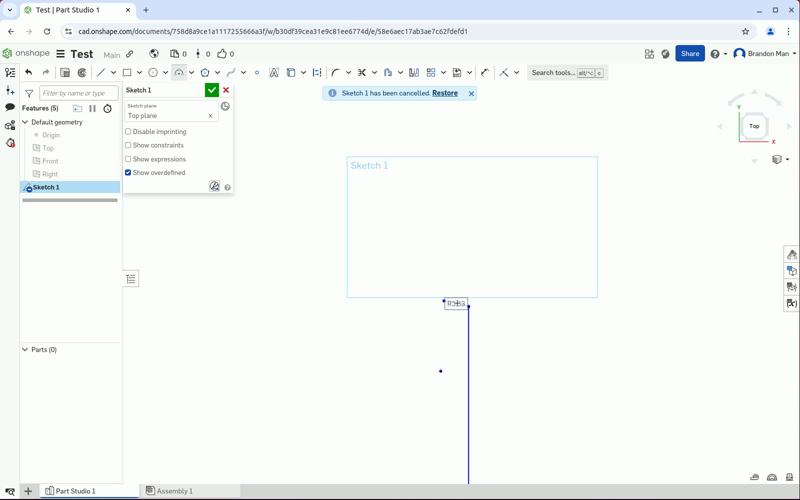
scroll(-6)
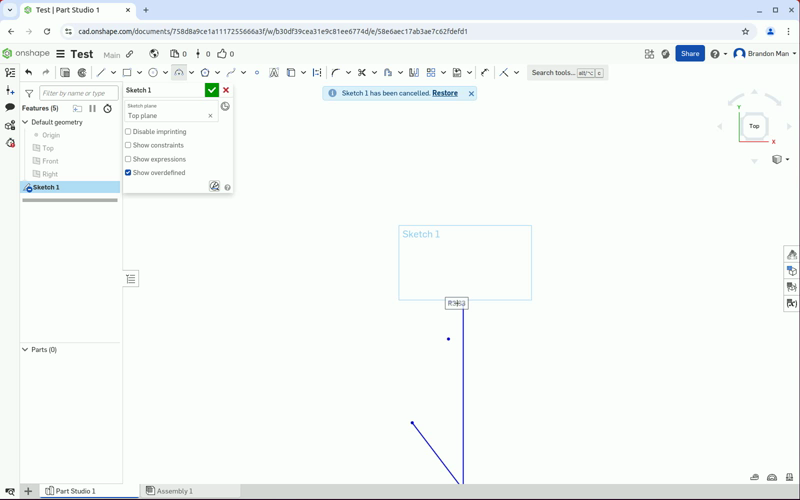
scroll(-6)
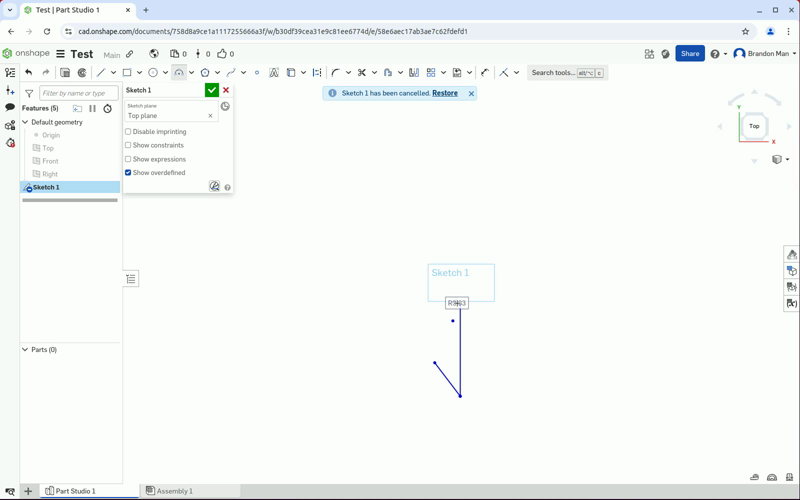
key_up(shift)
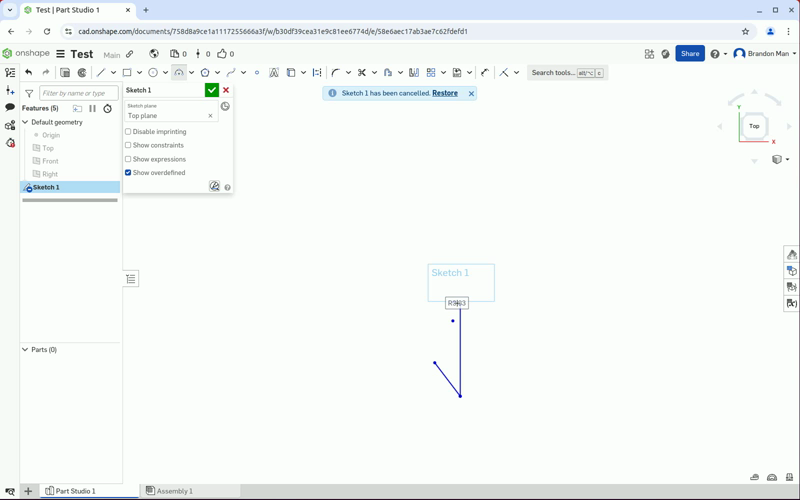
key(esc)
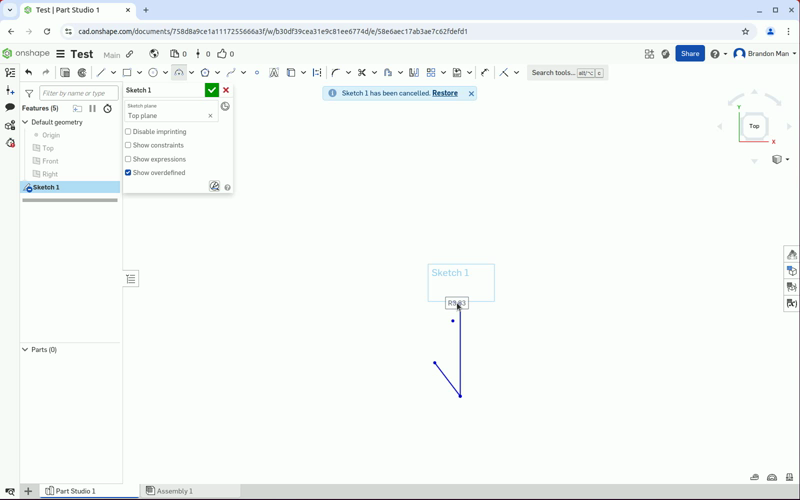
key(l)
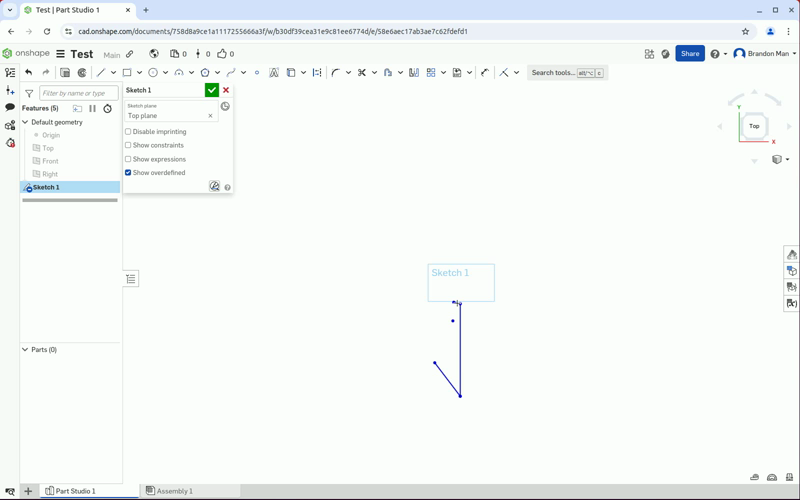
mouse_move(453, 302)
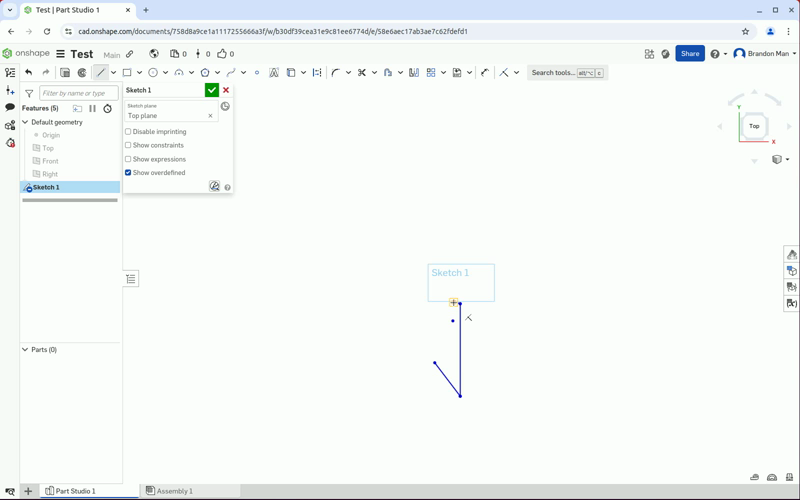
scroll(6)
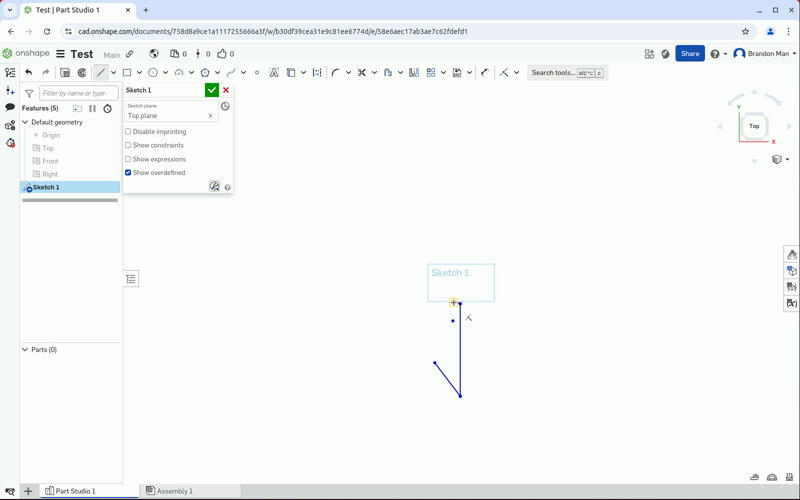
scroll(6)
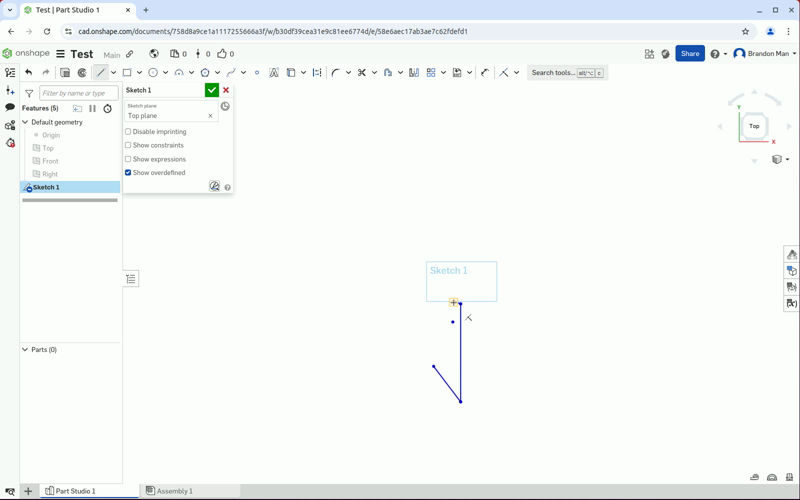
scroll(6)
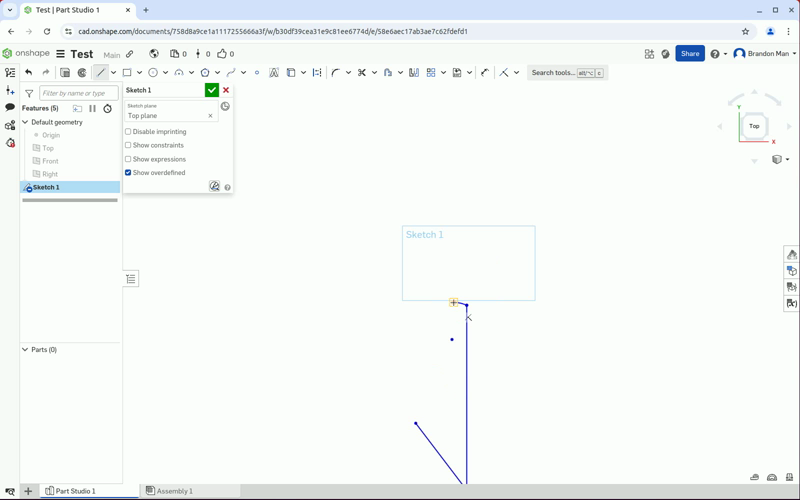
scroll(6)
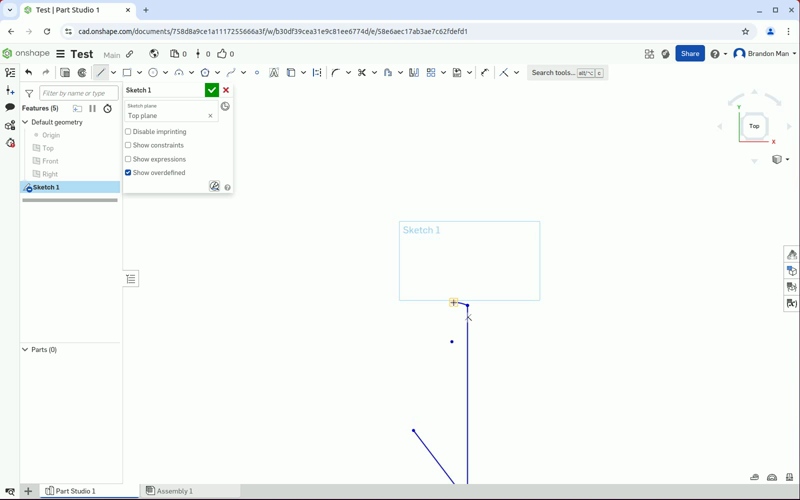
scroll(6)
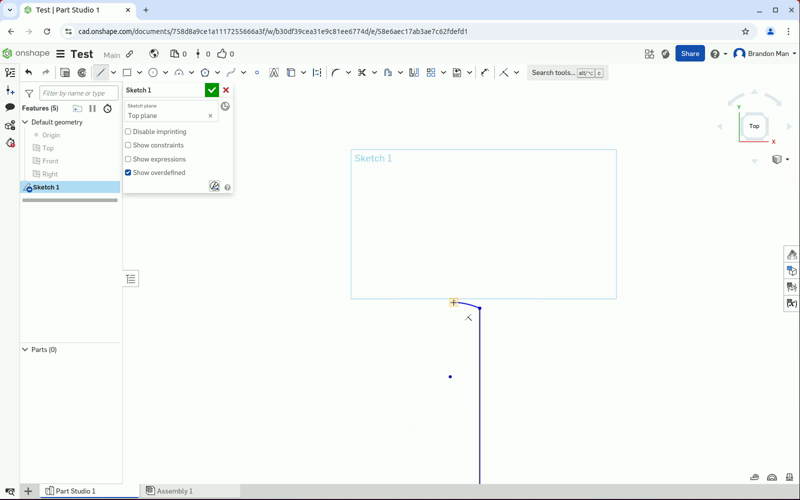
scroll(6)
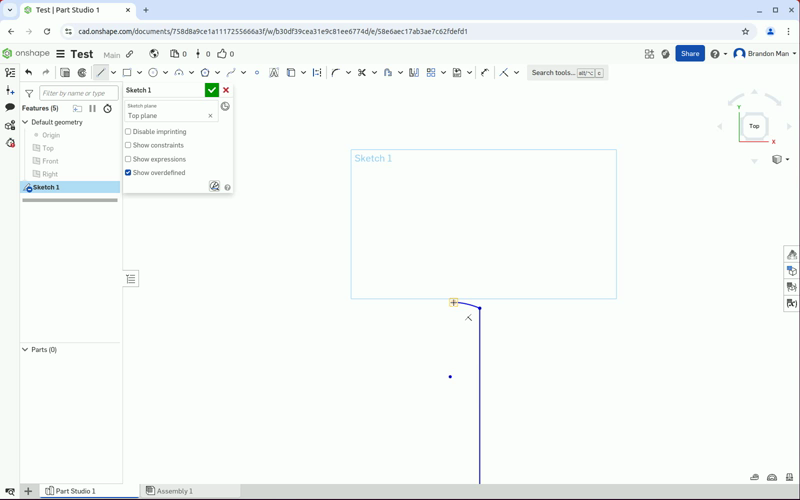
scroll(6)
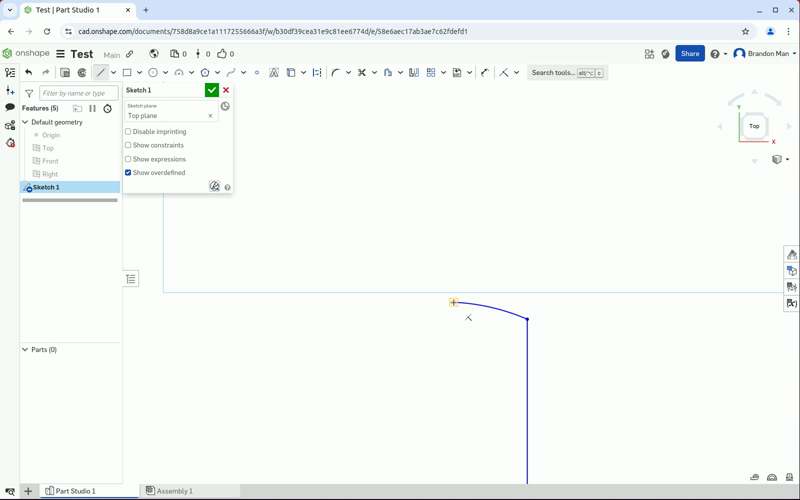
click(453, 302)
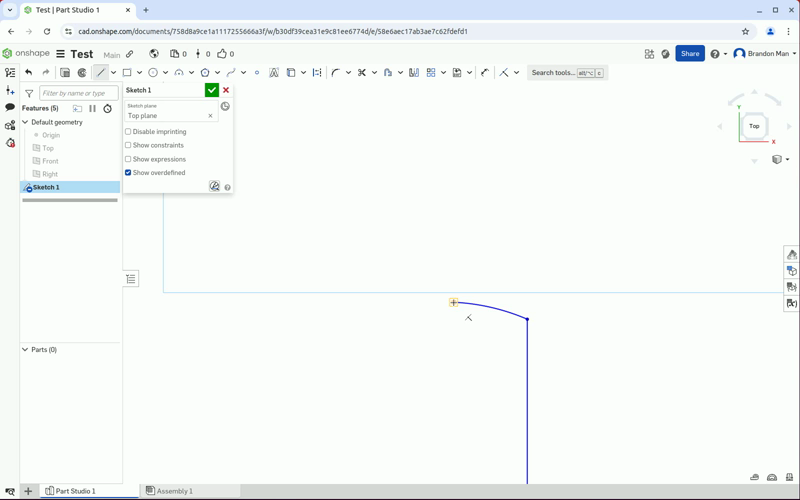
scroll(-6)
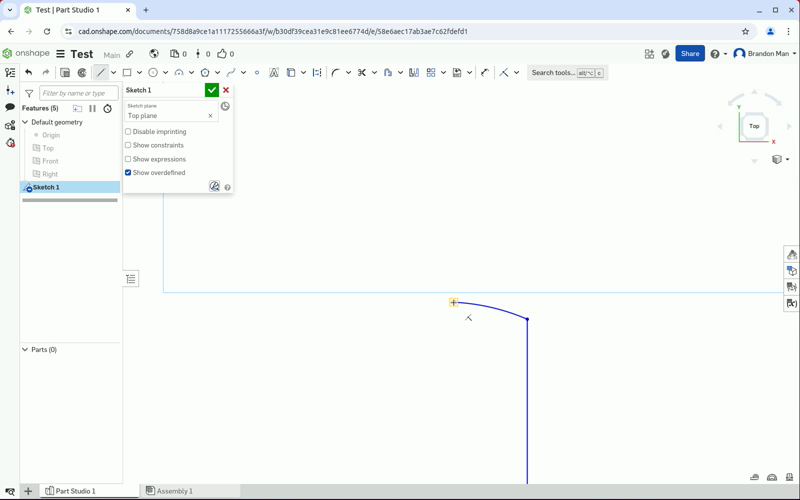
scroll(-6)
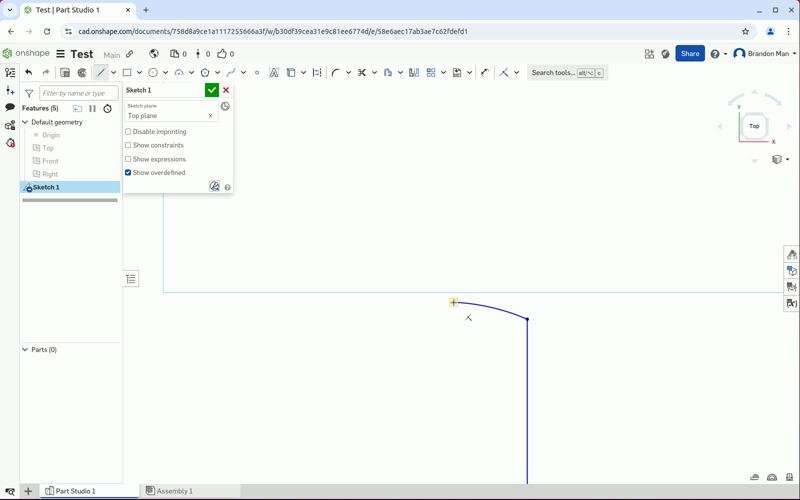
scroll(-6)
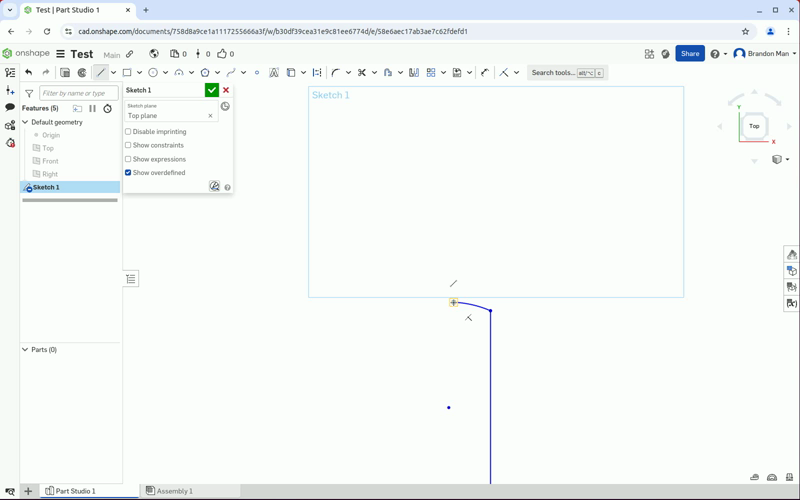
scroll(-6)
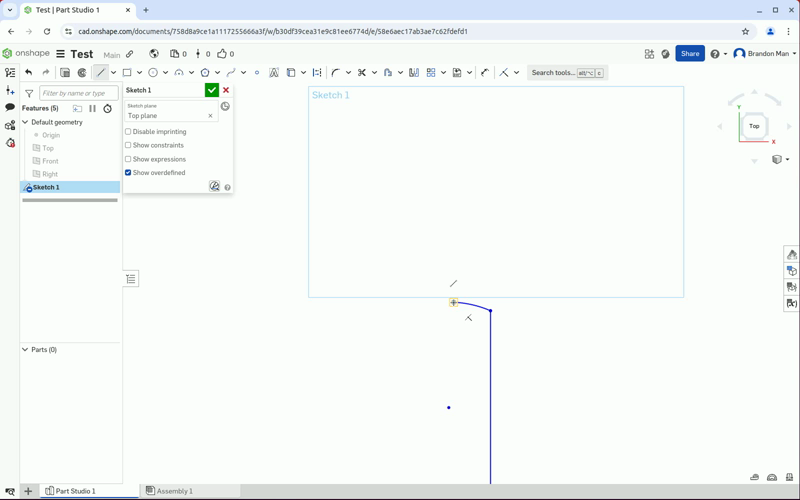
scroll(-6)
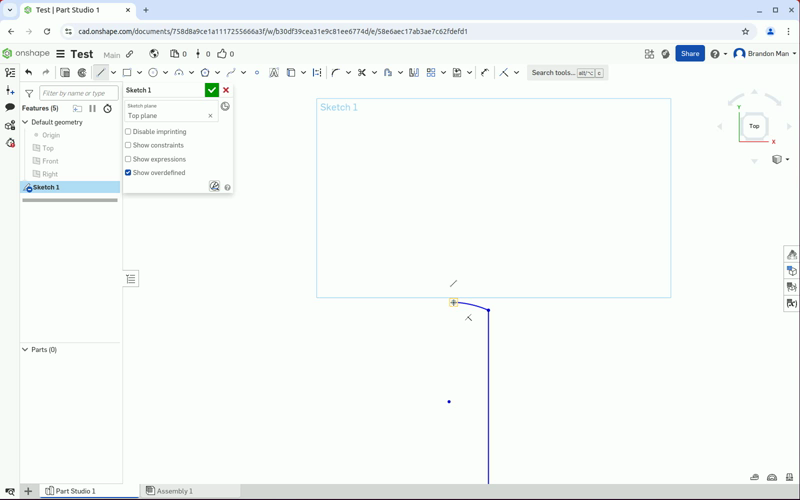
scroll(-6)
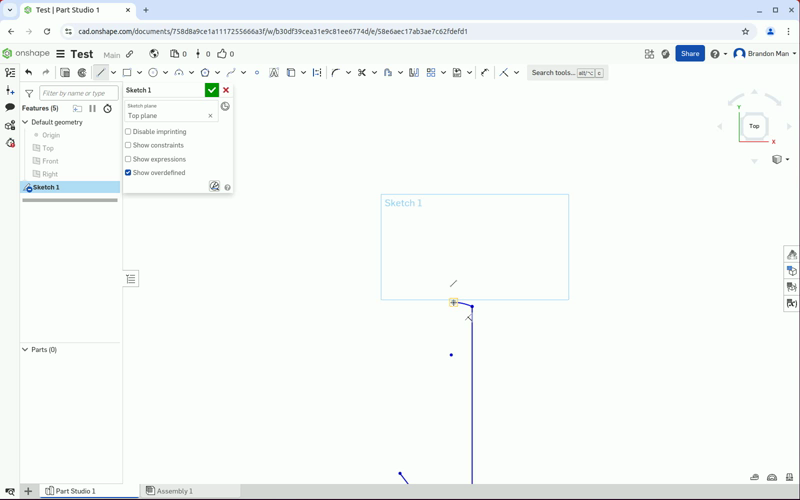
scroll(-6)
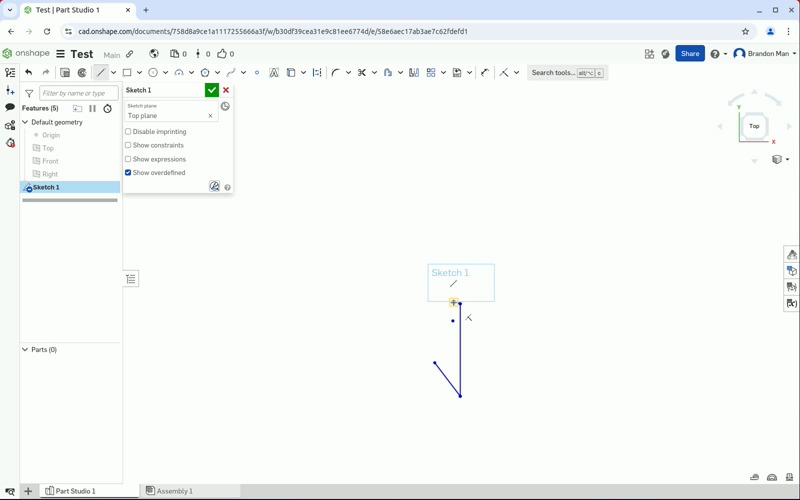
key_down(shift)
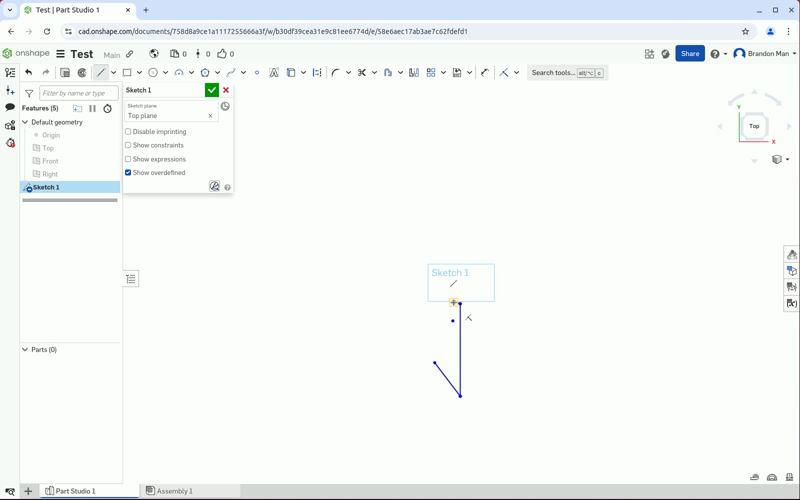
mouse_move(434, 362)
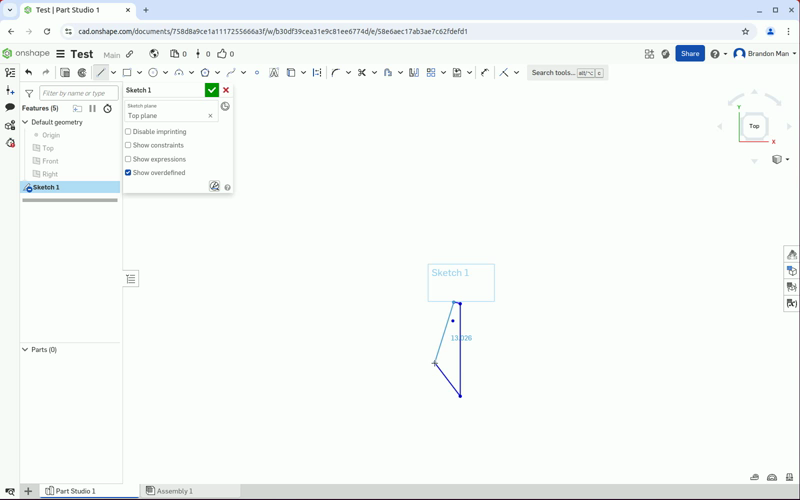
key_up(shift)
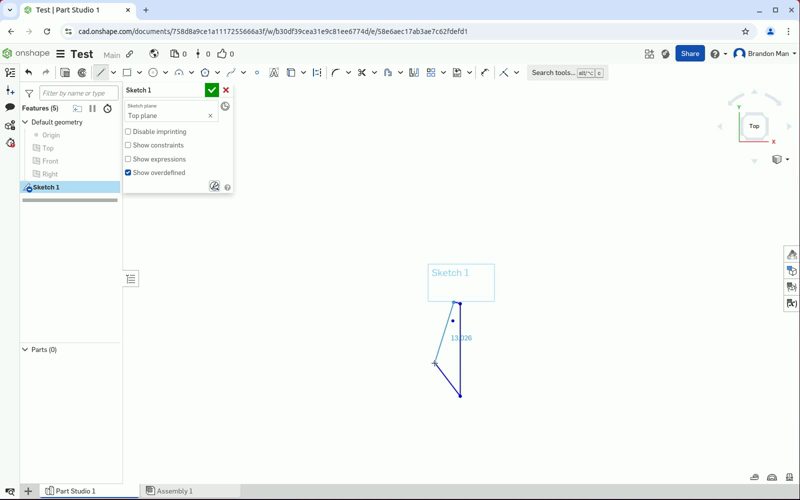
click(434, 362)
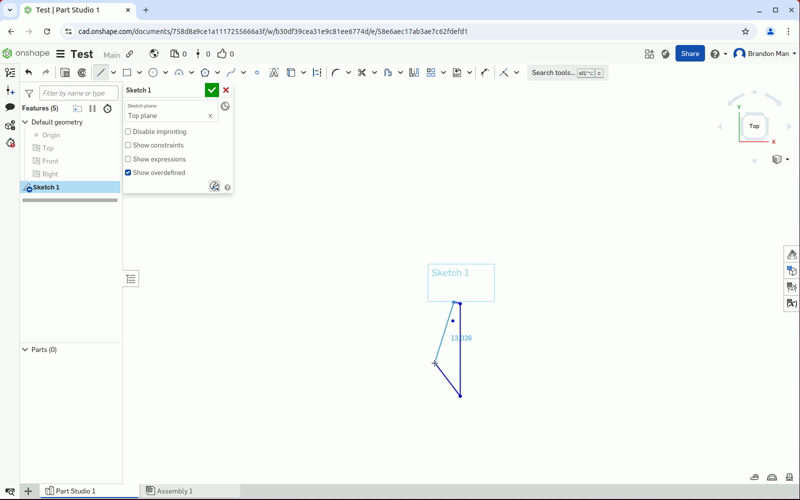
key(esc)
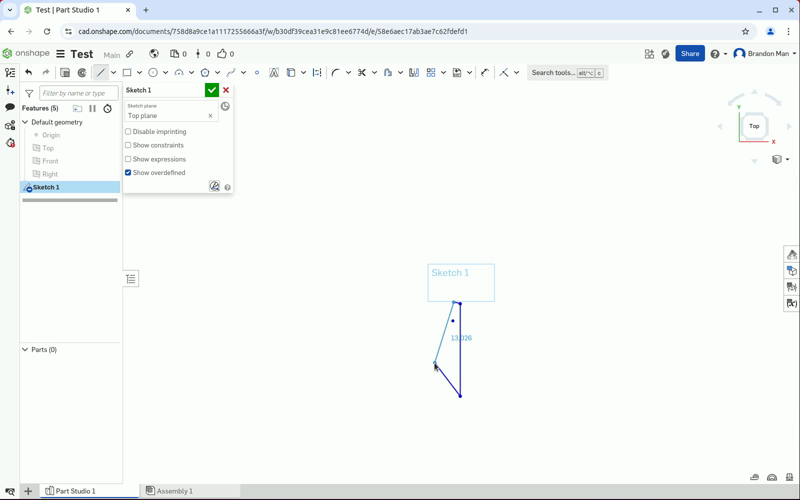
mouse_move(442, 368)
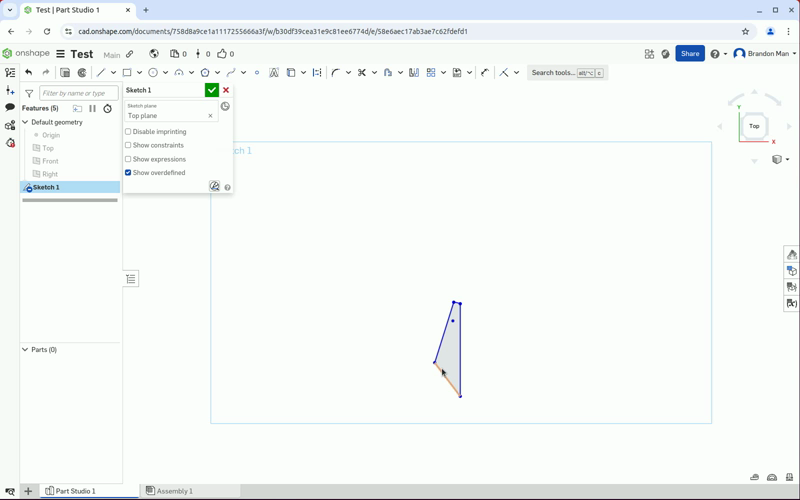
scroll(6)
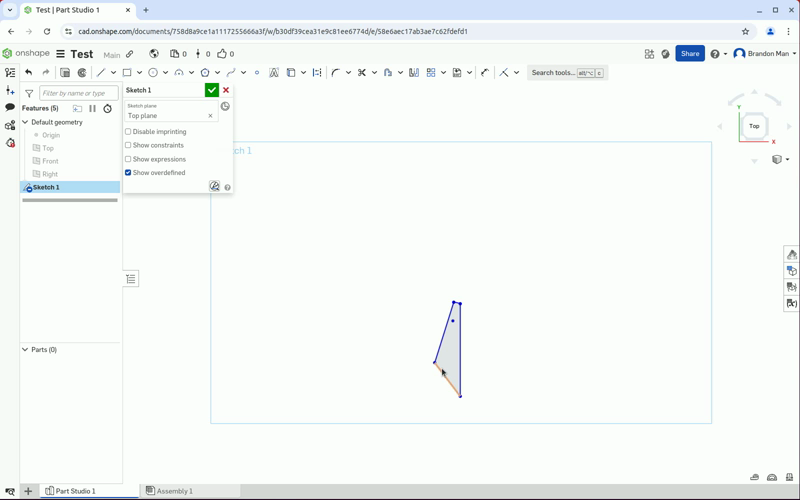
scroll(6)
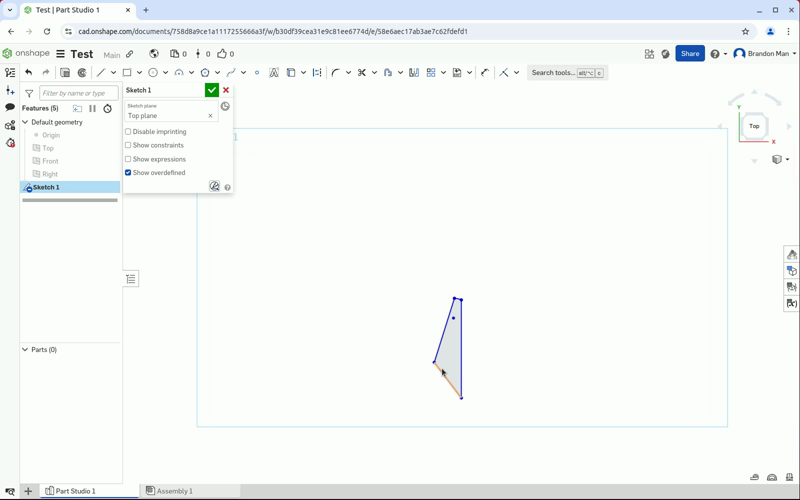
scroll(6)
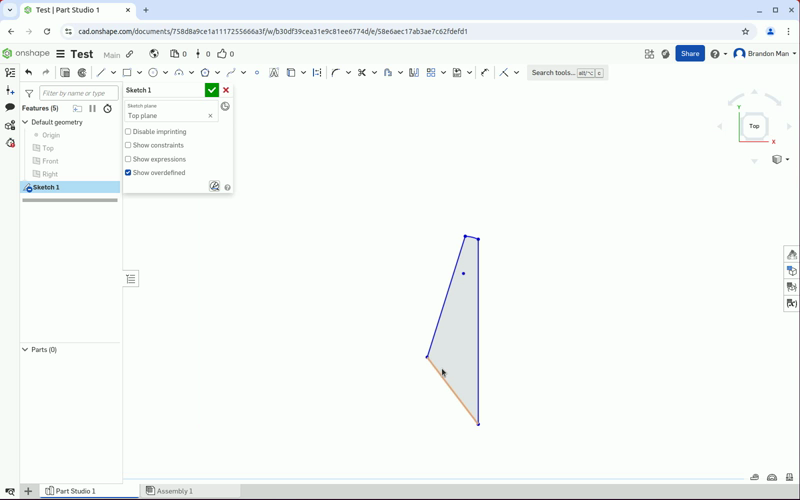
scroll(6)
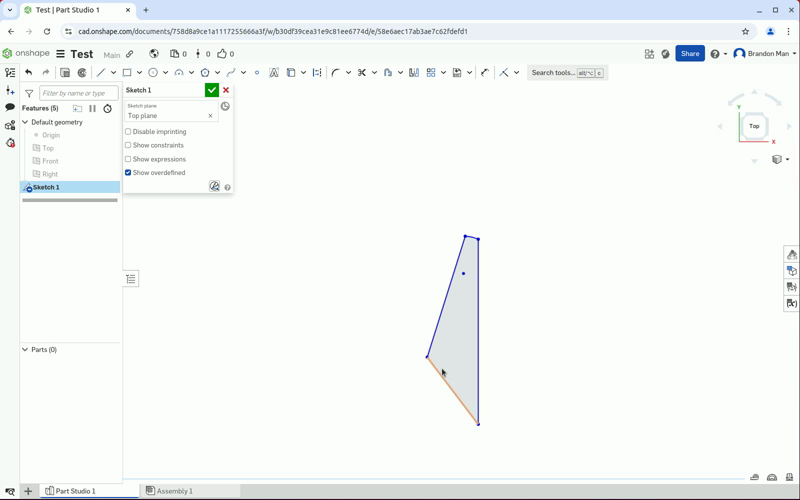
scroll(6)
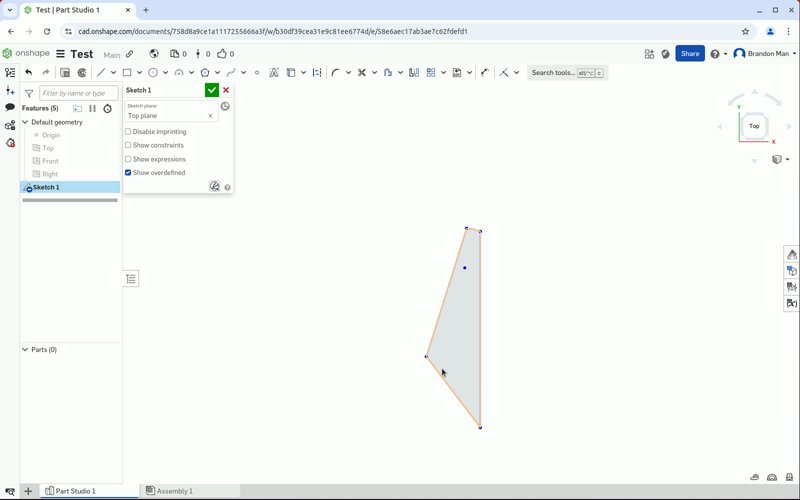
scroll(6)
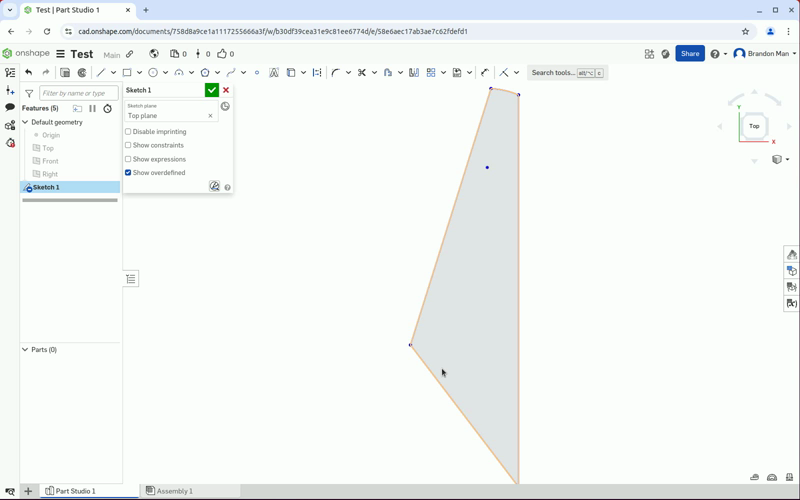
scroll(6)
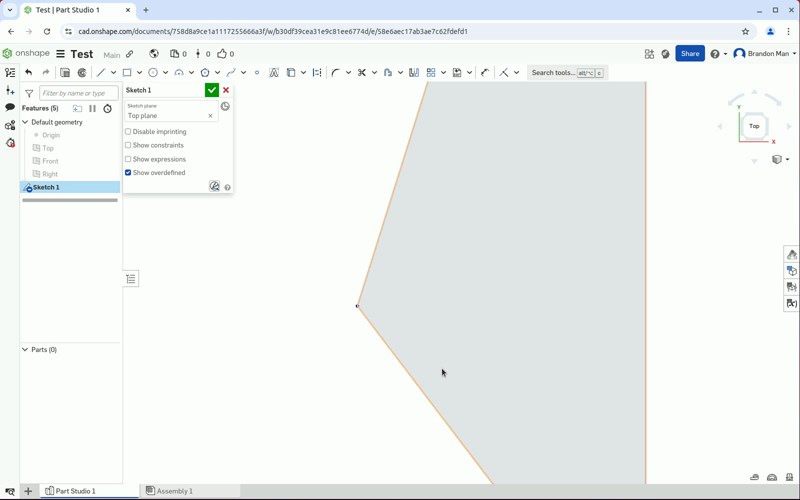
click(442, 368)
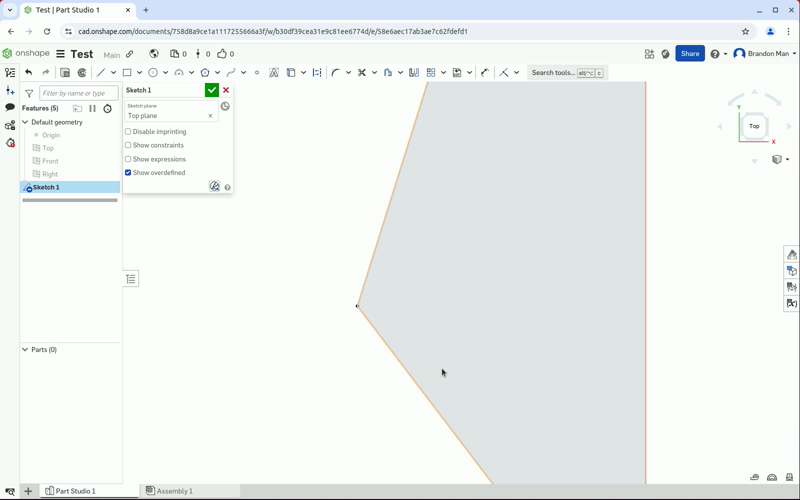
scroll(-6)
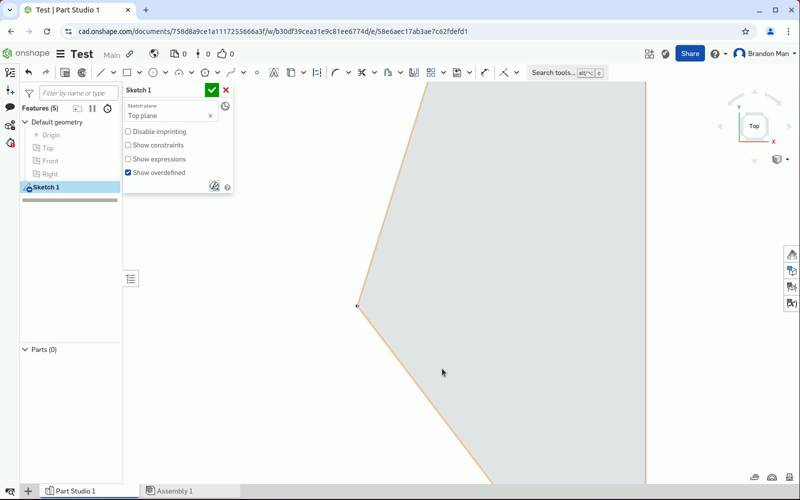
scroll(-6)
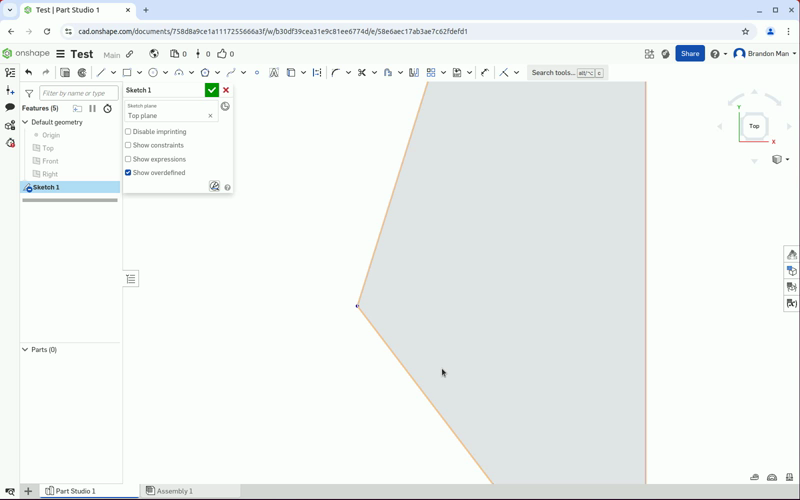
scroll(-6)
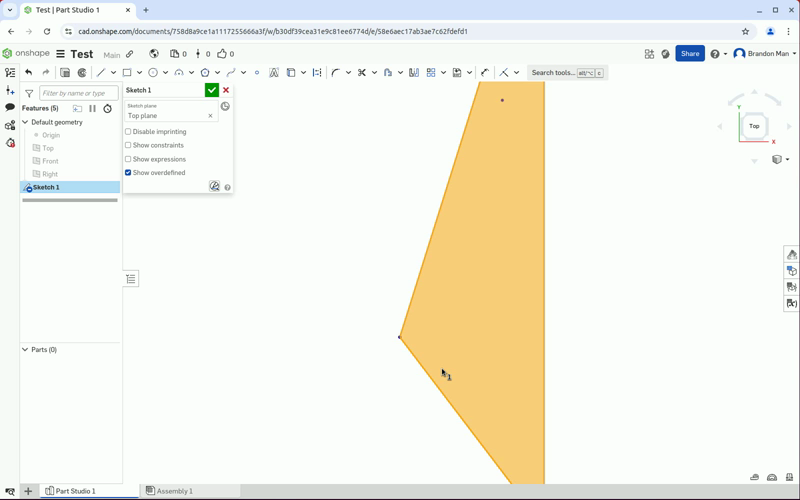
scroll(-6)
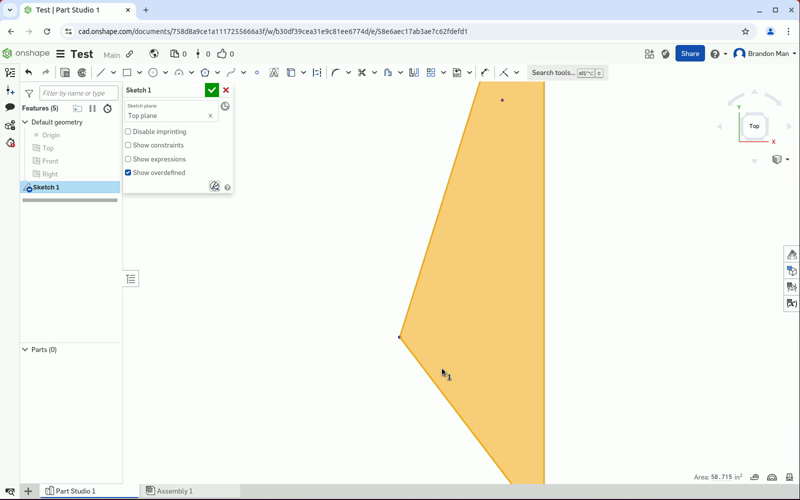
scroll(-6)
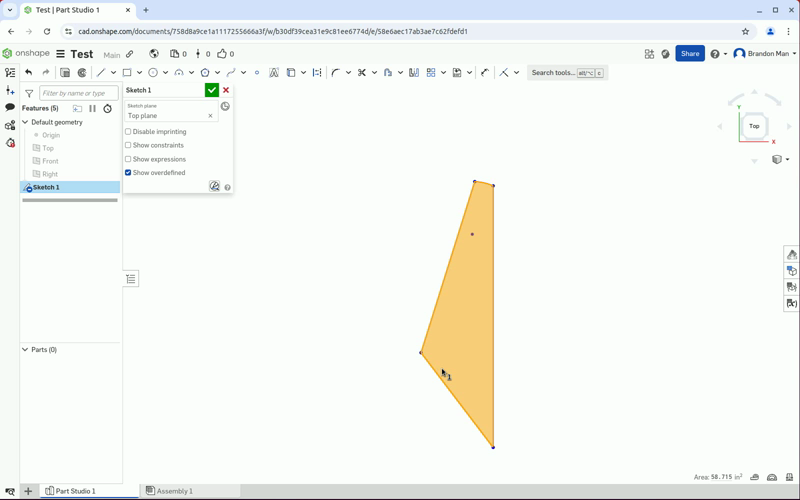
scroll(-6)
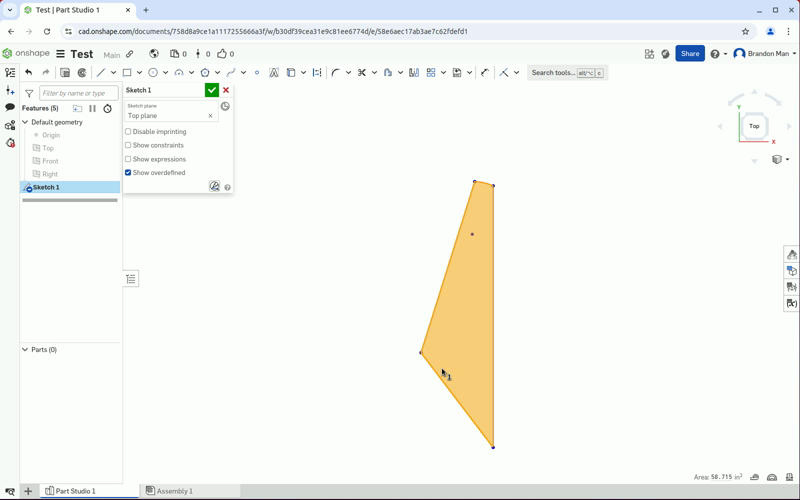
scroll(-6)
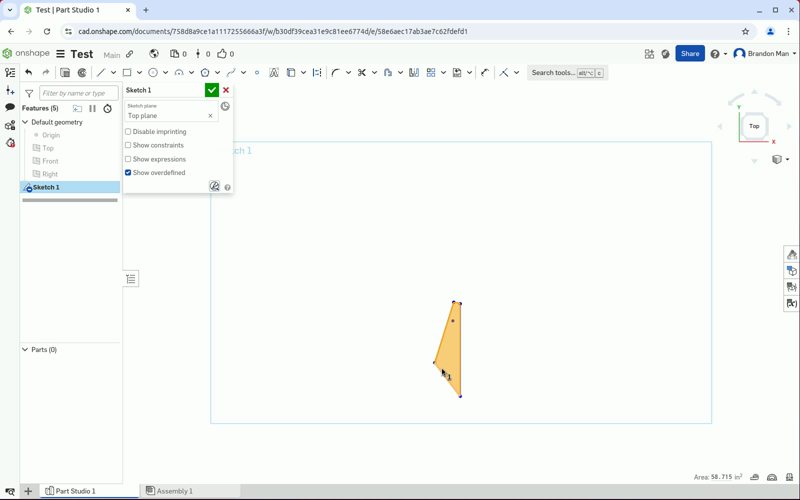
mouse_move(73, 352)
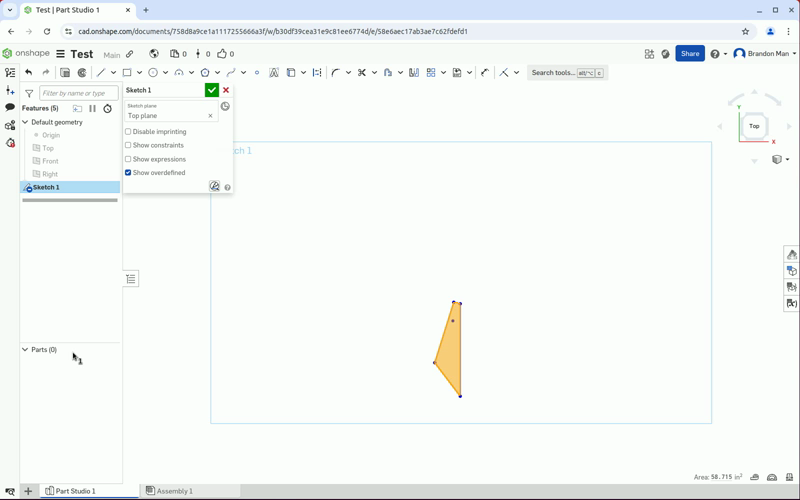
key(shift+y)
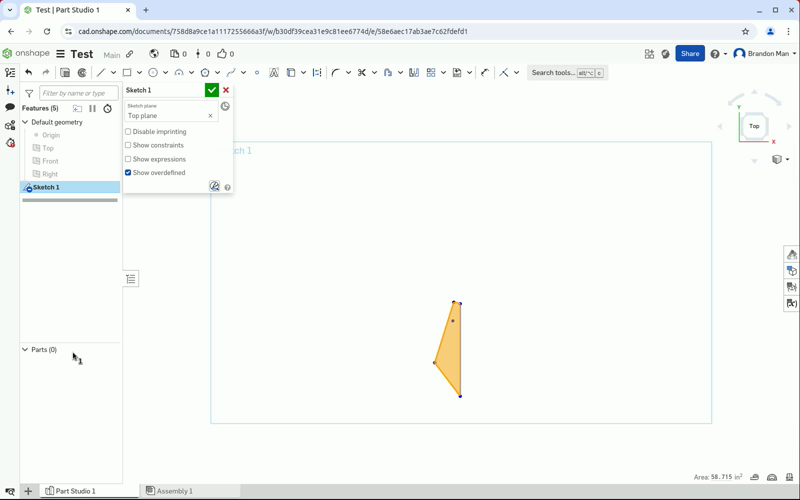
key(shift+e)
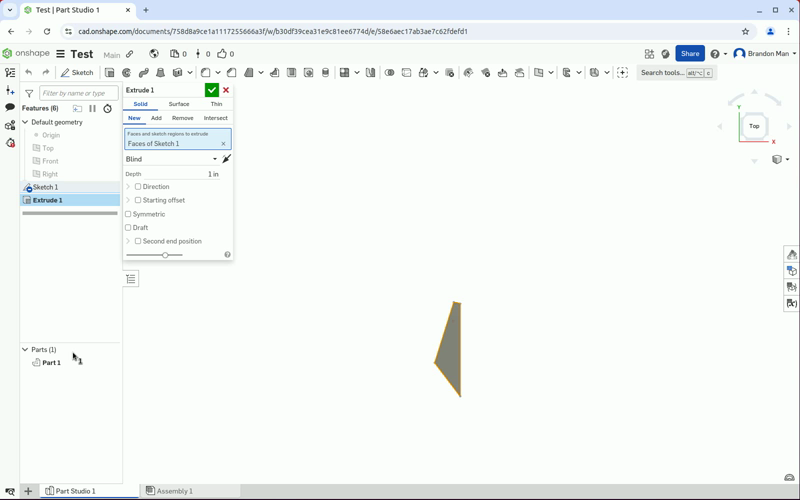
mouse_move(143, 106)
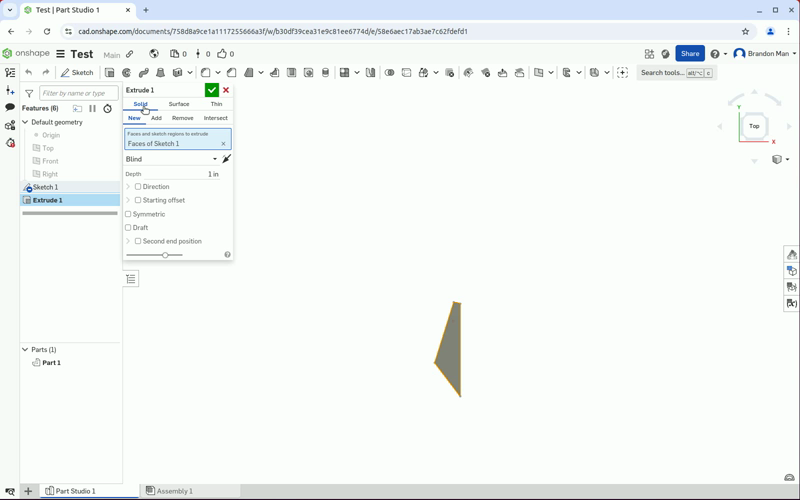
click(143, 106)
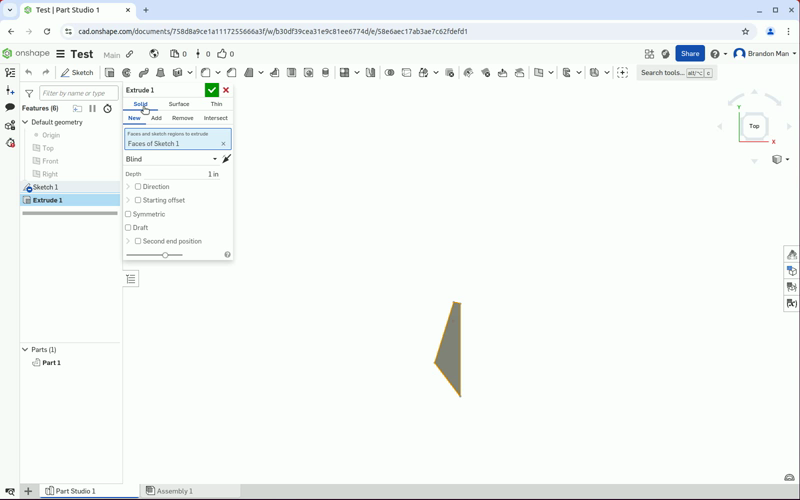
mouse_move(137, 120)
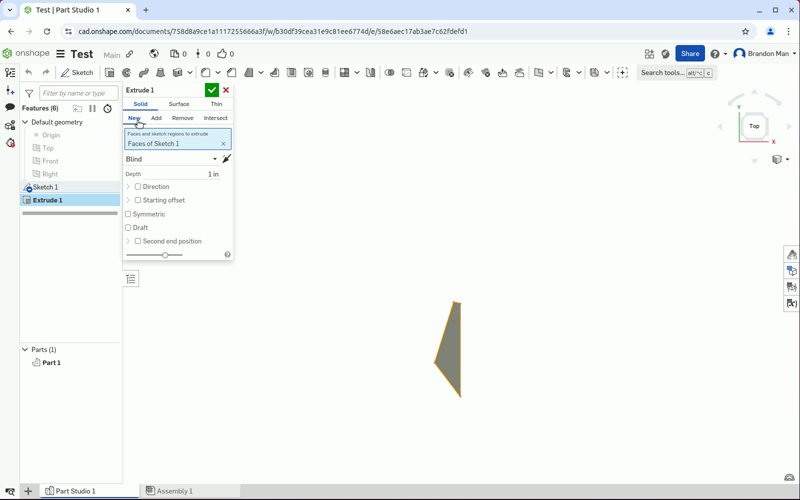
click(137, 120)
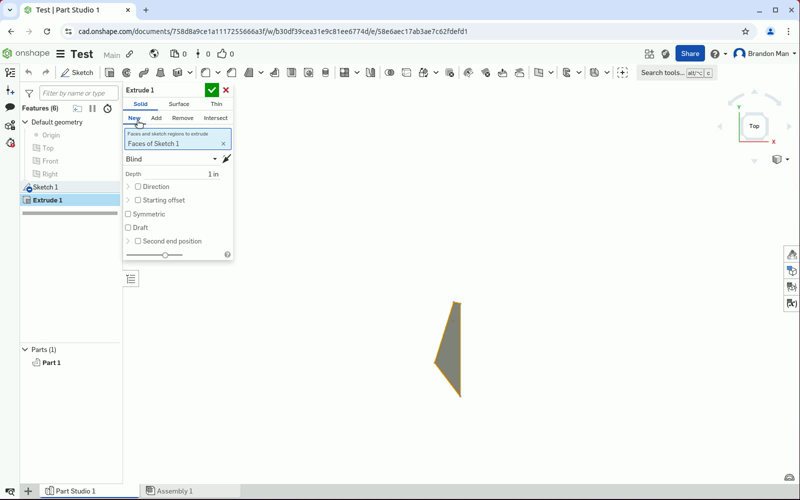
key(tab, 4)
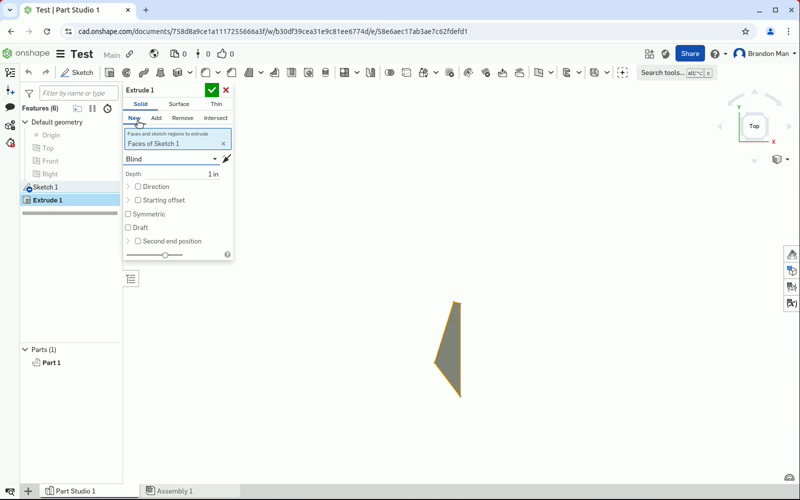
text(1.685)
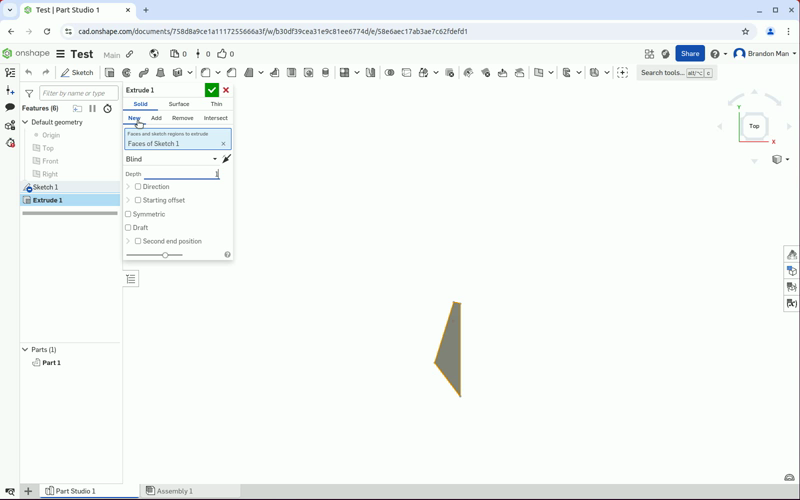
key(enter)
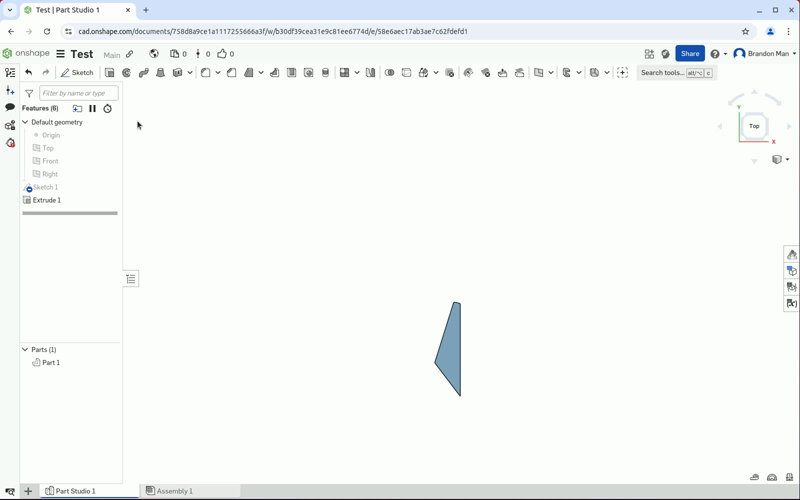
key(shift+h)
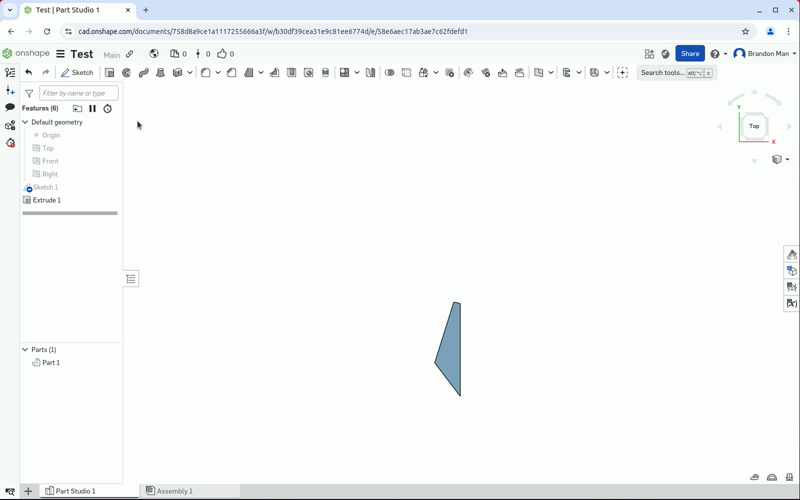
key(shift+h)
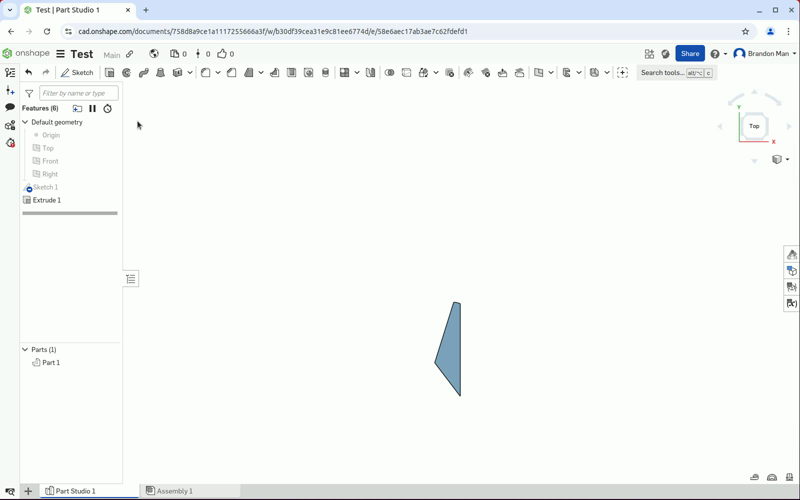
mouse_move(73, 189)
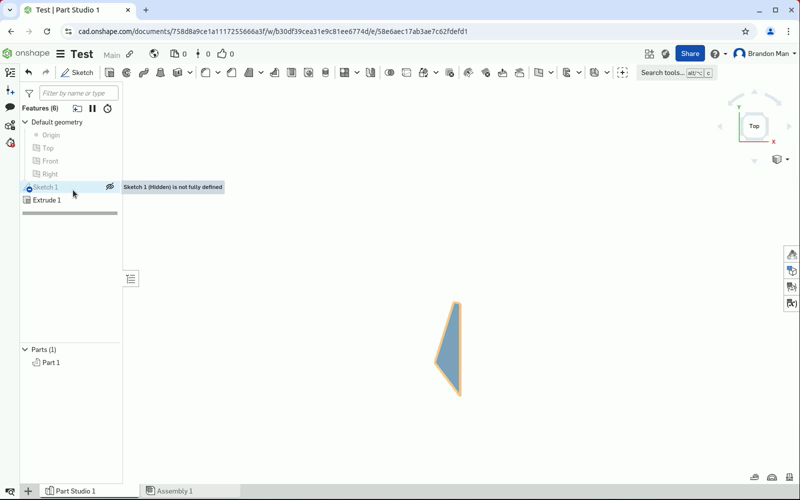
click(73, 189)
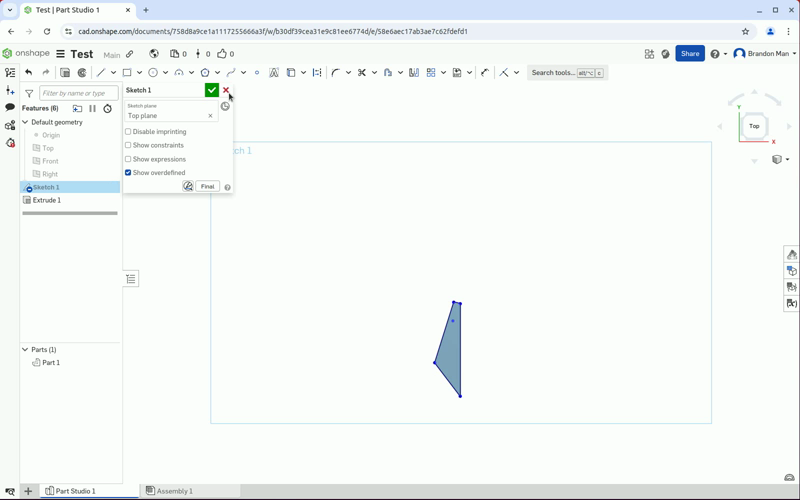
mouse_move(229, 92)
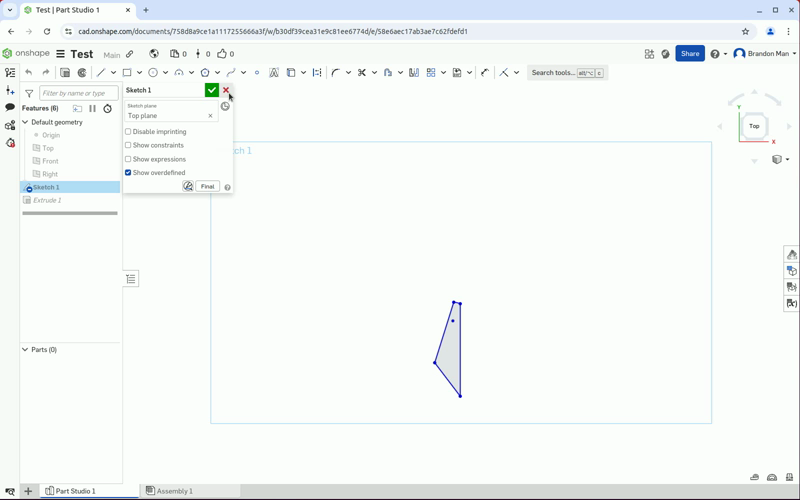
click(229, 92)
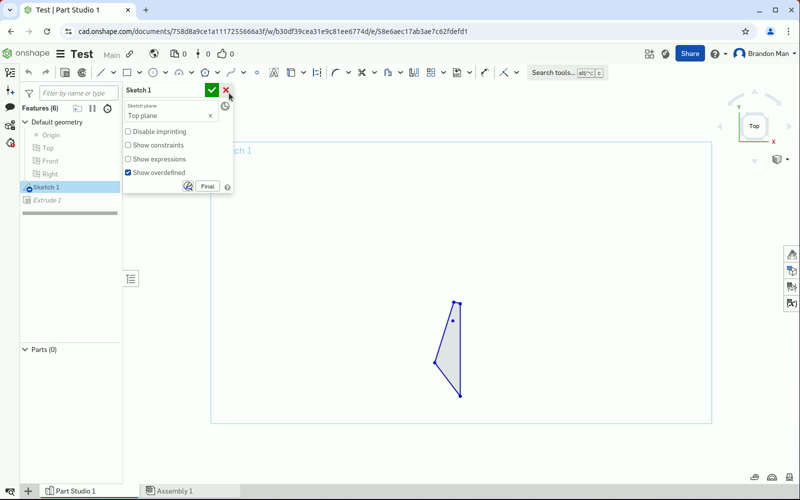
key(shift+s)
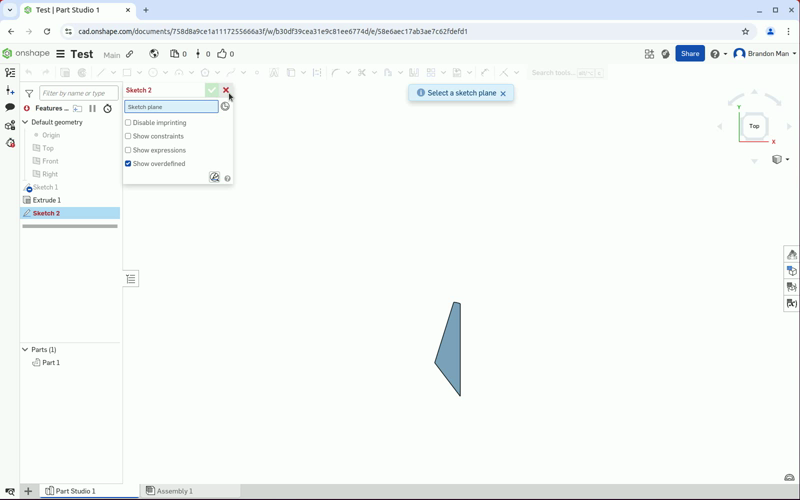
mouse_move(73, 150)
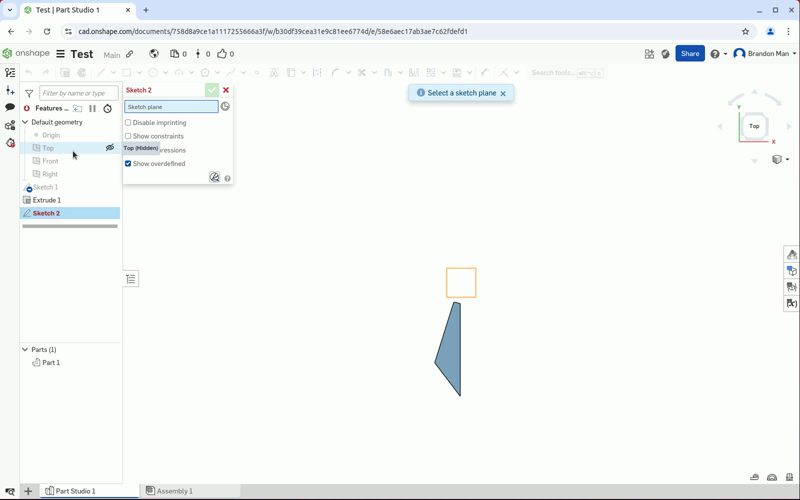
click(73, 150)
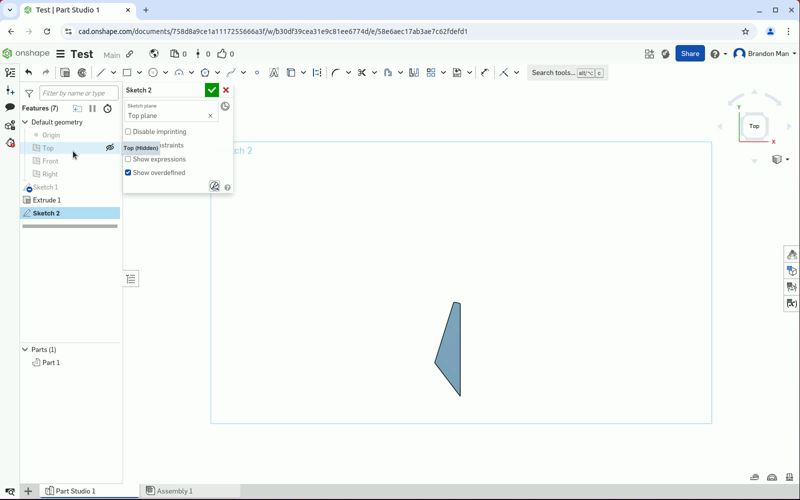
mouse_move(73, 352)
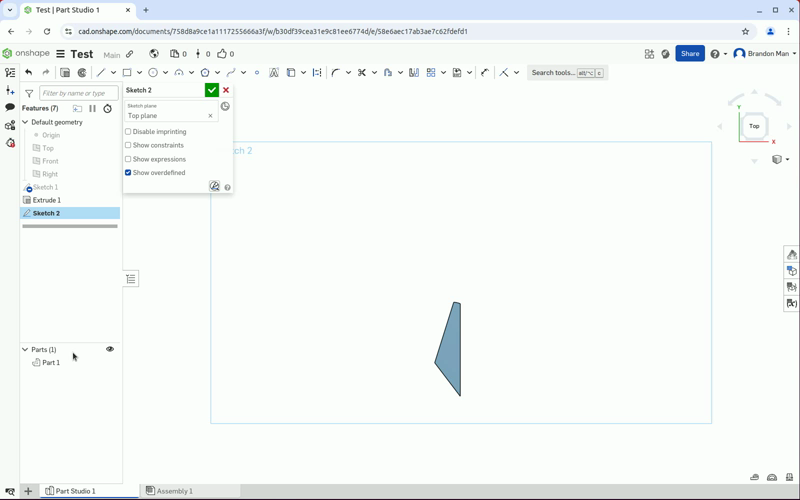
key(y)
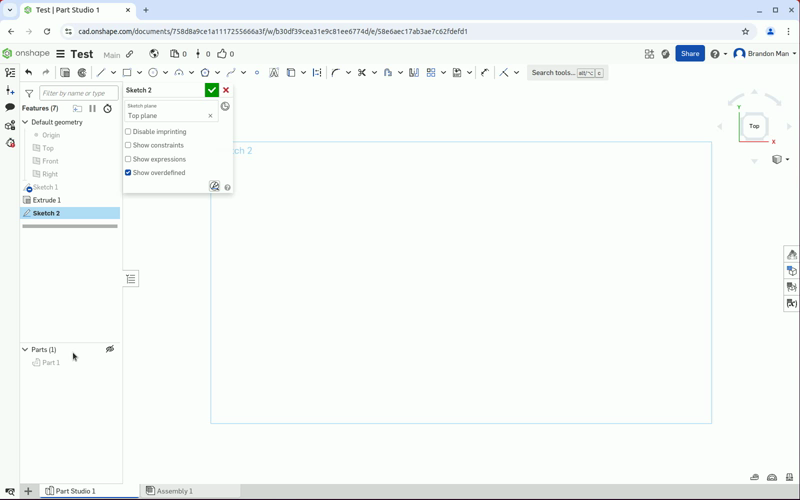
key(l)
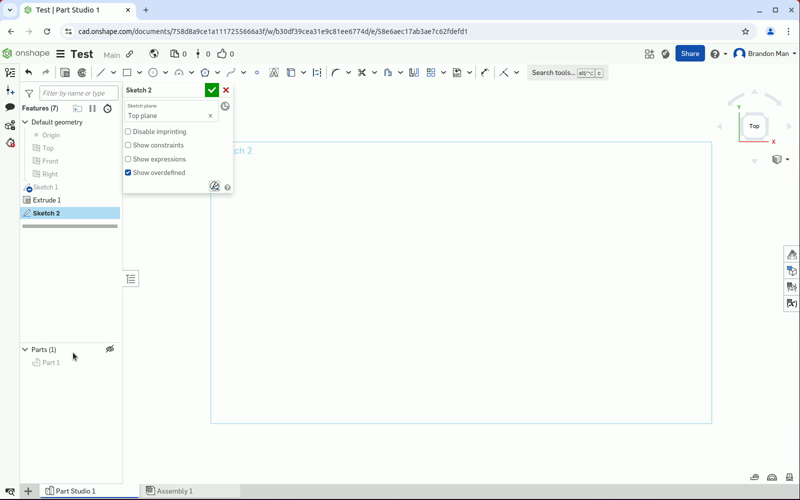
key_down(shift)
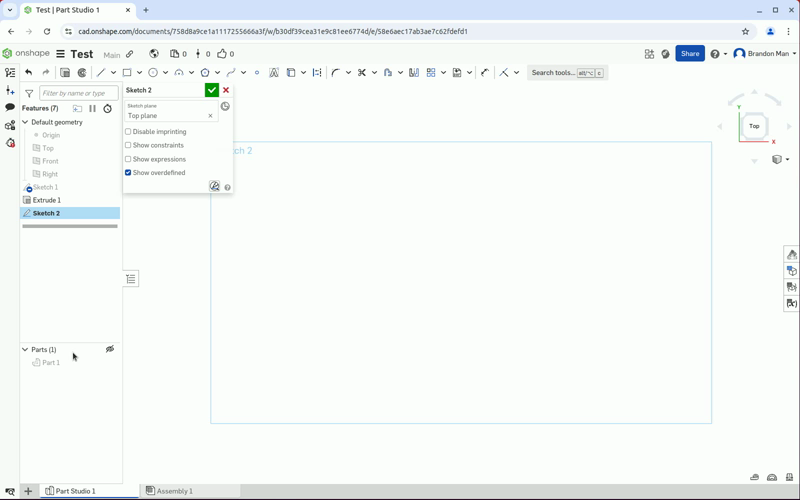
mouse_move(460, 395)
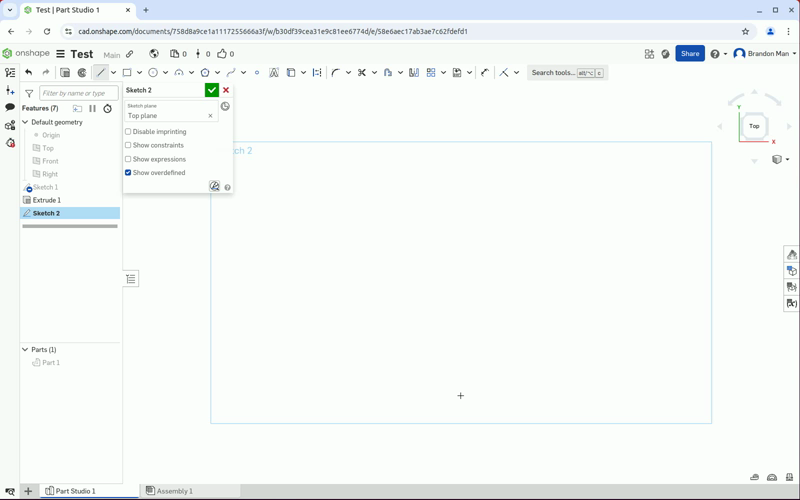
click(460, 395)
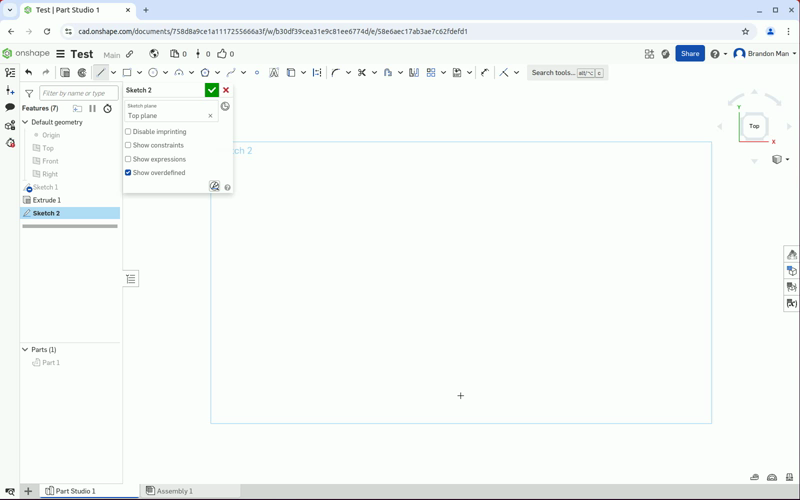
key_up(shift)
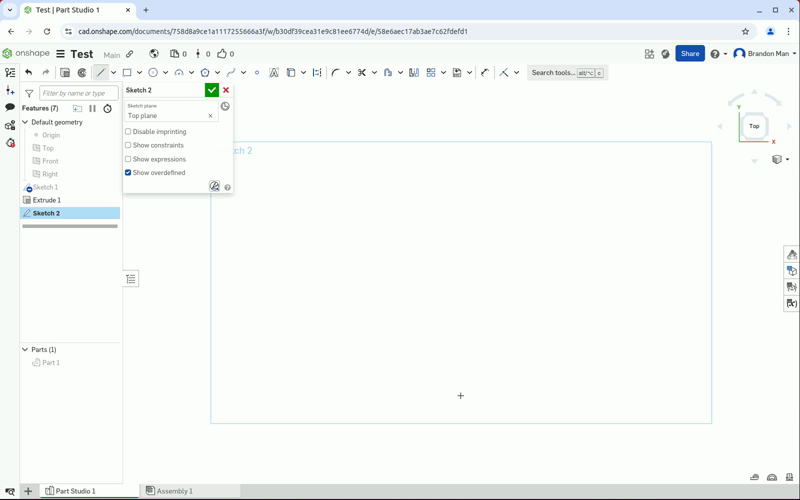
key_down(shift)
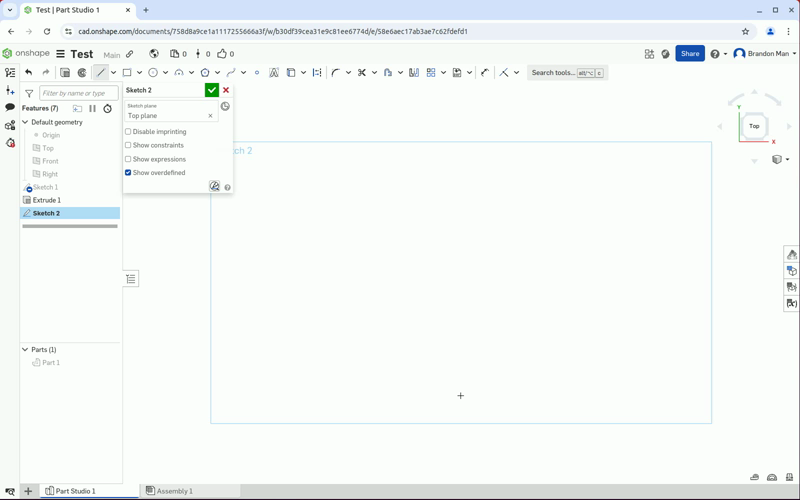
mouse_move(490, 395)
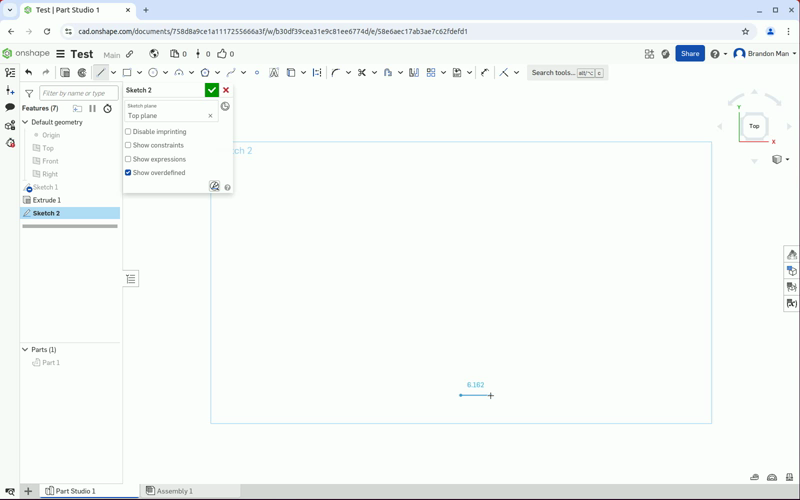
mouse_move(486, 362)
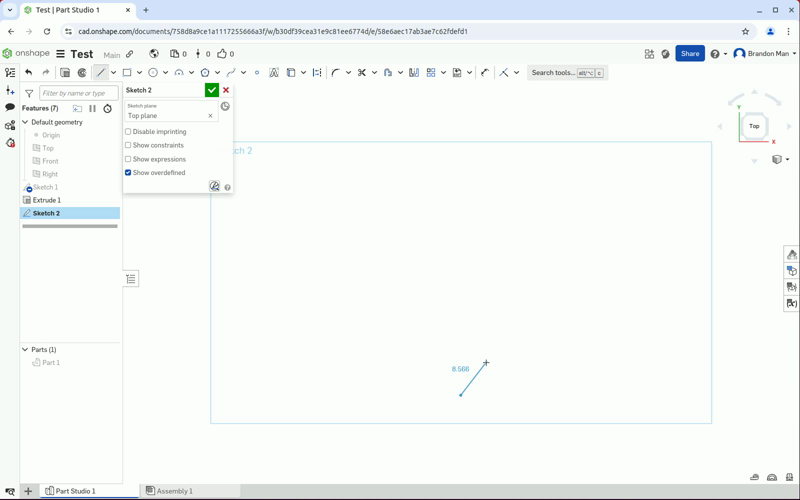
click(486, 362)
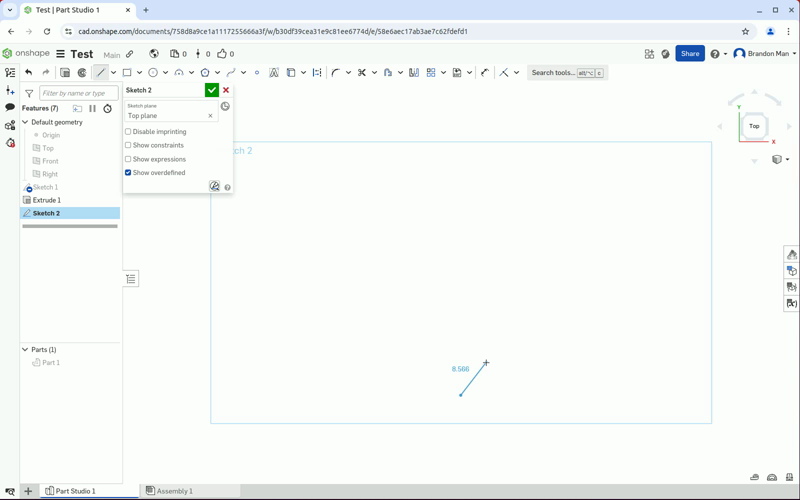
key_up(shift)
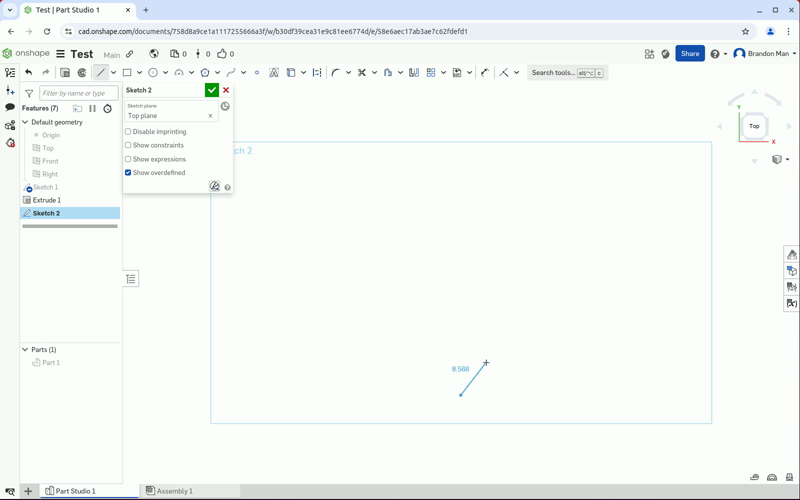
key_down(shift)
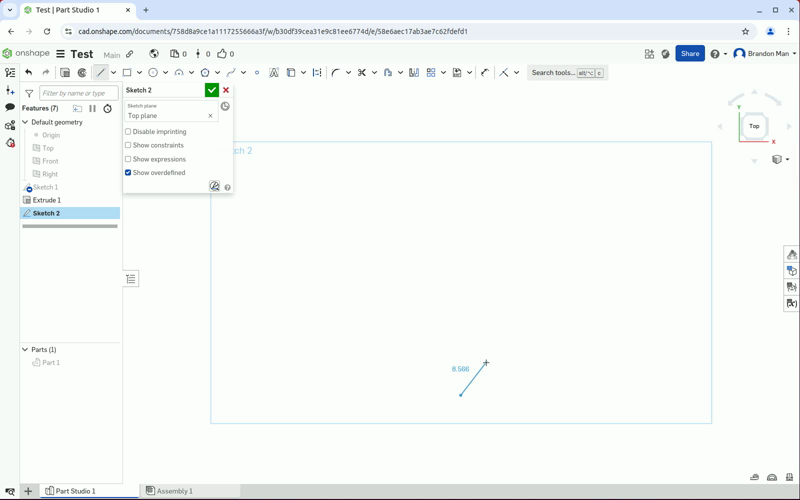
mouse_move(466, 302)
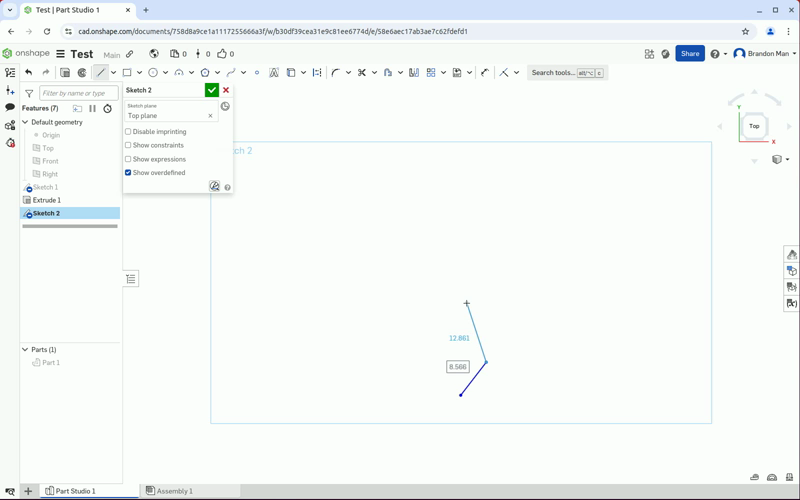
click(466, 302)
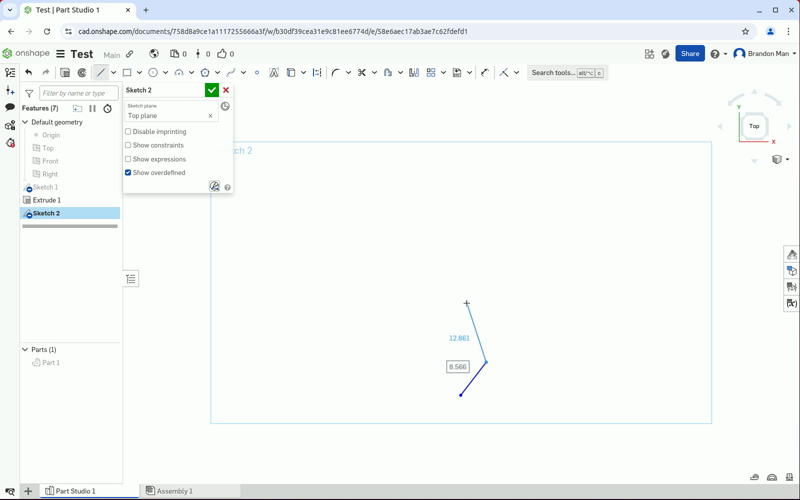
key_up(shift)
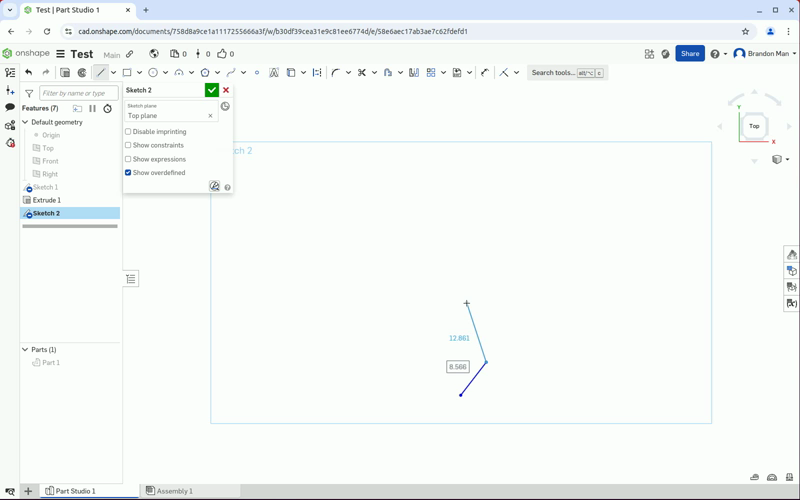
key(esc)
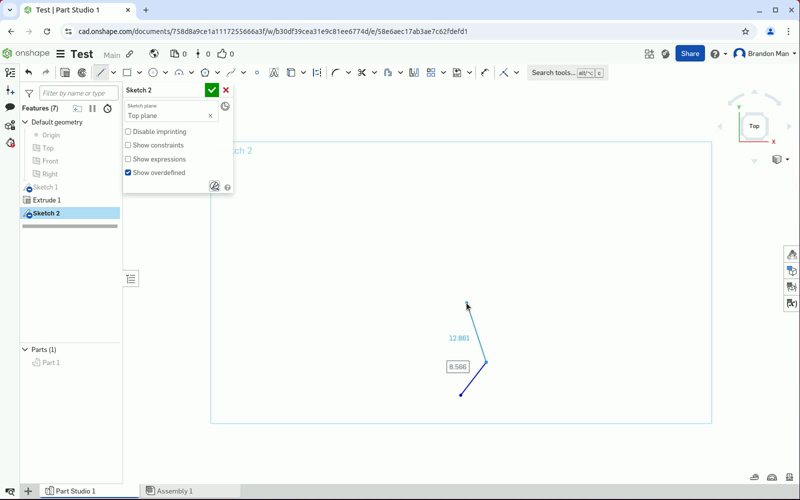
key(a)
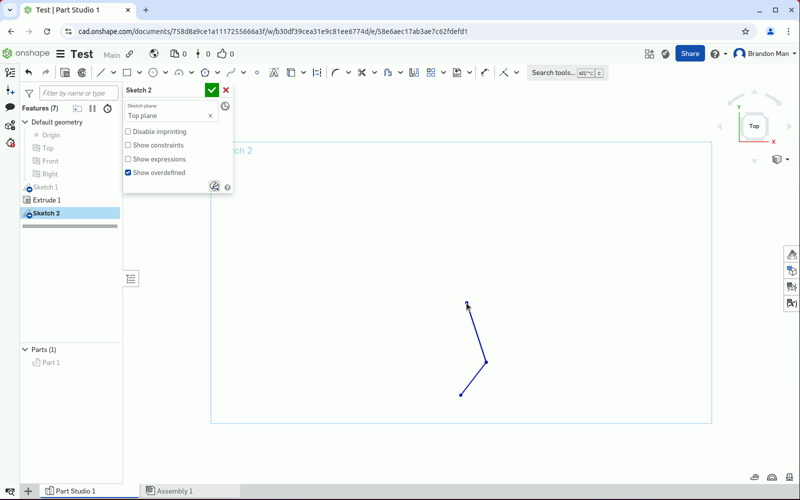
mouse_move(466, 302)
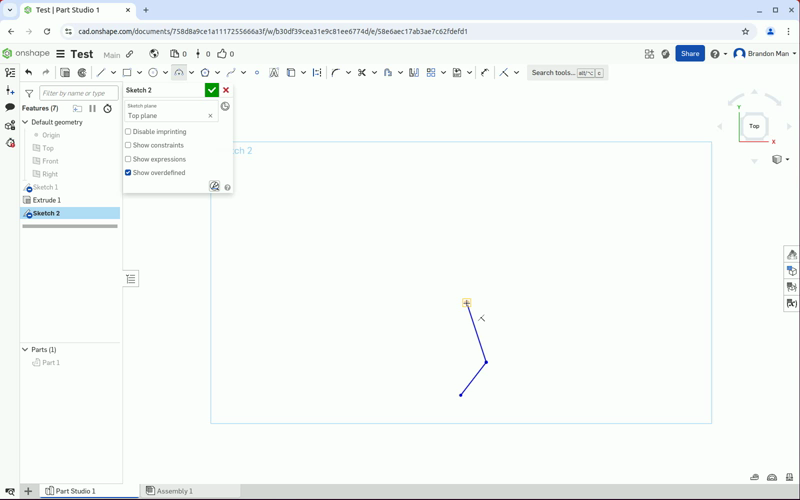
click(466, 302)
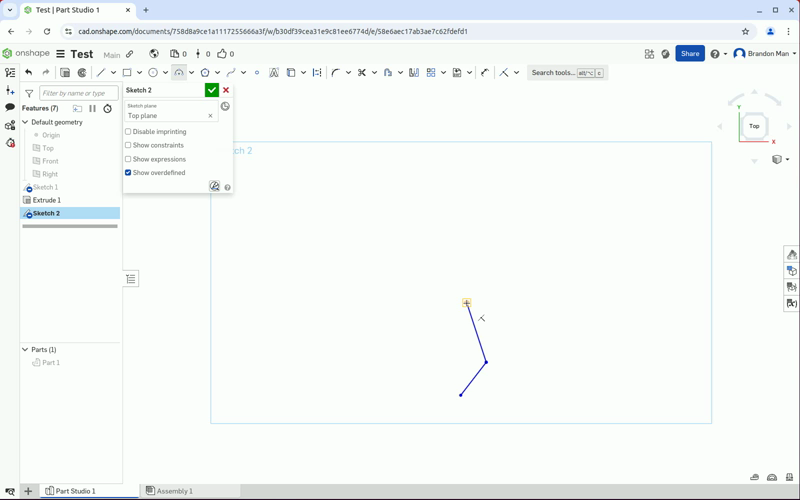
key_down(shift)
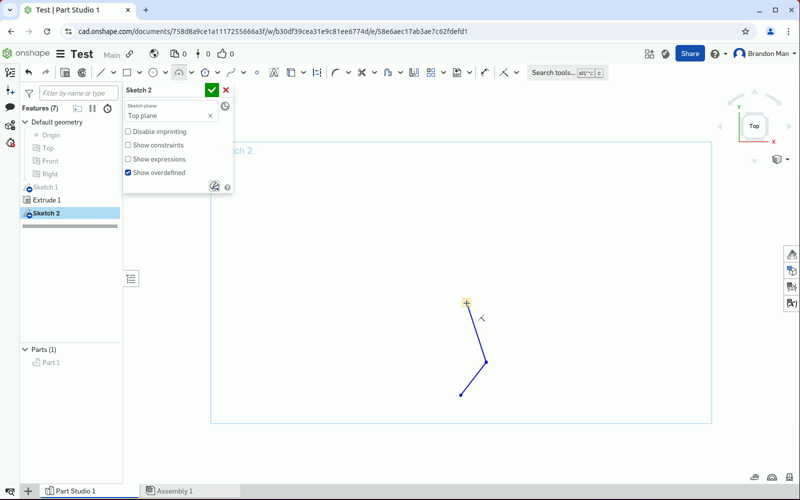
mouse_move(460, 303)
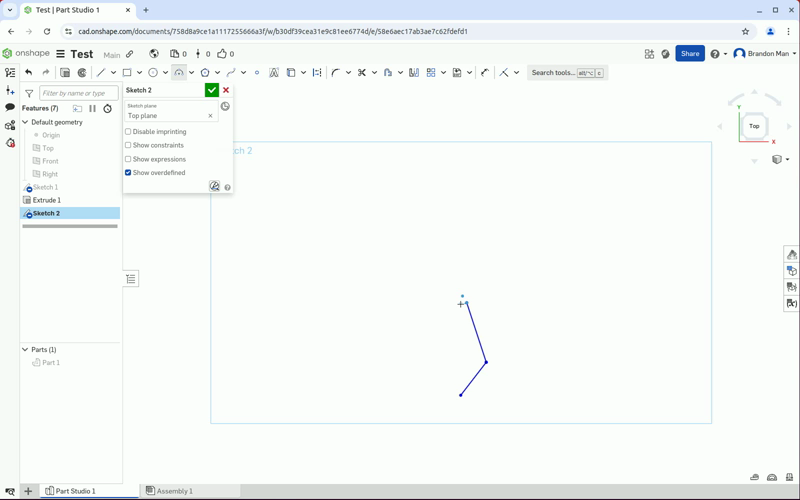
scroll(6)
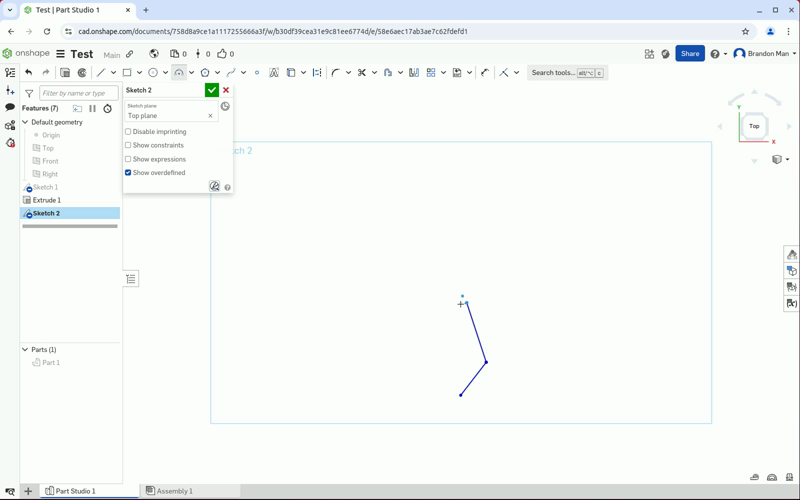
scroll(6)
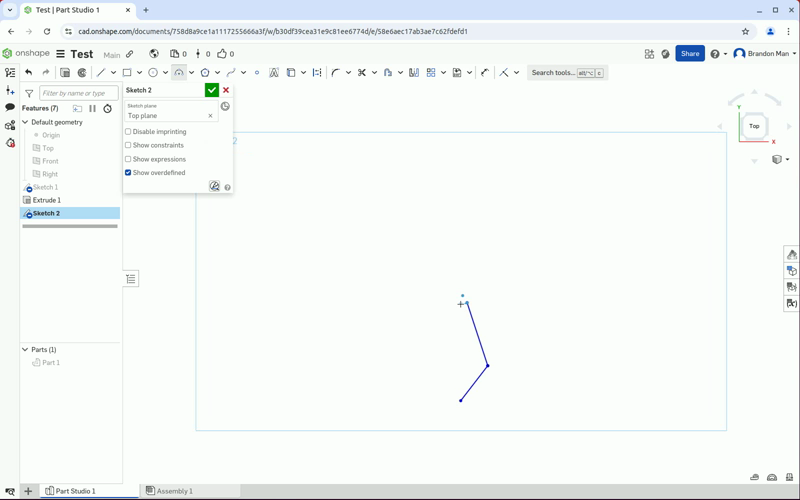
scroll(6)
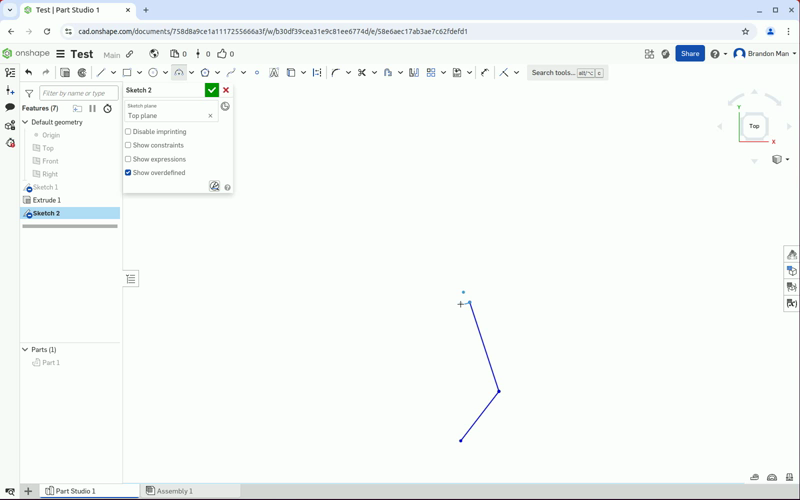
scroll(6)
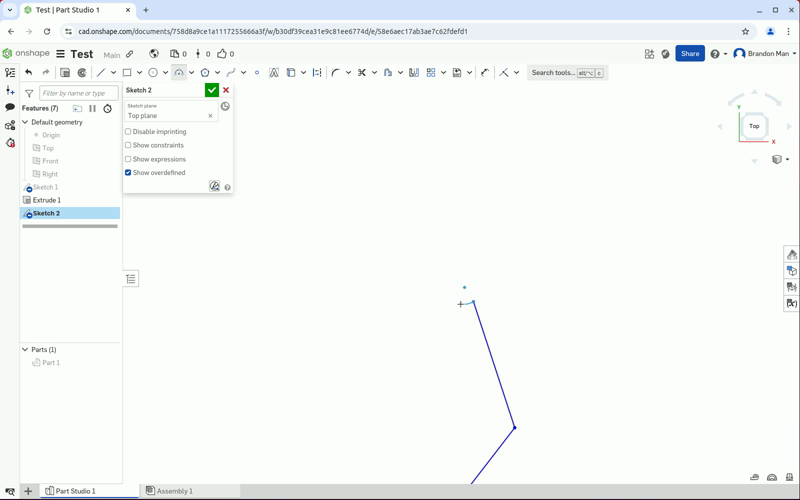
scroll(6)
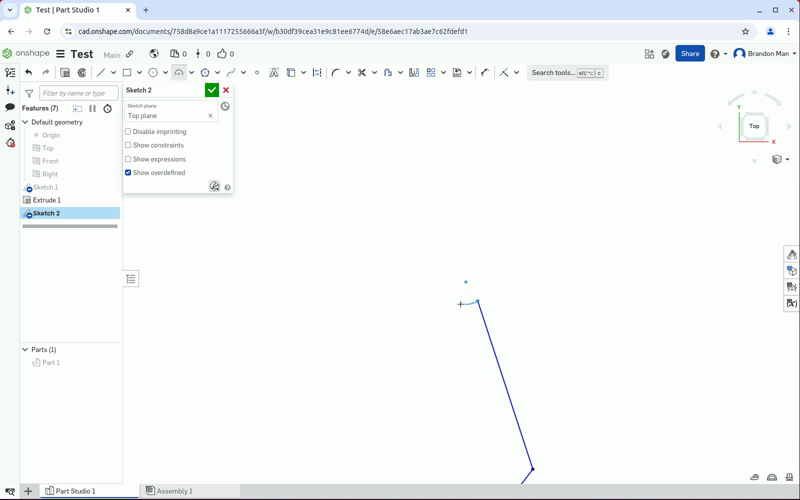
scroll(6)
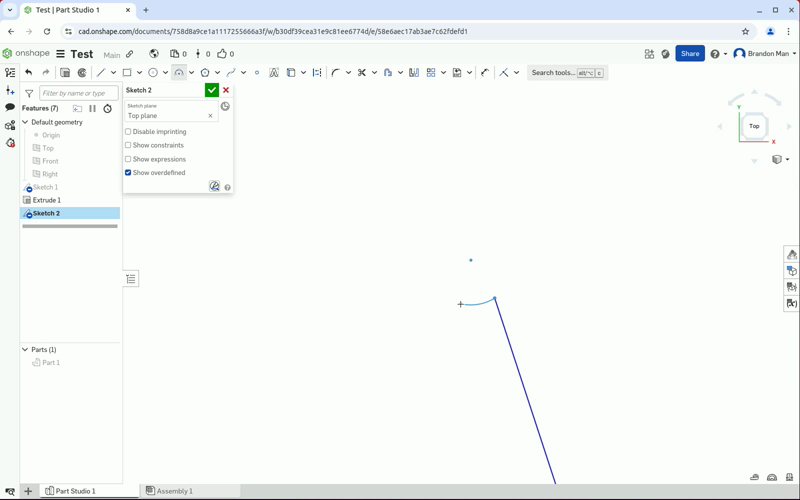
scroll(6)
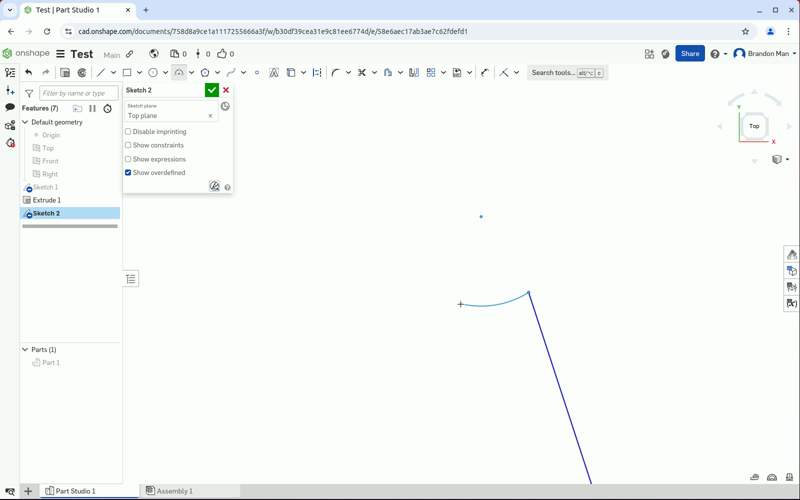
click(460, 303)
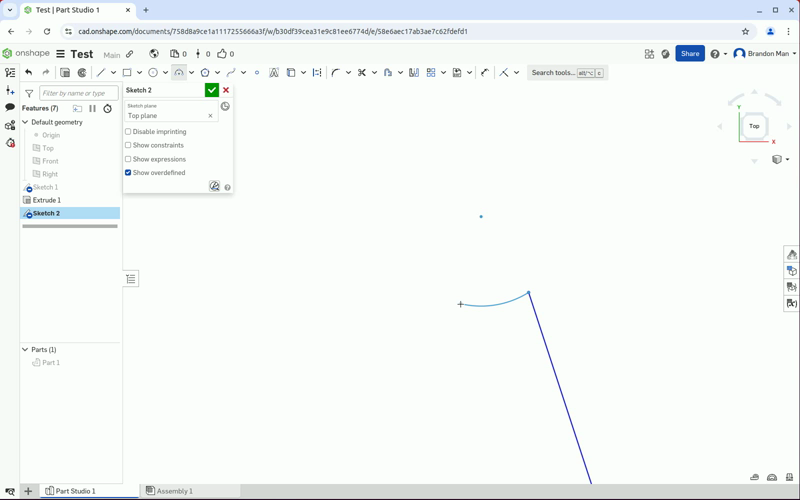
scroll(-6)
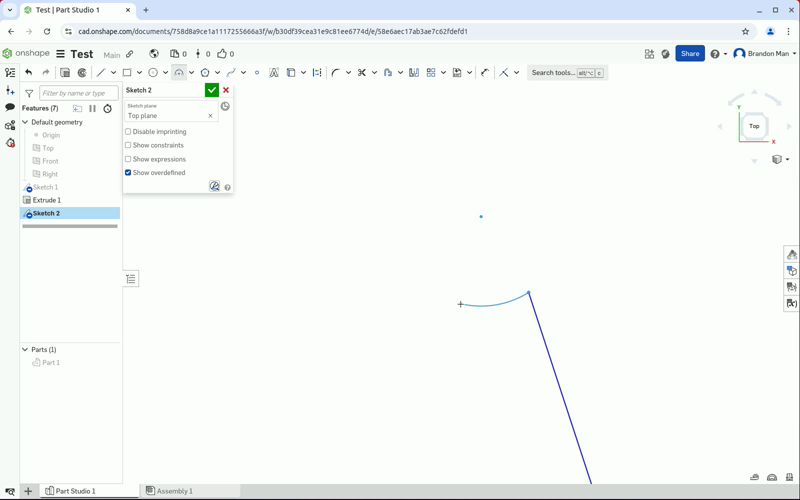
scroll(-6)
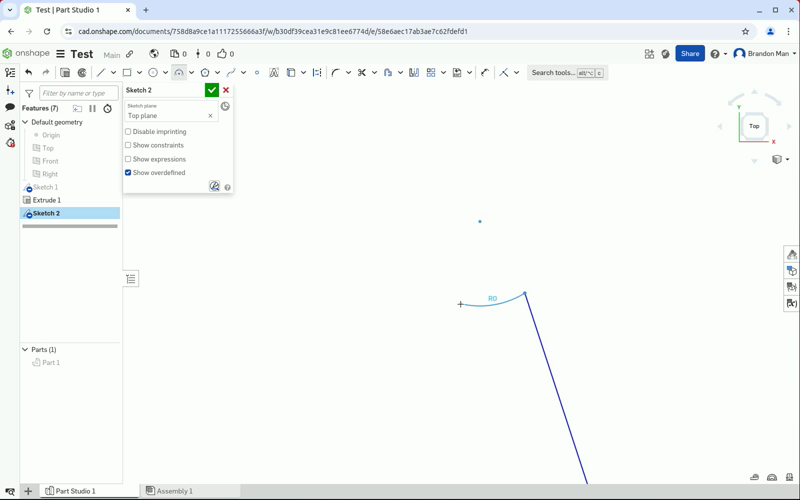
scroll(-6)
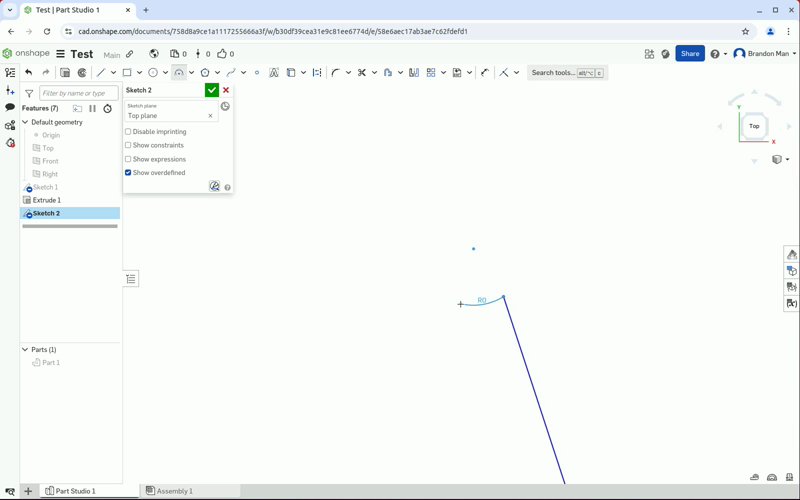
scroll(-6)
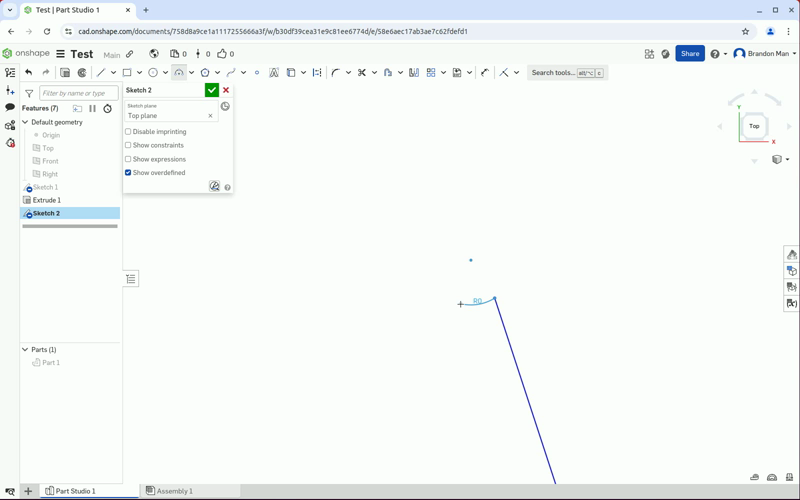
scroll(-6)
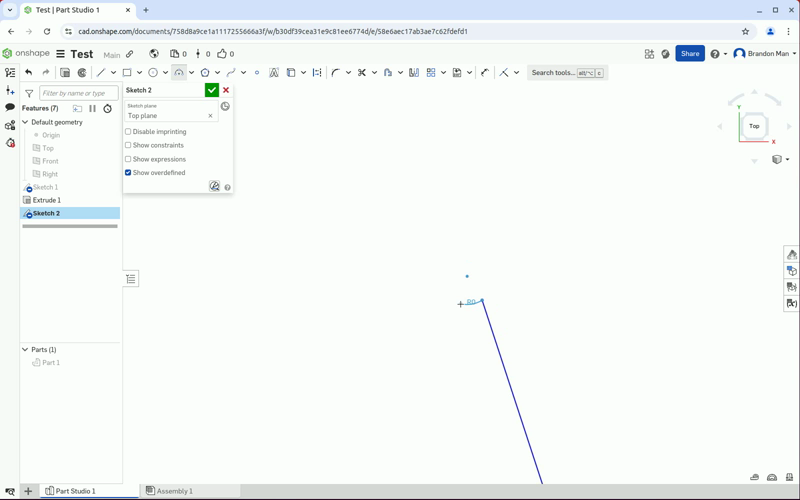
scroll(-6)
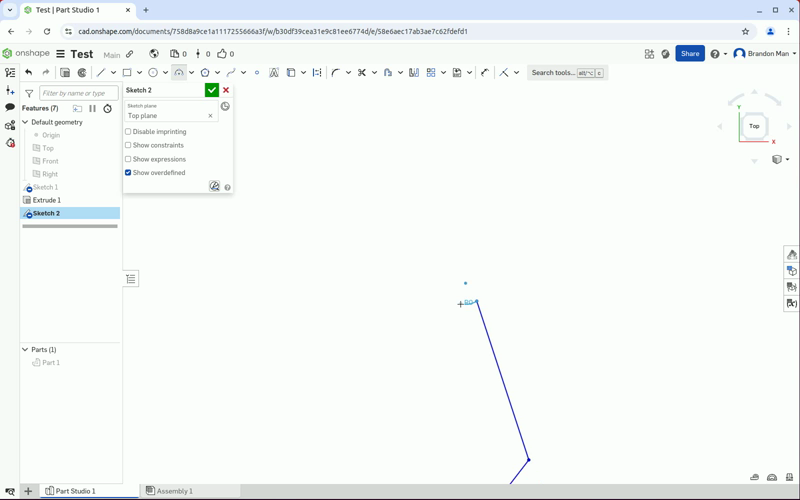
scroll(-6)
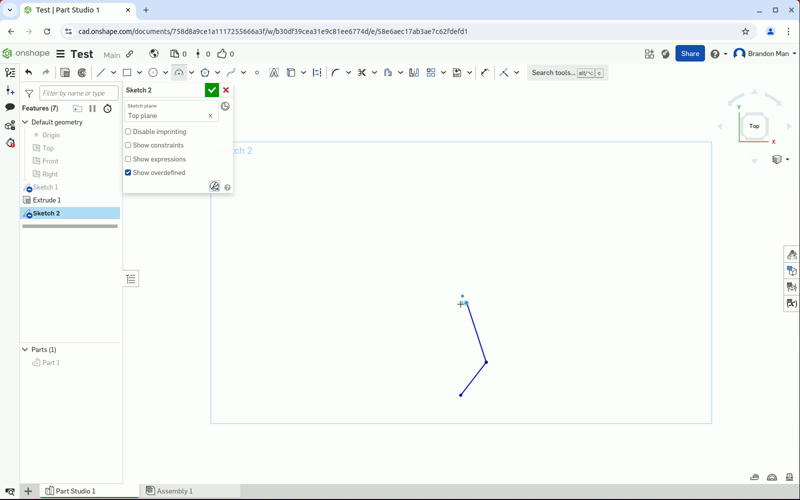
mouse_move(463, 303)
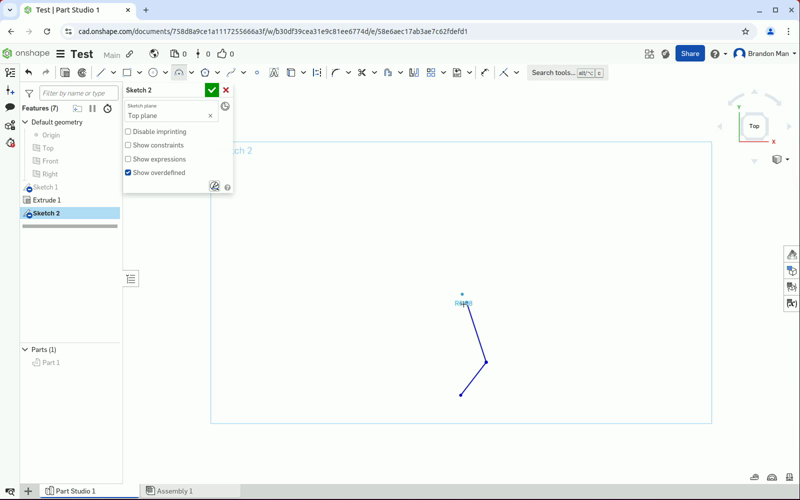
scroll(6)
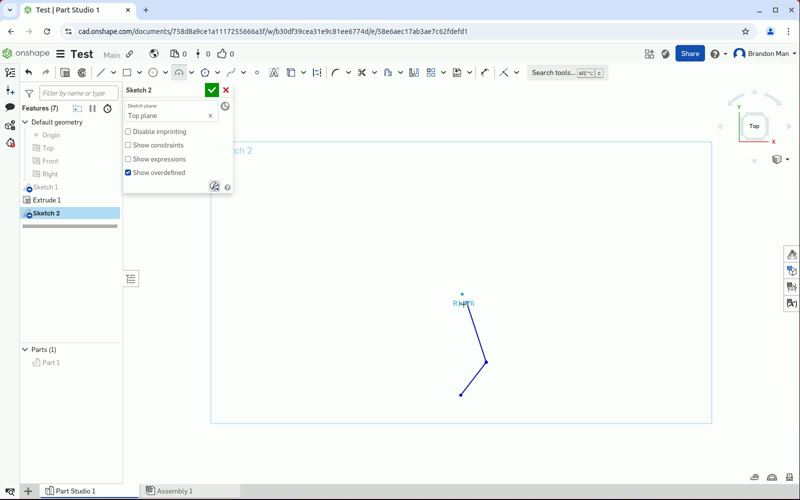
scroll(6)
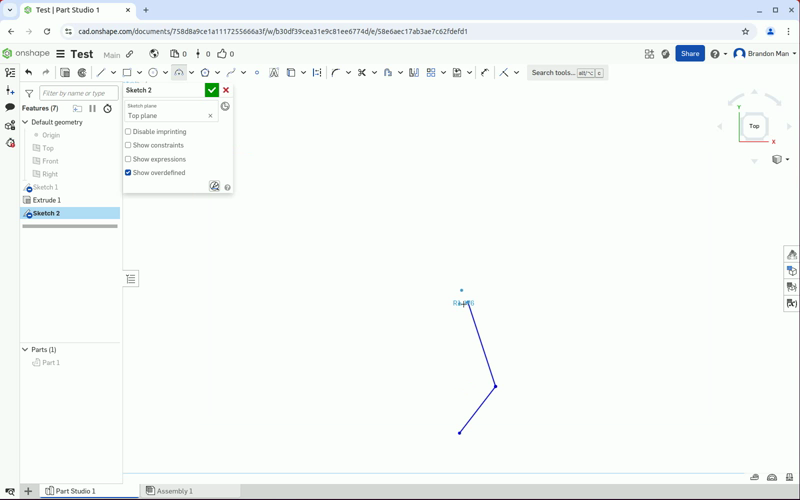
scroll(6)
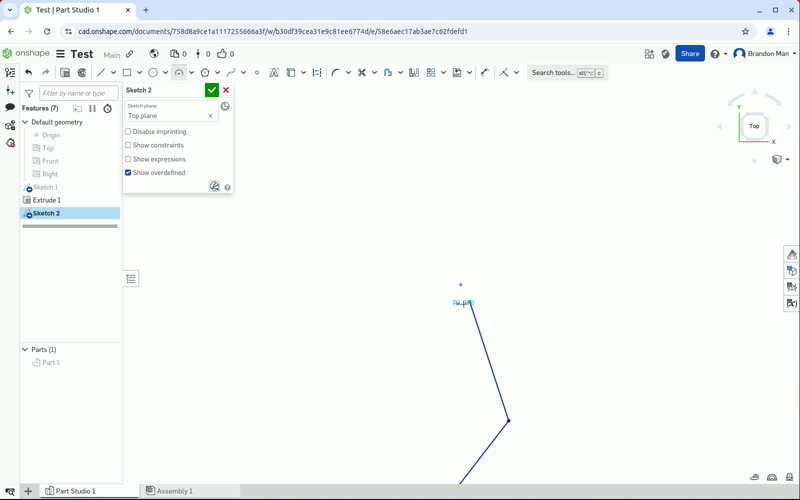
scroll(6)
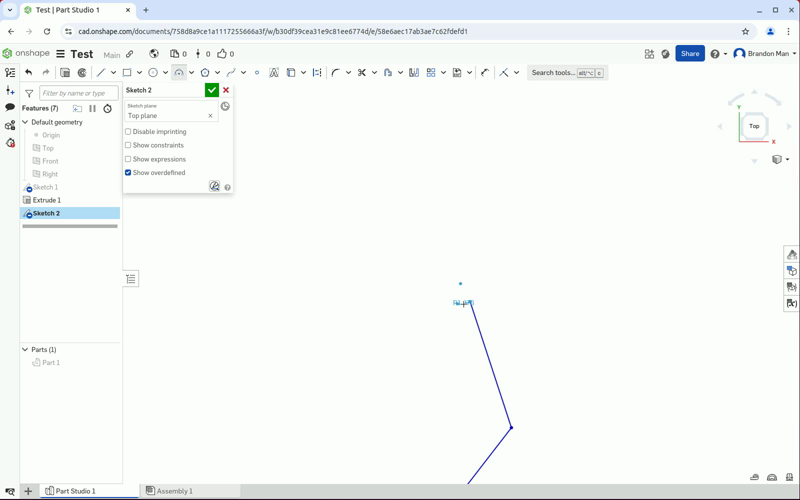
scroll(6)
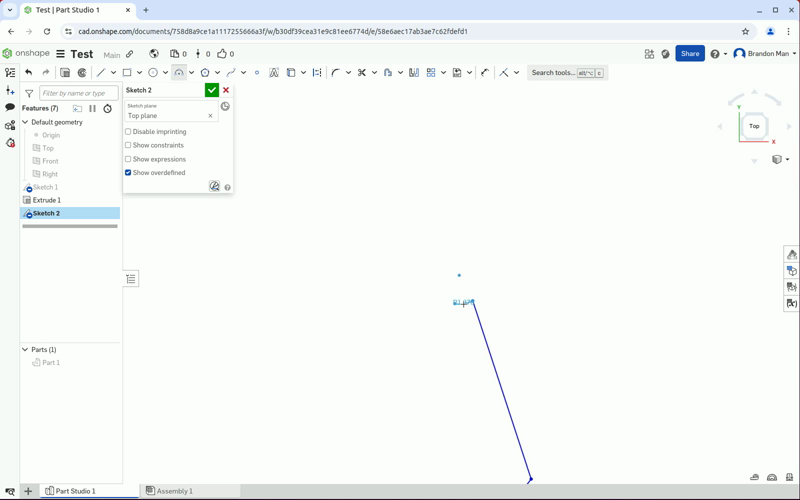
scroll(6)
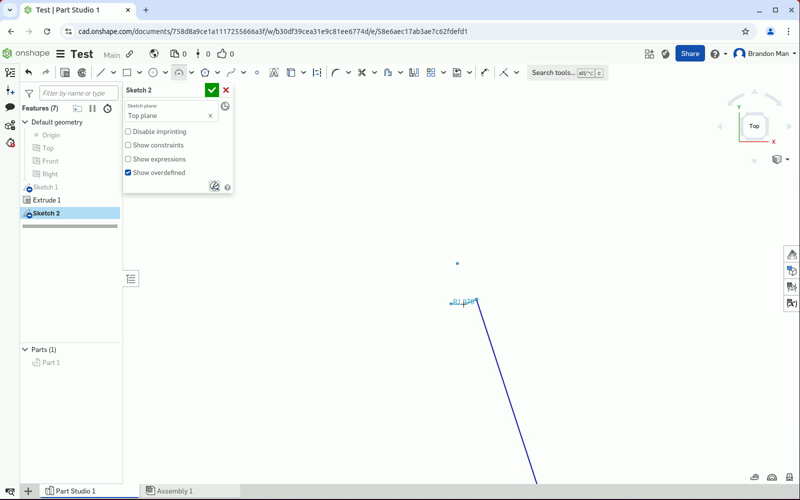
scroll(6)
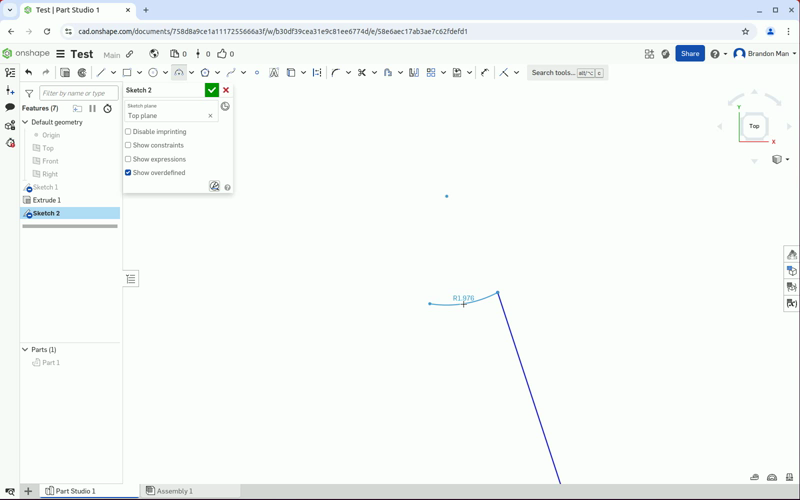
click(463, 303)
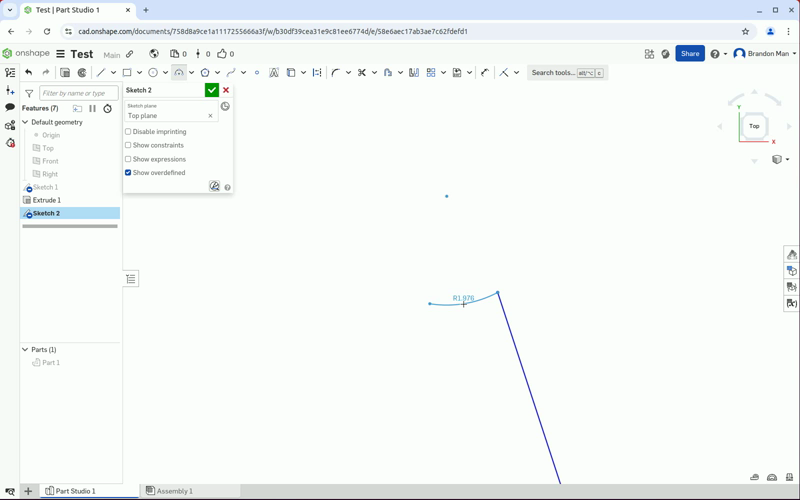
scroll(-6)
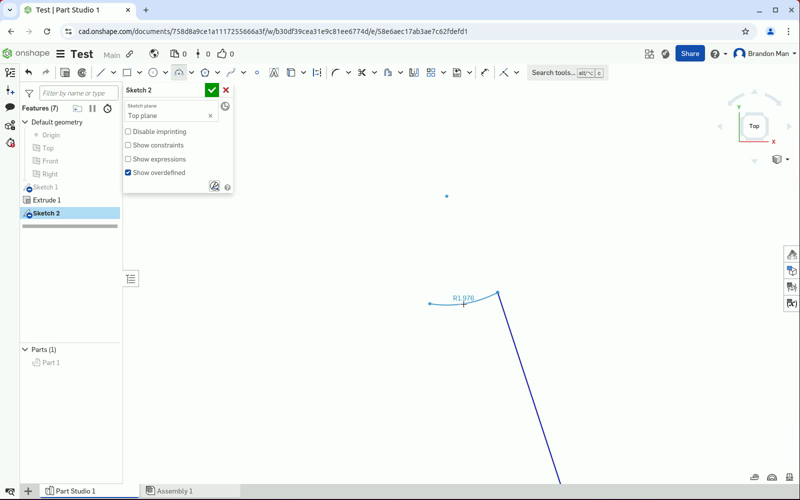
scroll(-6)
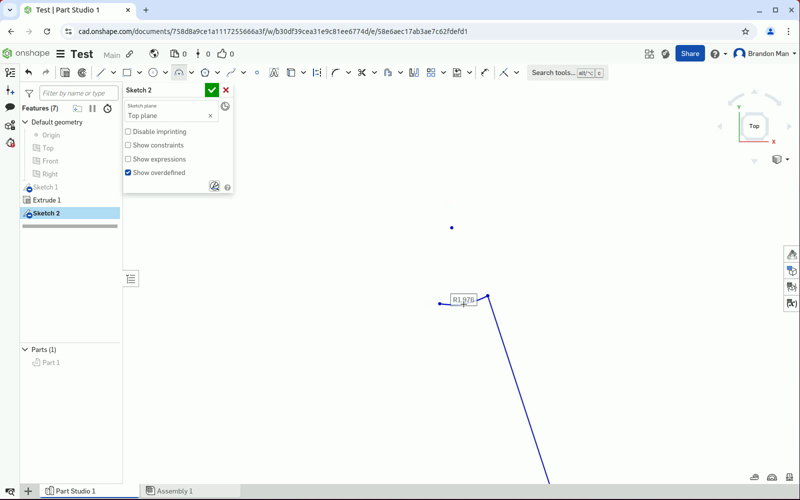
scroll(-6)
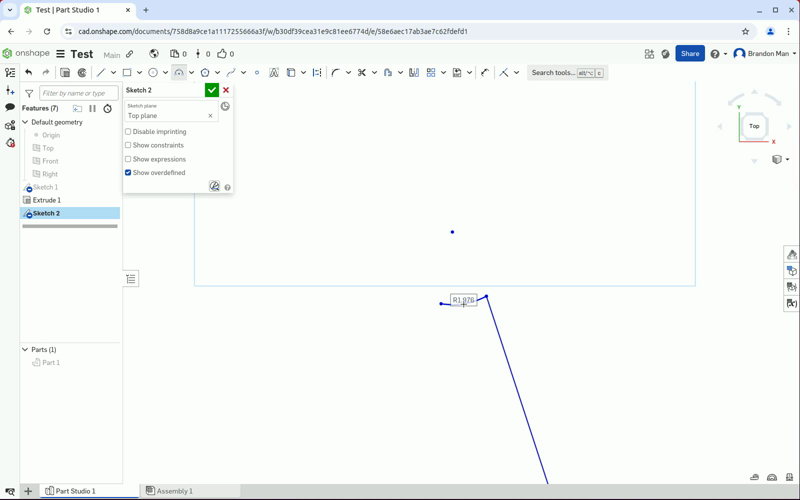
scroll(-6)
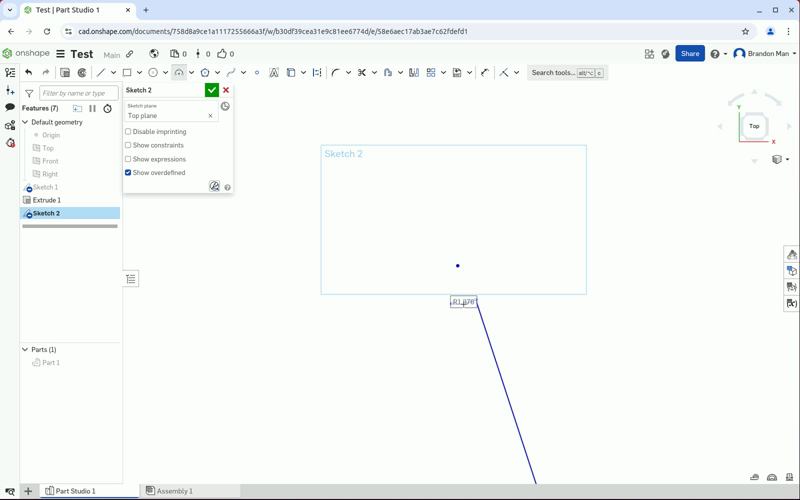
scroll(-6)
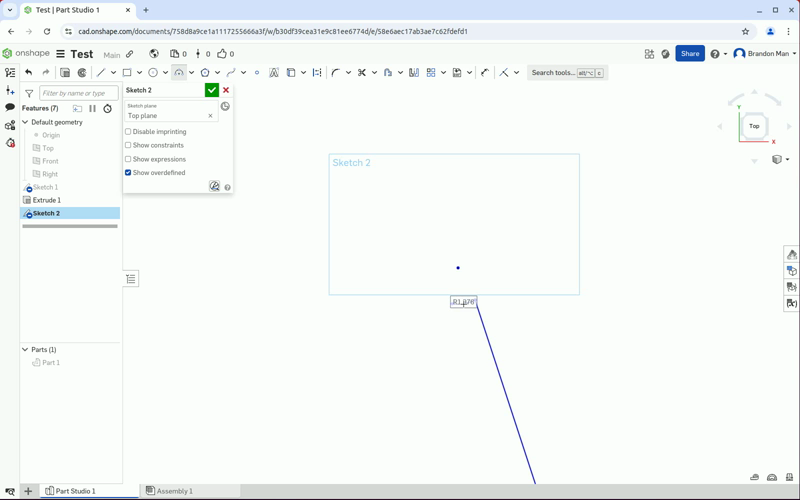
scroll(-6)
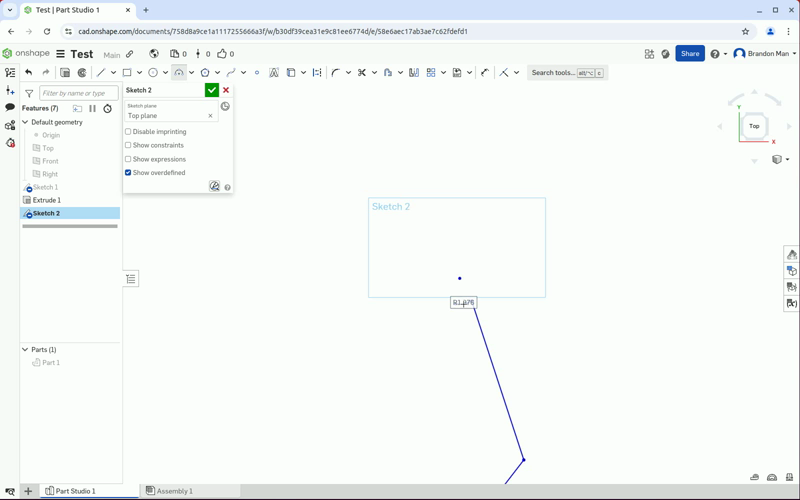
scroll(-6)
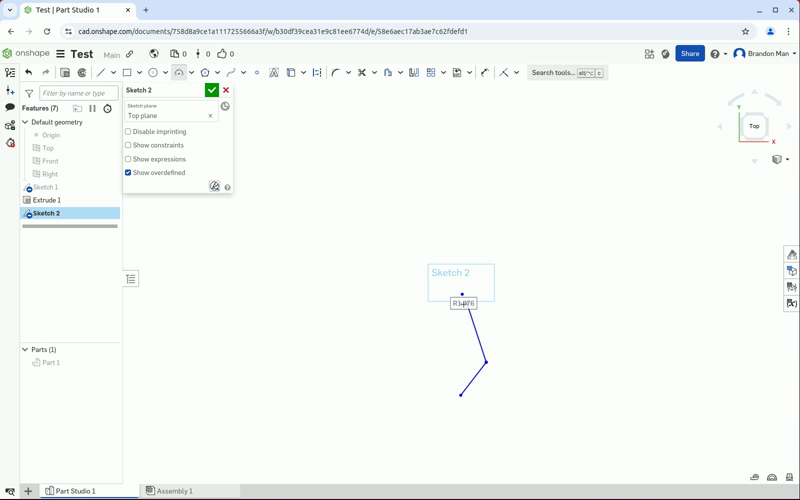
key_up(shift)
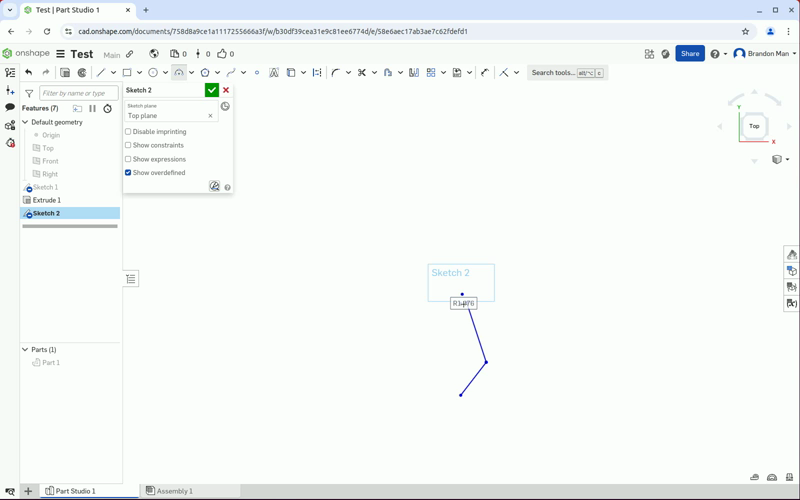
key(esc)
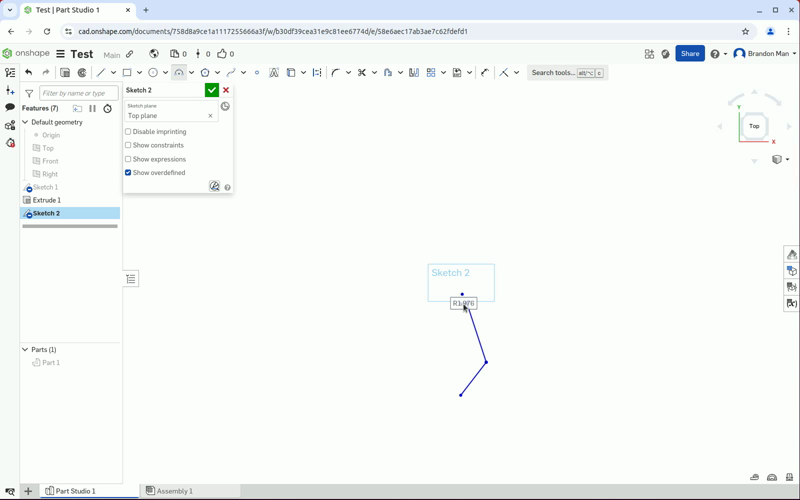
key(l)
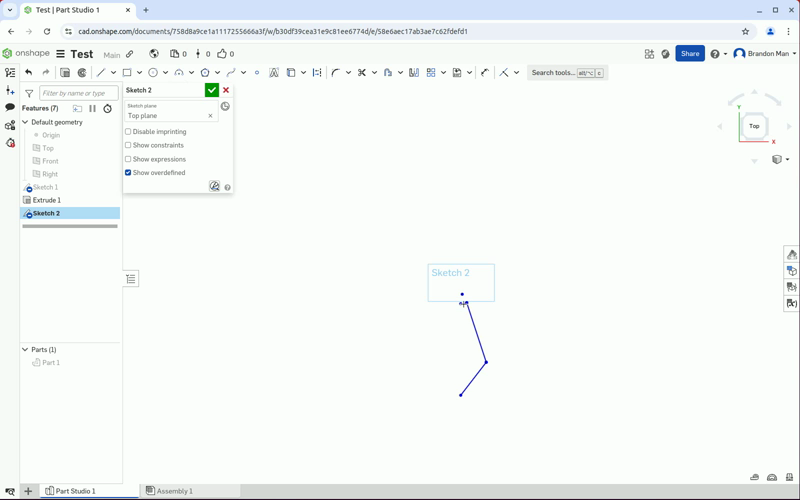
mouse_move(460, 303)
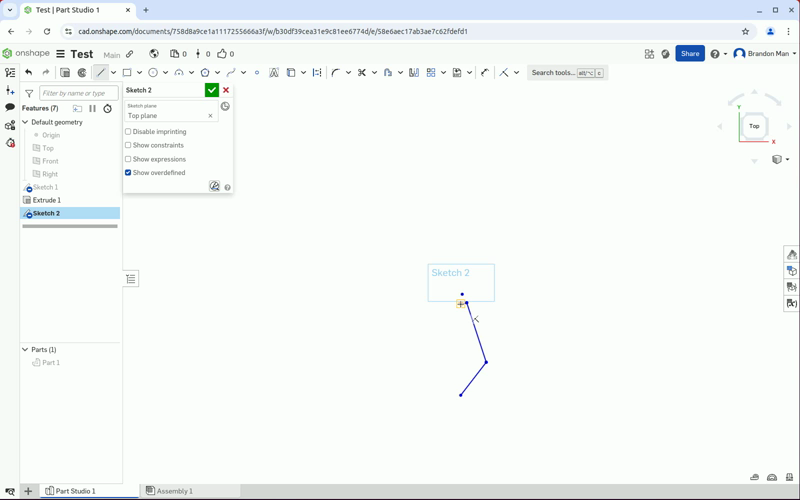
scroll(6)
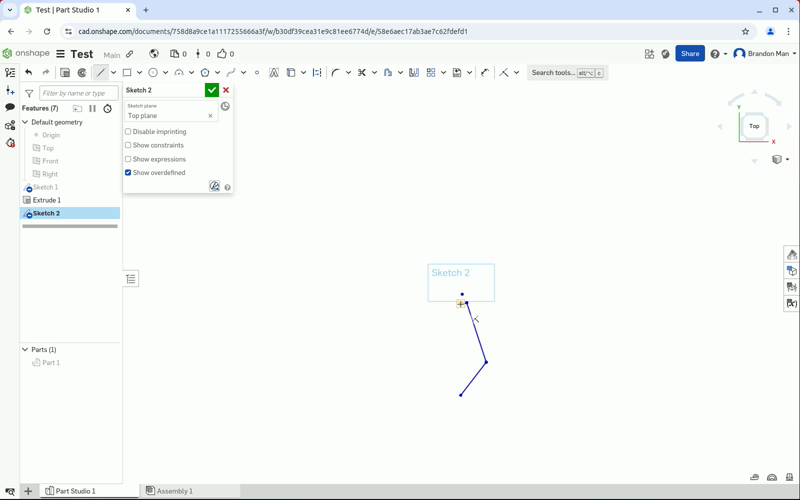
scroll(6)
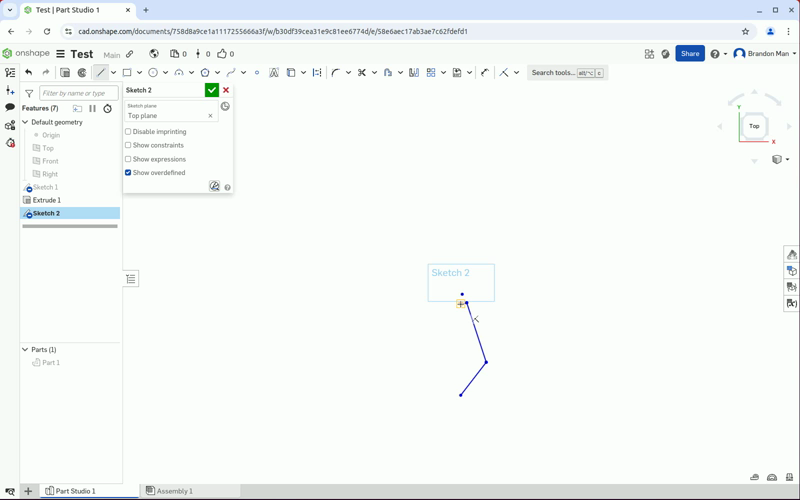
scroll(6)
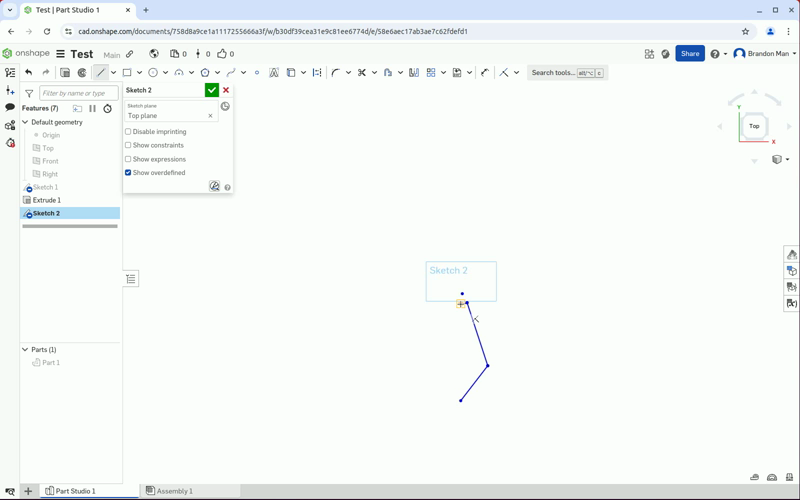
scroll(6)
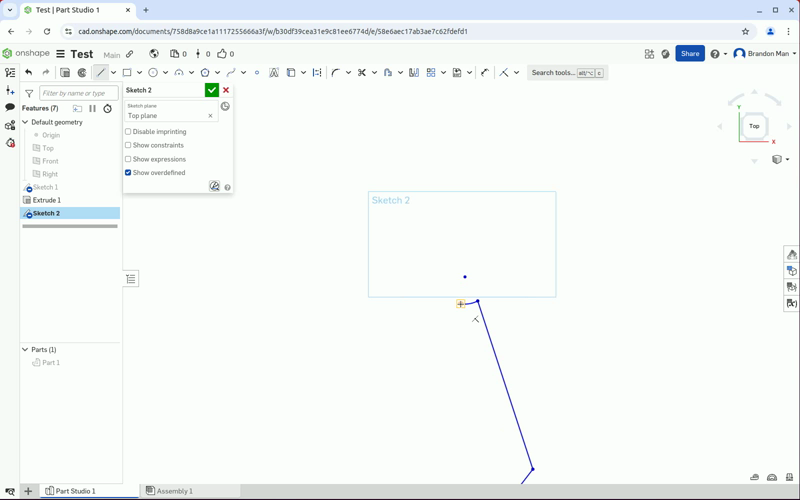
scroll(6)
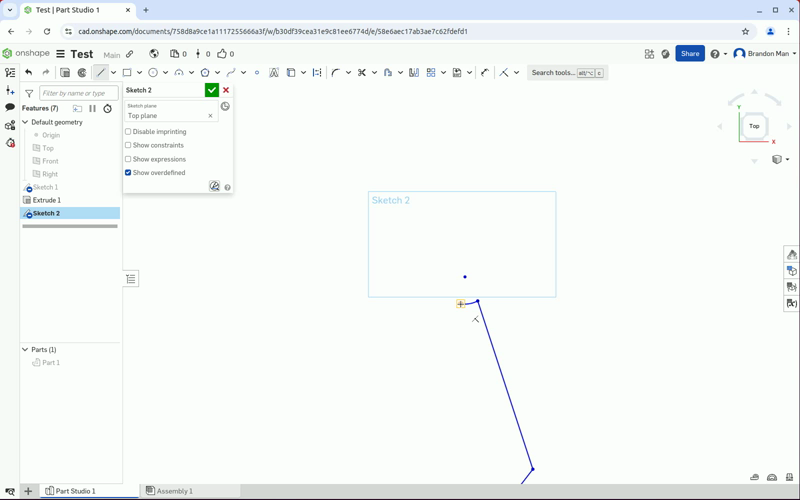
scroll(6)
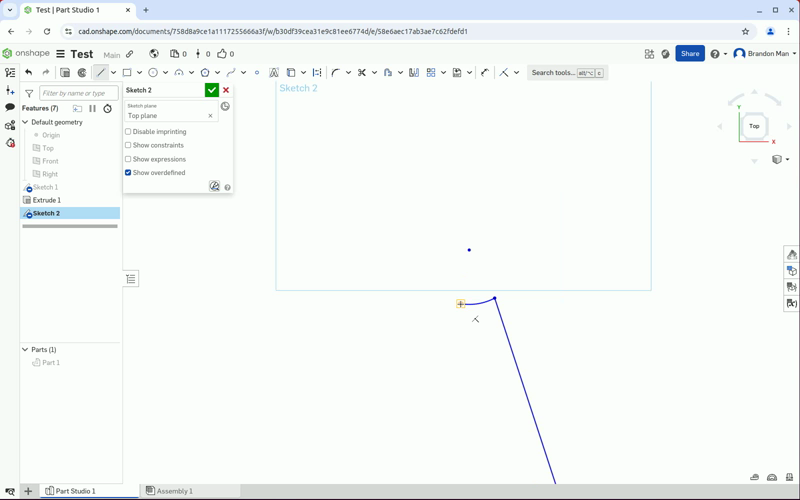
scroll(6)
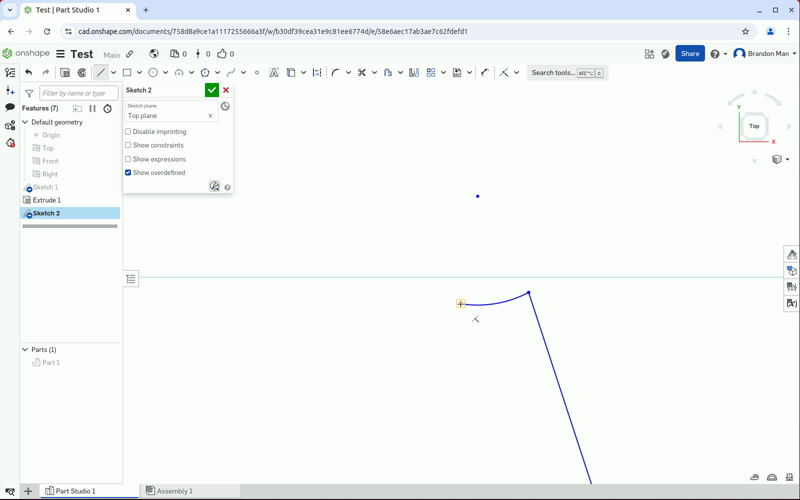
click(460, 303)
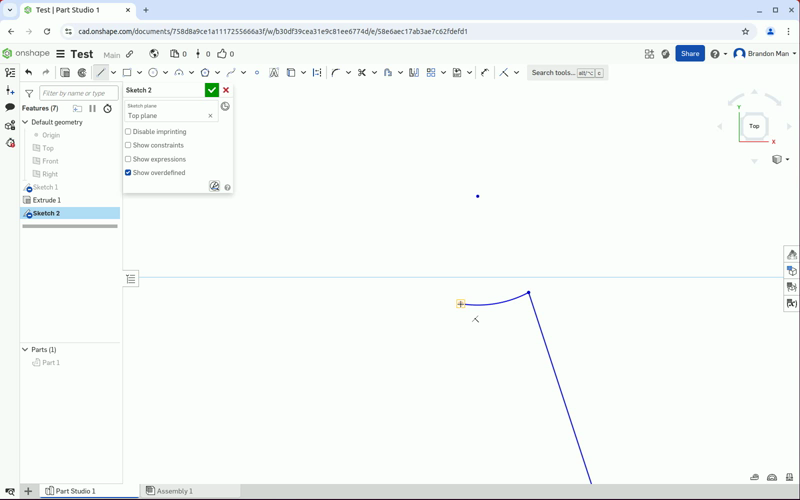
scroll(-6)
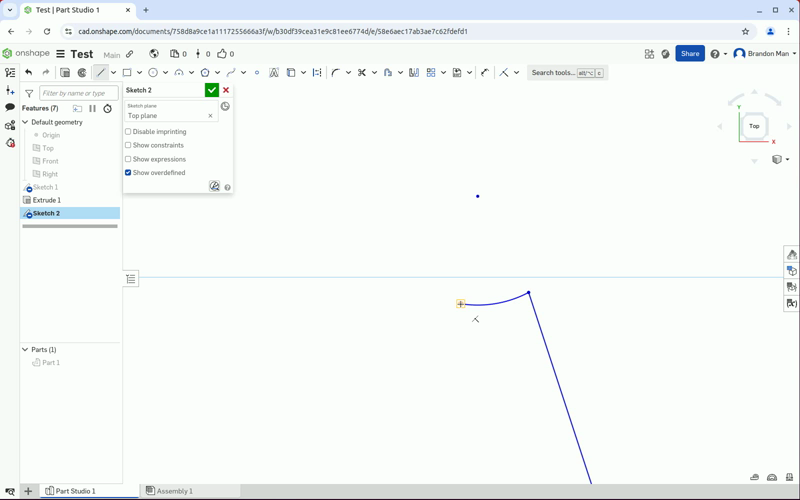
scroll(-6)
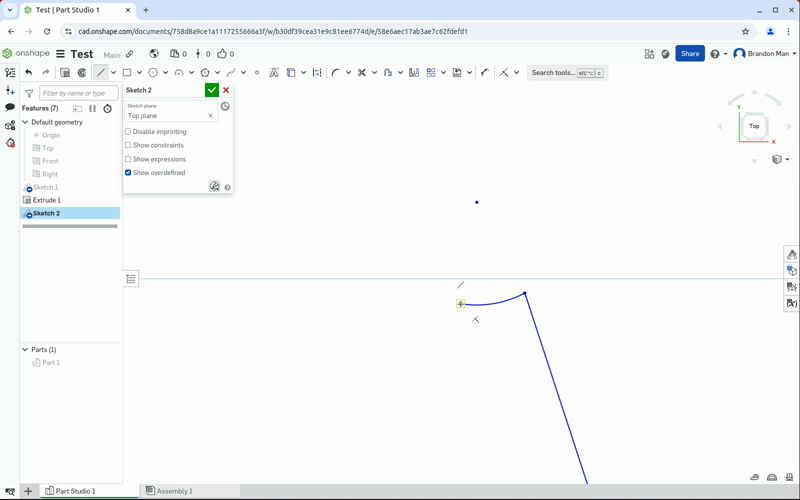
scroll(-6)
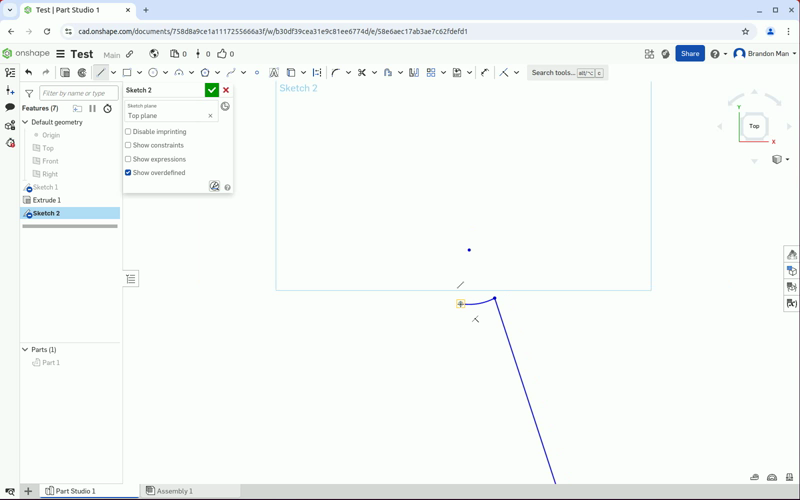
scroll(-6)
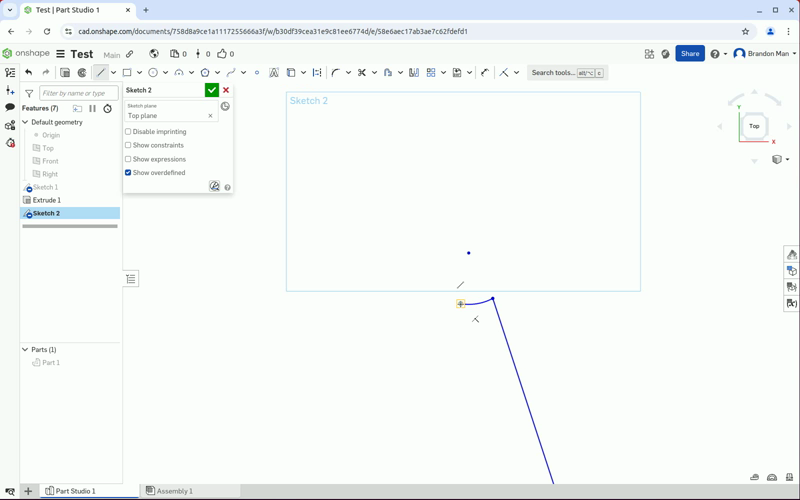
scroll(-6)
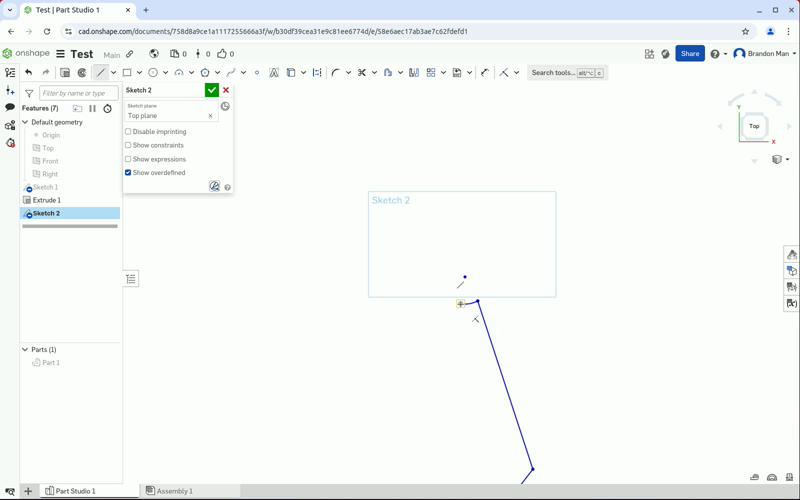
scroll(-6)
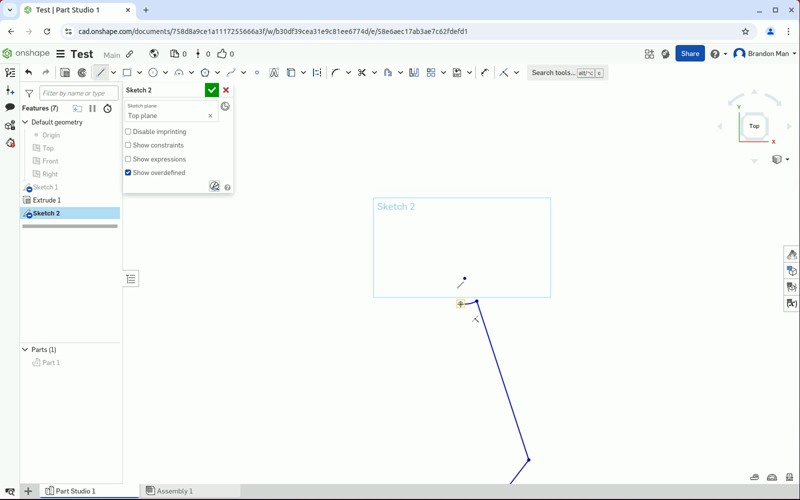
scroll(-6)
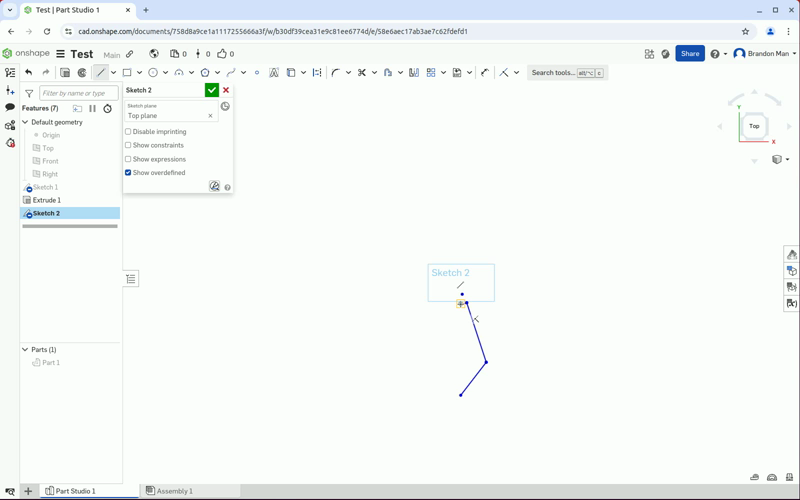
key_down(shift)
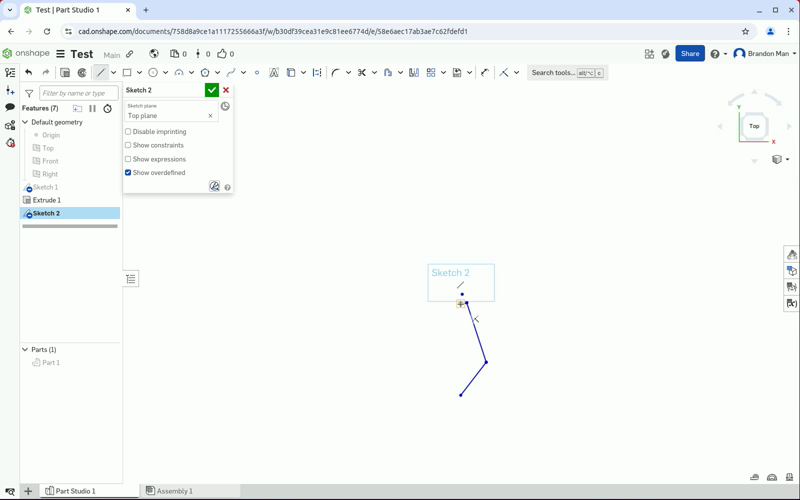
mouse_move(460, 395)
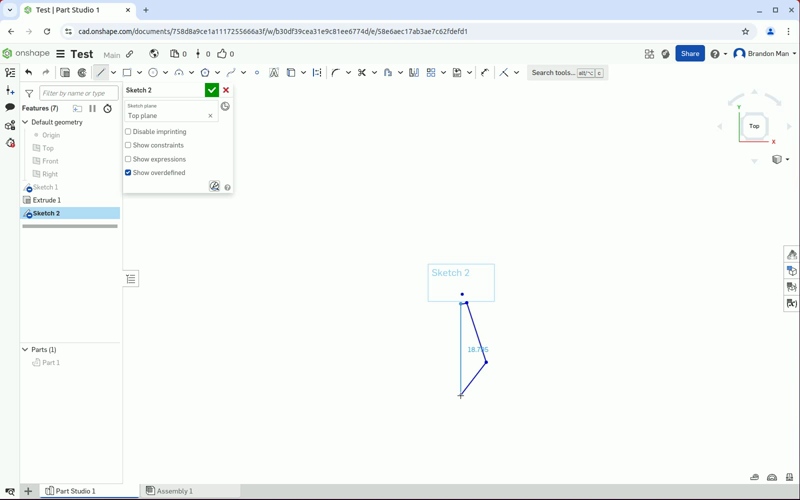
key_up(shift)
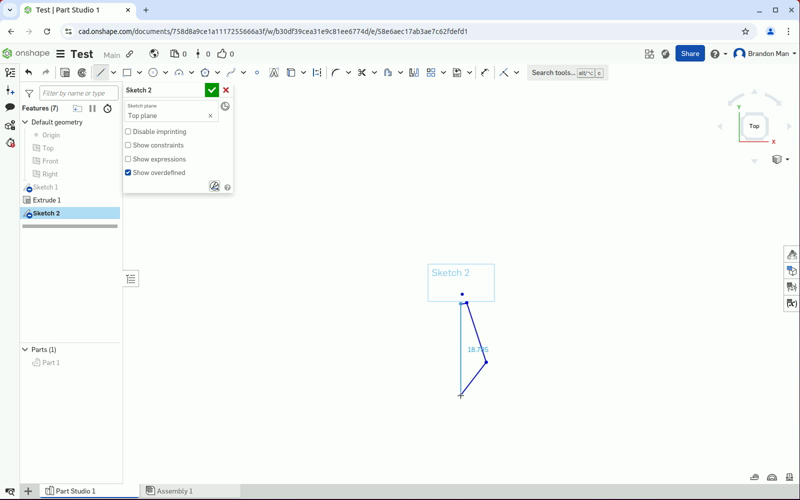
click(460, 395)
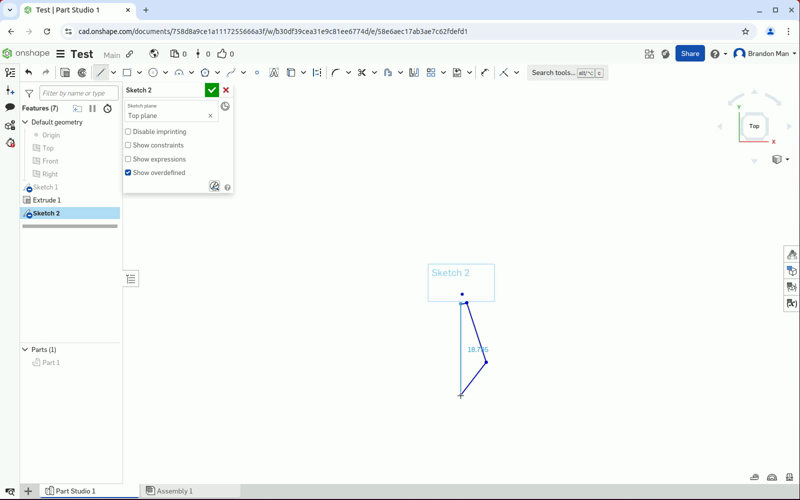
key(esc)
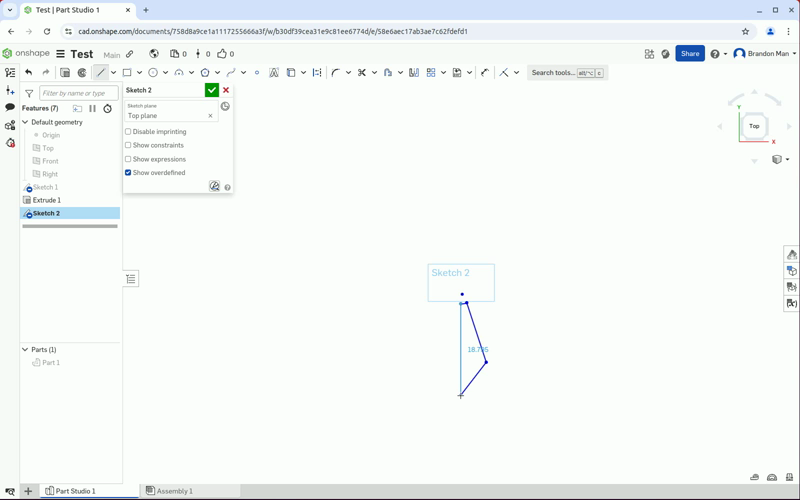
mouse_move(482, 362)
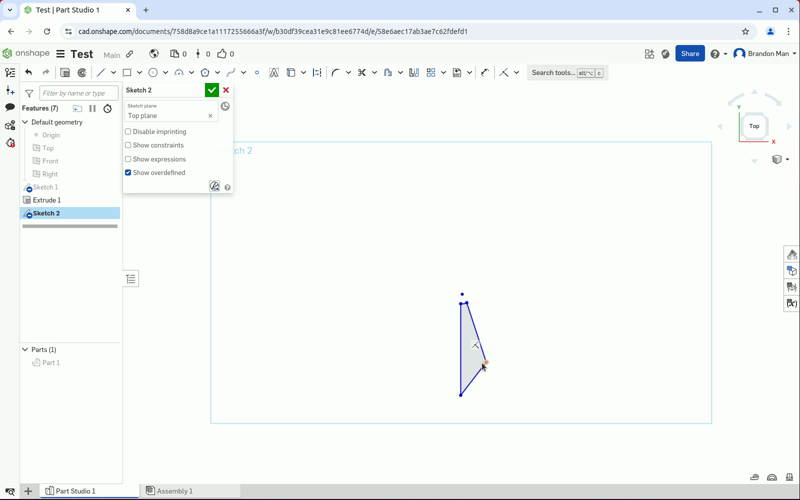
scroll(6)
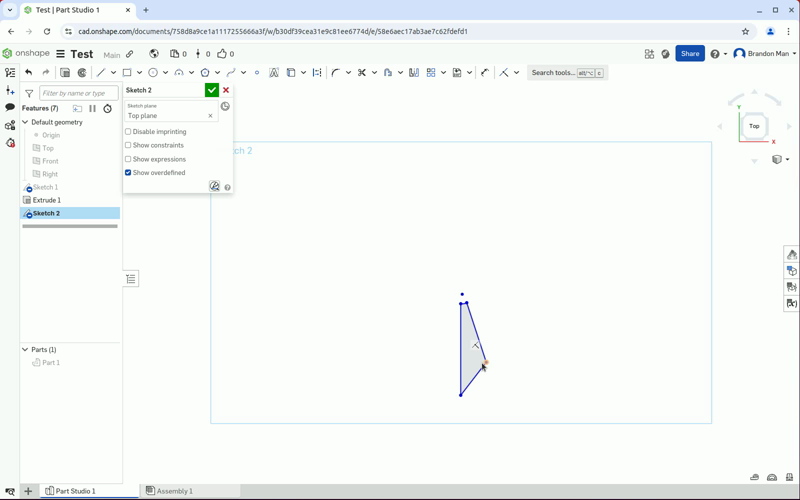
scroll(6)
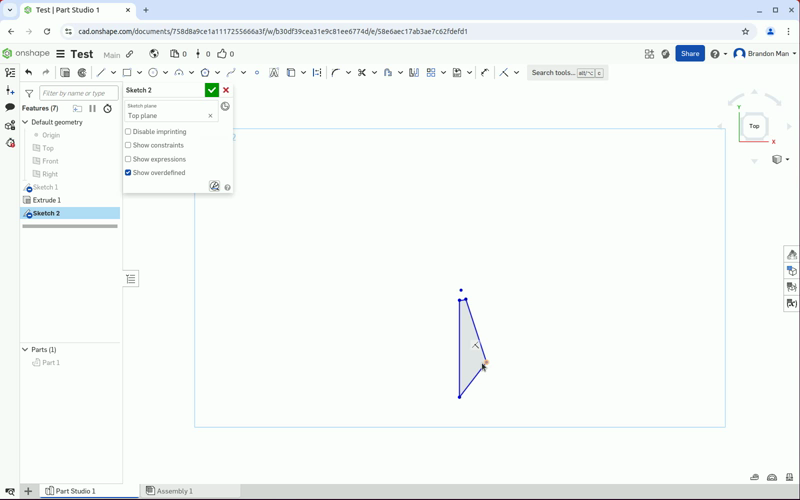
scroll(6)
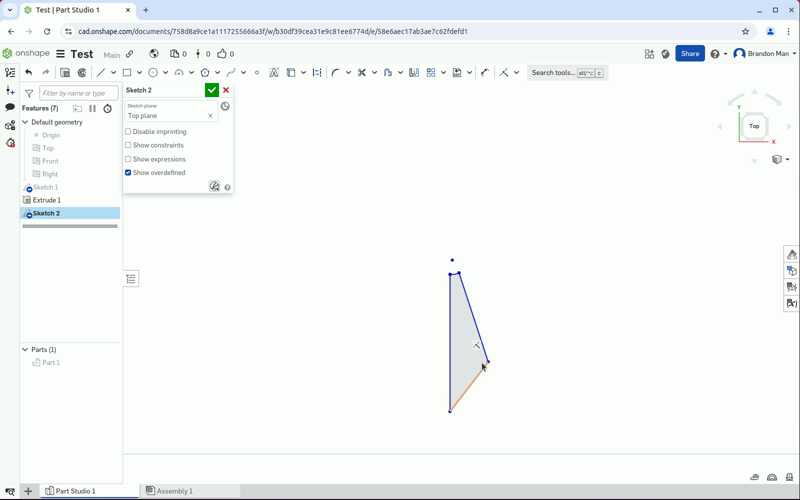
scroll(6)
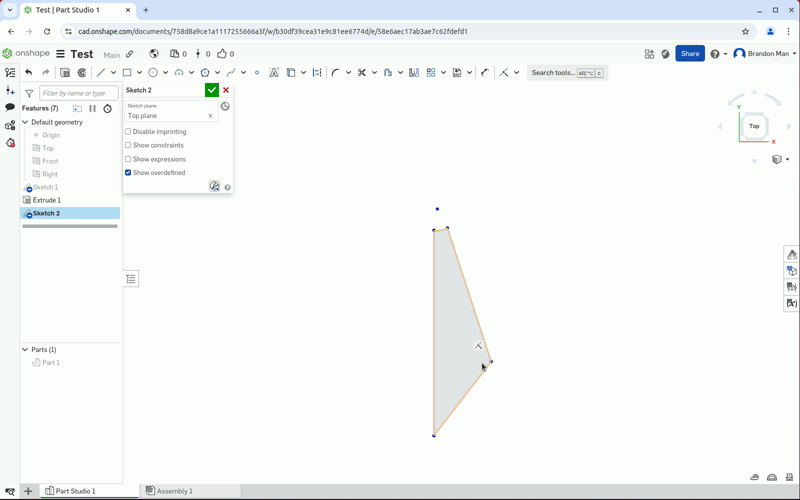
scroll(6)
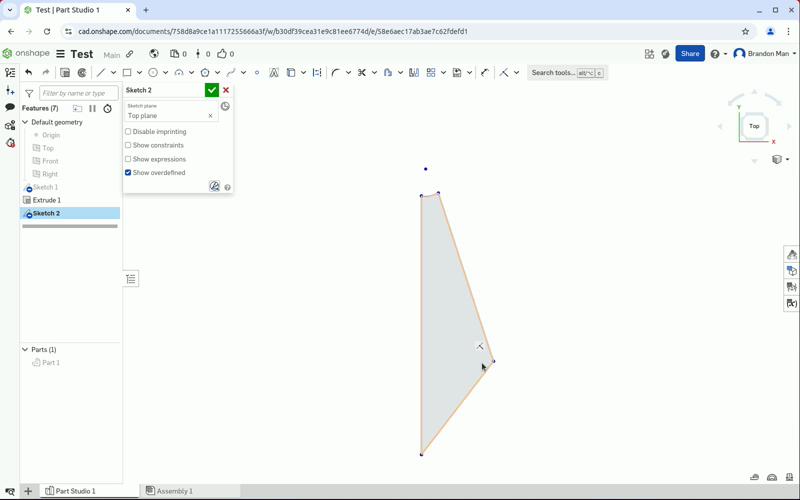
scroll(6)
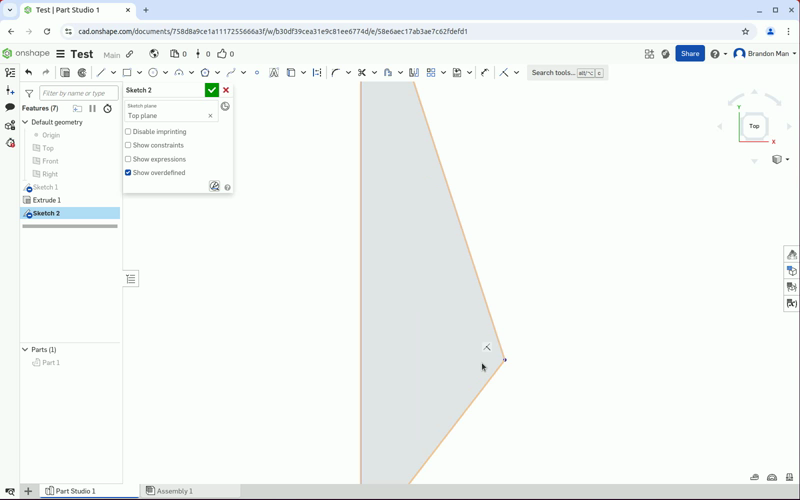
scroll(6)
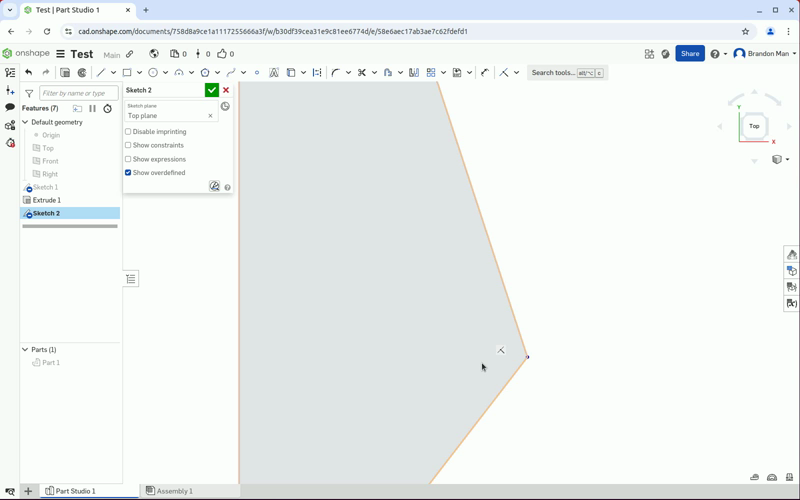
click(482, 362)
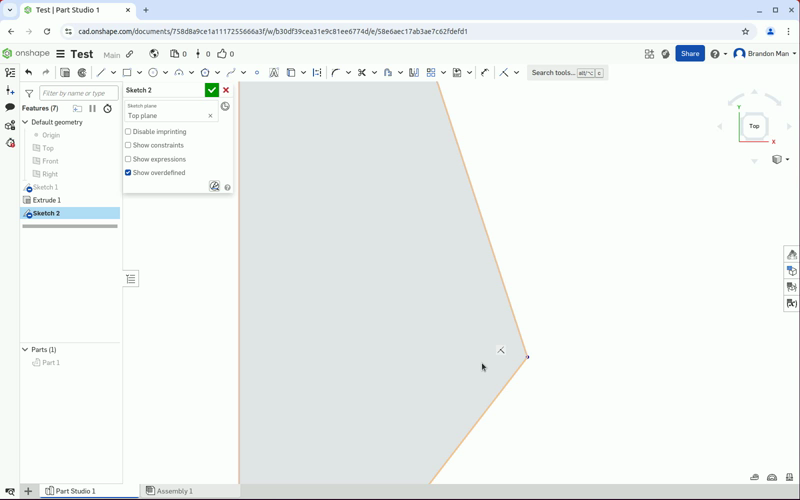
scroll(-6)
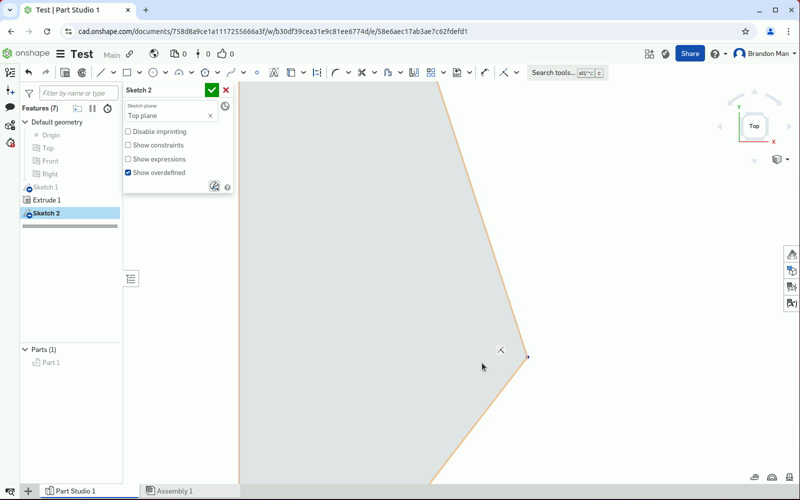
scroll(-6)
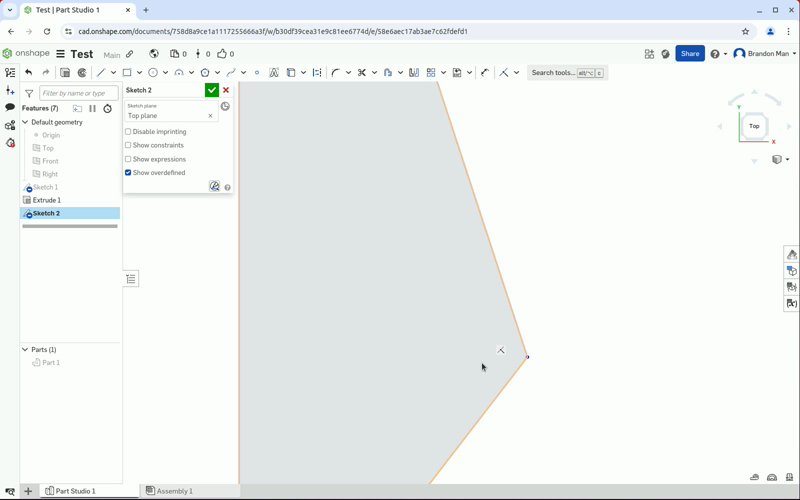
scroll(-6)
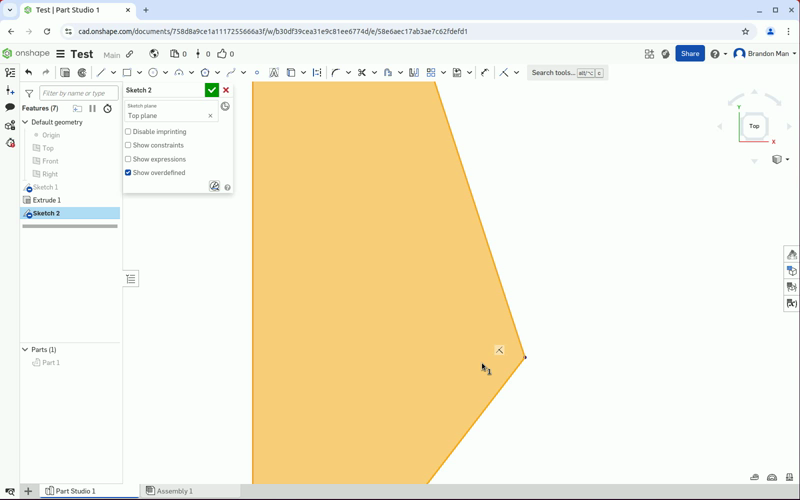
scroll(-6)
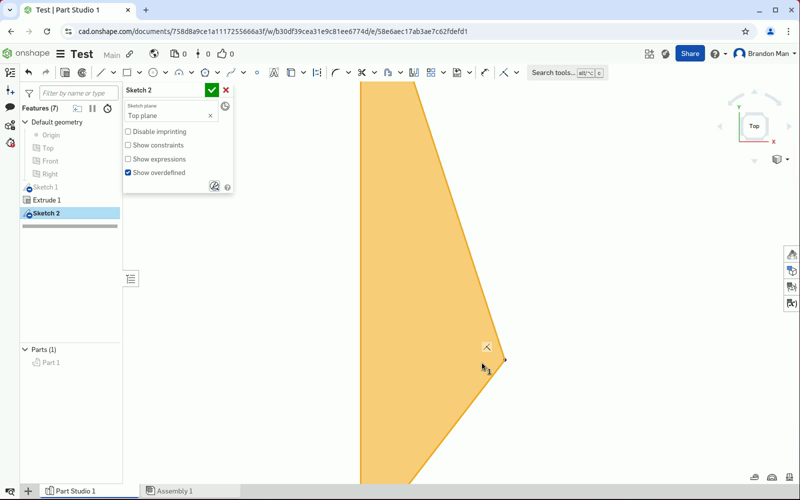
scroll(-6)
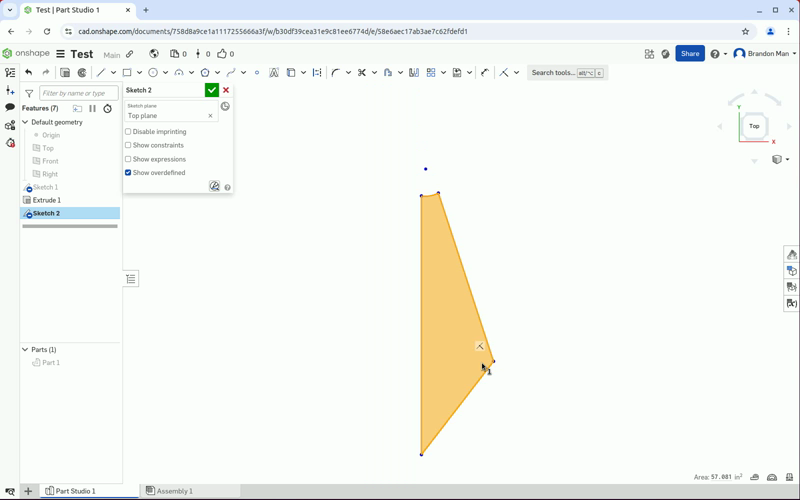
scroll(-6)
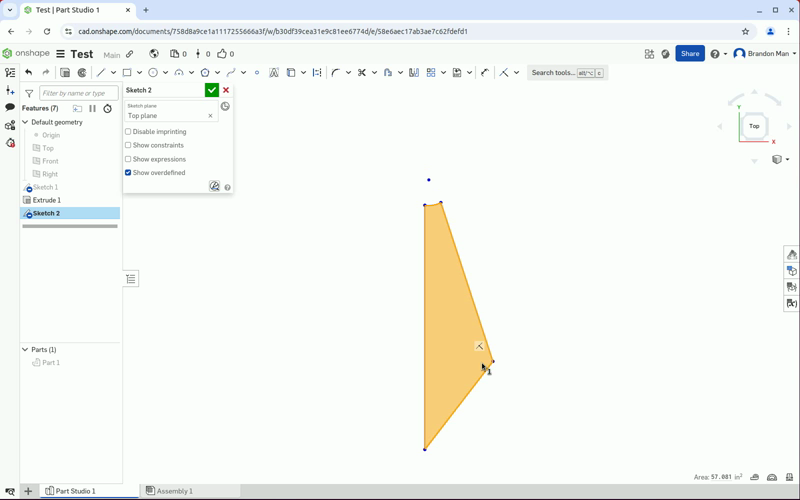
scroll(-6)
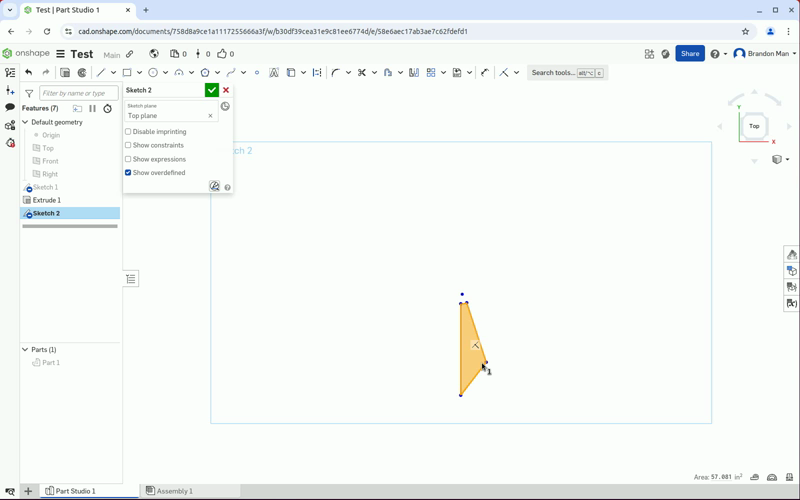
mouse_move(73, 352)
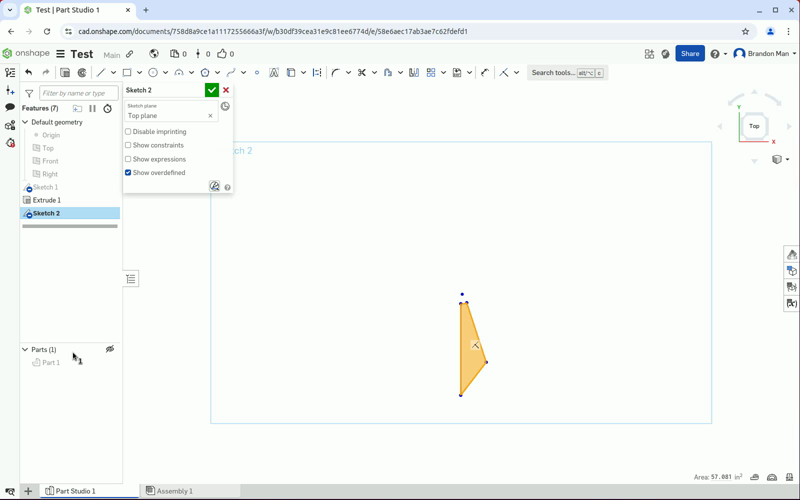
key(shift+y)
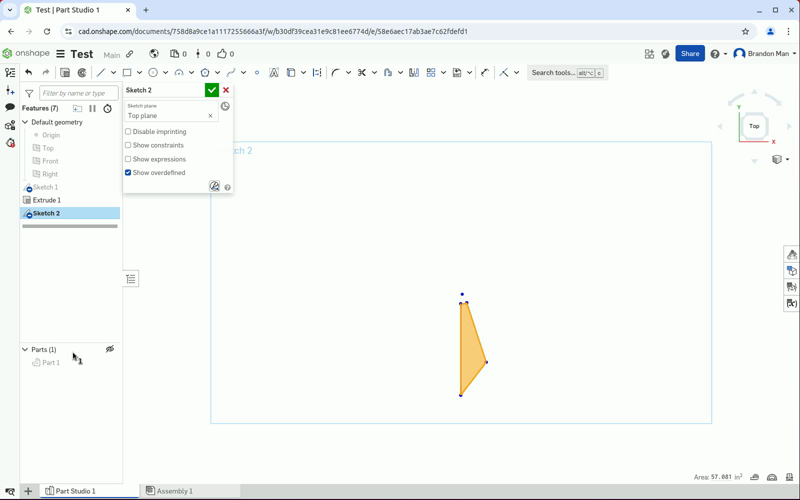
key(shift+e)
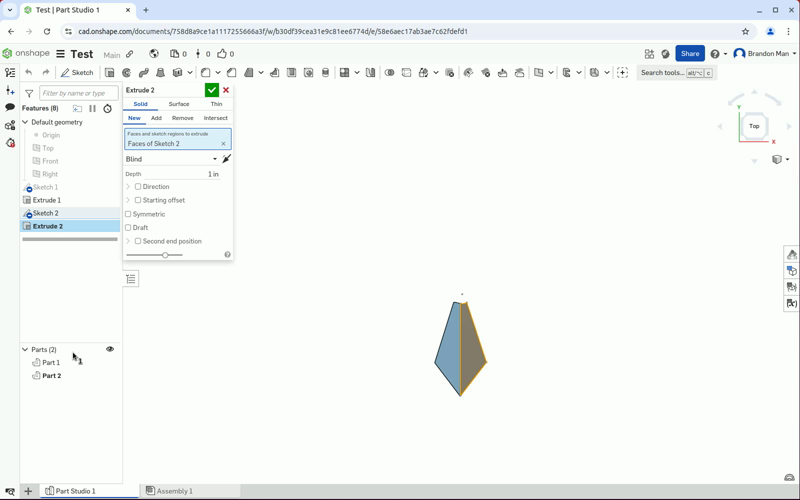
mouse_move(143, 106)
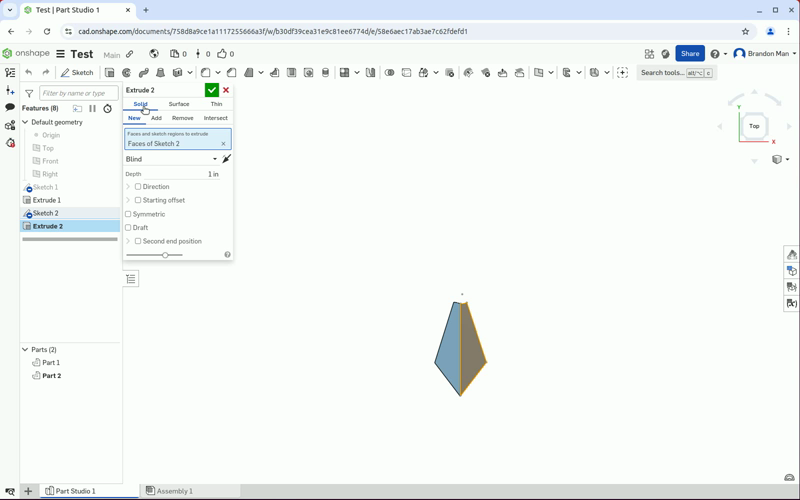
click(143, 106)
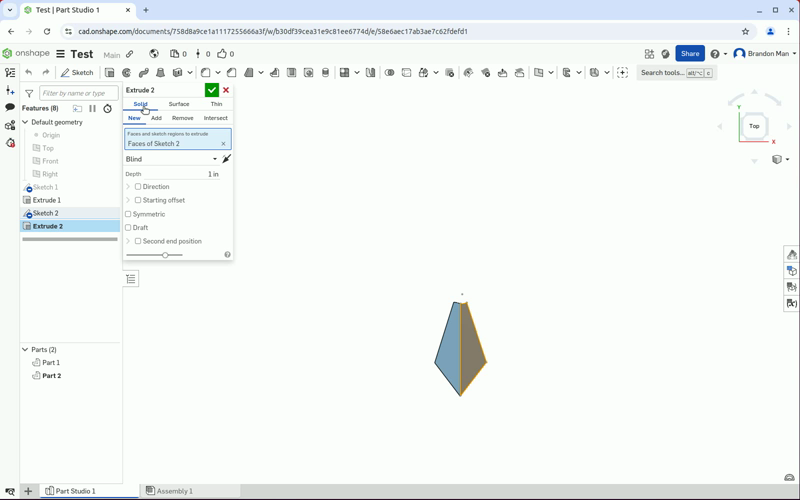
mouse_move(137, 120)
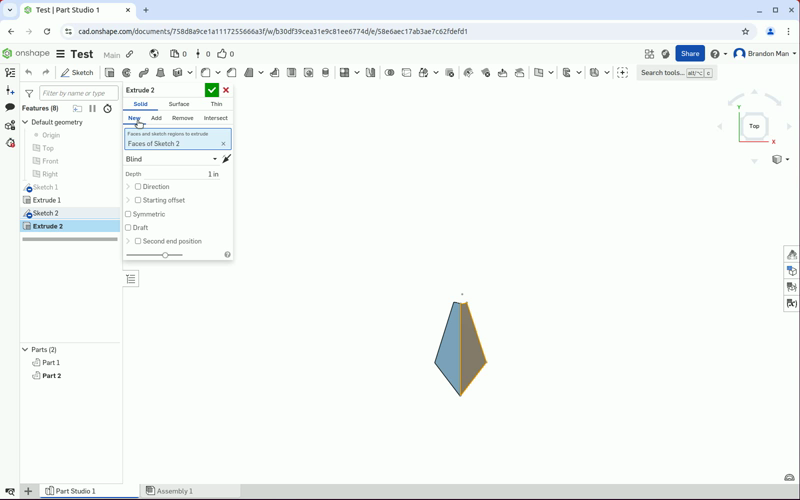
click(137, 120)
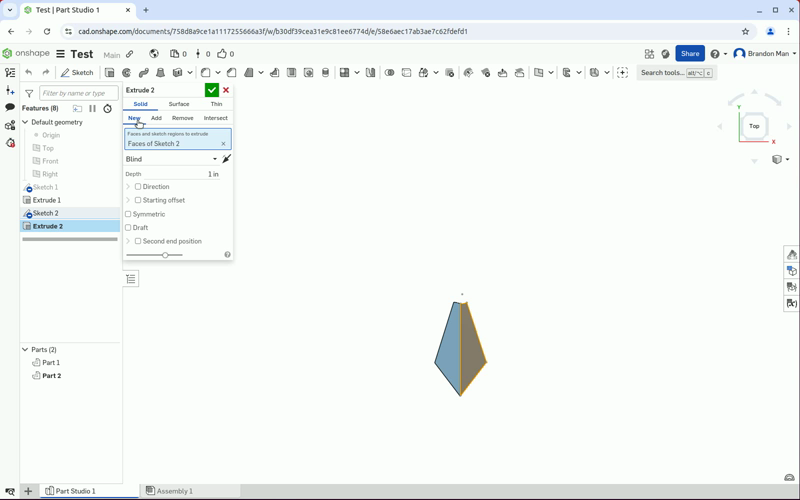
key(tab, 4)
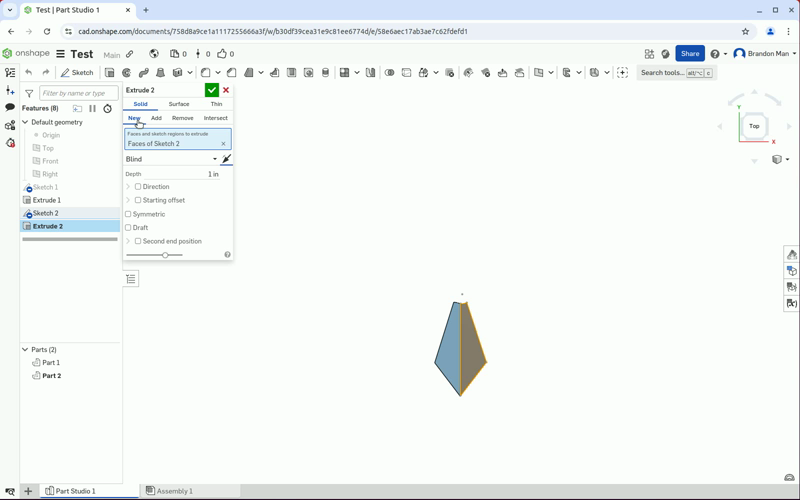
text(1.685)
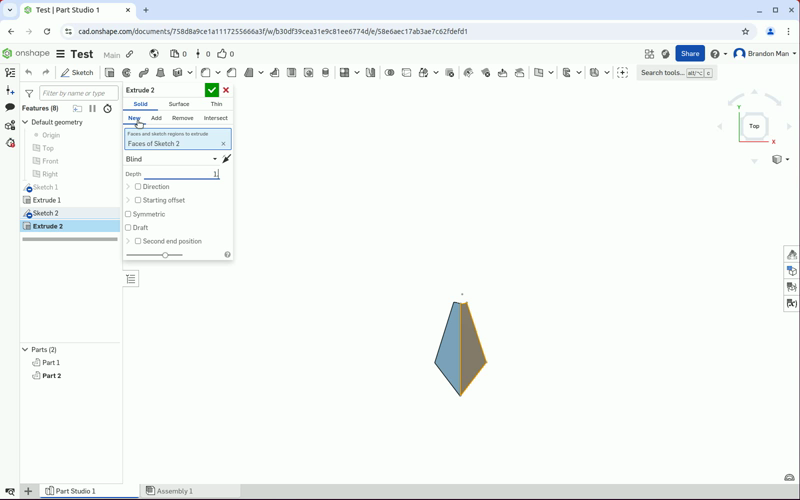
key(enter)
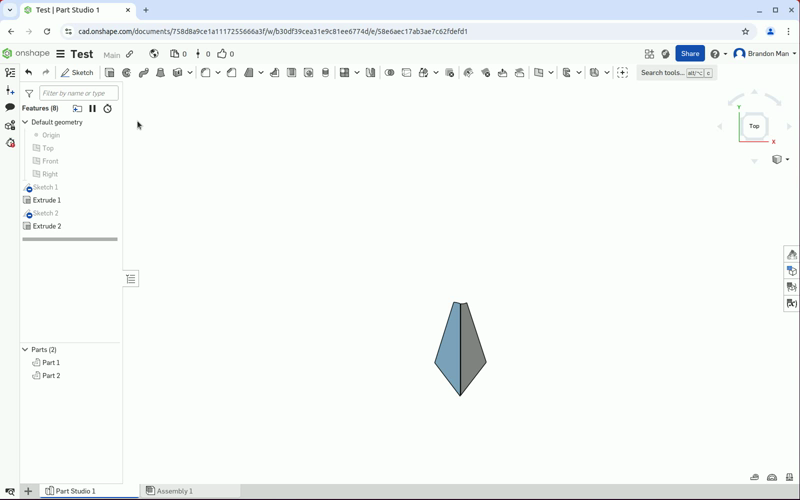
key(shift+h)
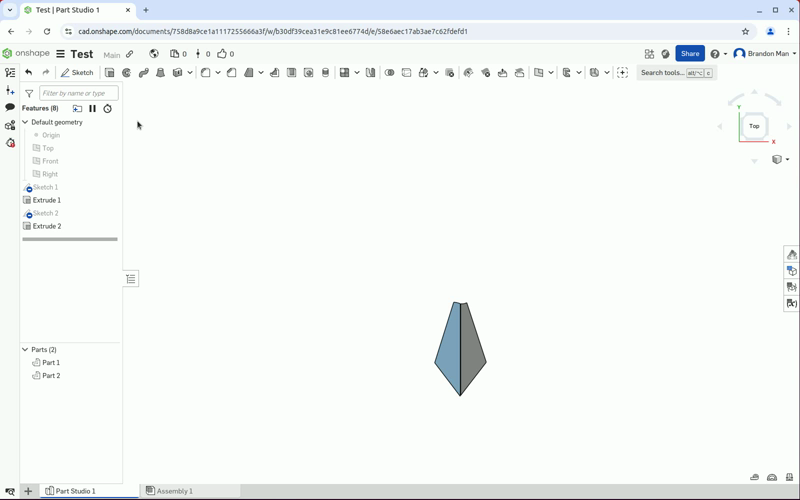
key(shift+h)
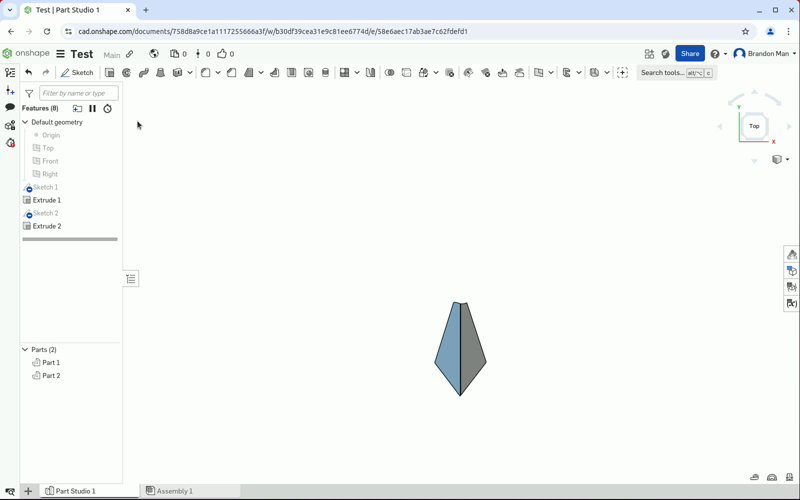
mouse_move(73, 189)
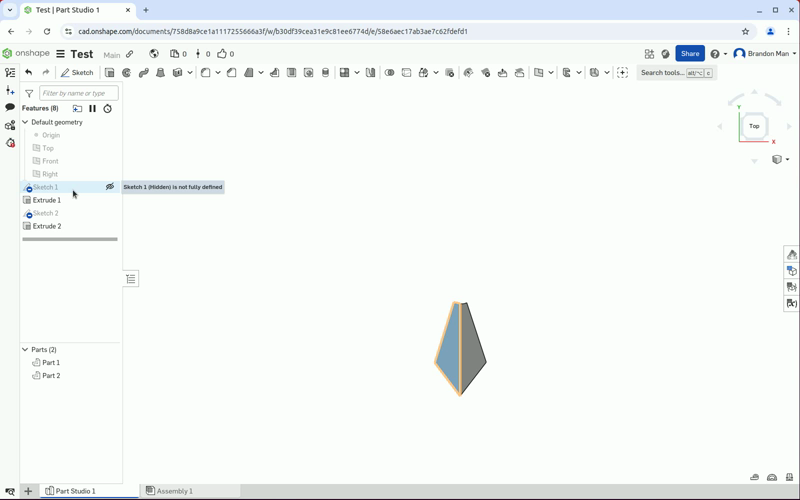
click(73, 189)
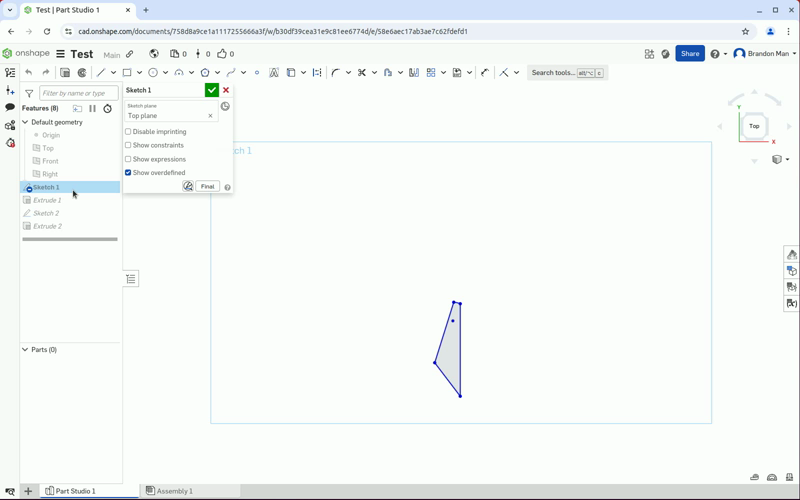
mouse_move(229, 92)
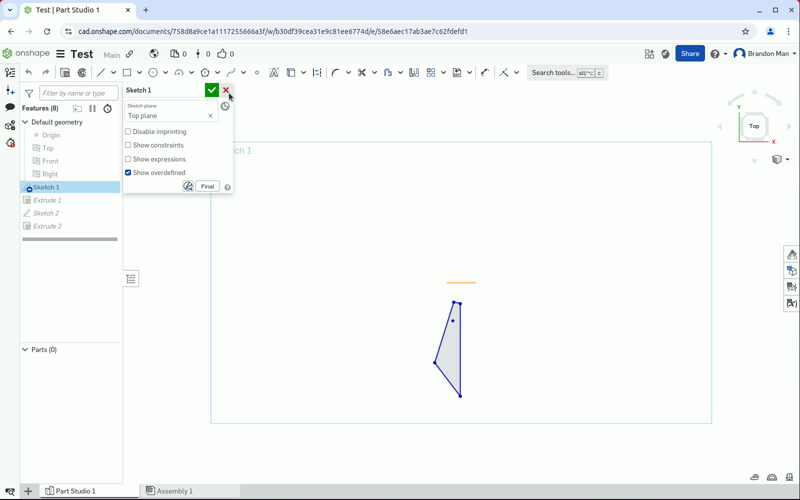
click(229, 92)
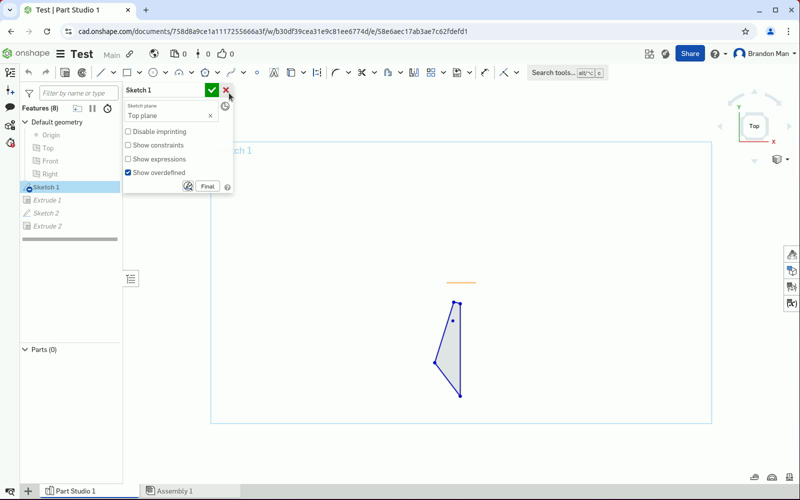
key(shift+s)
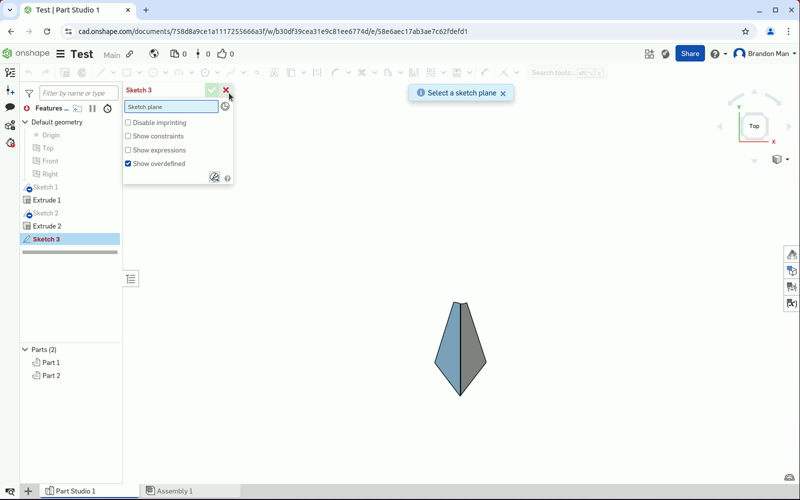
mouse_move(73, 150)
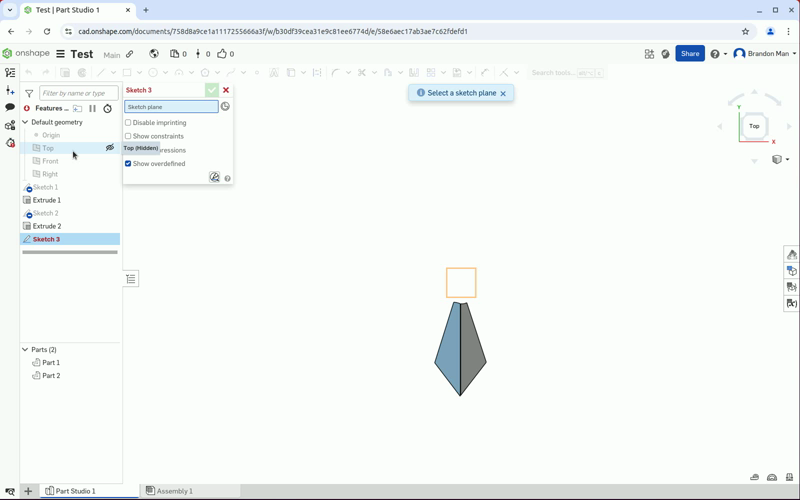
click(73, 150)
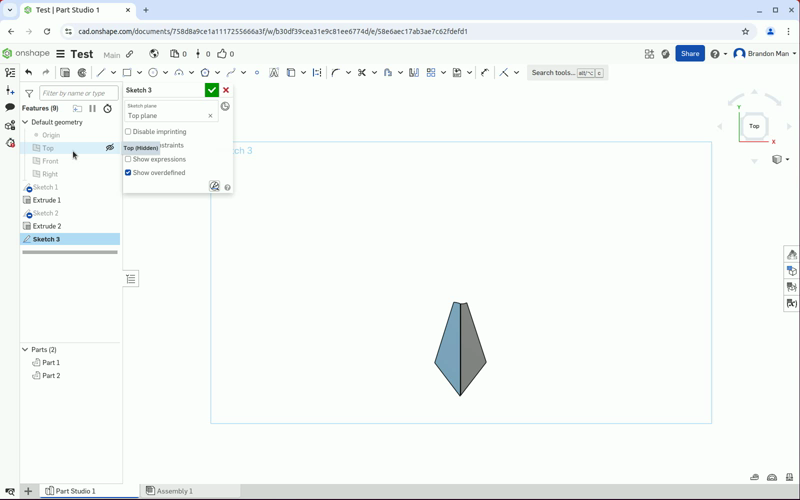
mouse_move(73, 352)
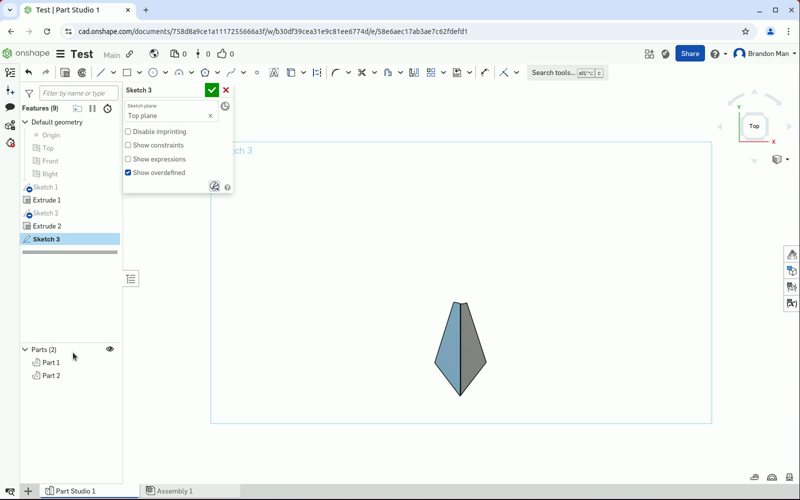
key(y)
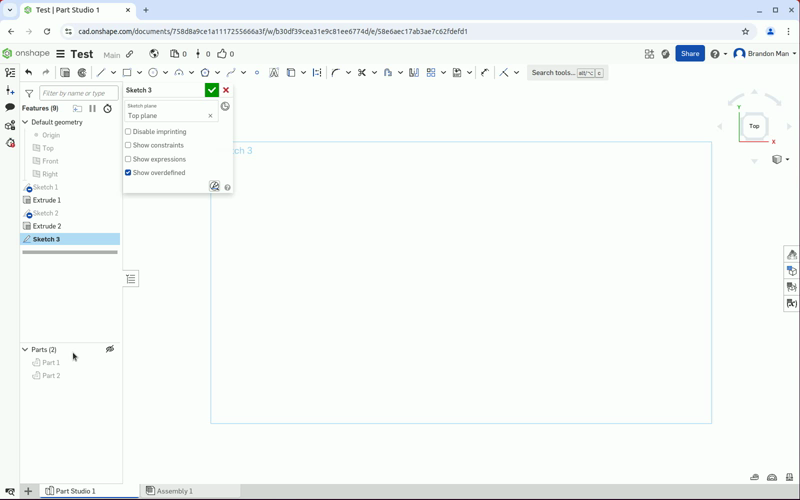
key(a)
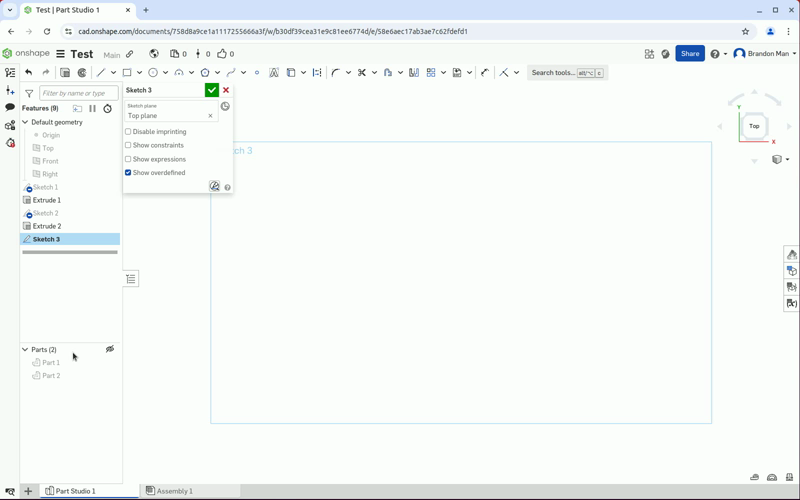
key_down(shift)
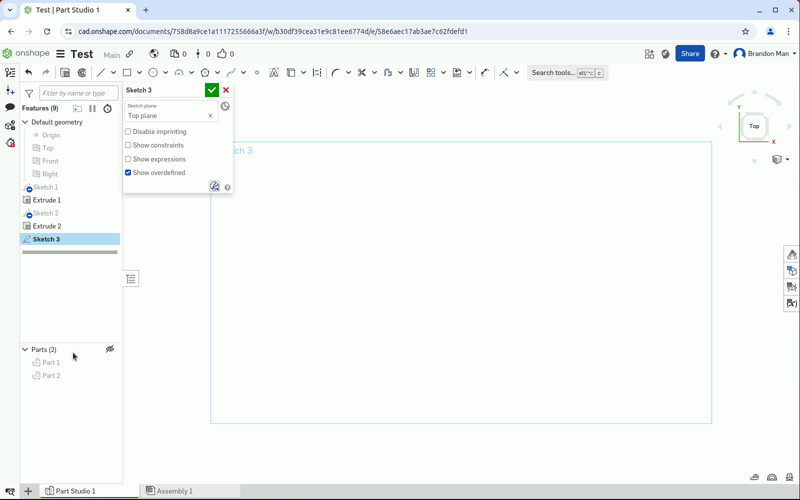
mouse_move(454, 303)
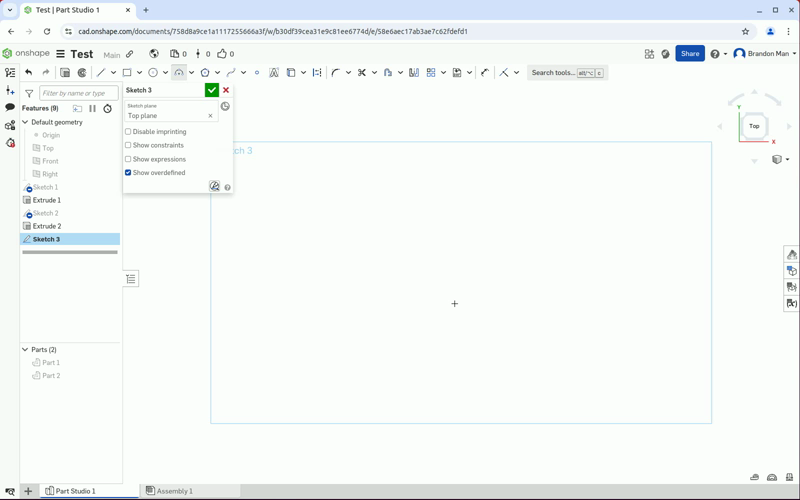
click(454, 303)
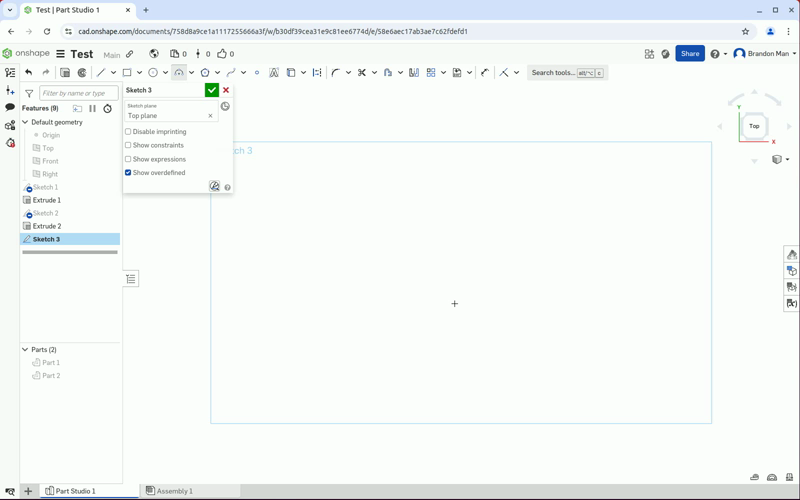
key_up(shift)
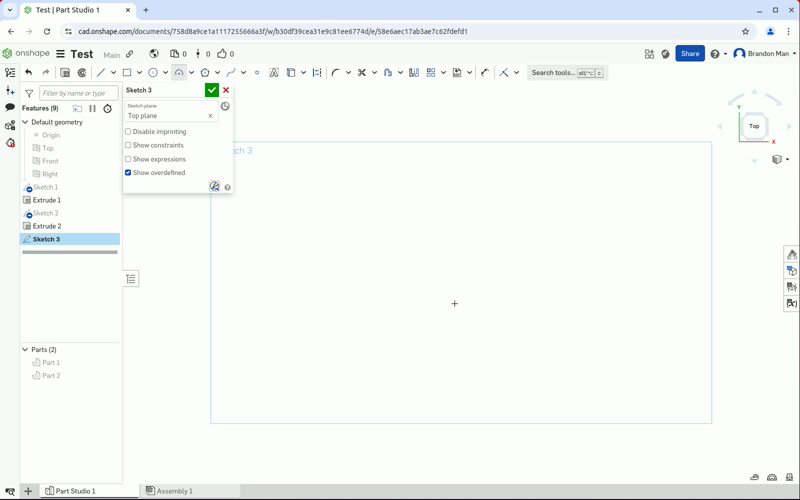
key_down(shift)
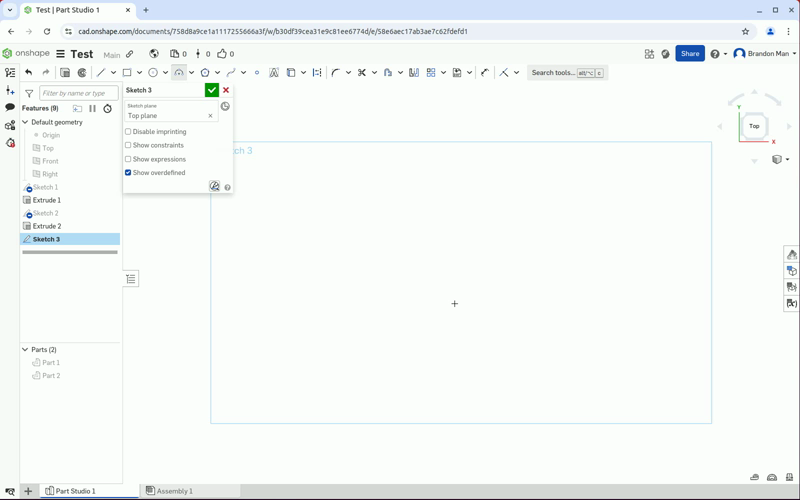
mouse_move(461, 303)
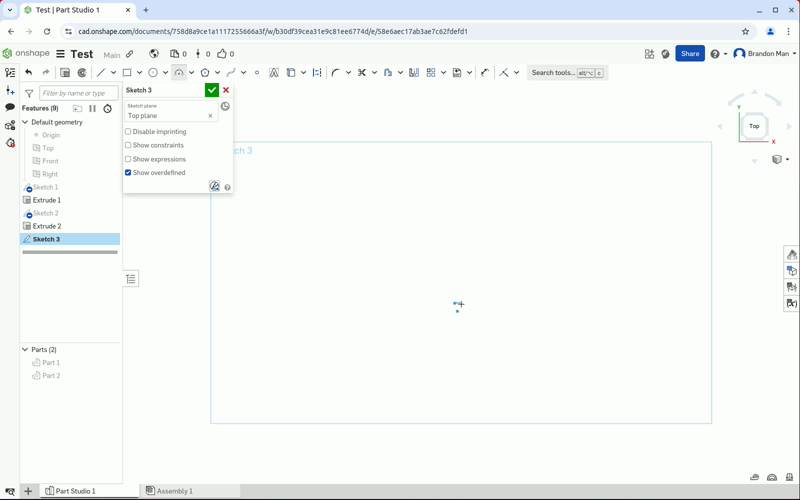
scroll(6)
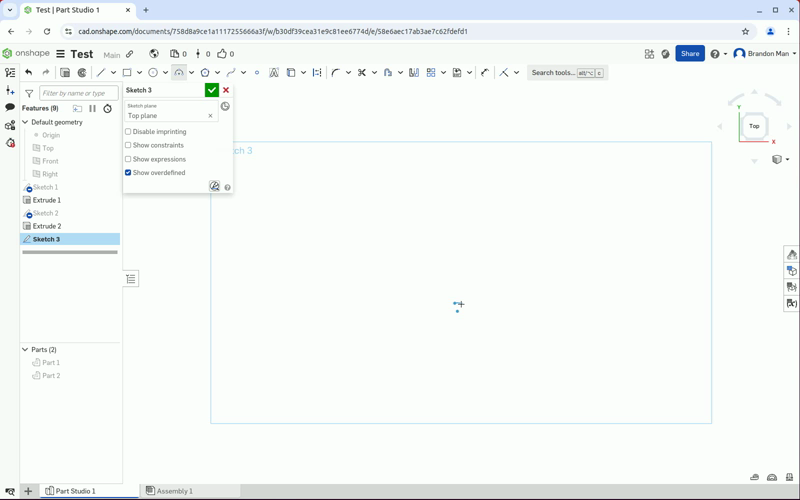
scroll(6)
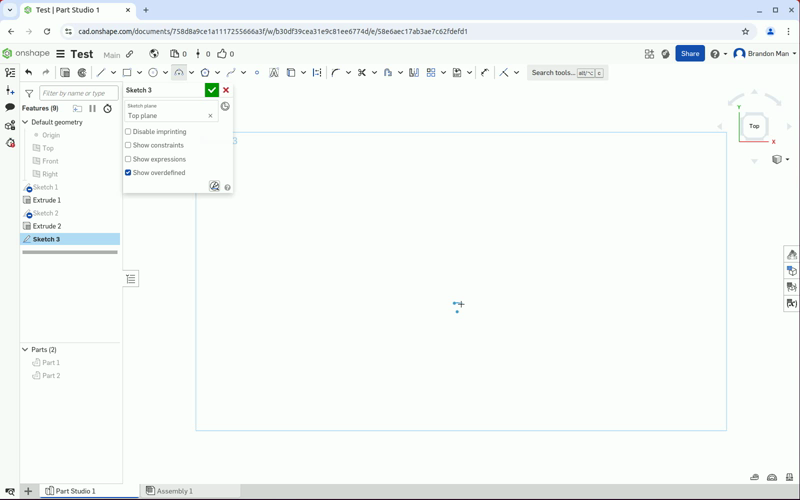
scroll(6)
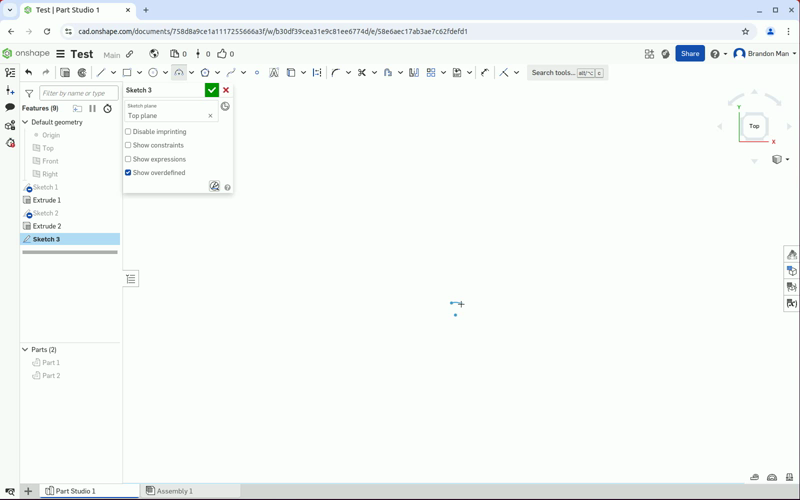
scroll(6)
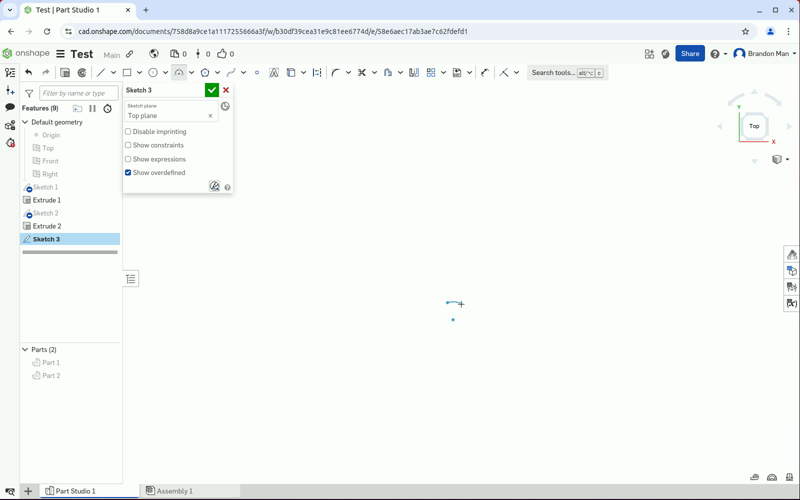
scroll(6)
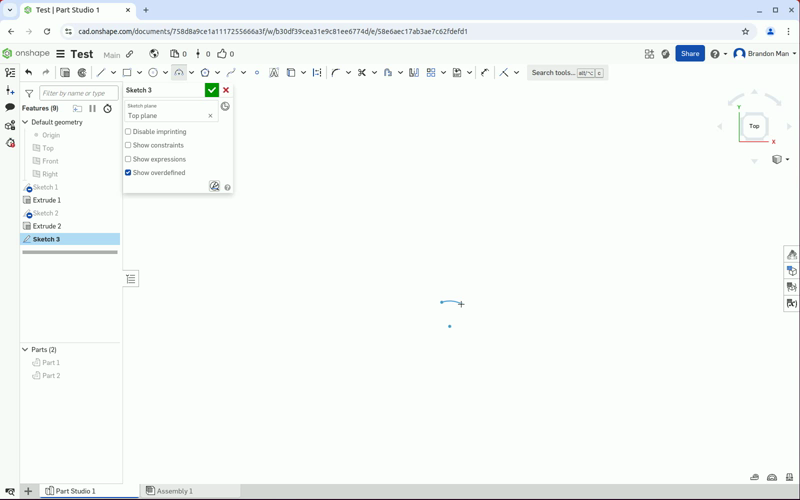
scroll(6)
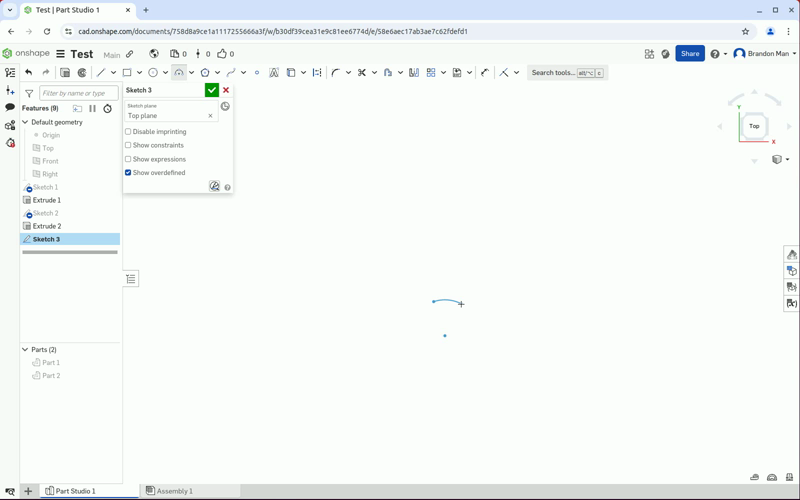
scroll(6)
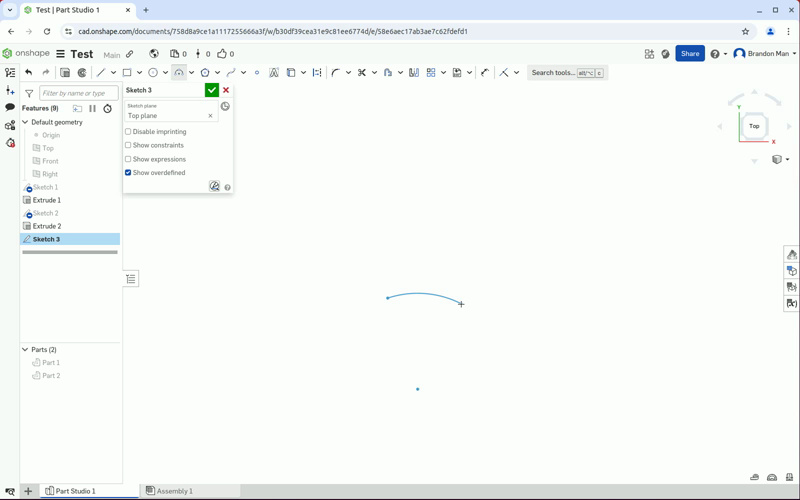
click(461, 303)
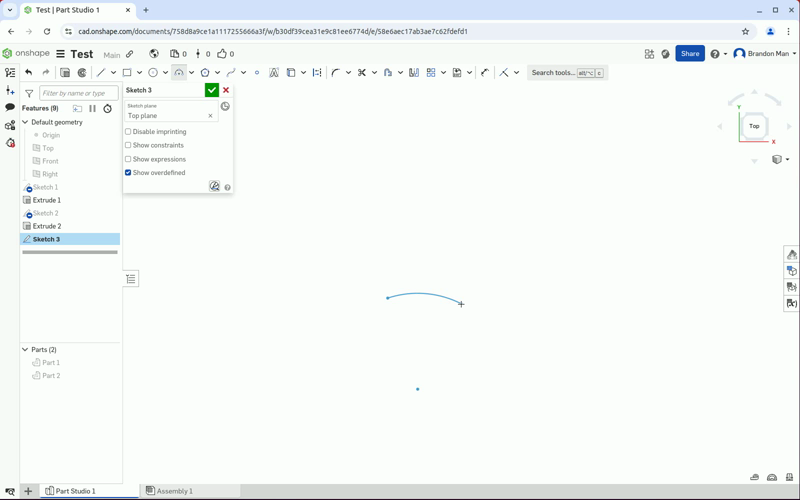
scroll(-6)
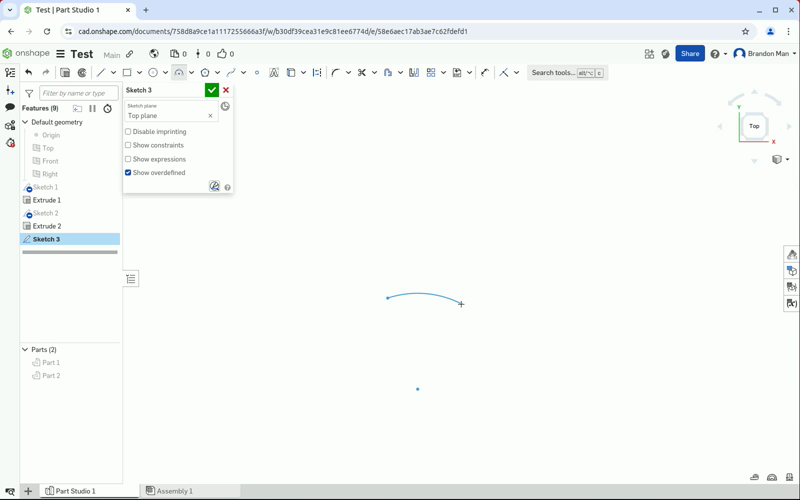
scroll(-6)
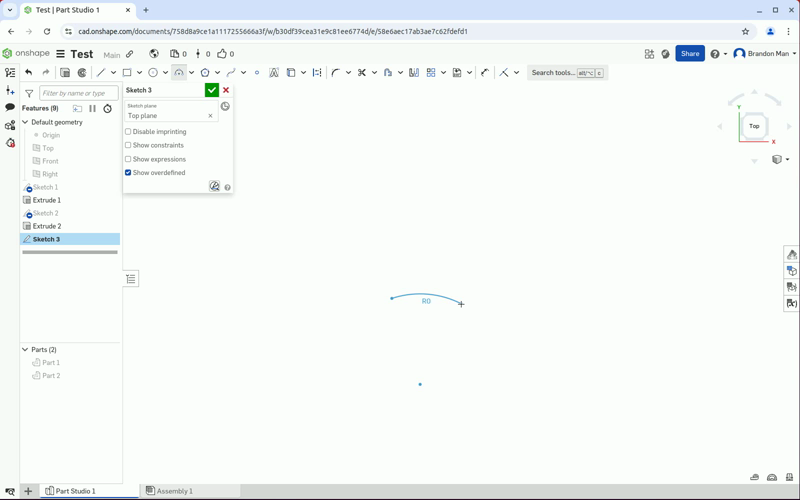
scroll(-6)
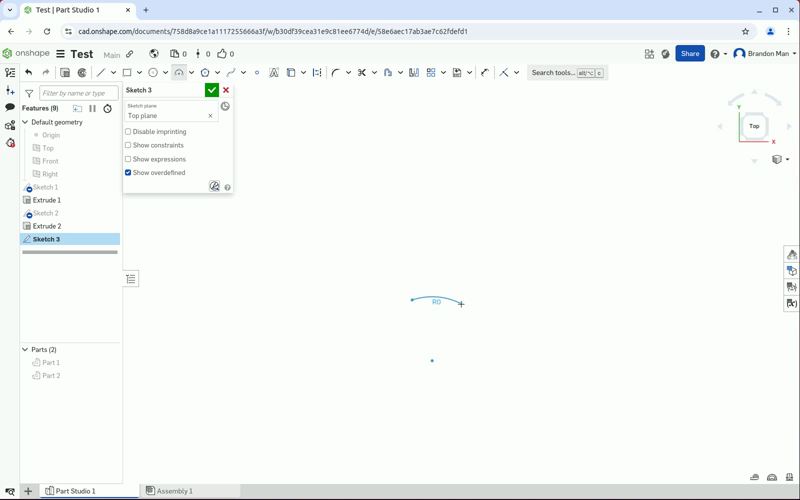
scroll(-6)
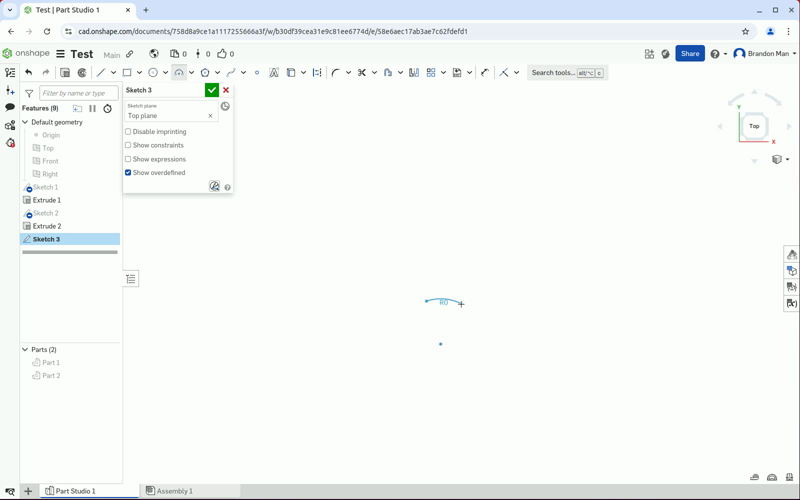
scroll(-6)
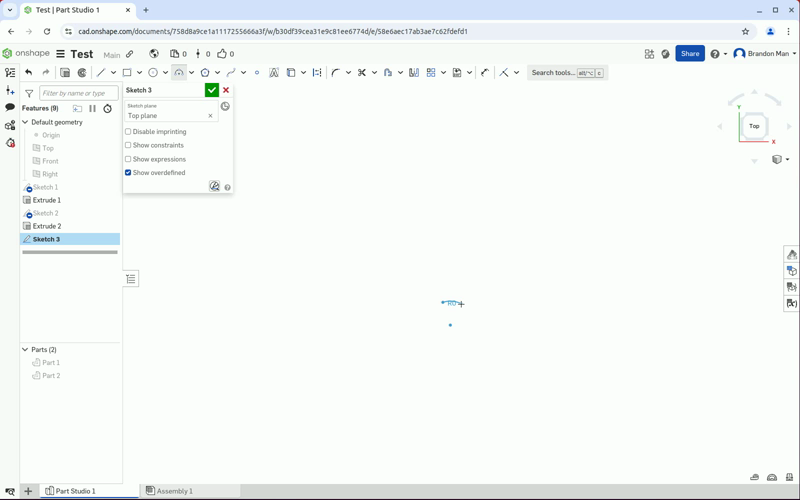
scroll(-6)
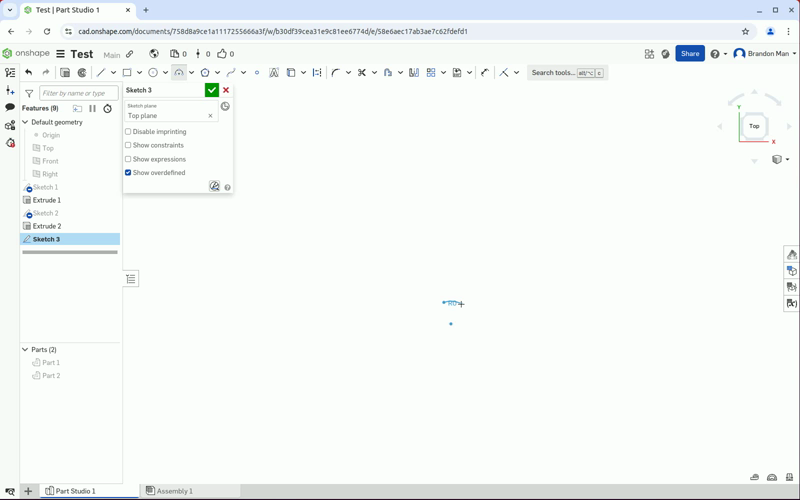
scroll(-6)
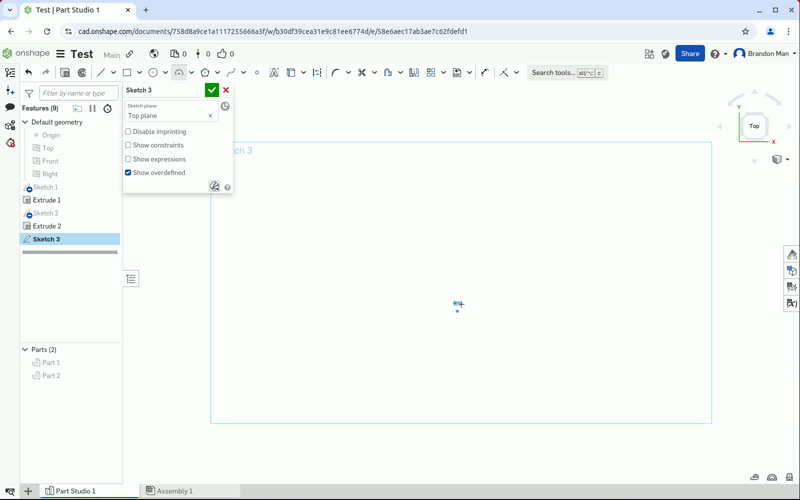
mouse_move(458, 304)
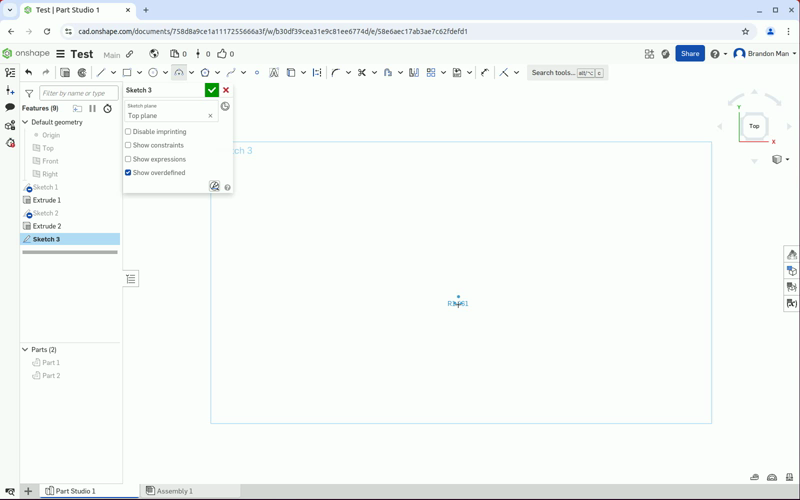
scroll(6)
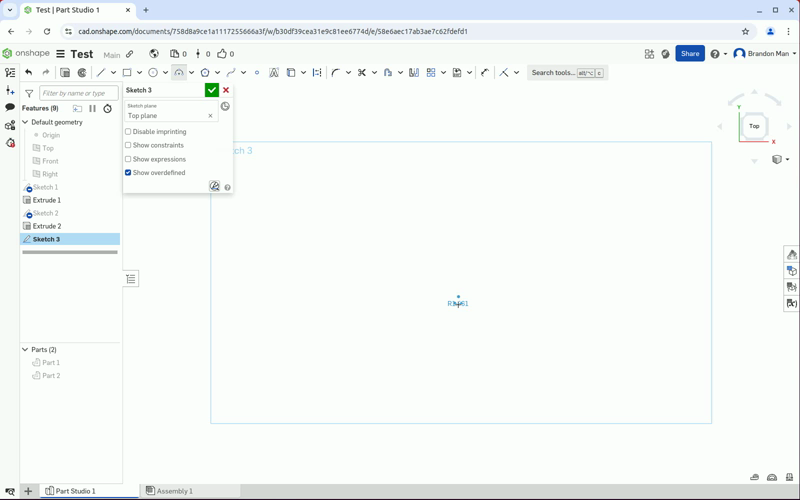
scroll(6)
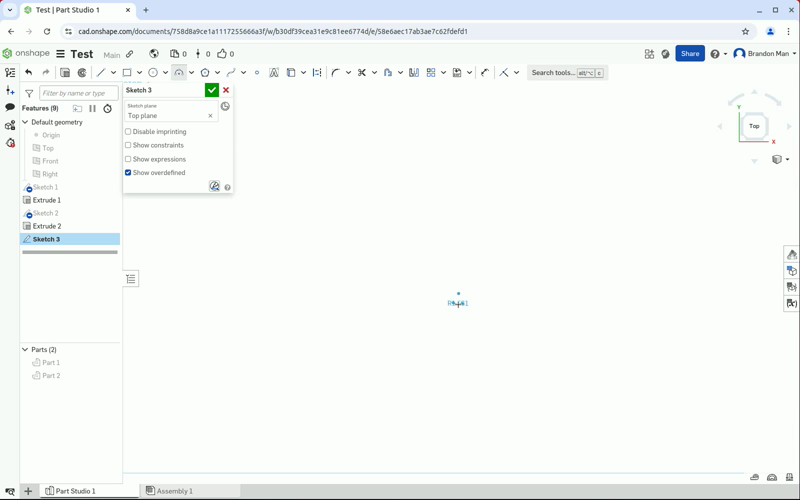
scroll(6)
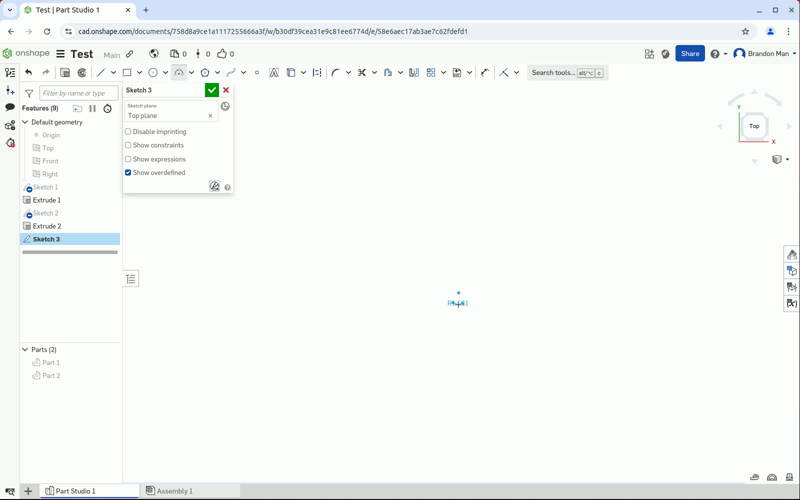
scroll(6)
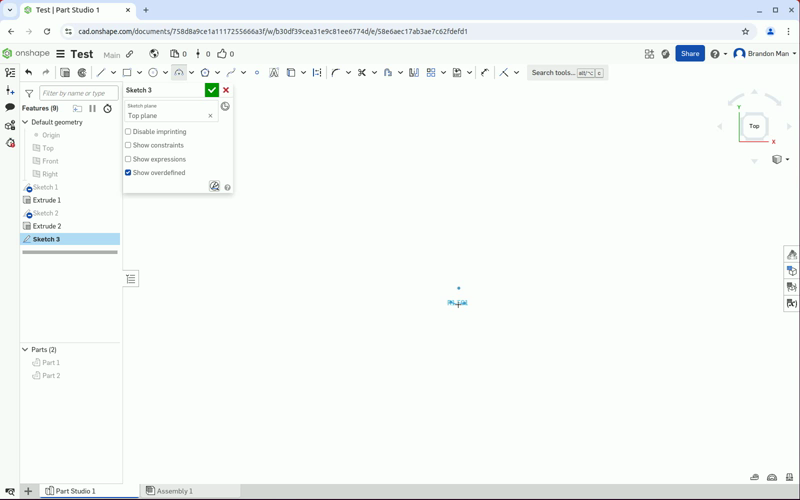
scroll(6)
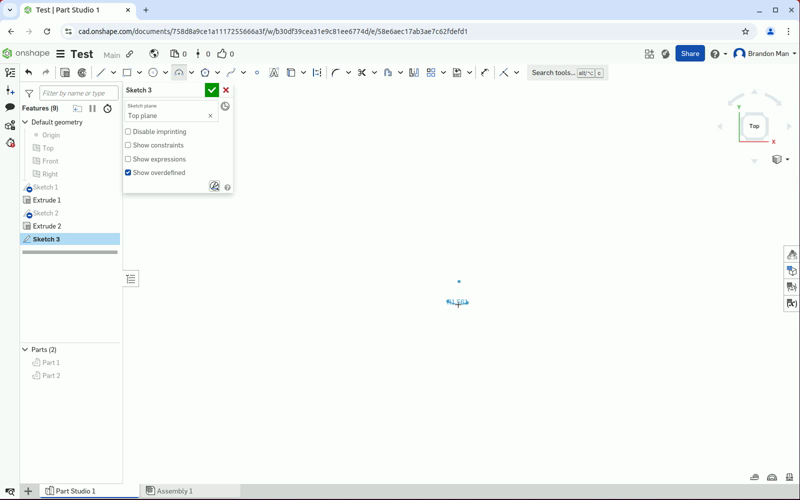
scroll(6)
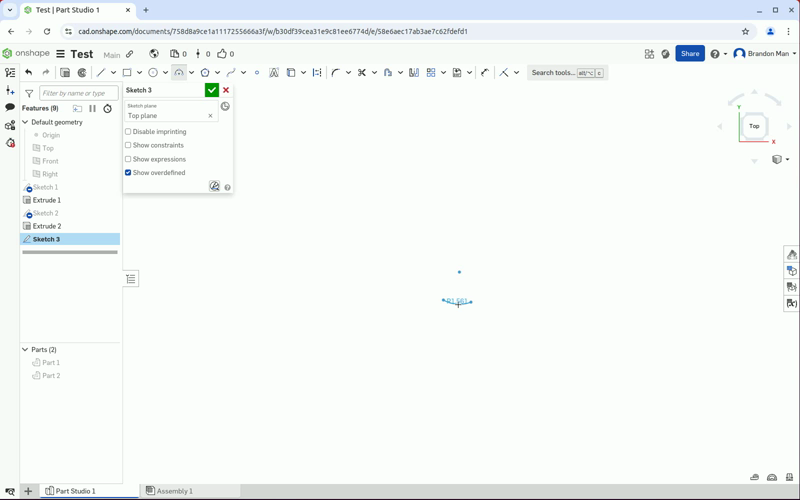
scroll(6)
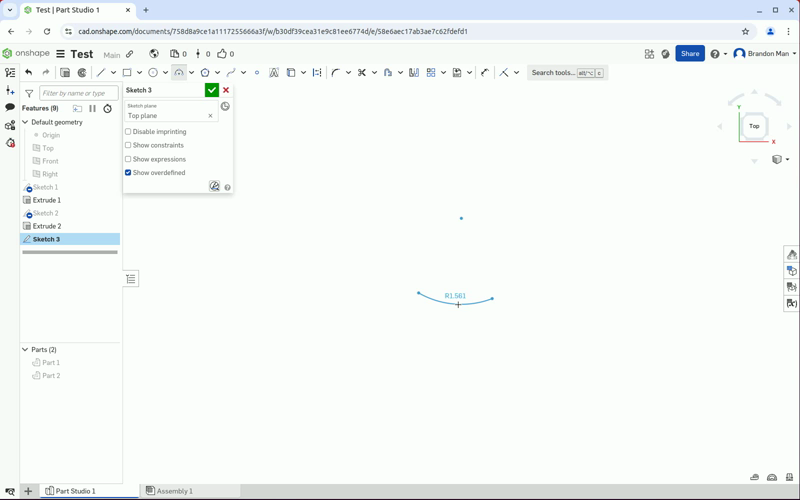
click(458, 304)
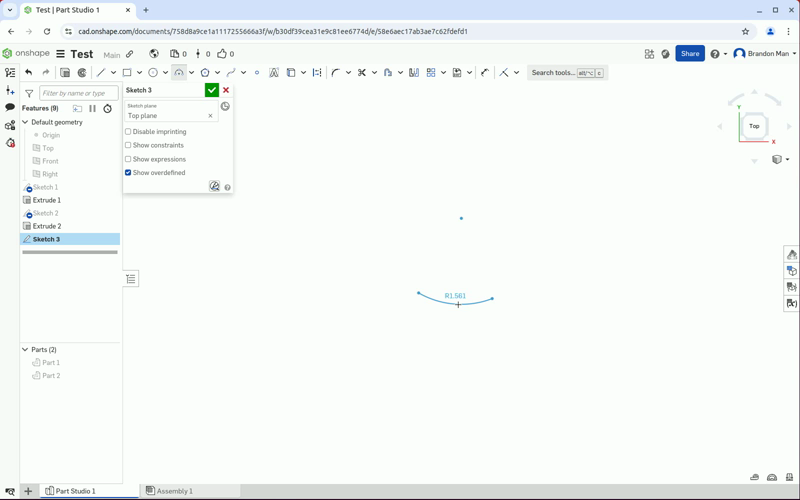
scroll(-6)
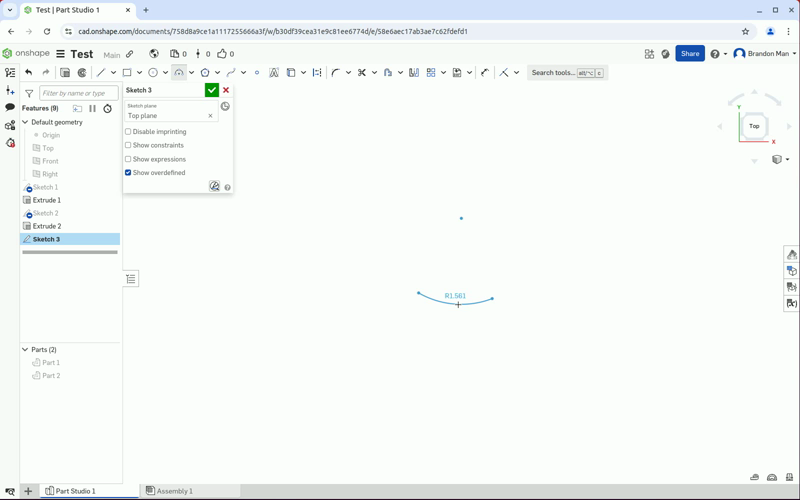
scroll(-6)
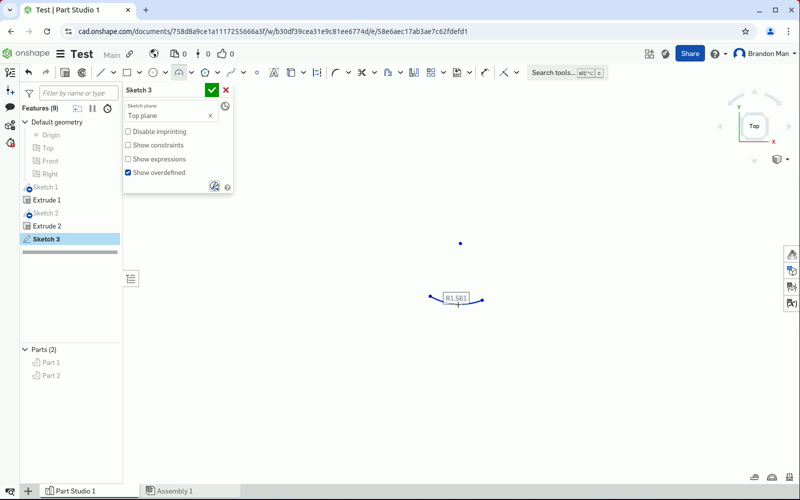
scroll(-6)
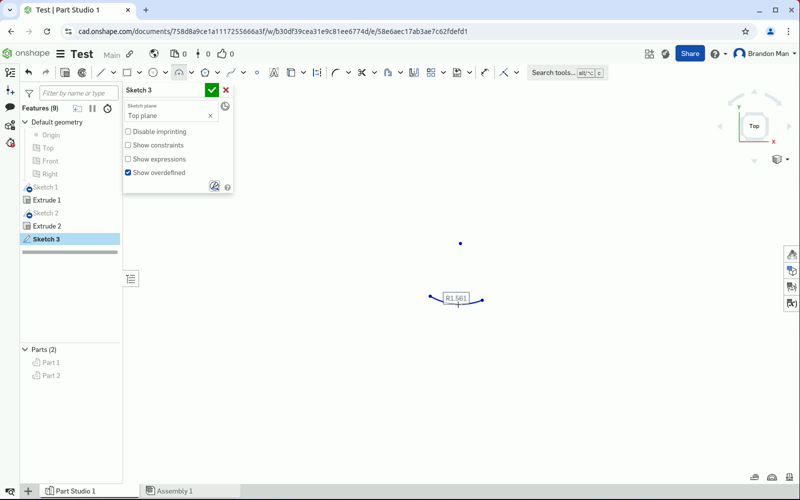
scroll(-6)
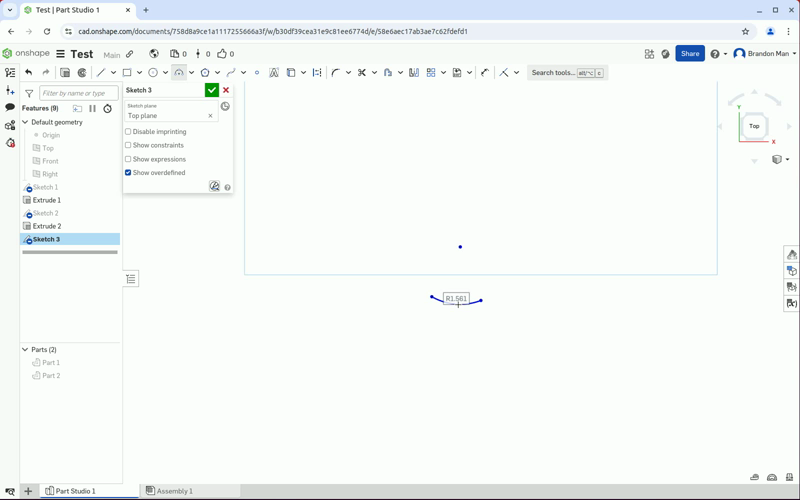
scroll(-6)
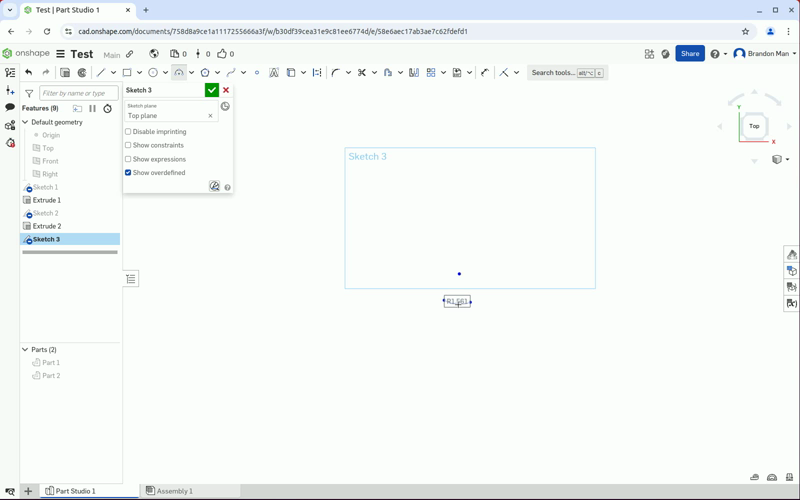
scroll(-6)
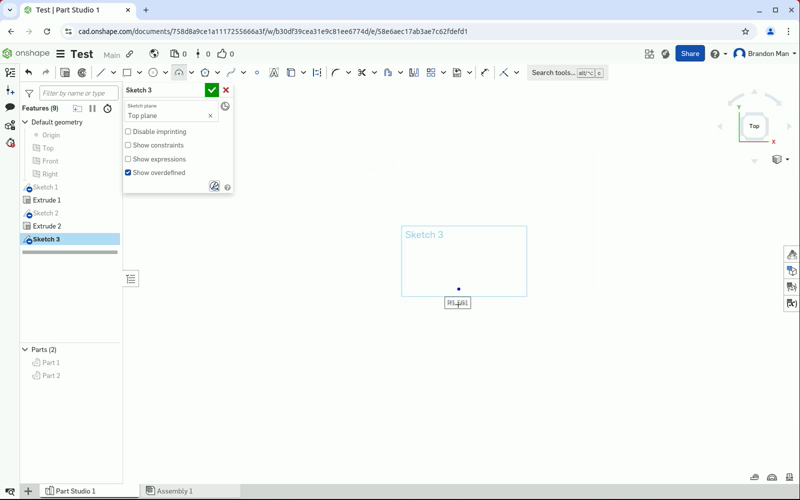
scroll(-6)
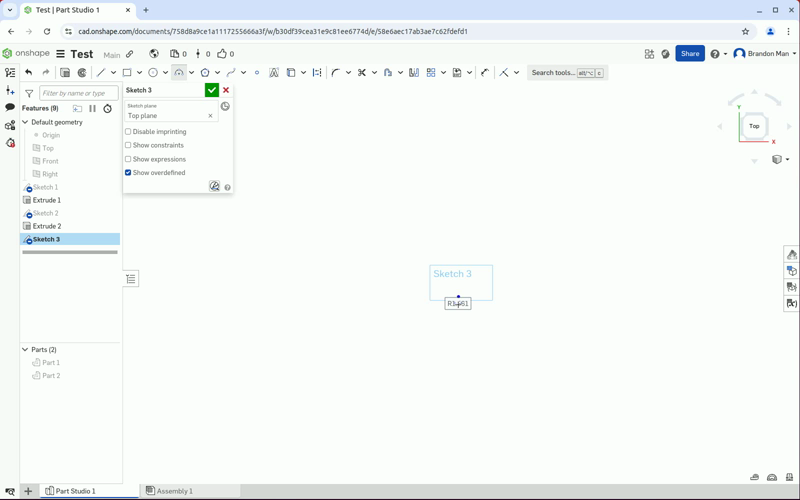
key_up(shift)
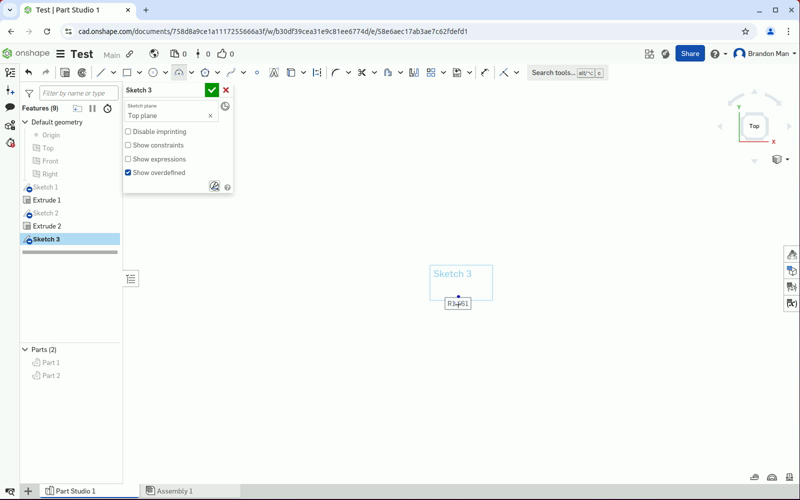
key(esc)
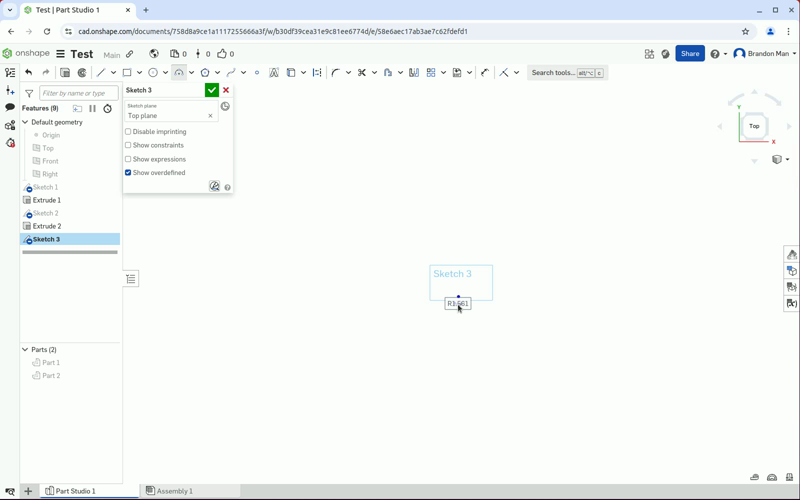
key(l)
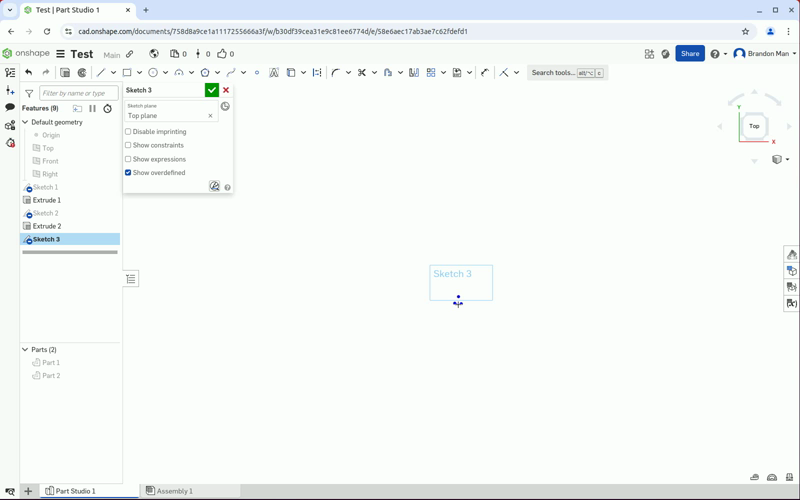
mouse_move(461, 303)
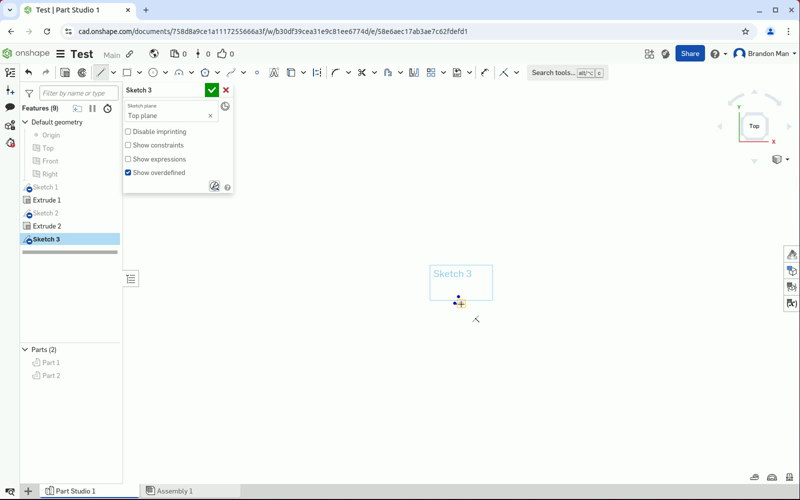
scroll(6)
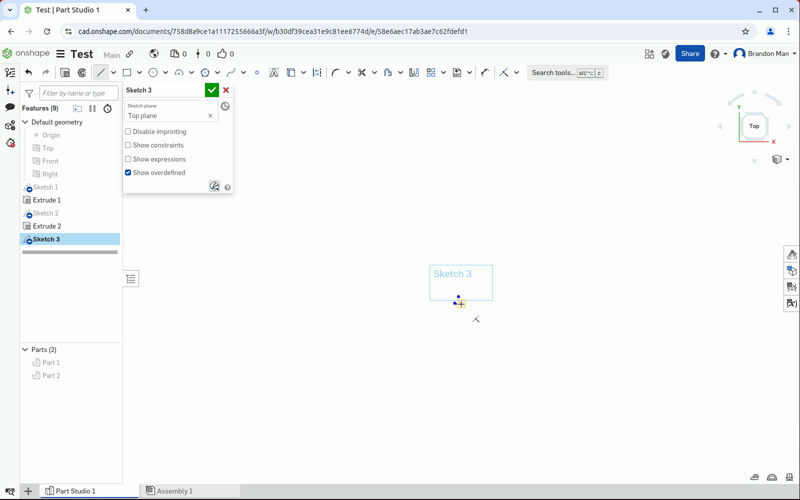
scroll(6)
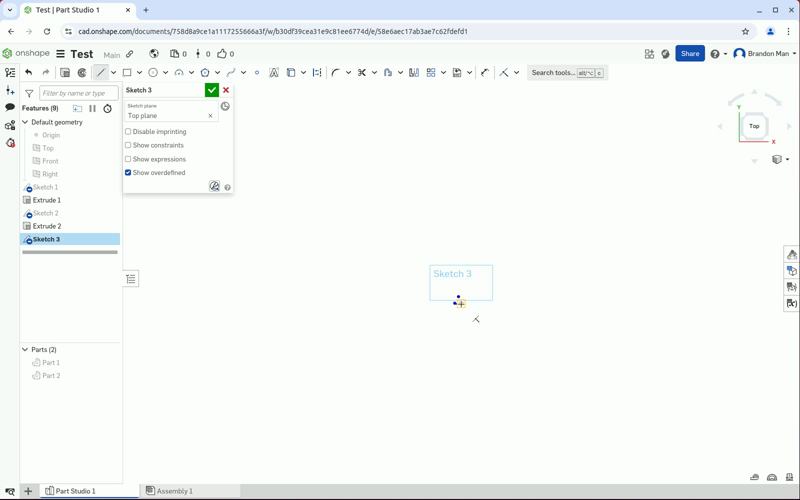
scroll(6)
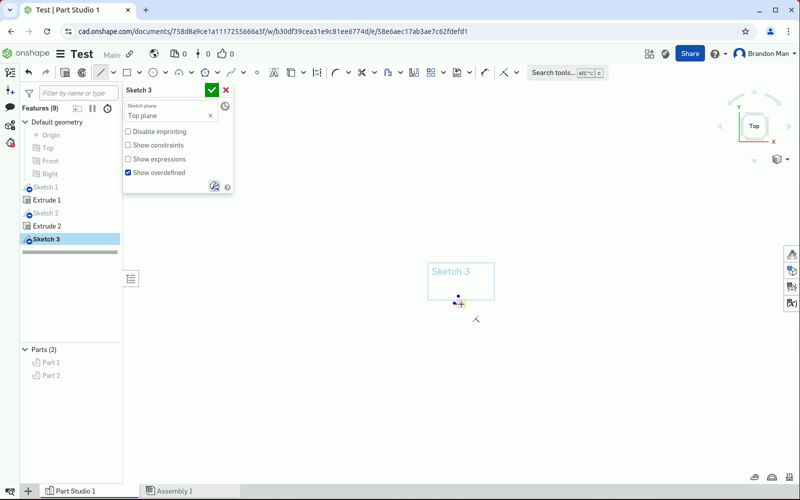
scroll(6)
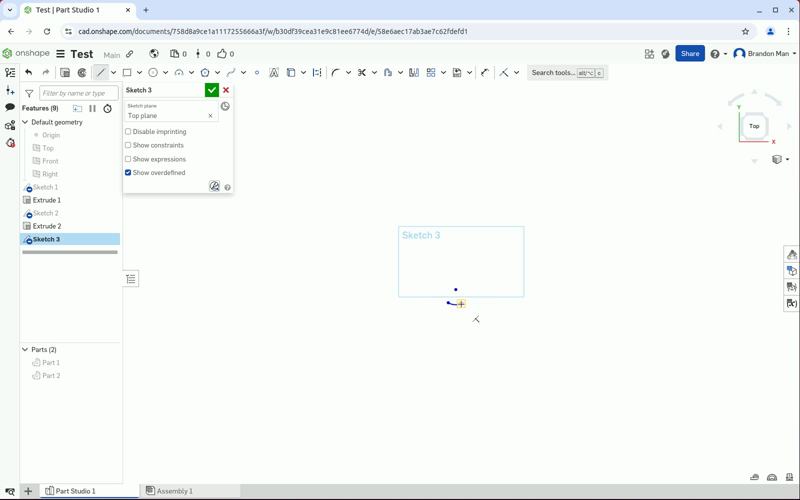
scroll(6)
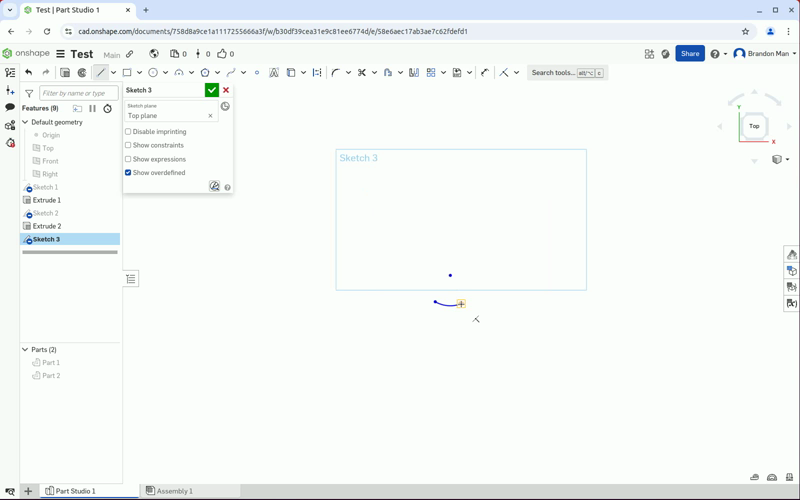
scroll(6)
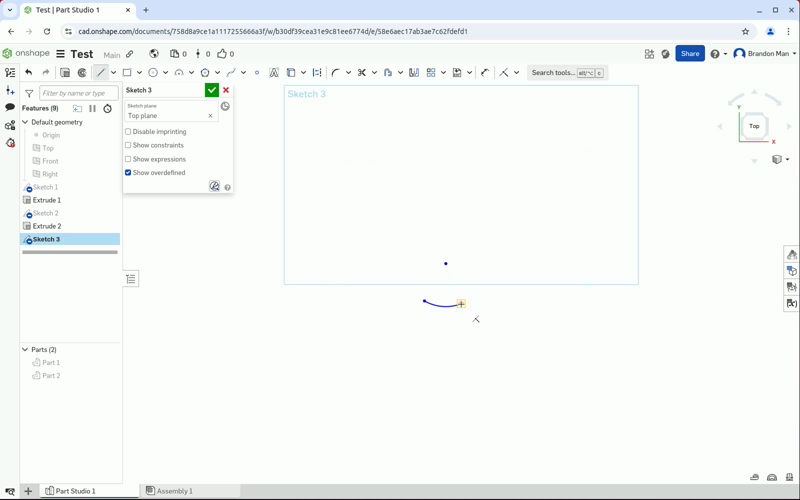
scroll(6)
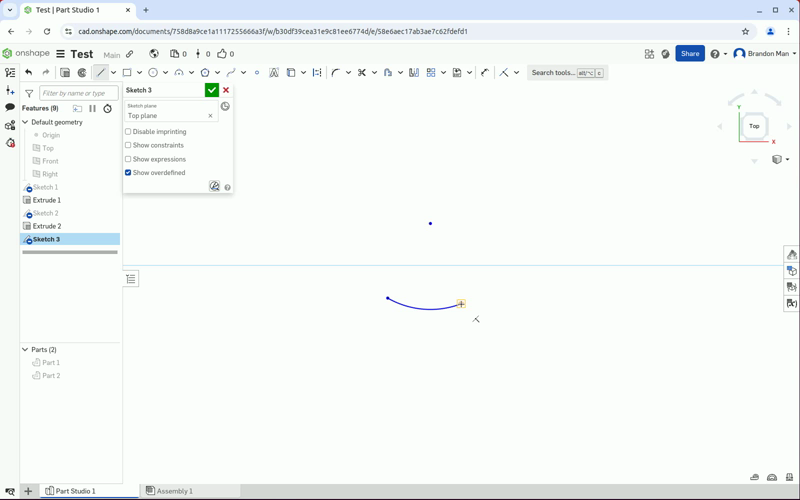
click(461, 303)
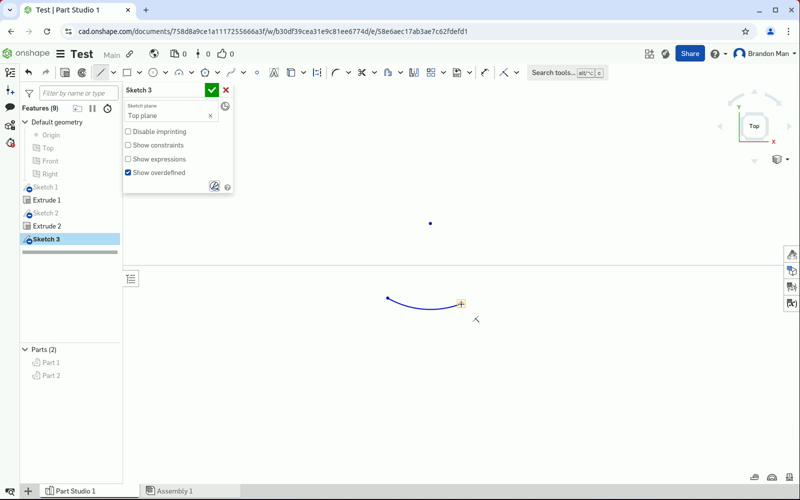
scroll(-6)
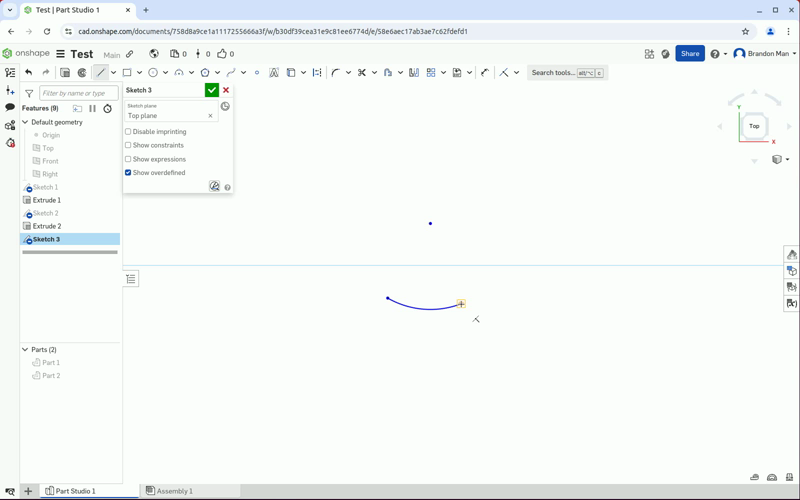
scroll(-6)
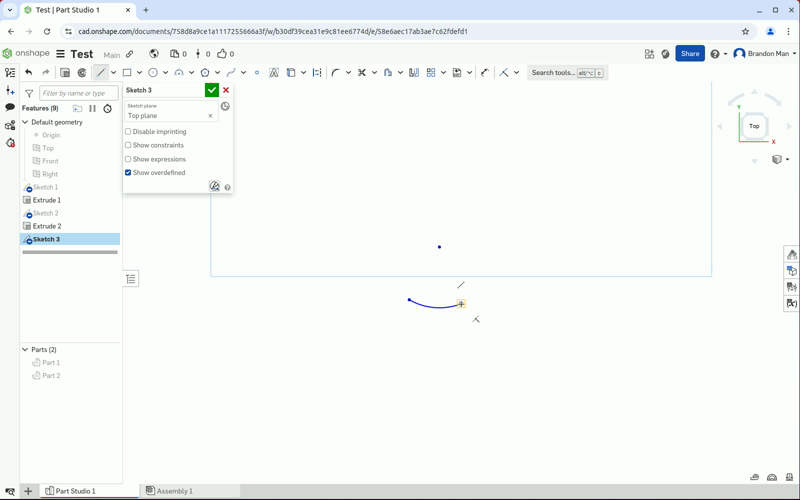
scroll(-6)
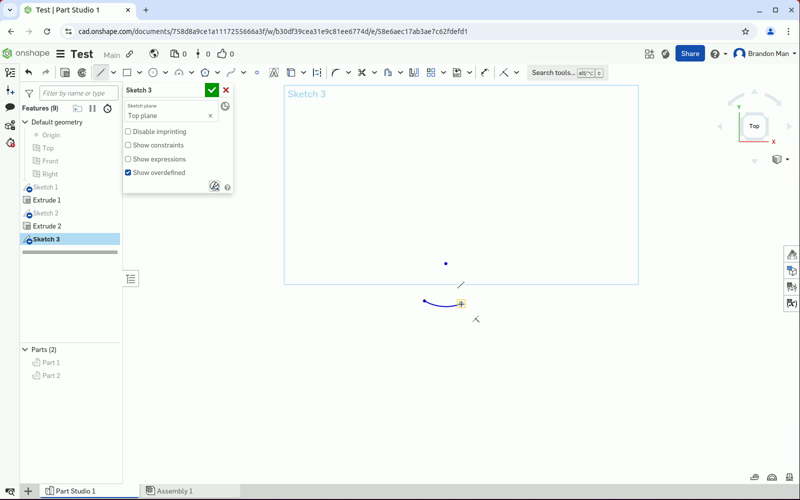
scroll(-6)
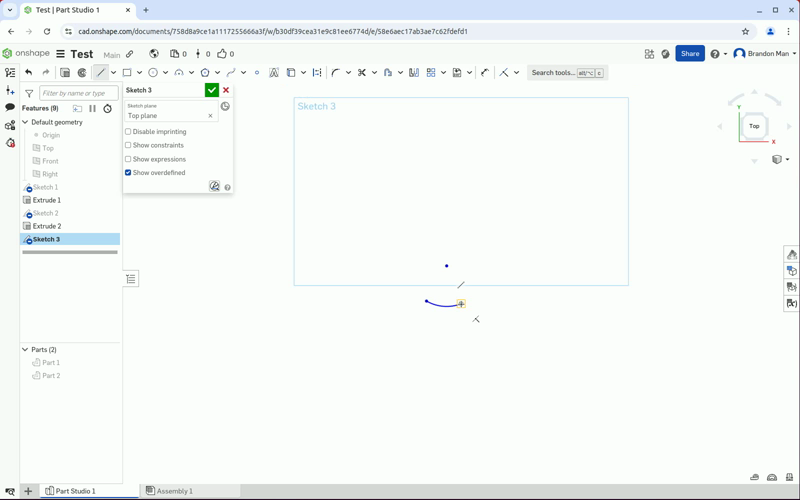
scroll(-6)
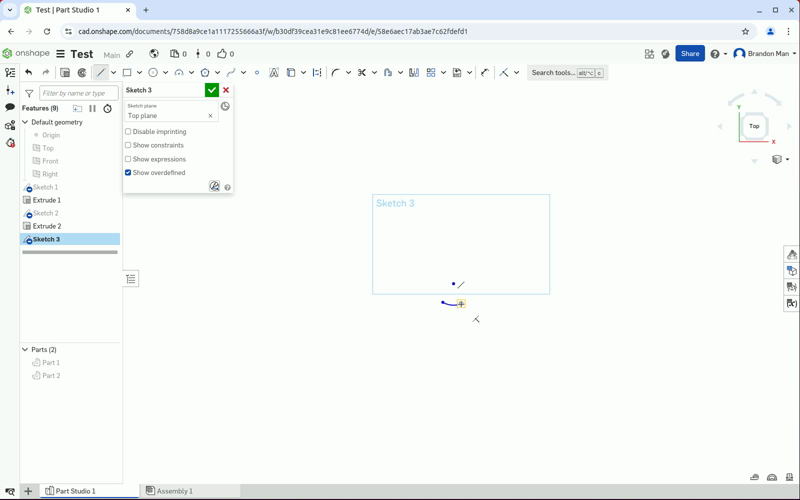
scroll(-6)
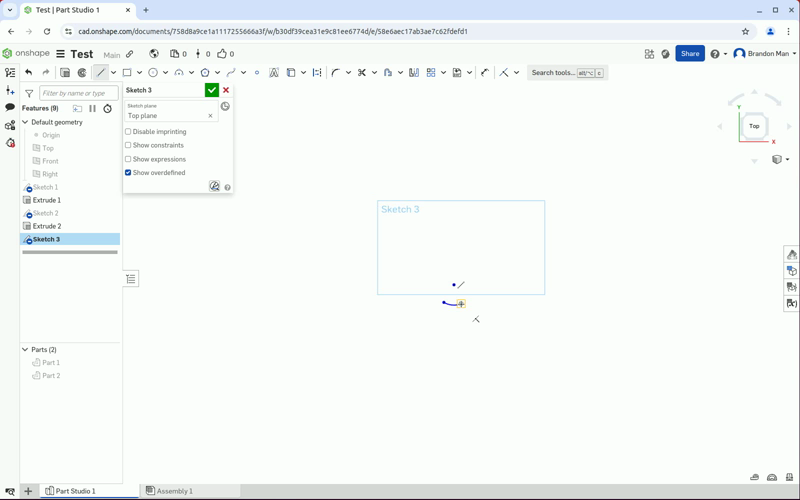
scroll(-6)
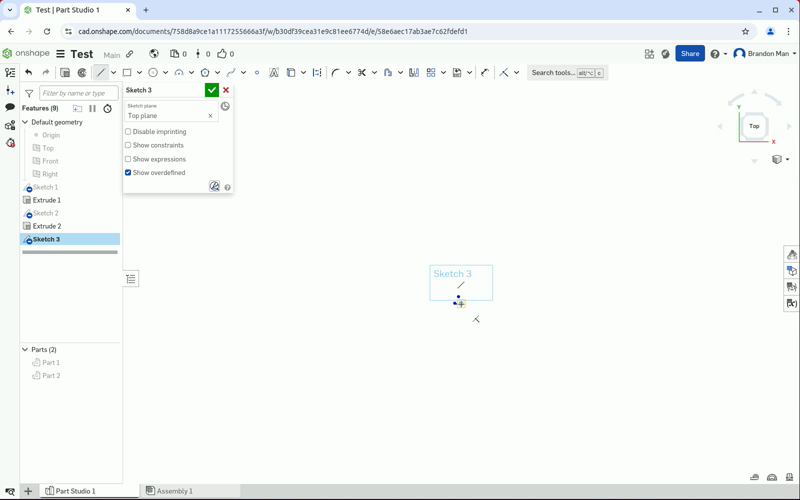
key_down(shift)
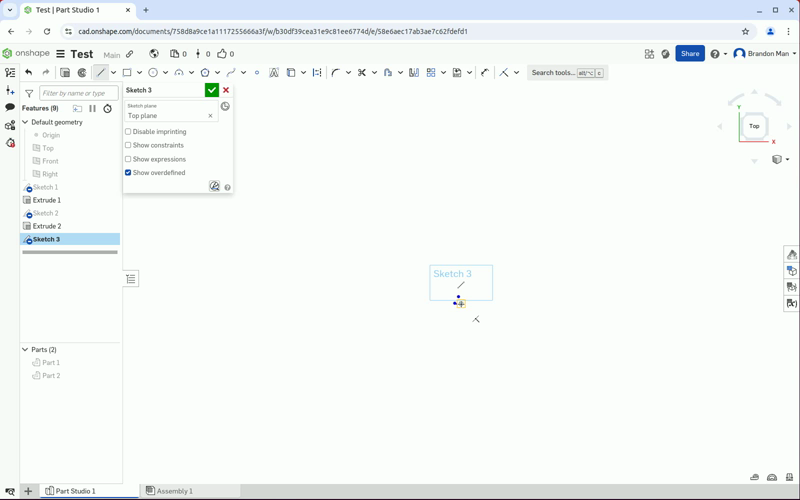
mouse_move(491, 303)
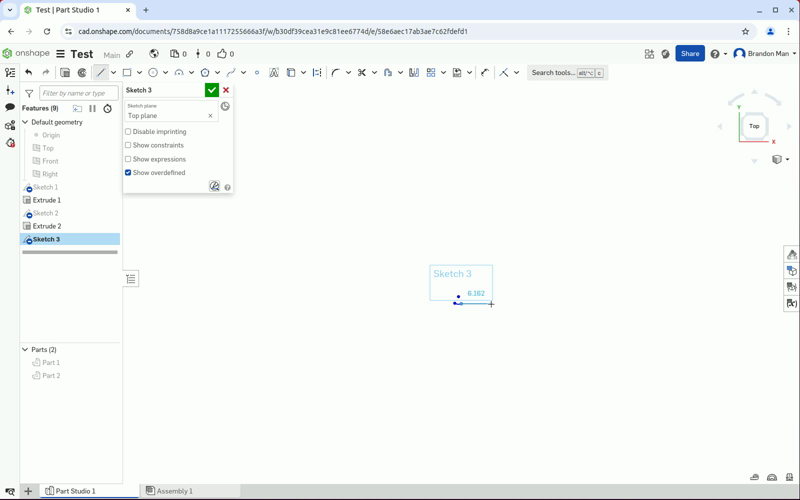
mouse_move(461, 282)
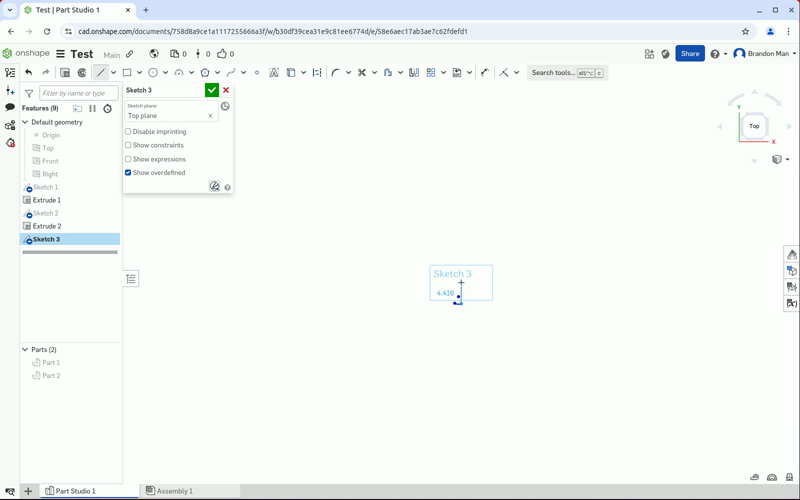
scroll(6)
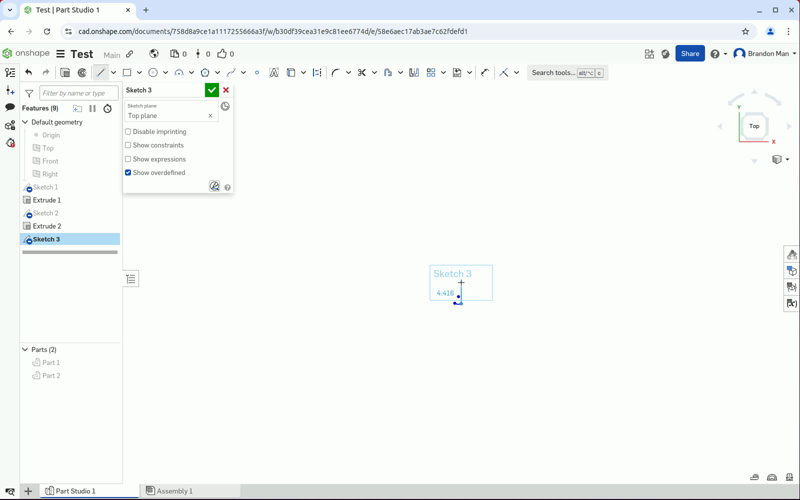
scroll(6)
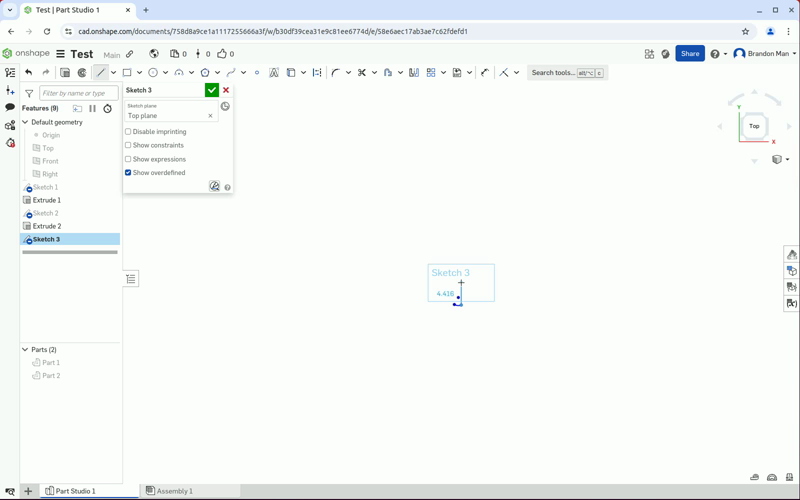
scroll(6)
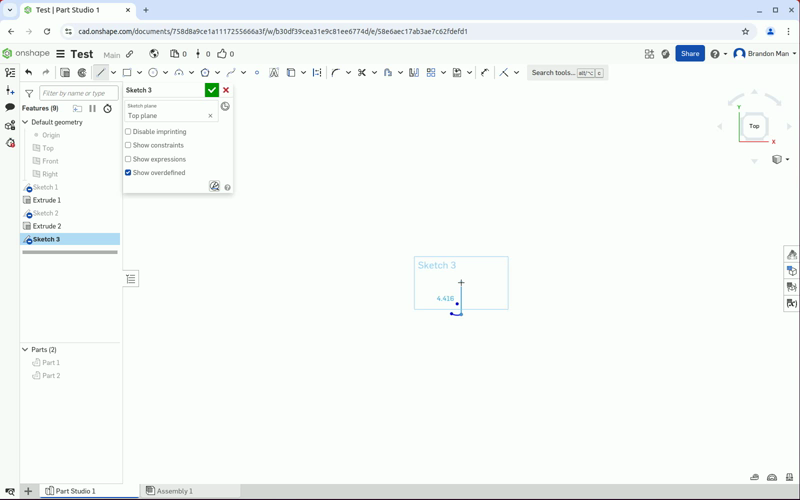
scroll(6)
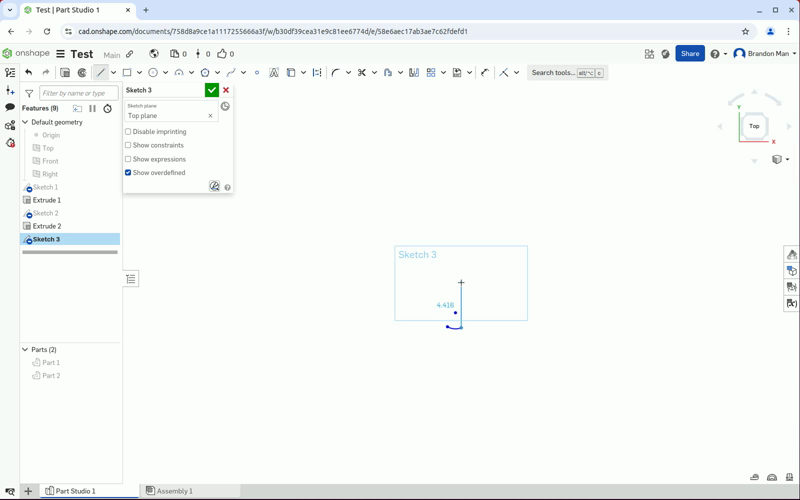
scroll(6)
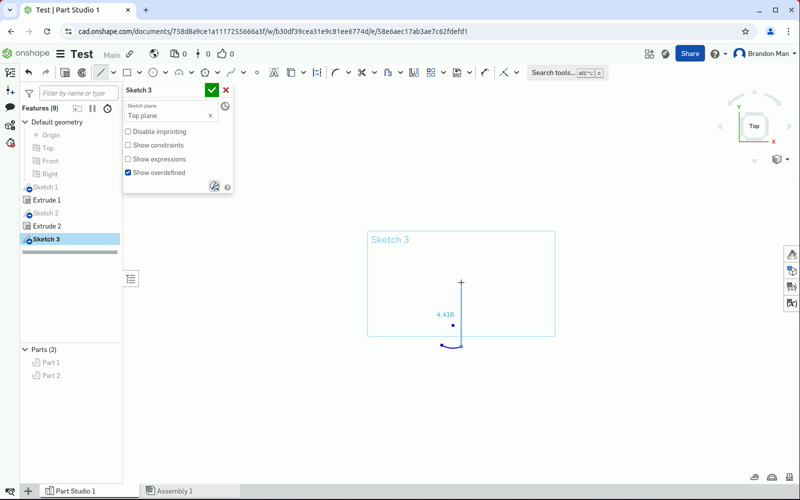
scroll(6)
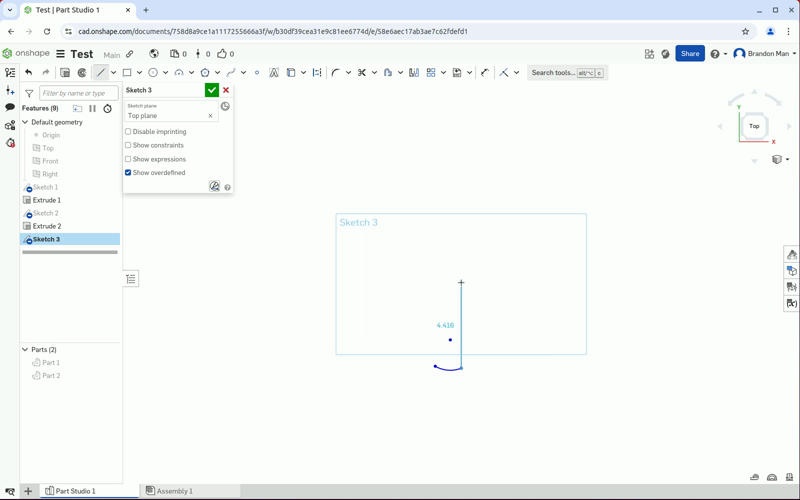
scroll(6)
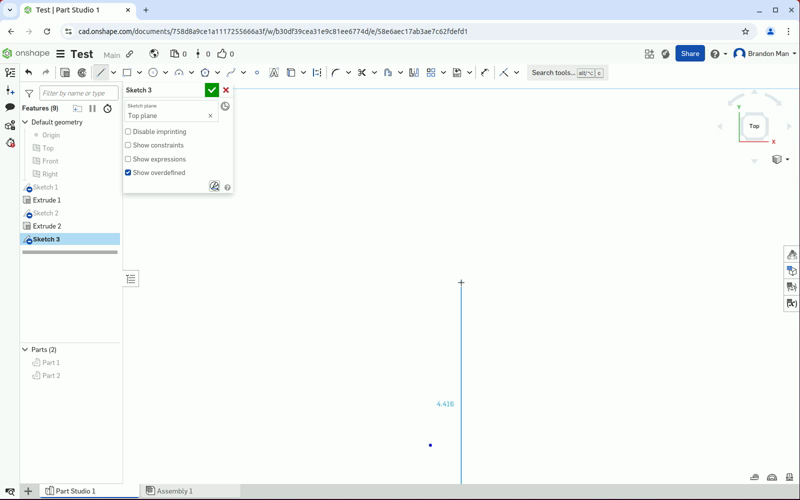
click(461, 282)
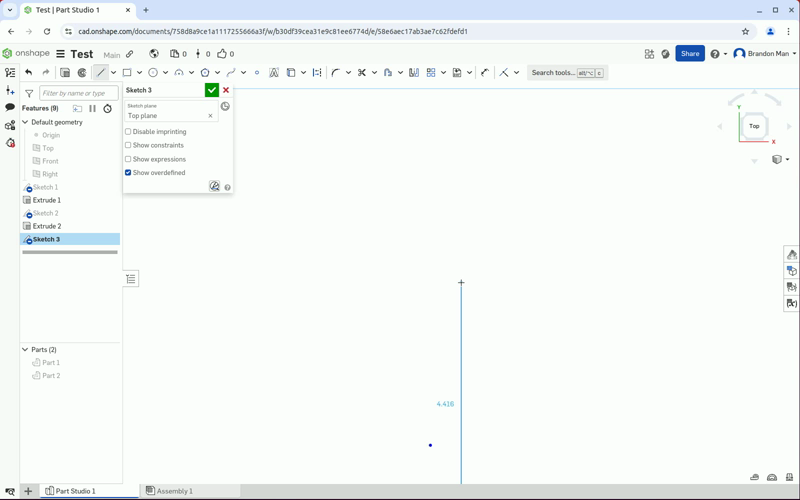
scroll(-6)
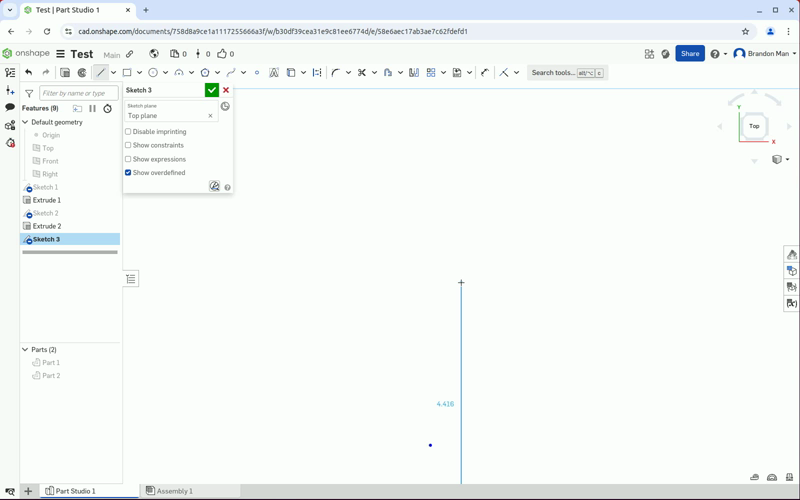
scroll(-6)
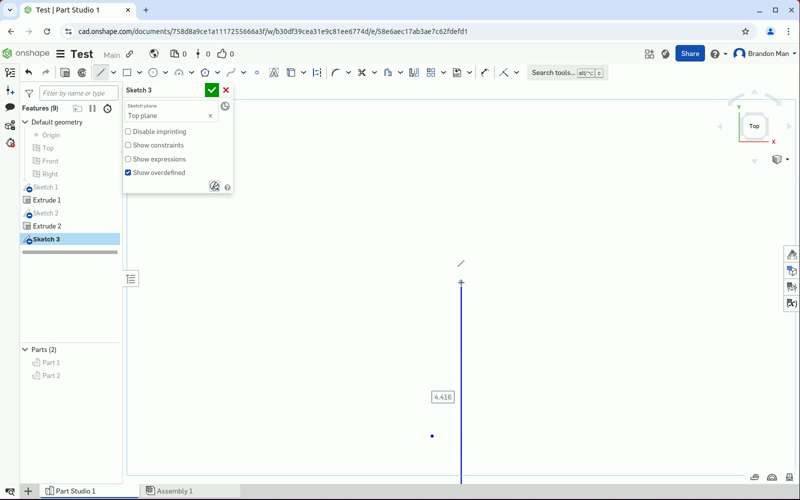
scroll(-6)
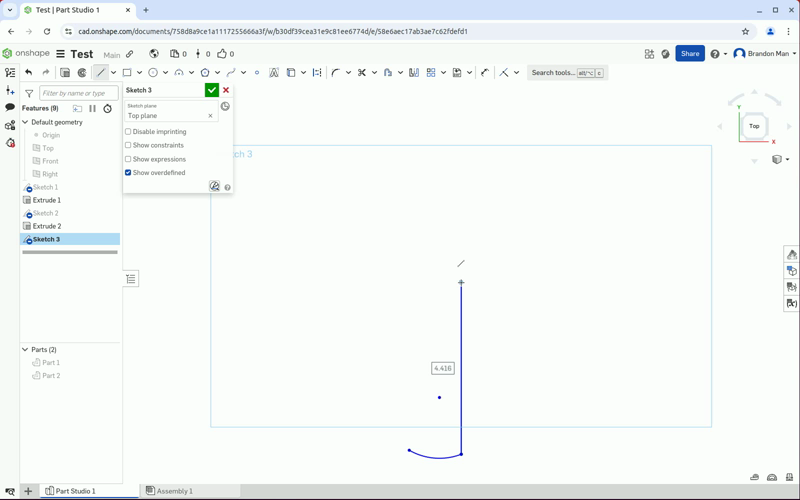
scroll(-6)
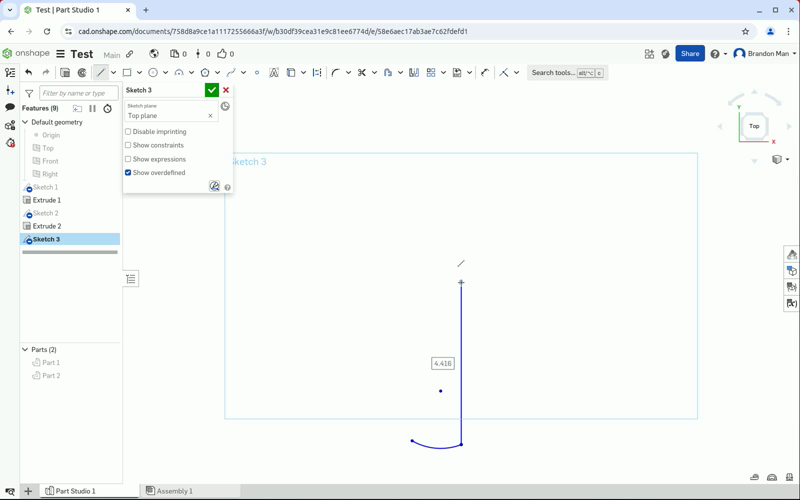
scroll(-6)
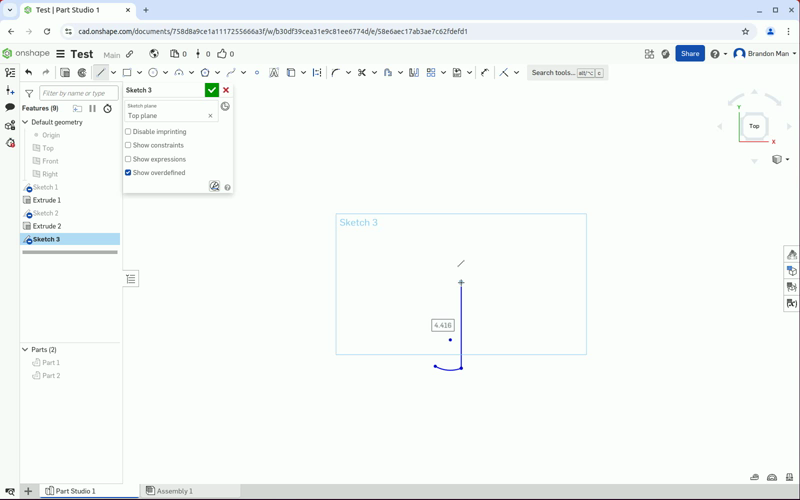
scroll(-6)
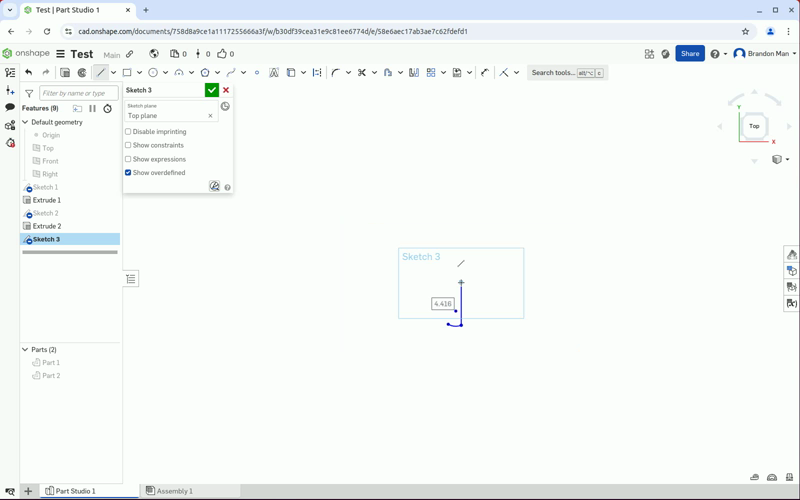
scroll(-6)
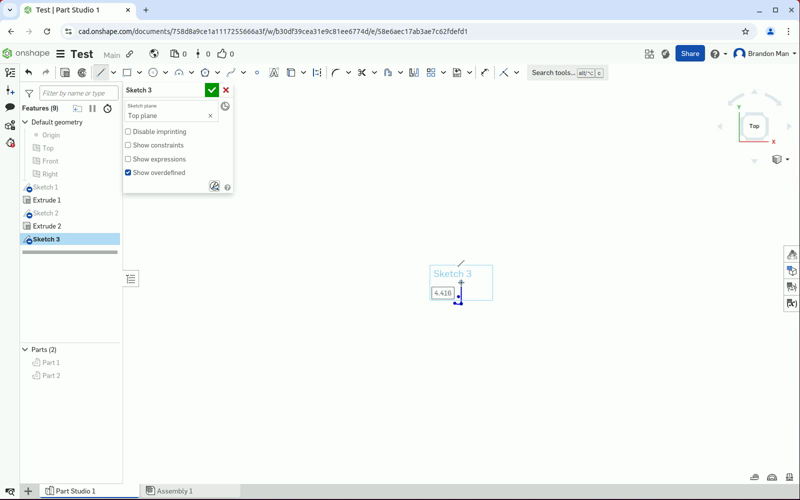
key_up(shift)
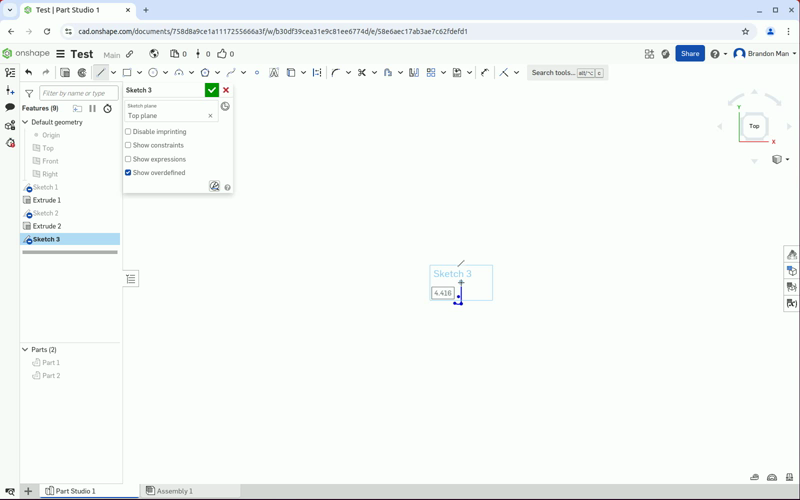
mouse_move(491, 282)
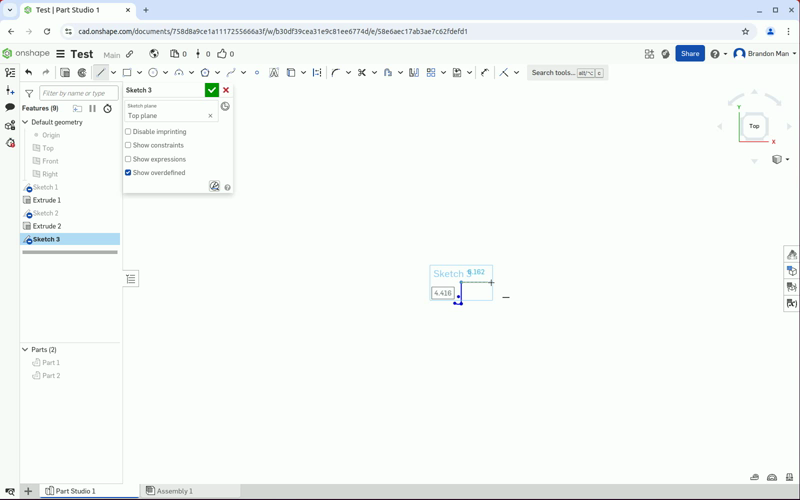
key_down(shift)
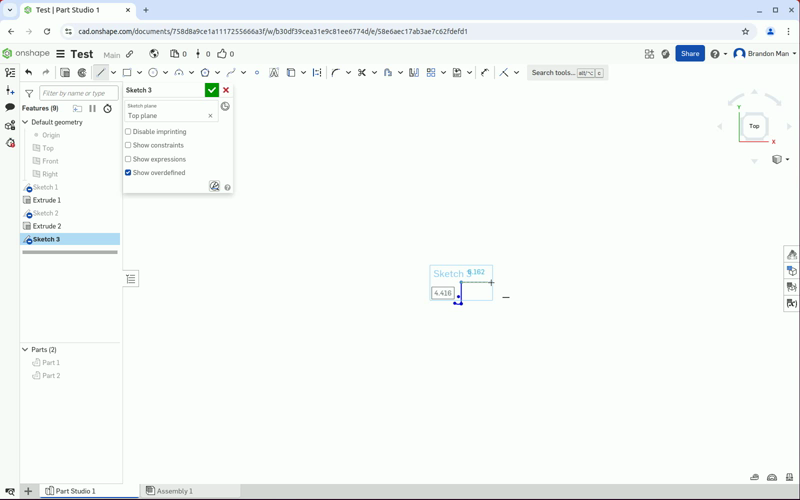
mouse_move(454, 303)
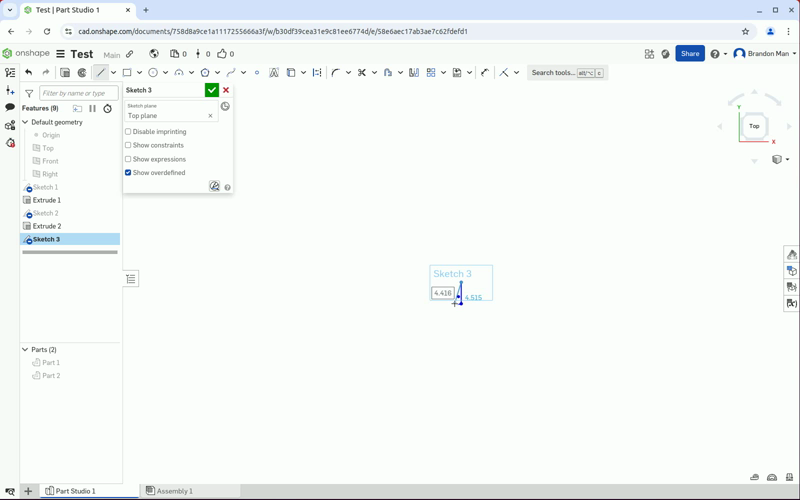
scroll(6)
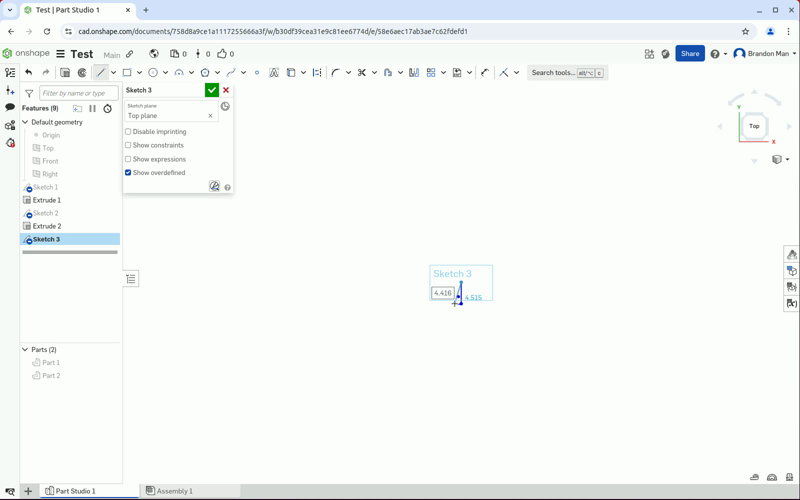
scroll(6)
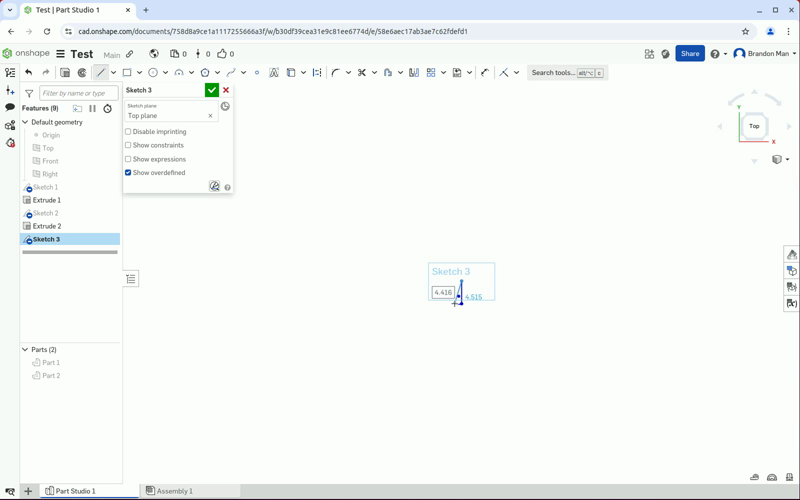
scroll(6)
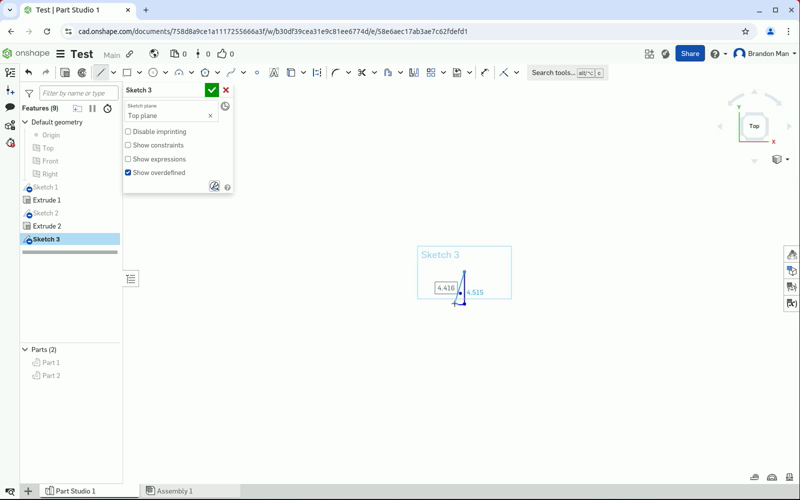
scroll(6)
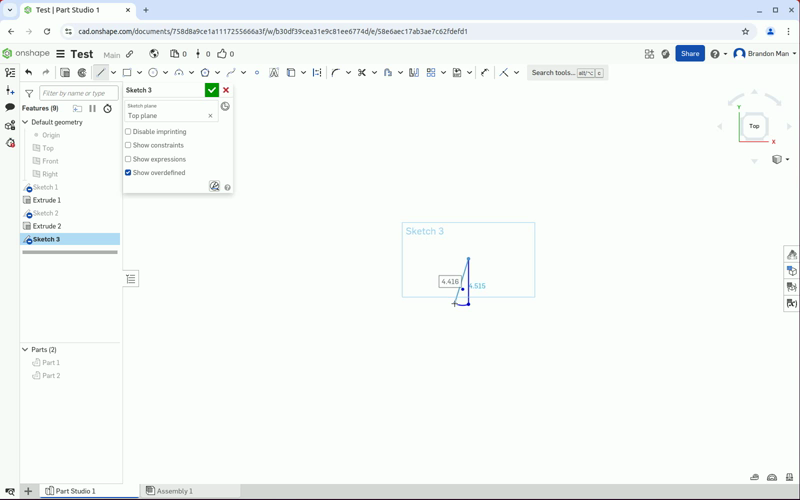
scroll(6)
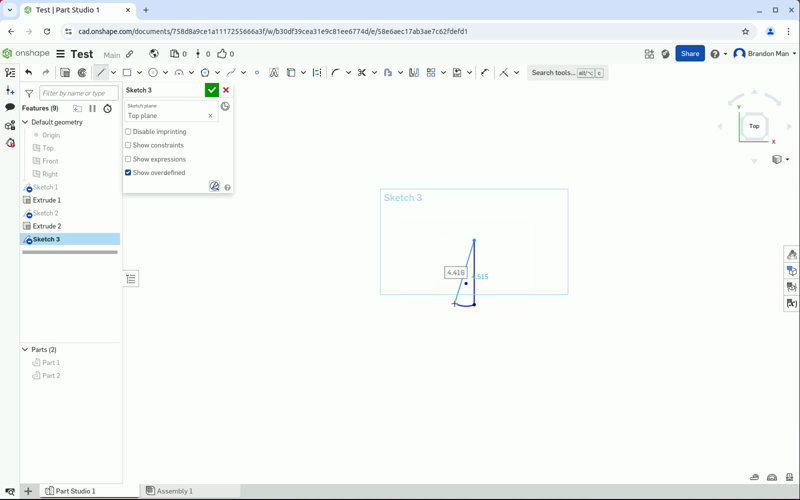
scroll(6)
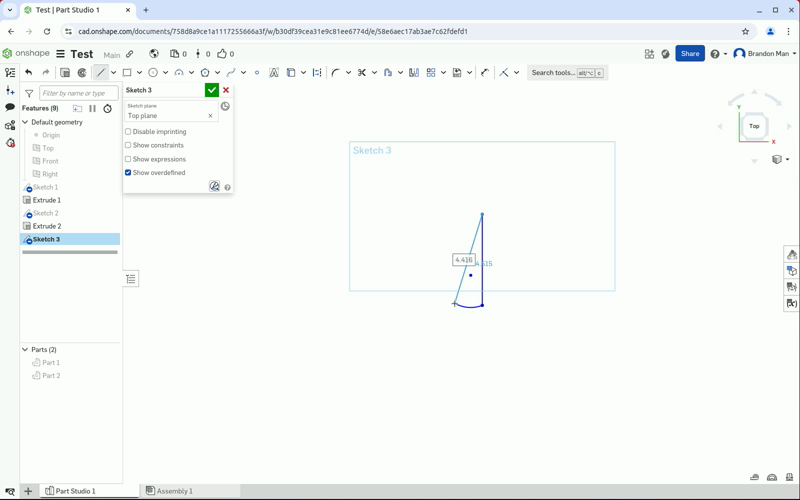
scroll(6)
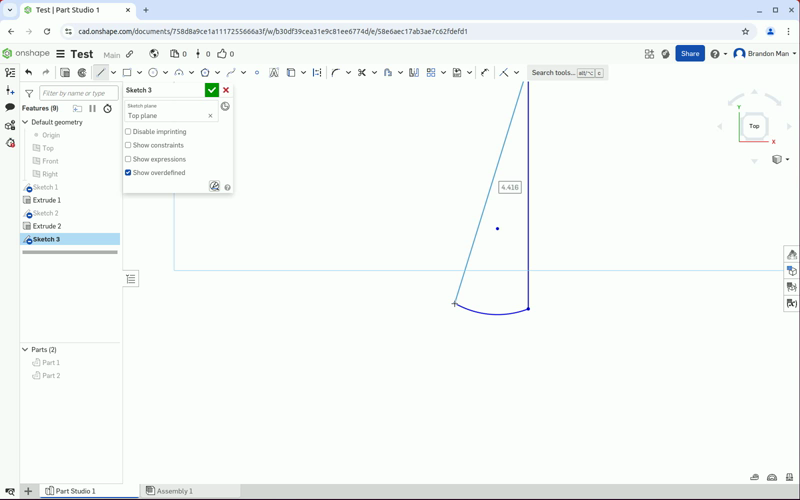
key_up(shift)
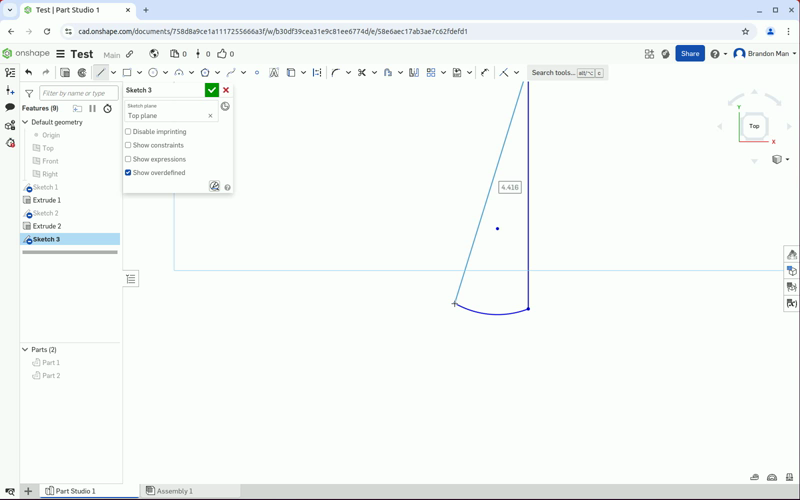
click(454, 303)
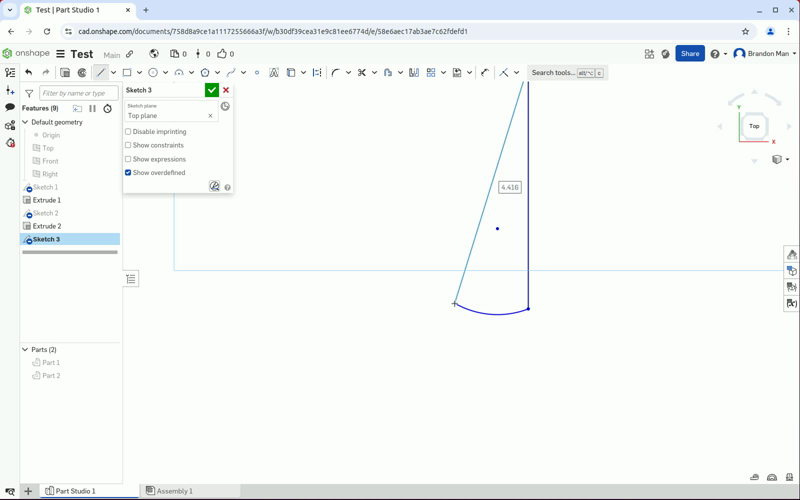
scroll(-6)
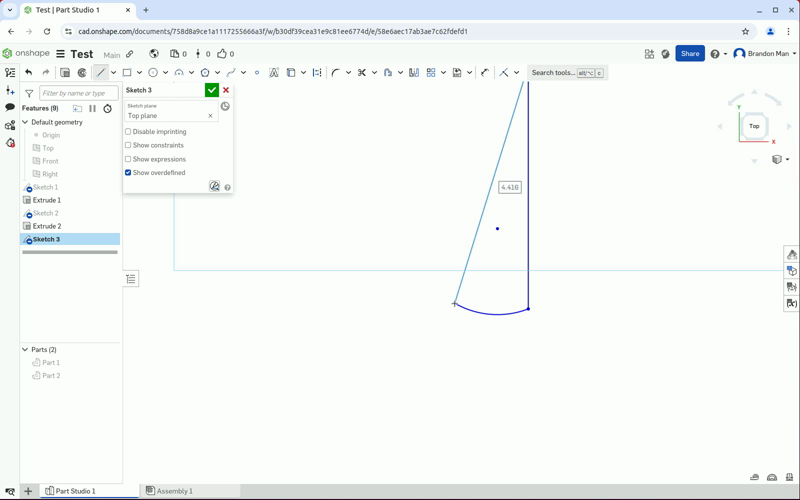
scroll(-6)
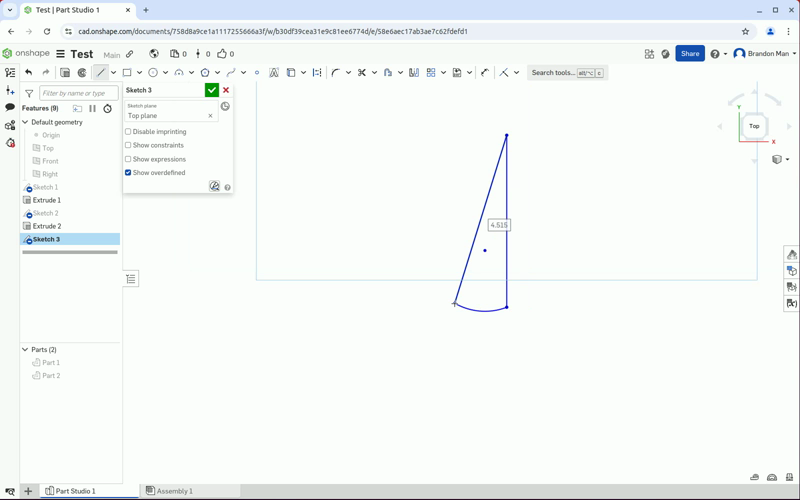
scroll(-6)
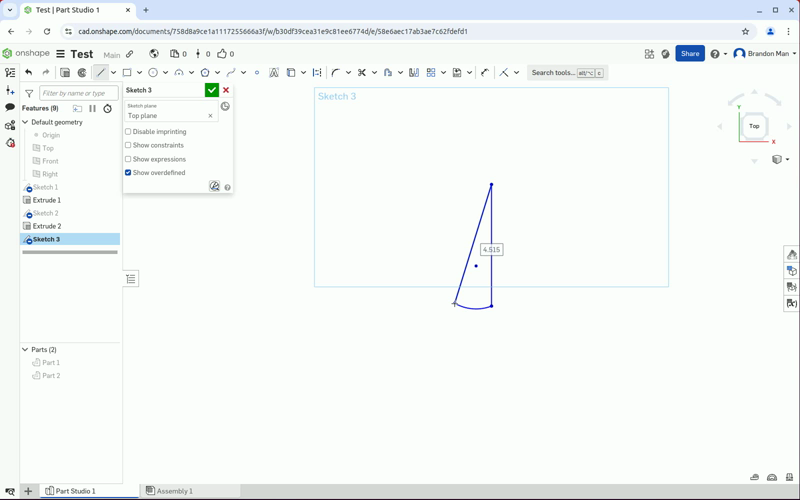
scroll(-6)
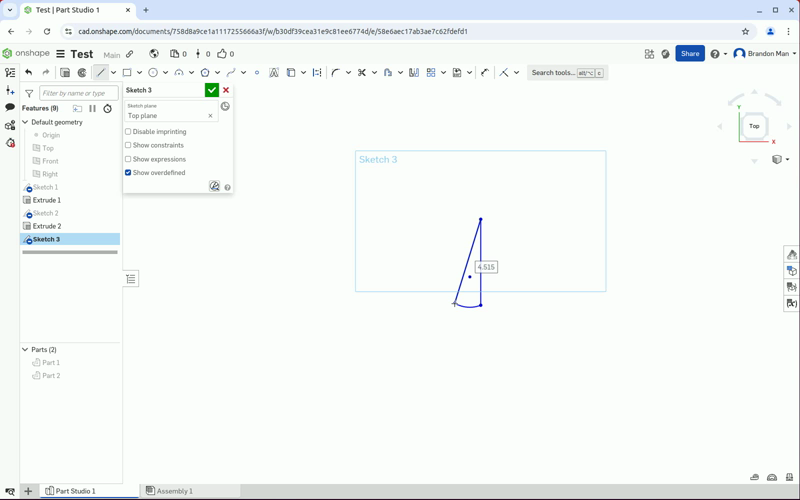
scroll(-6)
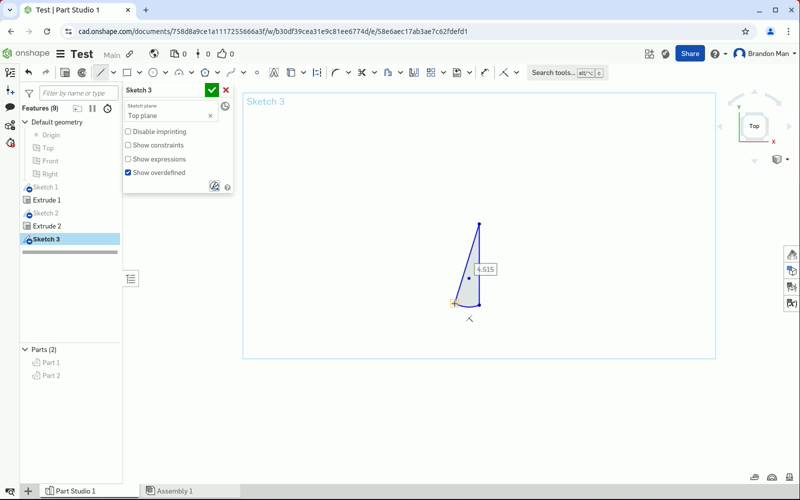
scroll(-6)
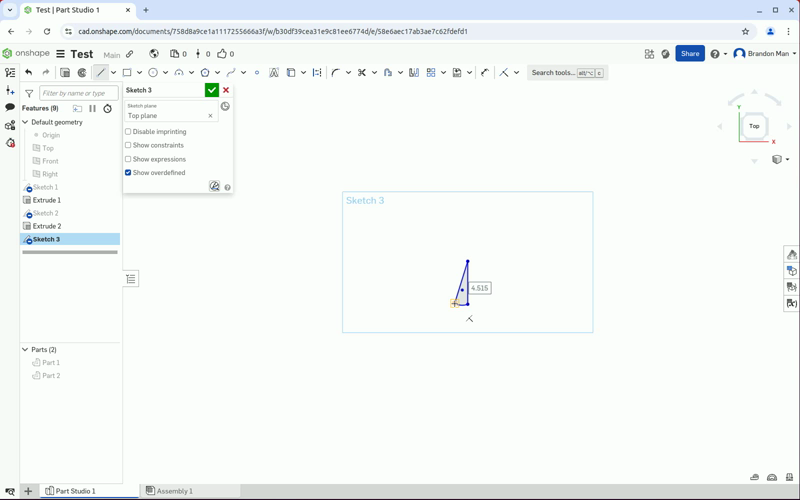
scroll(-6)
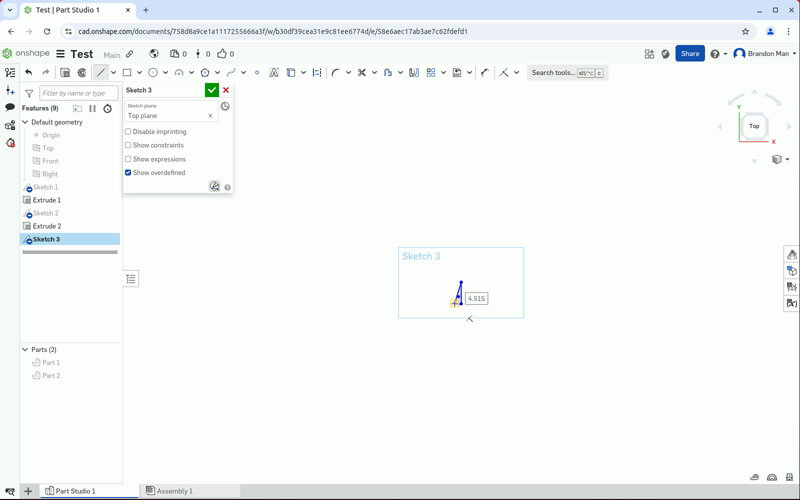
key(esc)
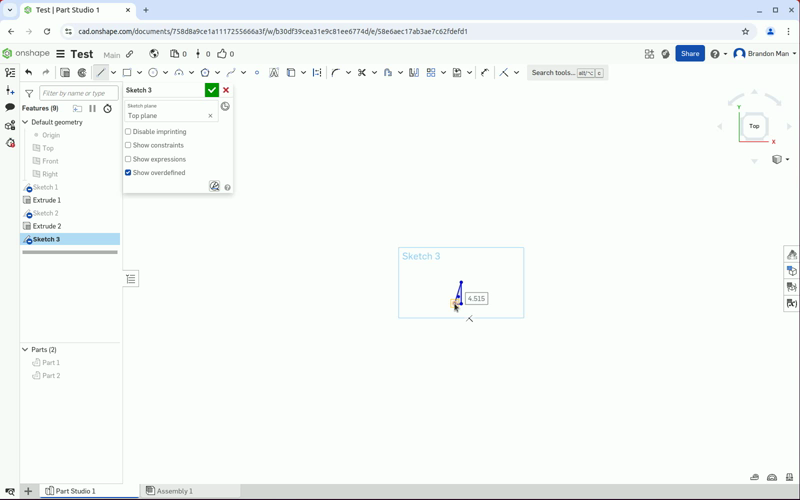
mouse_move(460, 299)
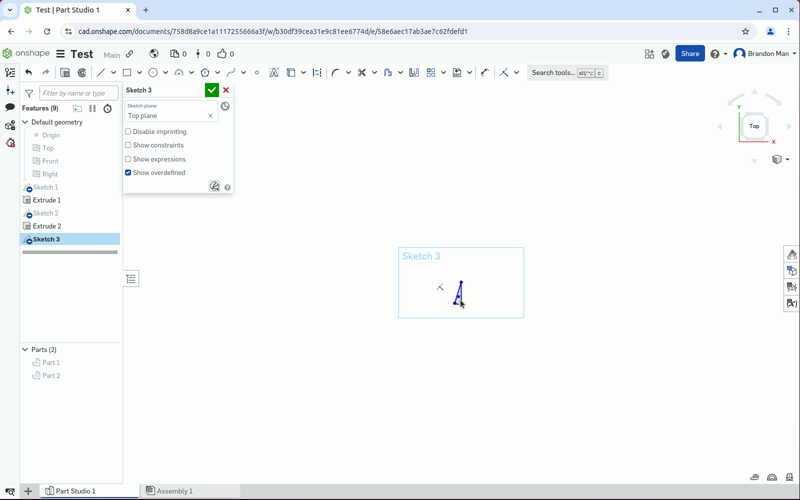
scroll(6)
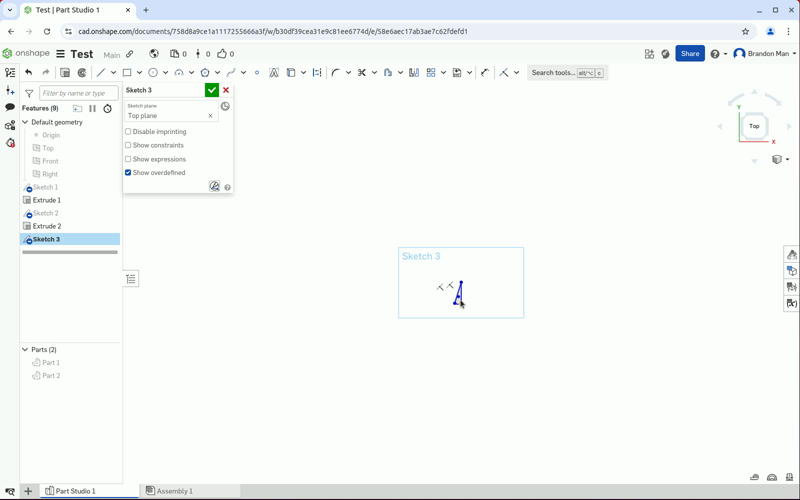
scroll(6)
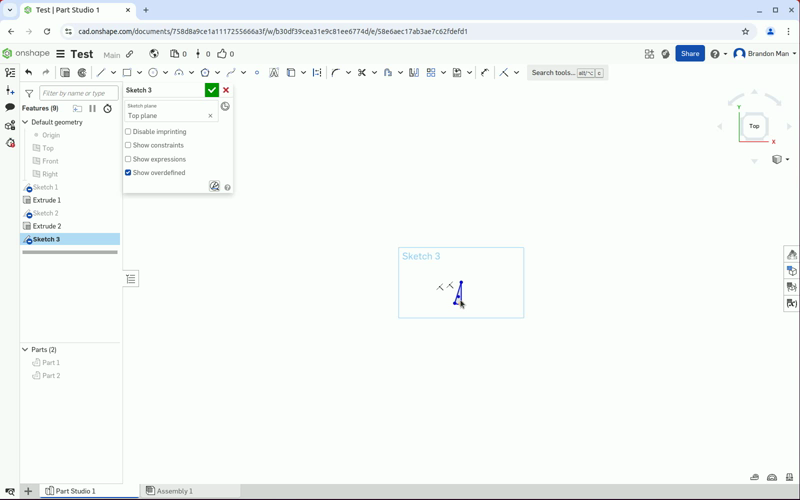
scroll(6)
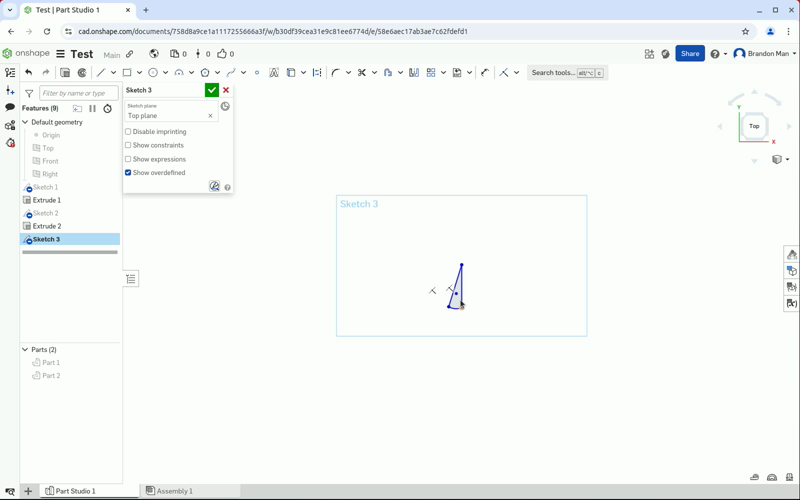
scroll(6)
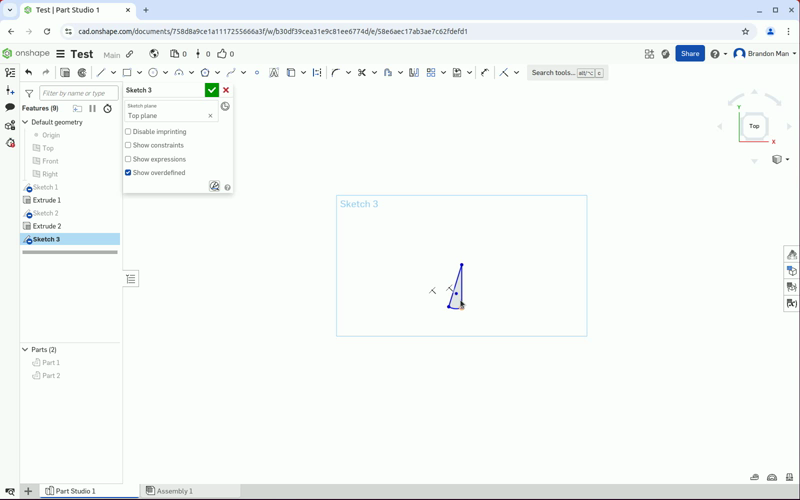
scroll(6)
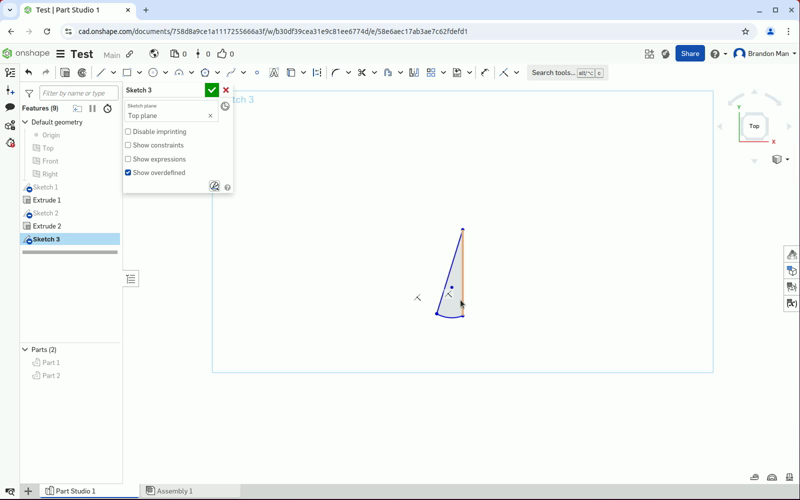
scroll(6)
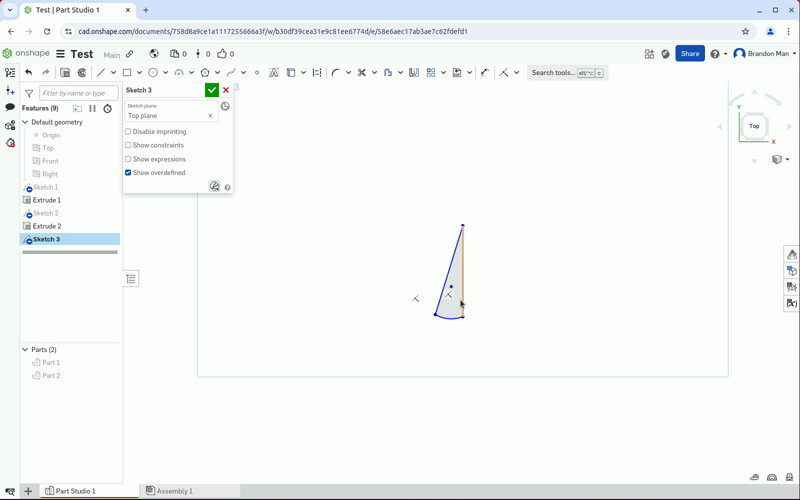
scroll(6)
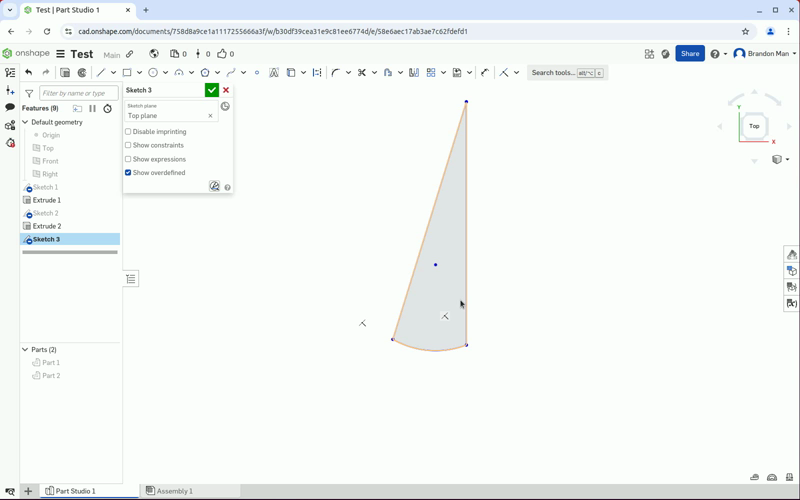
click(460, 299)
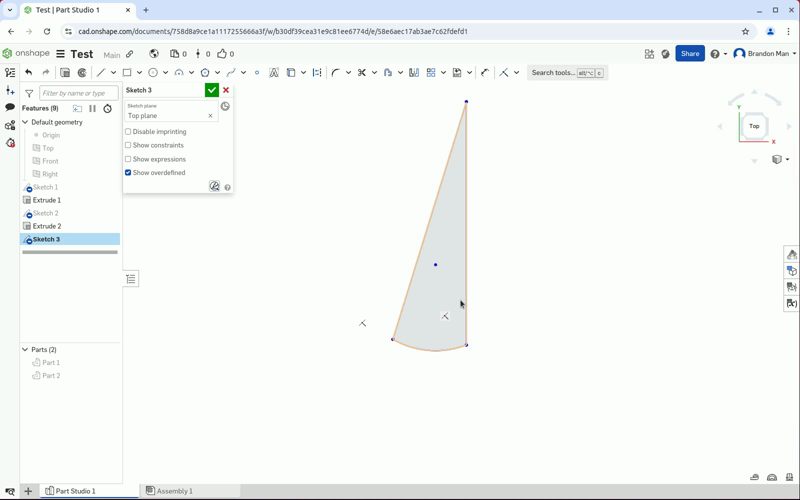
scroll(-6)
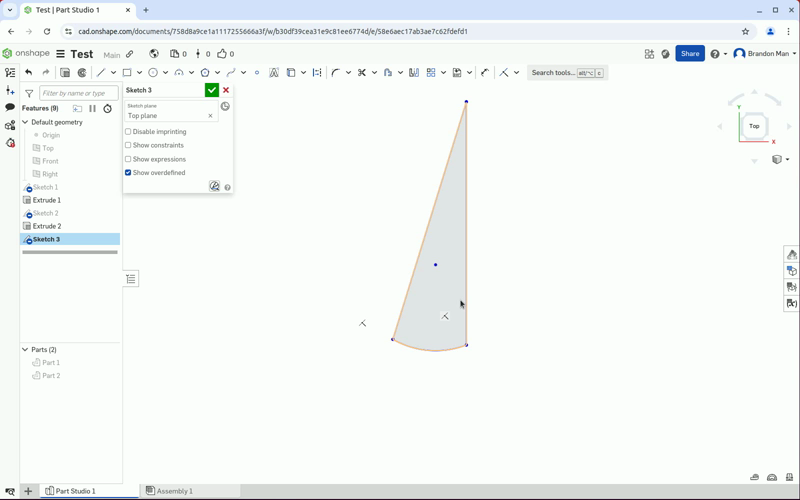
scroll(-6)
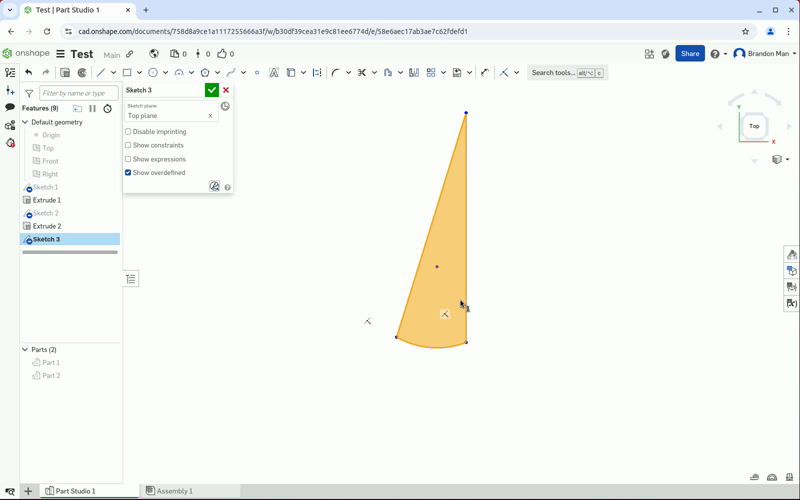
scroll(-6)
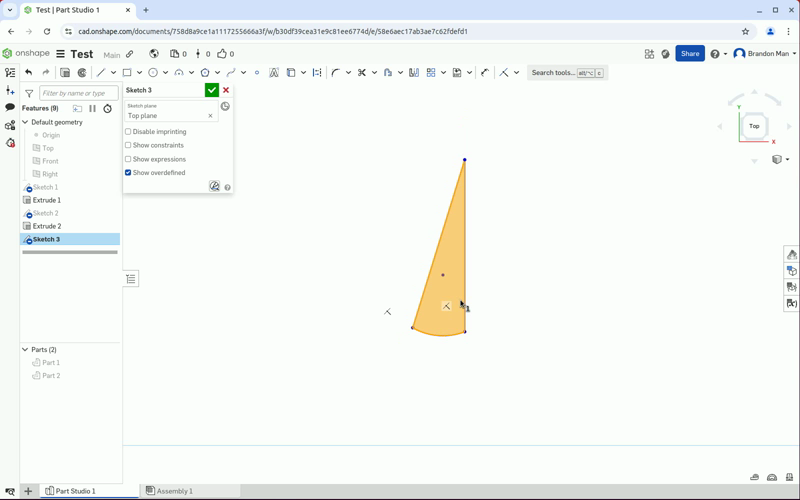
scroll(-6)
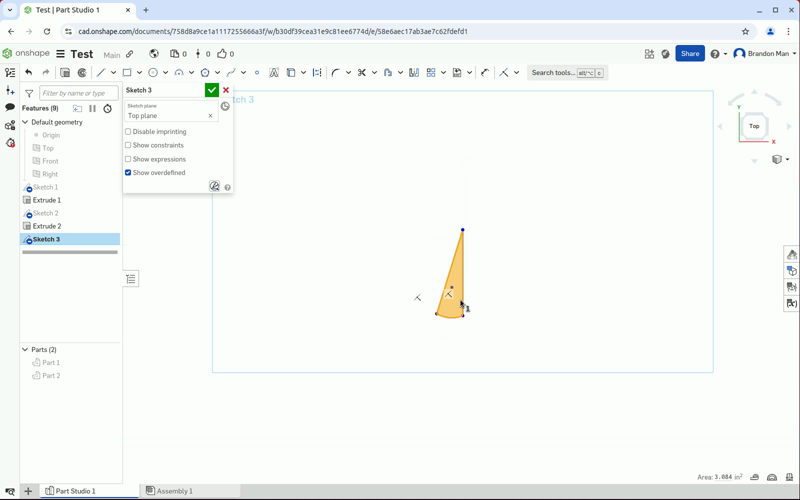
scroll(-6)
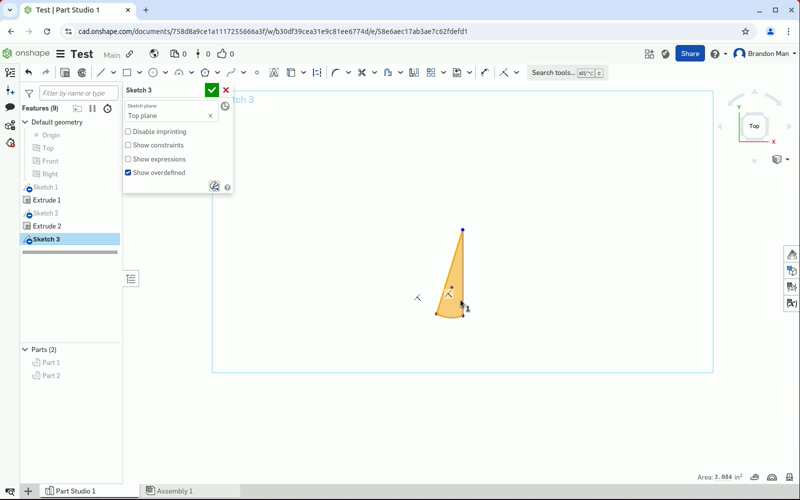
scroll(-6)
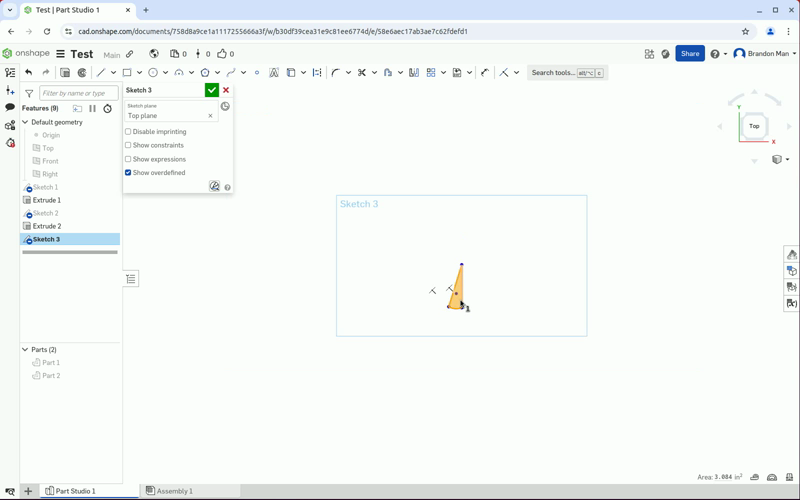
scroll(-6)
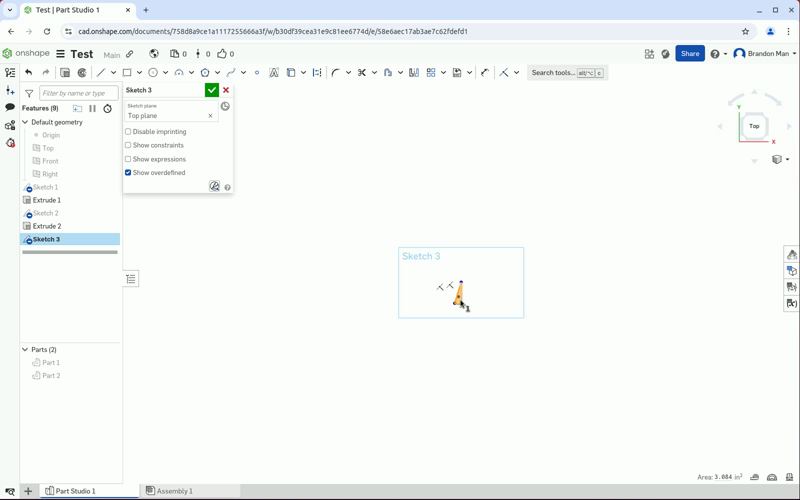
mouse_move(73, 352)
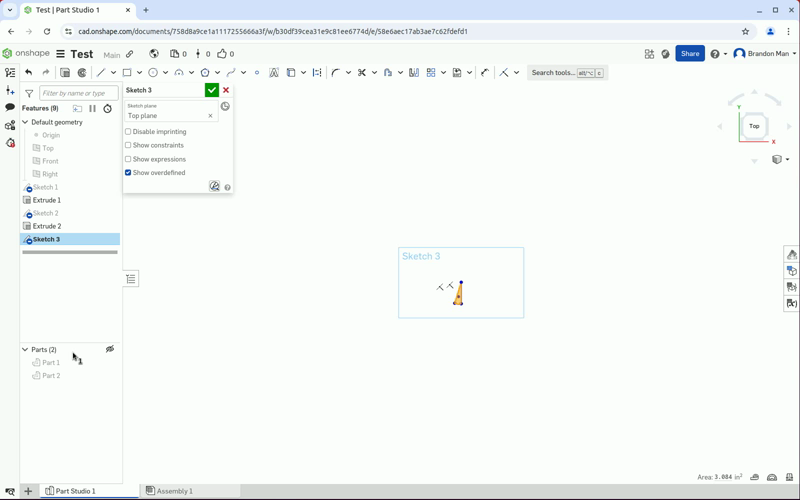
key(shift+y)
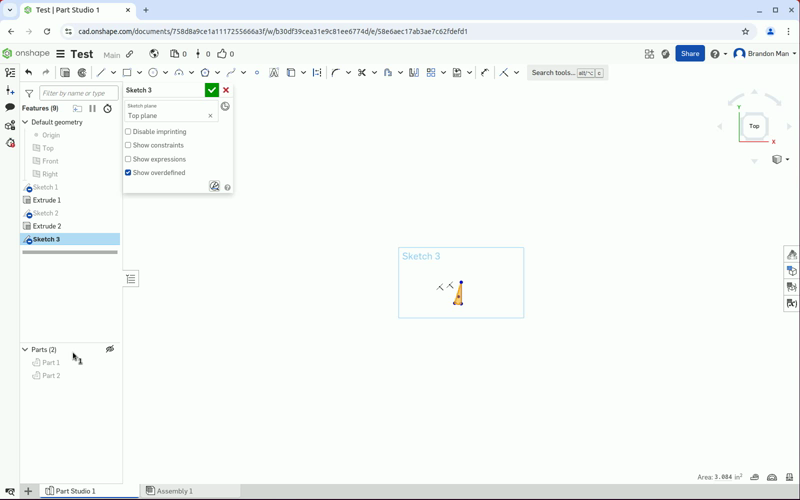
key(shift+e)
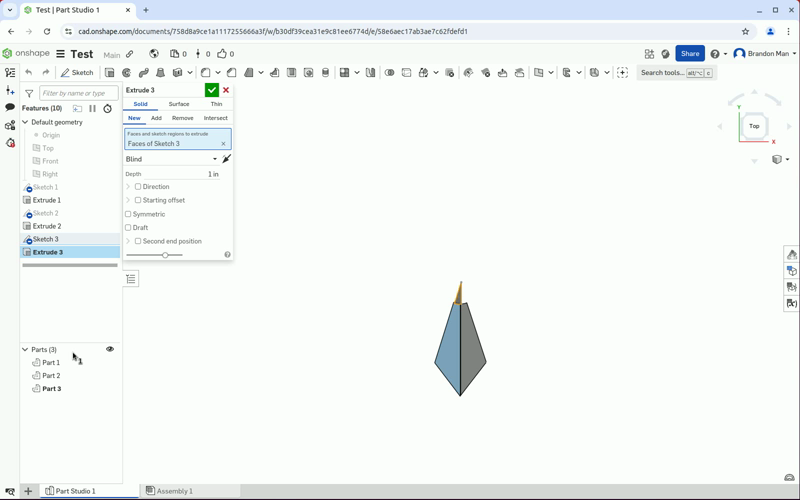
mouse_move(143, 106)
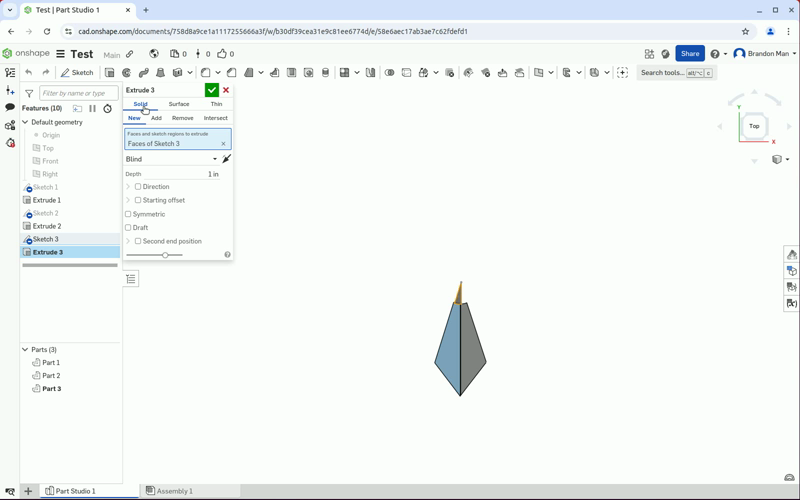
click(143, 106)
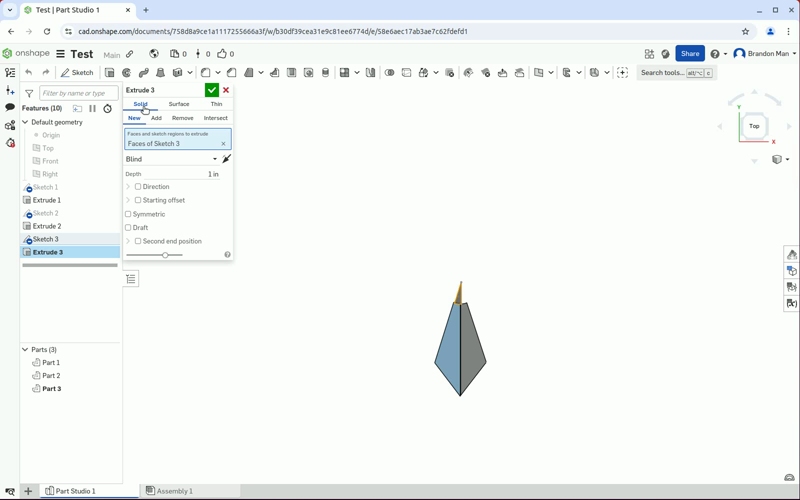
mouse_move(137, 120)
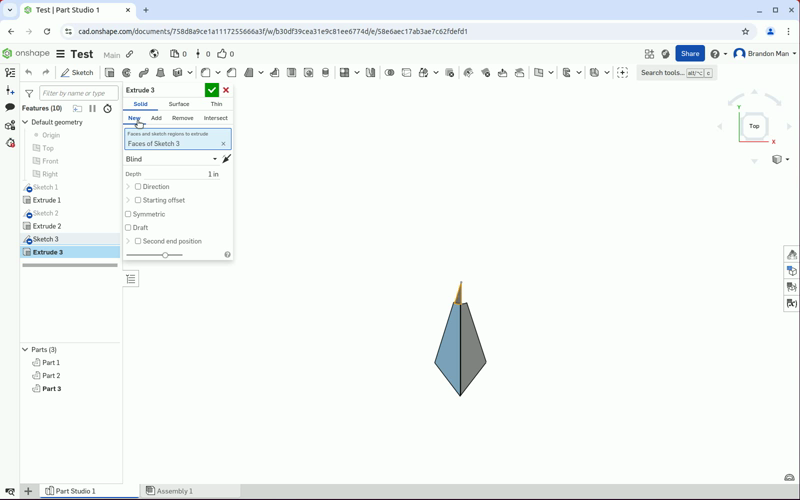
click(137, 120)
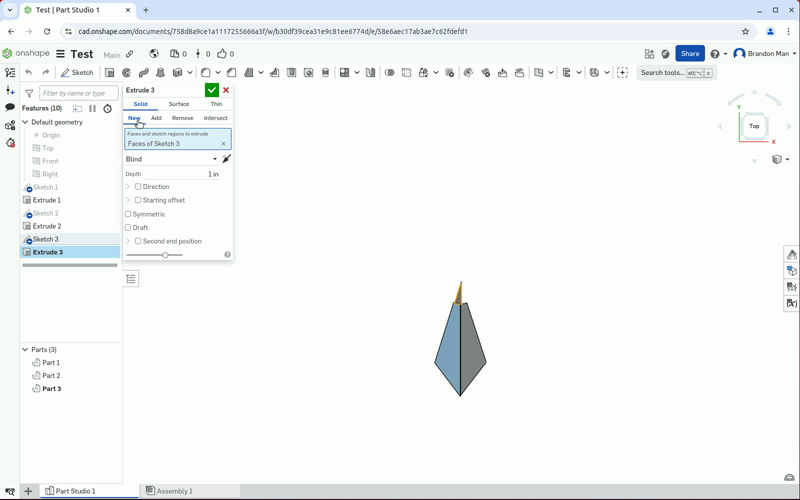
key(tab, 4)
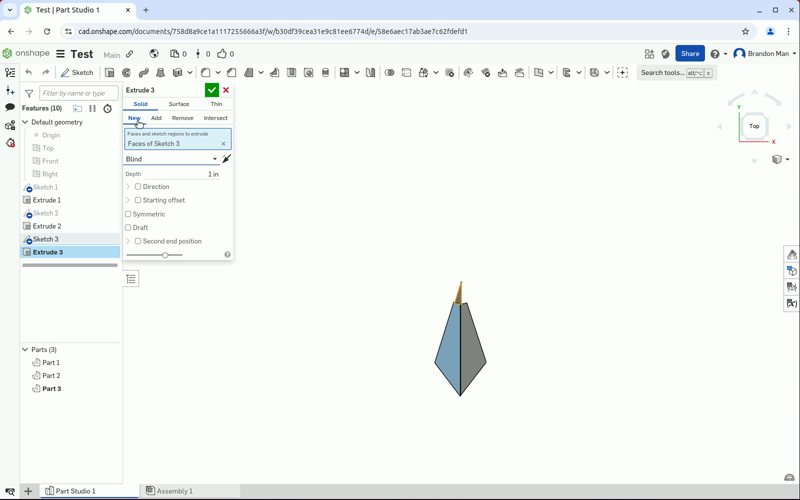
text(1.685)
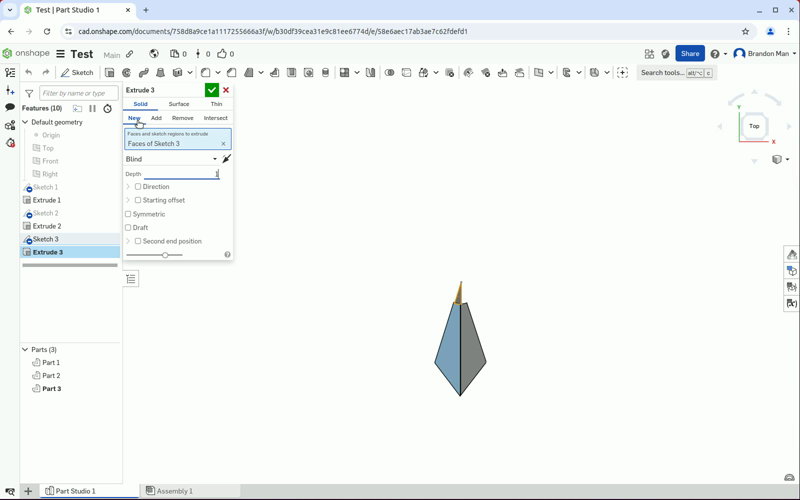
key(enter)
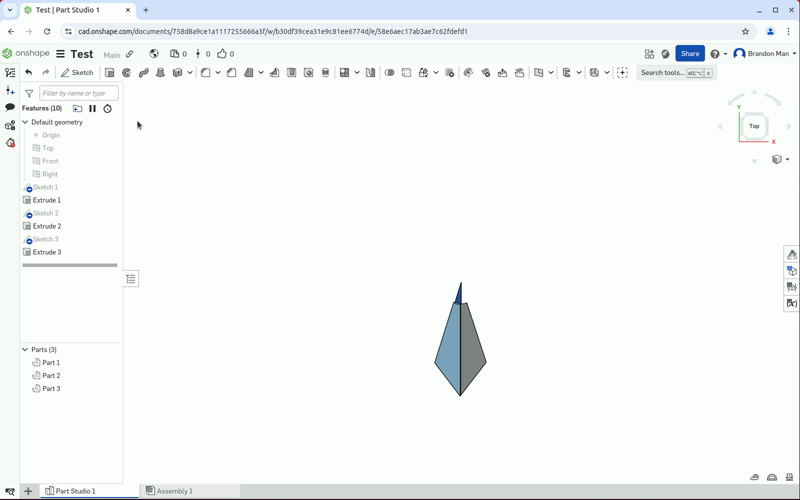
key(shift+h)
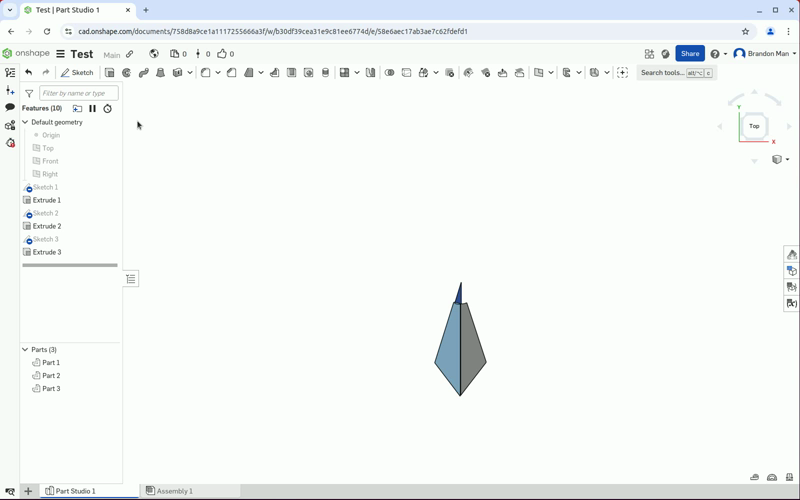
key(shift+h)
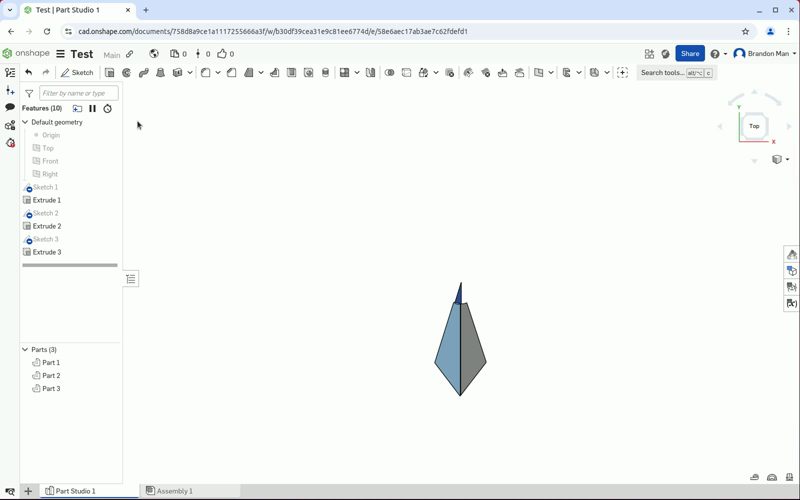
mouse_move(73, 189)
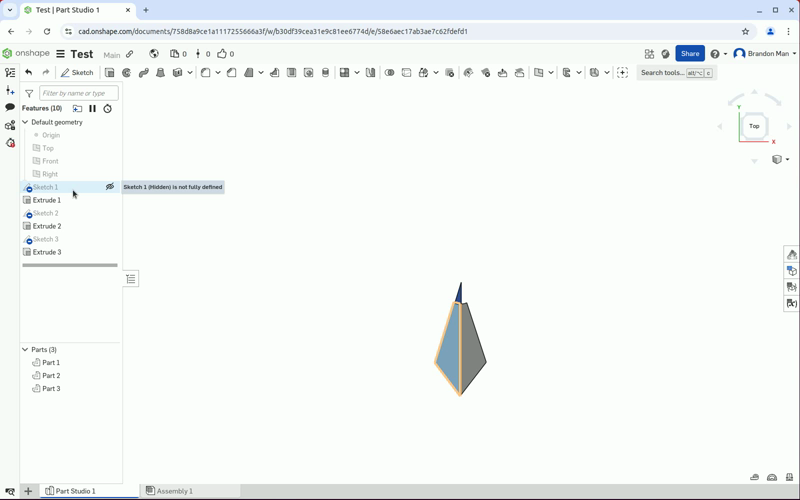
click(73, 189)
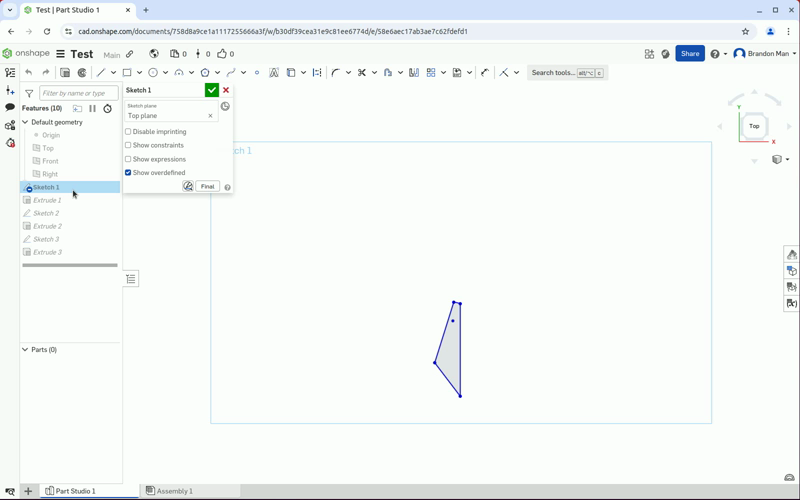
mouse_move(229, 92)
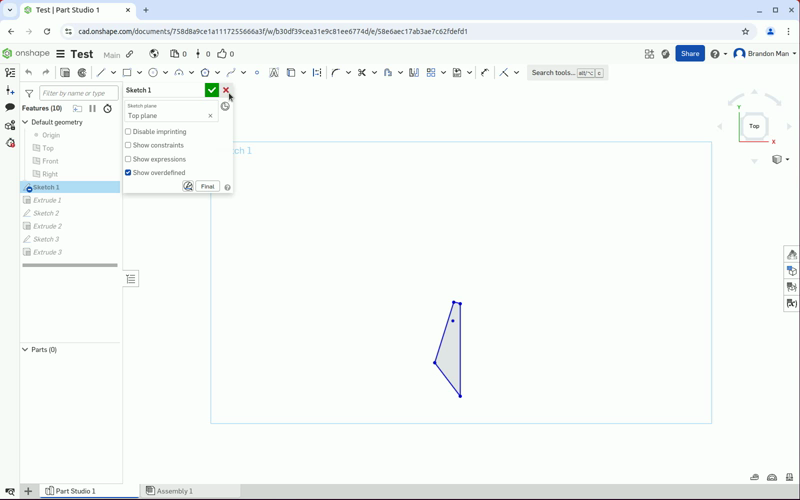
click(229, 92)
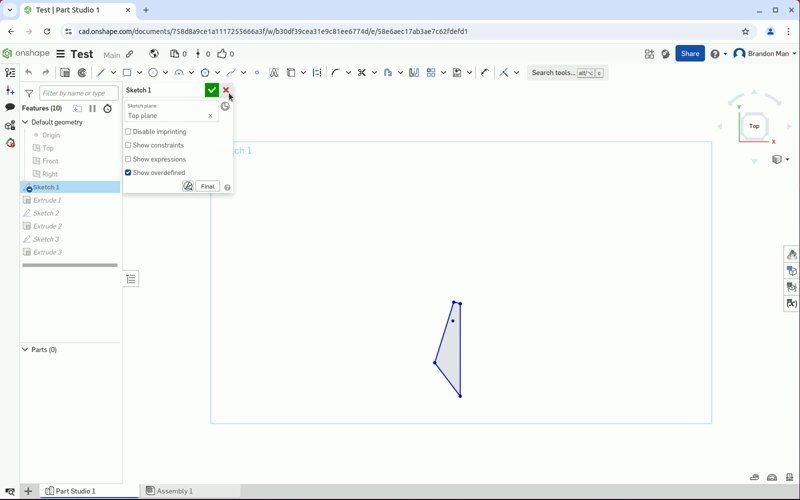
key(shift+s)
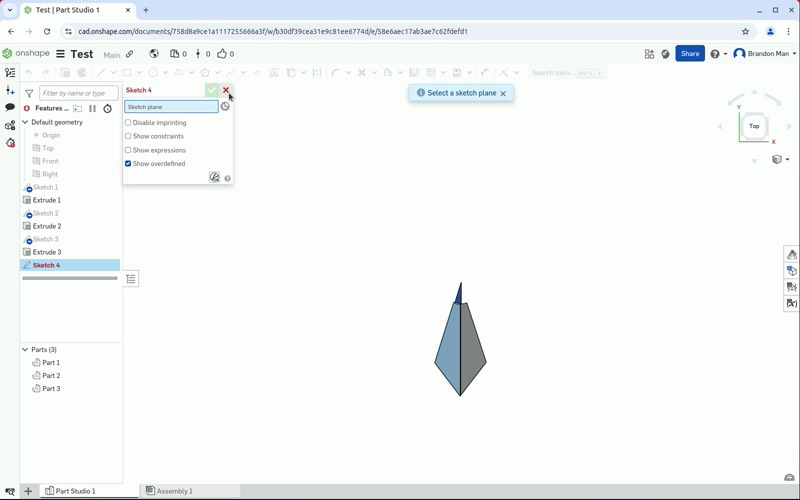
mouse_move(73, 150)
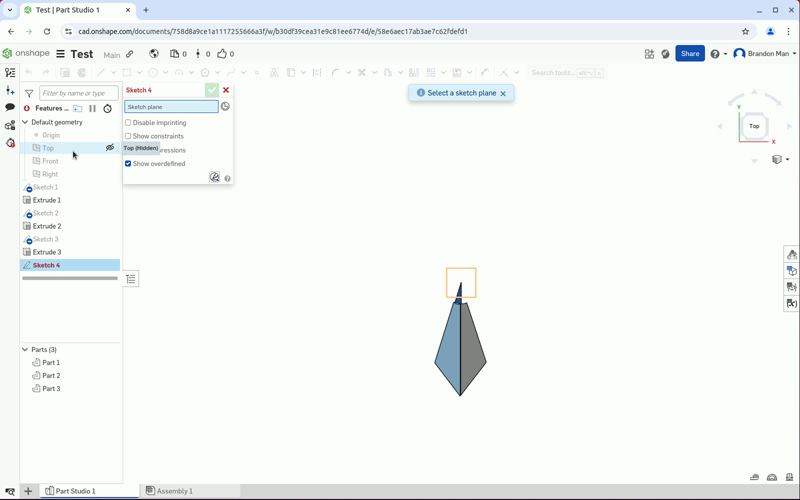
click(73, 150)
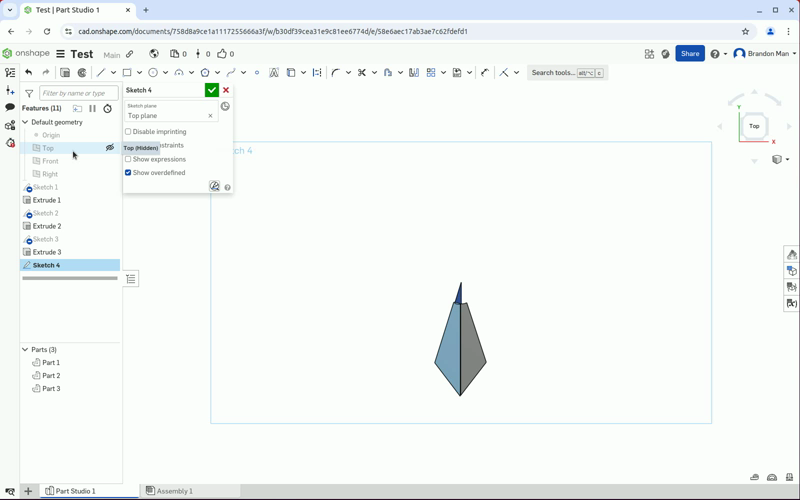
mouse_move(73, 352)
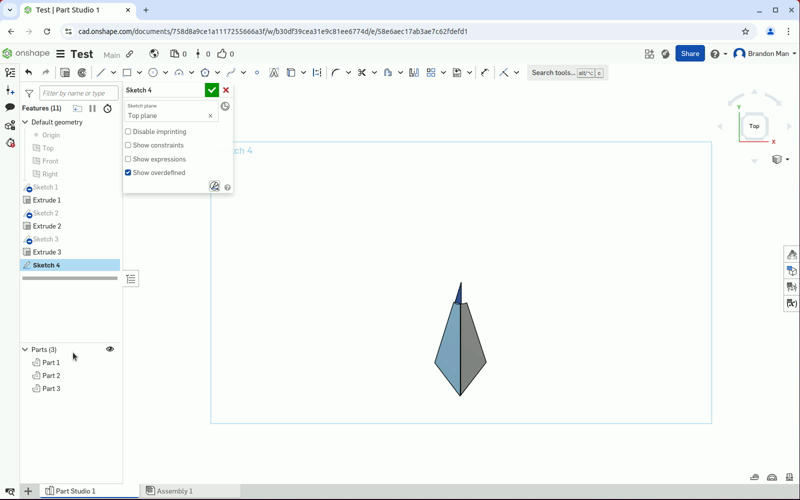
key(y)
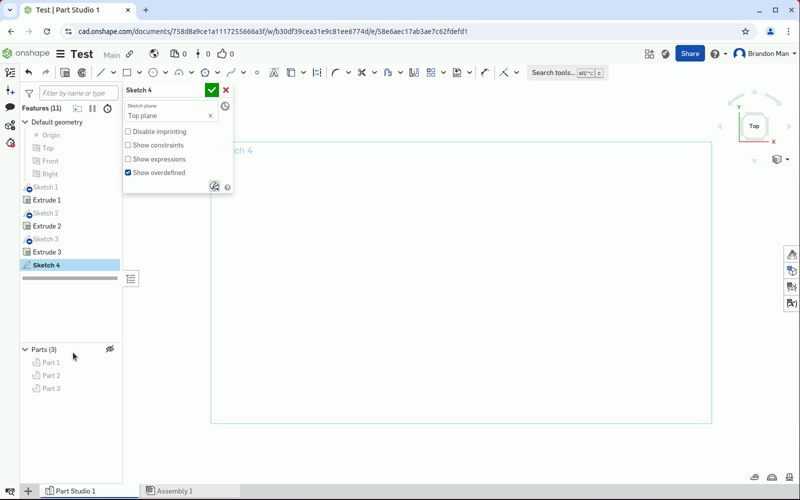
key(a)
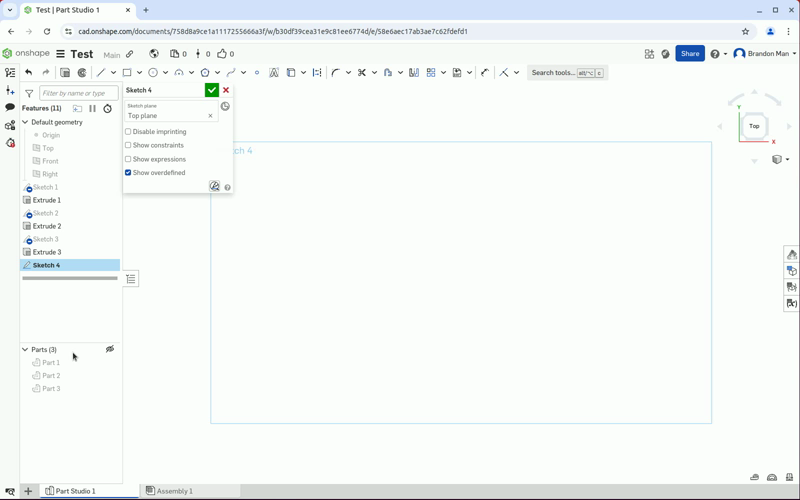
key_down(shift)
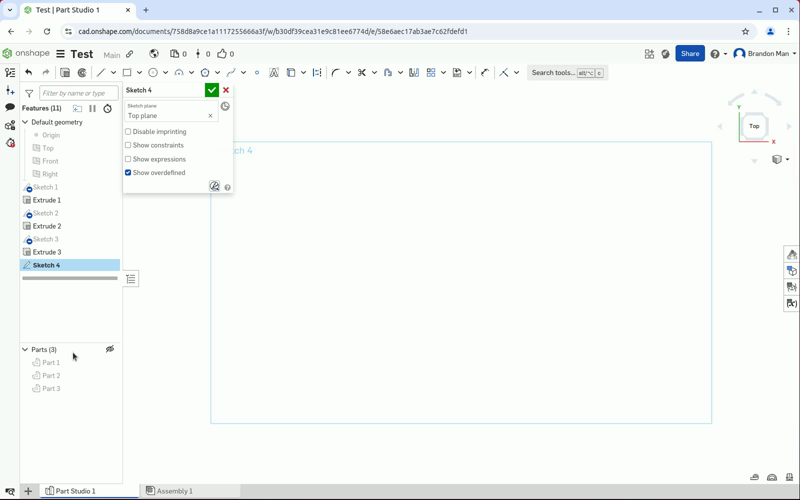
mouse_move(460, 304)
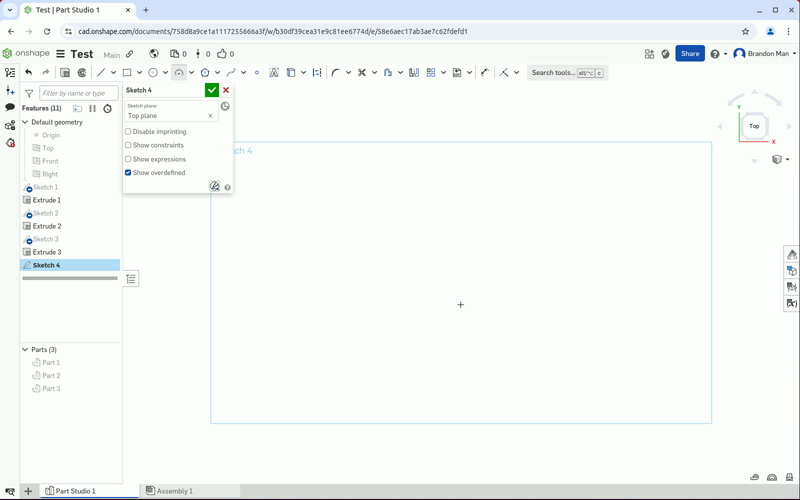
click(460, 304)
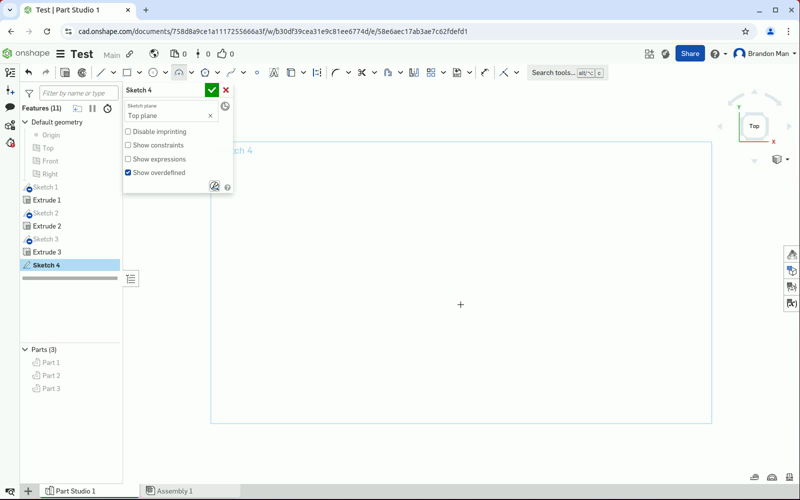
key_up(shift)
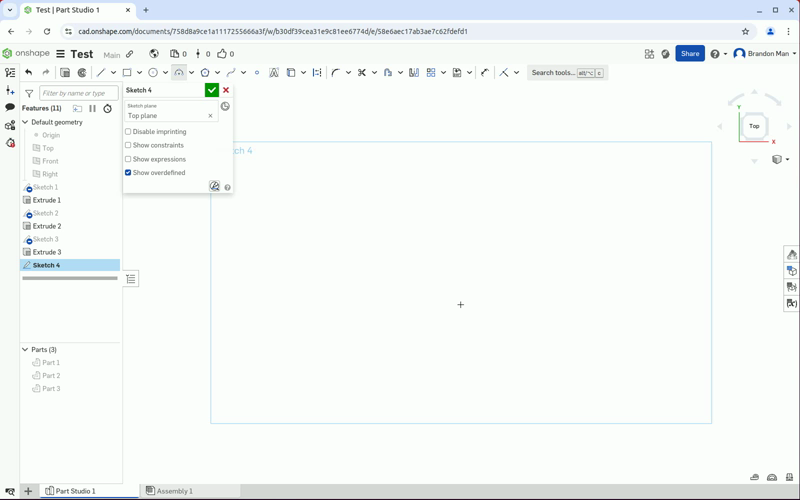
key_down(shift)
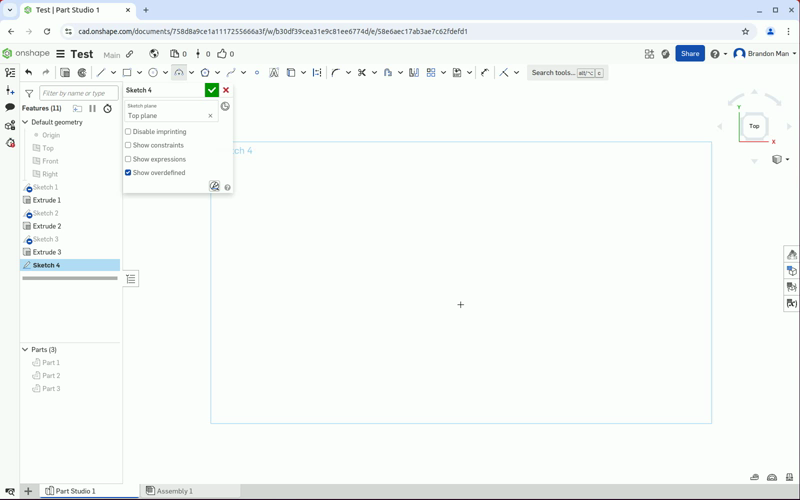
mouse_move(467, 303)
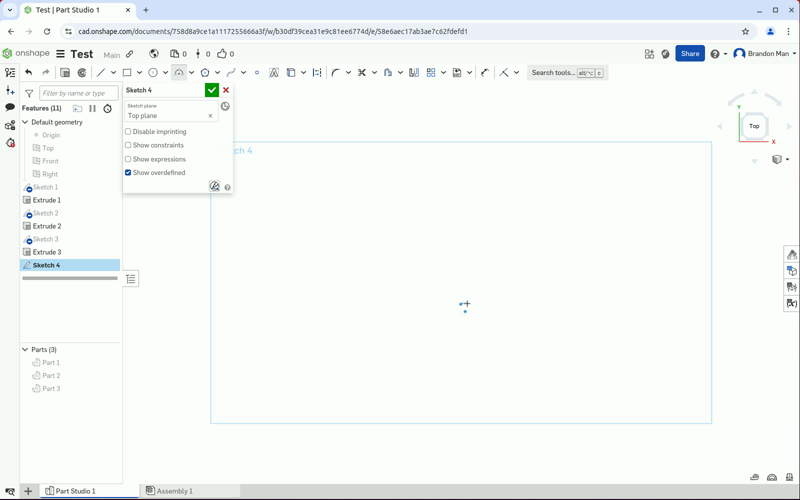
scroll(6)
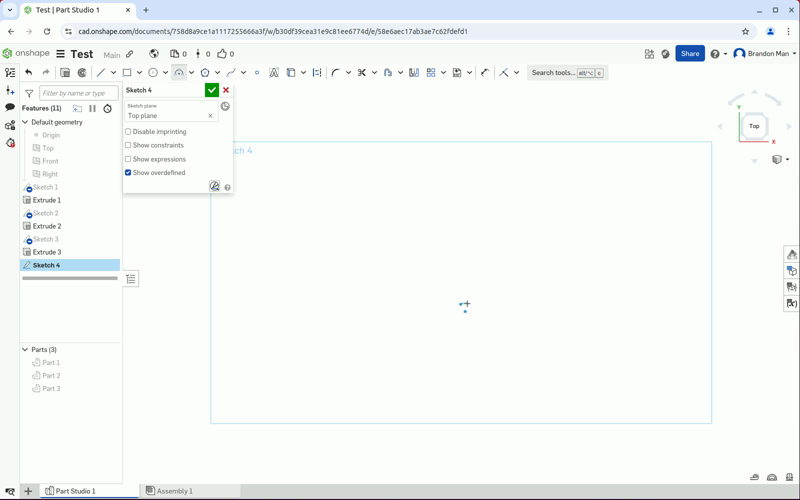
scroll(6)
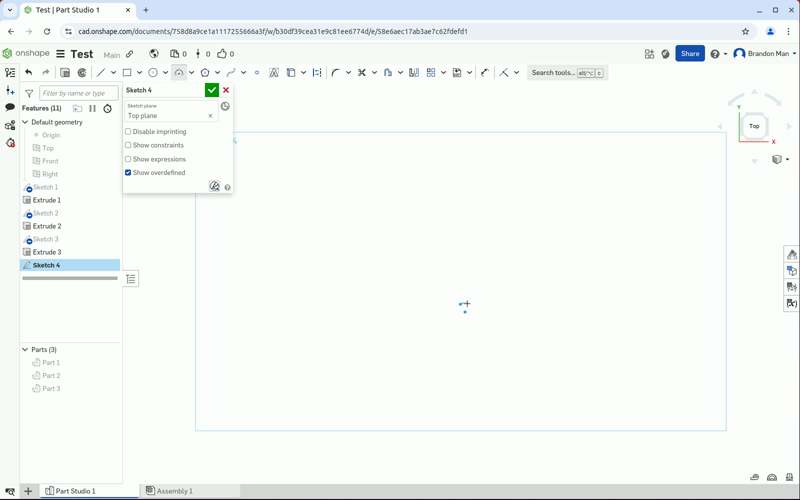
scroll(6)
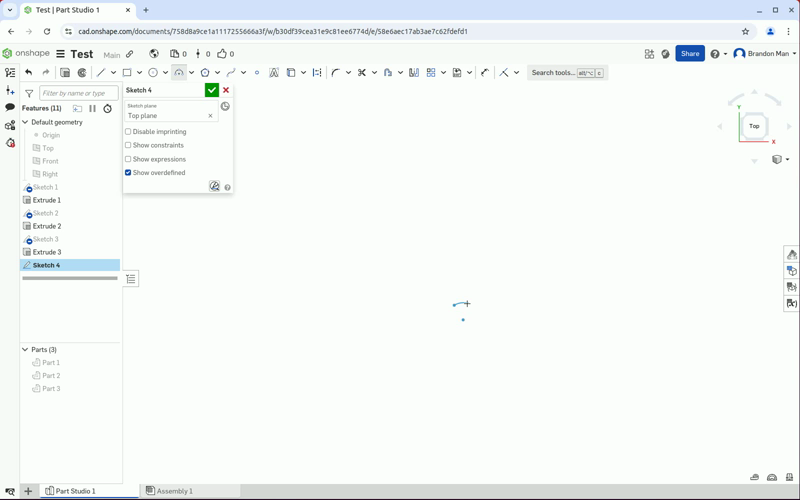
scroll(6)
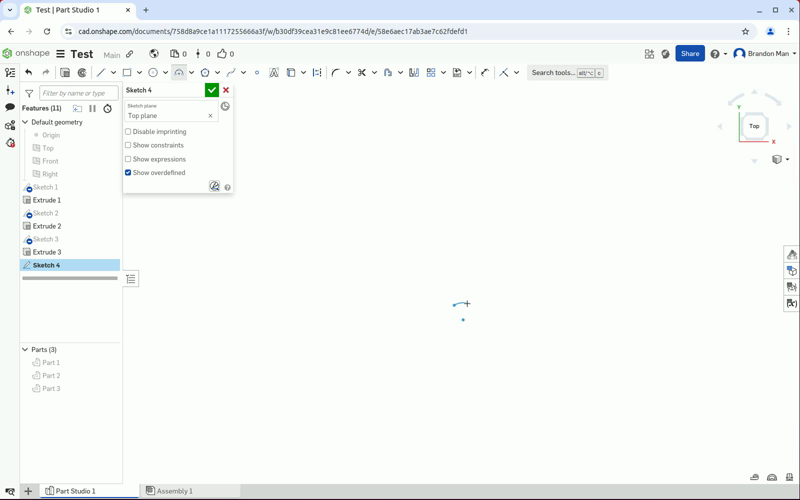
scroll(6)
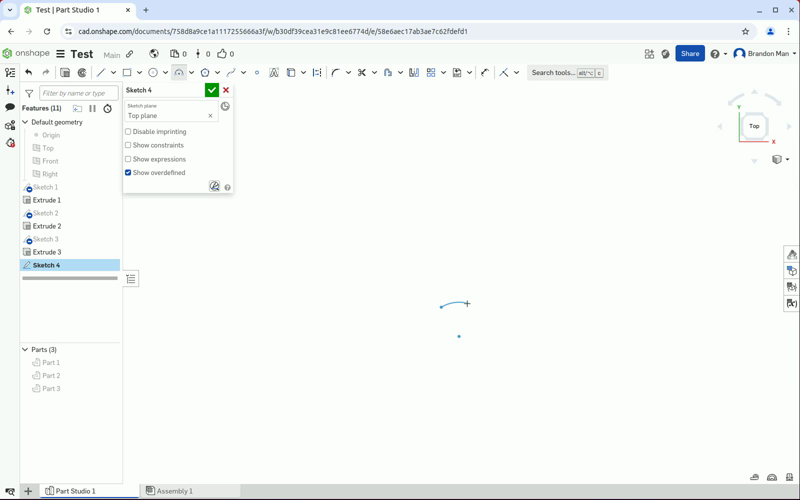
scroll(6)
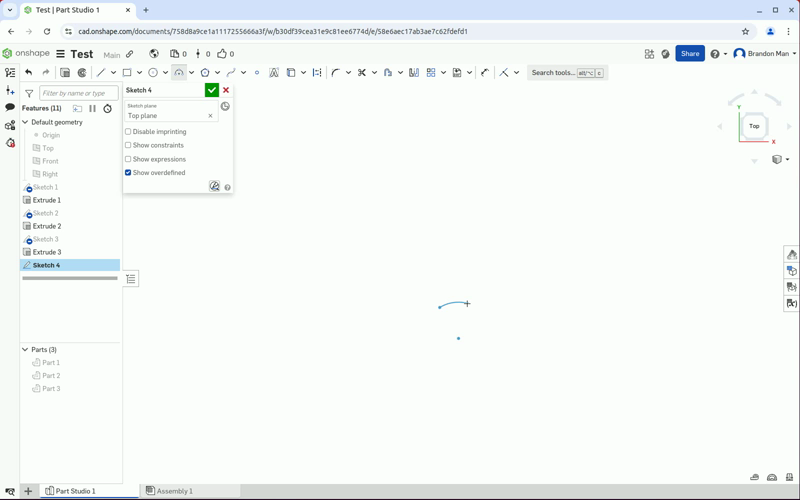
scroll(6)
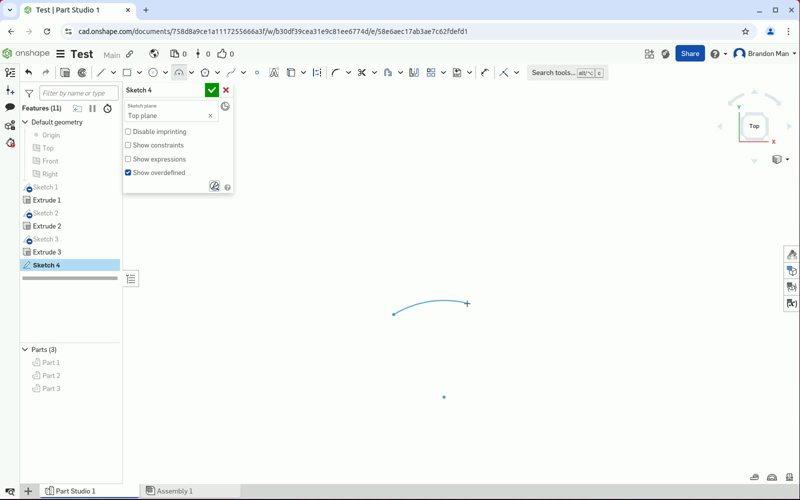
click(467, 303)
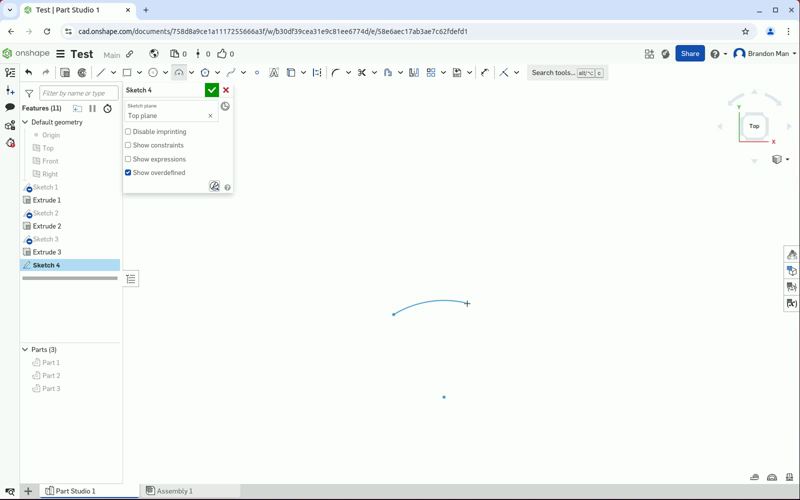
scroll(-6)
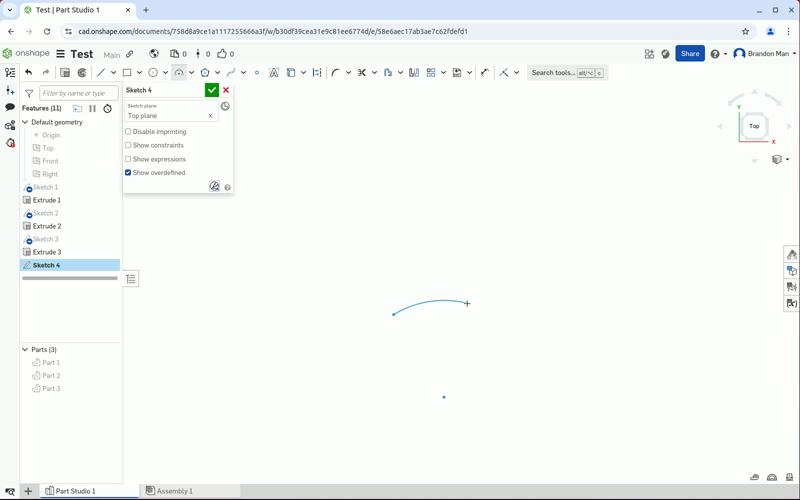
scroll(-6)
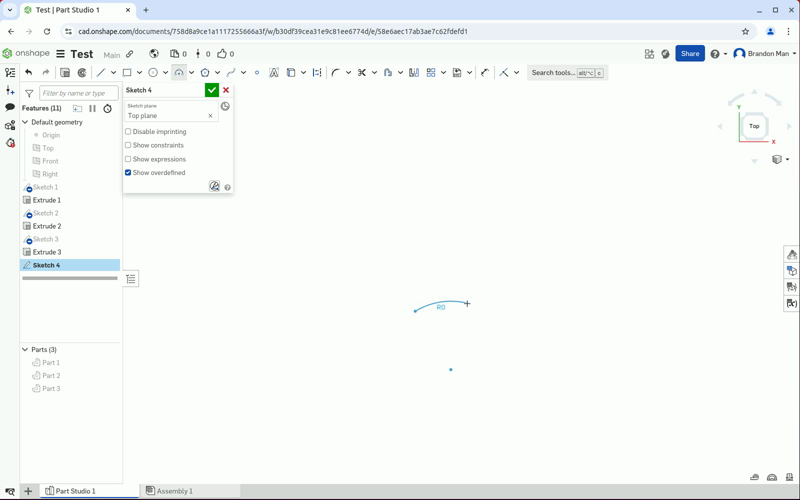
scroll(-6)
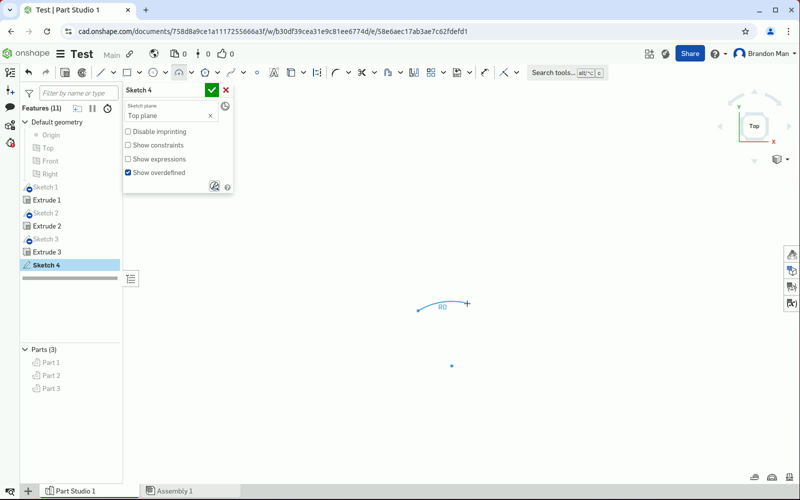
scroll(-6)
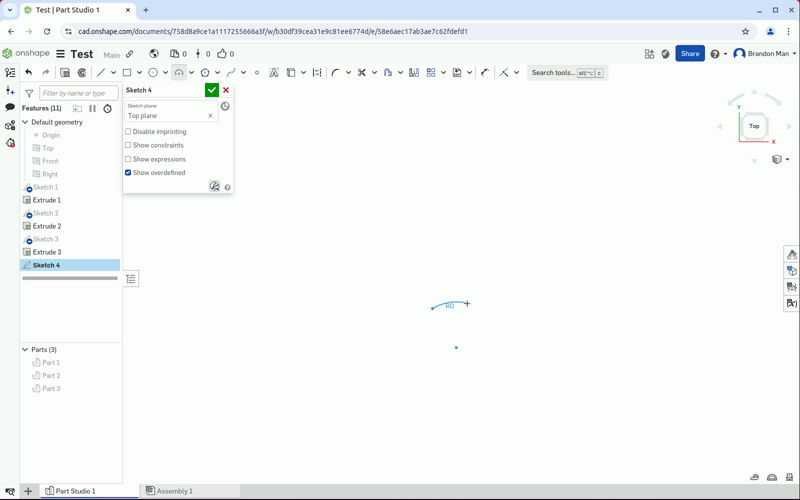
scroll(-6)
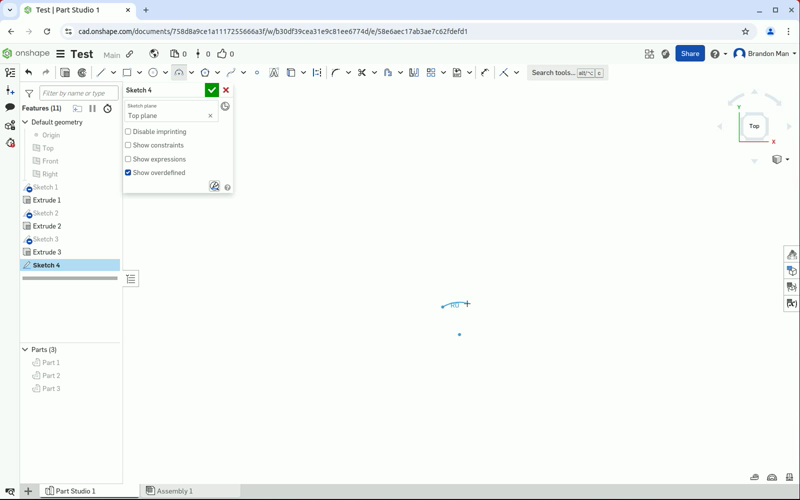
scroll(-6)
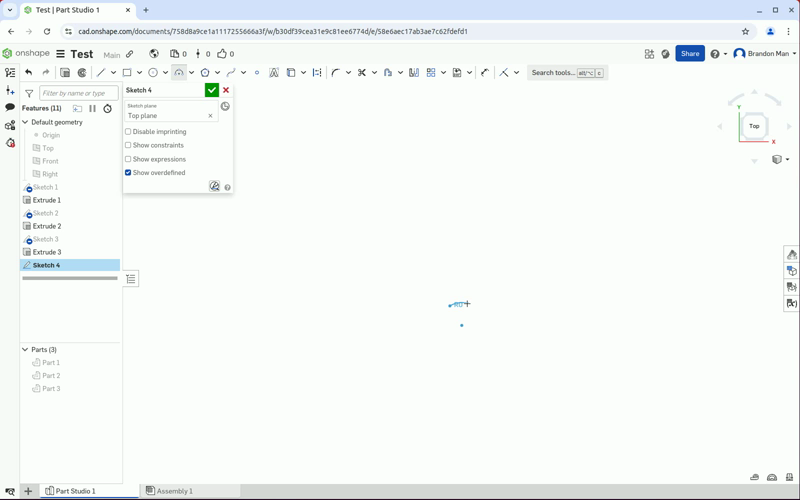
scroll(-6)
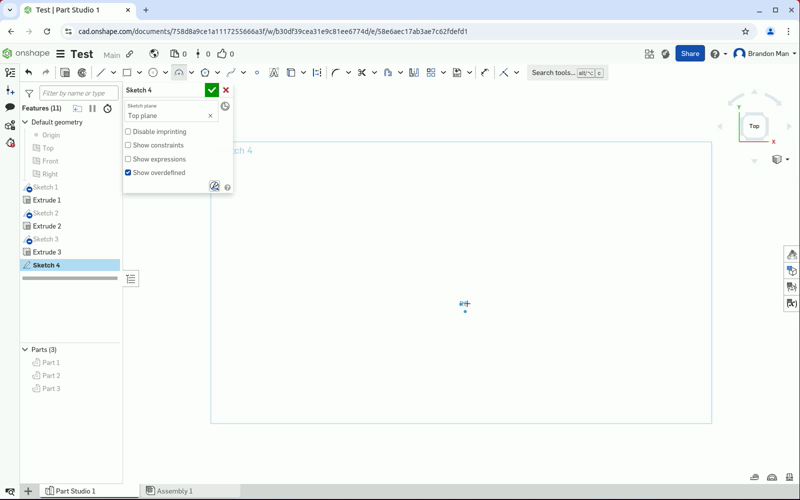
mouse_move(464, 304)
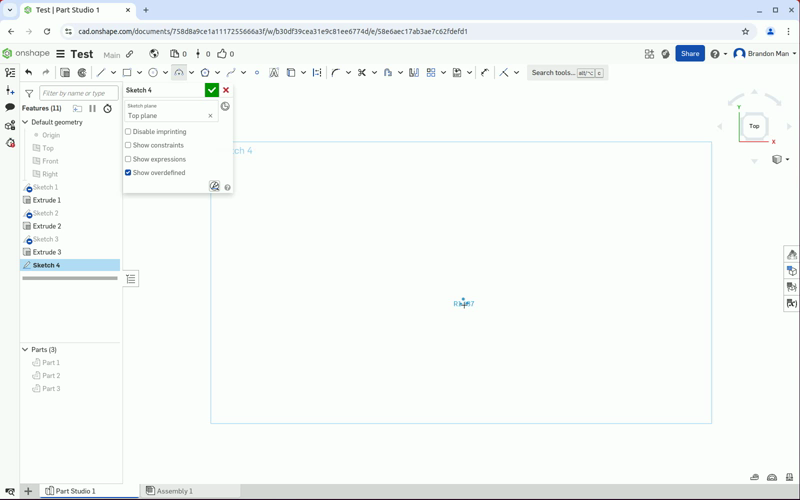
scroll(6)
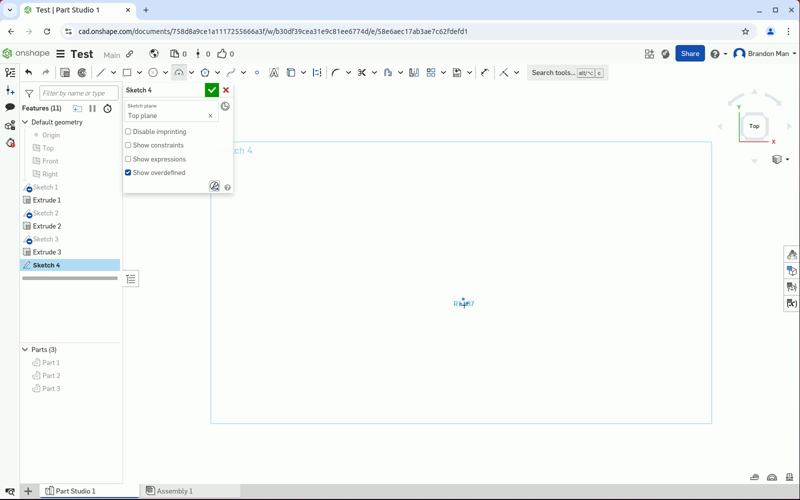
scroll(6)
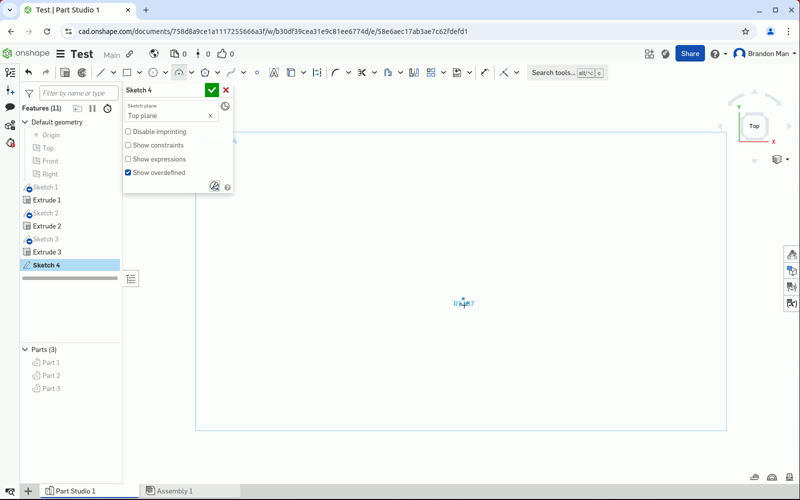
scroll(6)
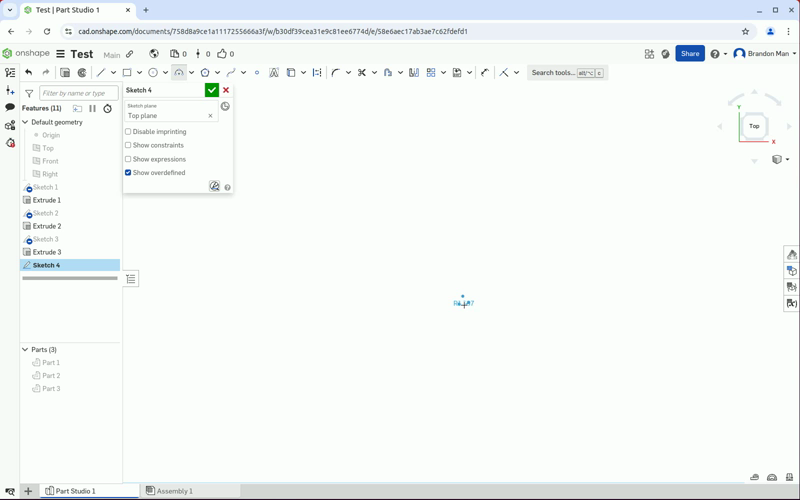
scroll(6)
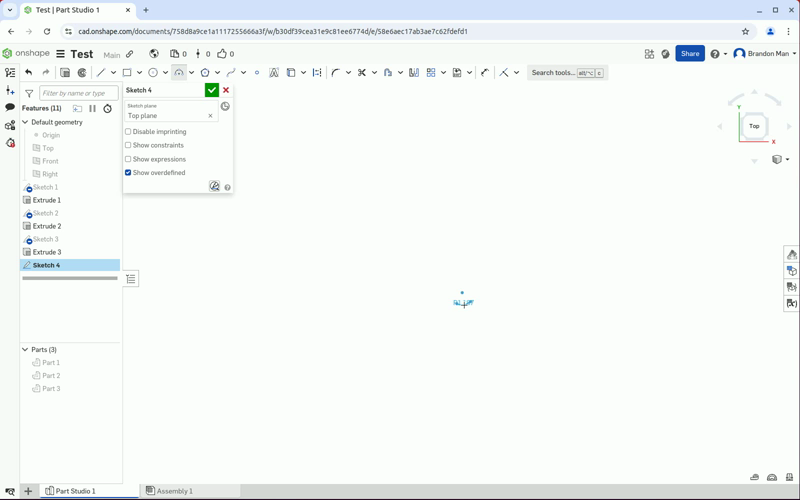
scroll(6)
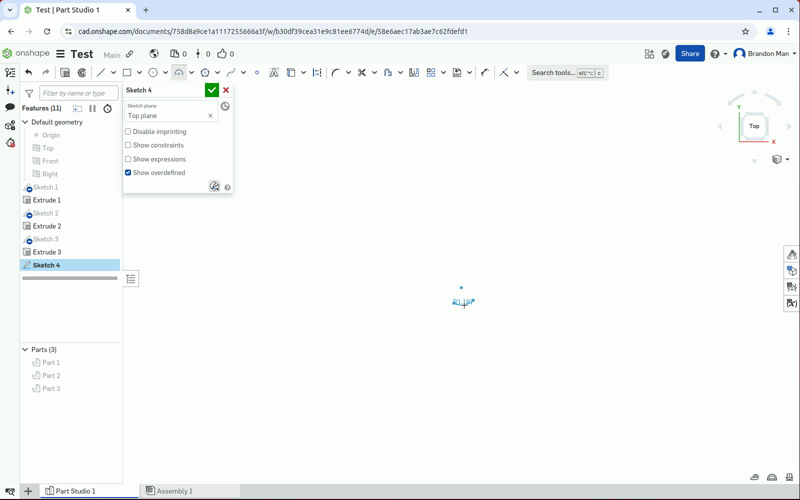
scroll(6)
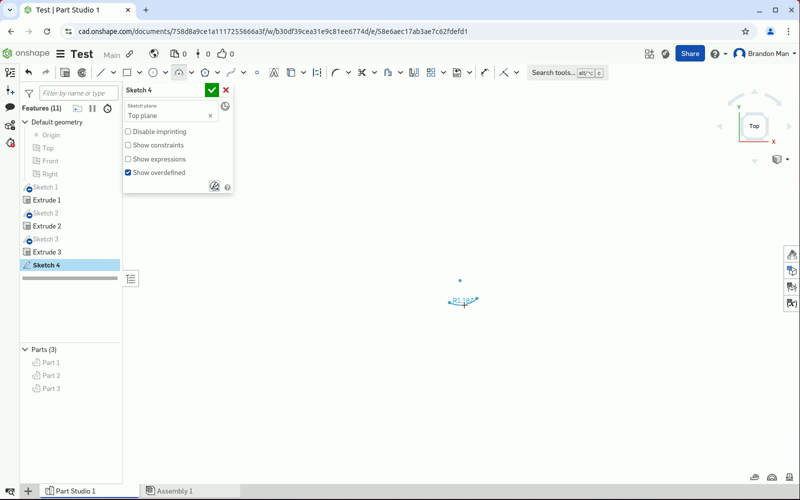
scroll(6)
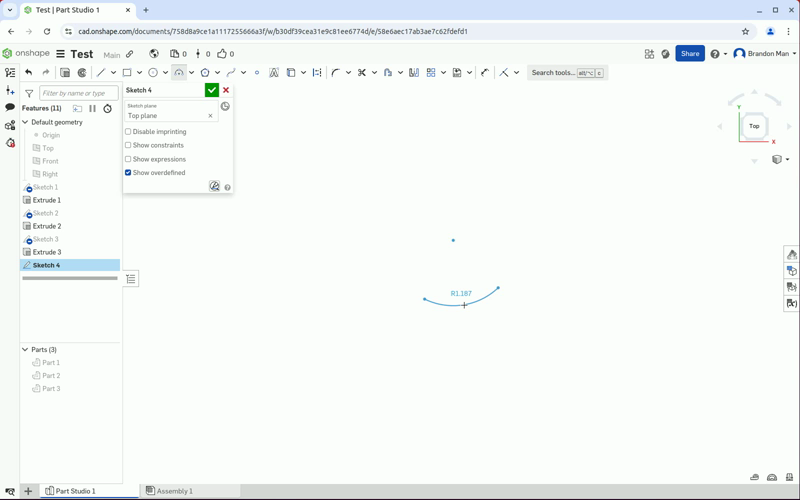
click(464, 304)
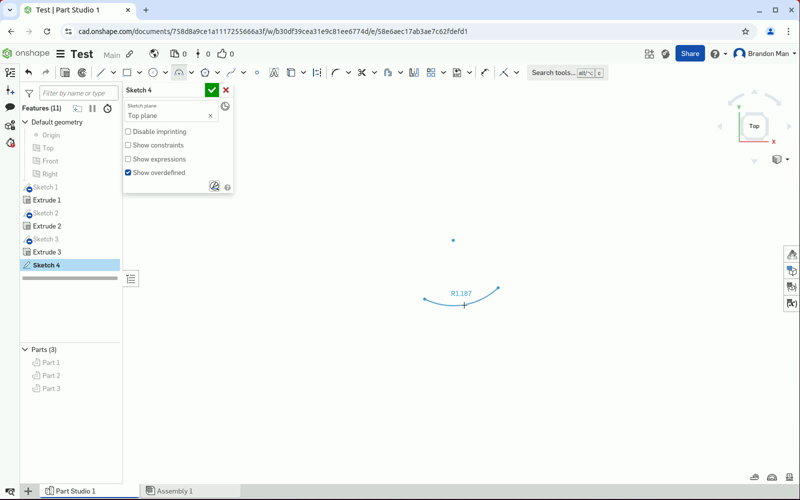
scroll(-6)
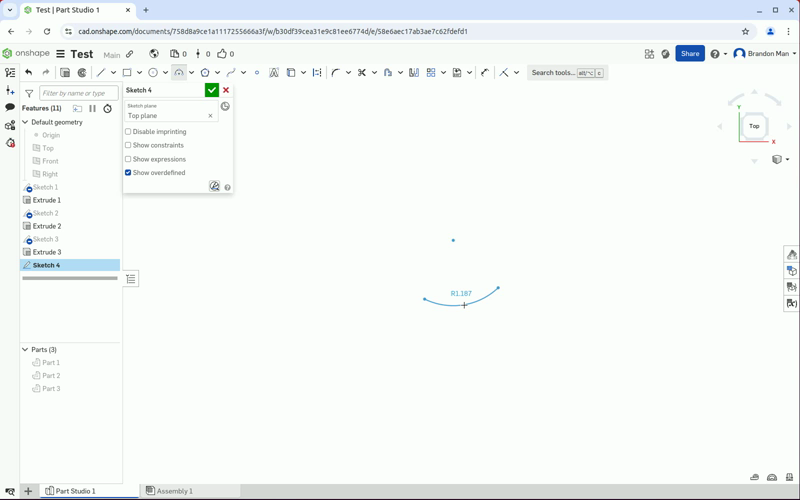
scroll(-6)
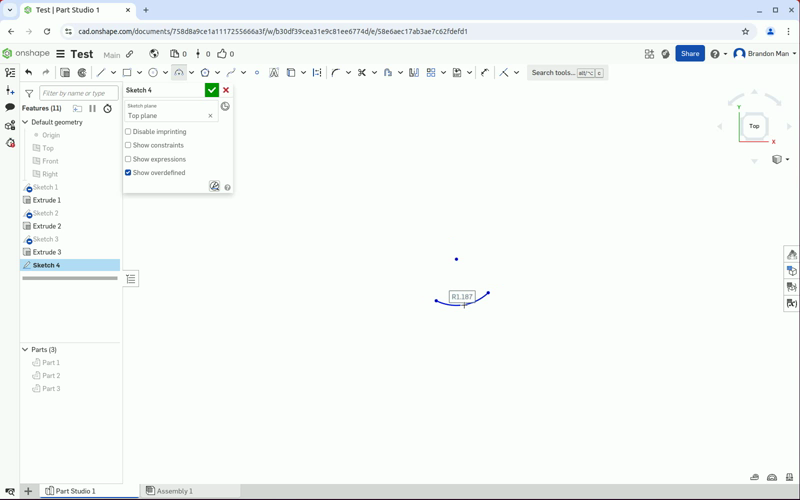
scroll(-6)
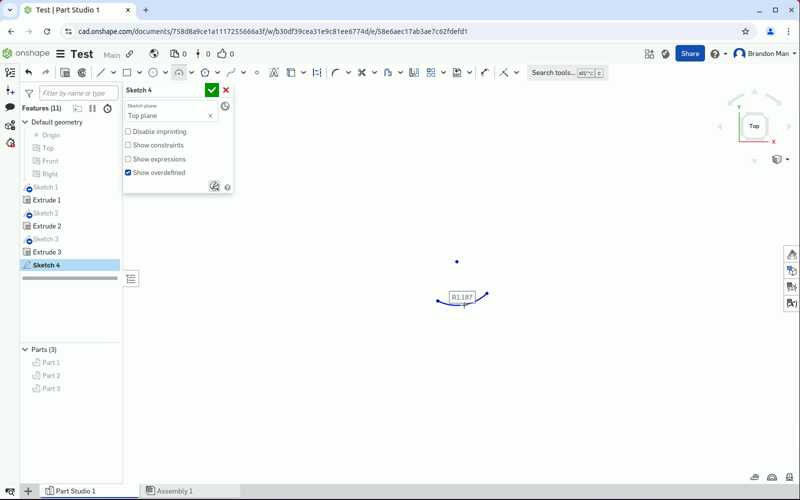
scroll(-6)
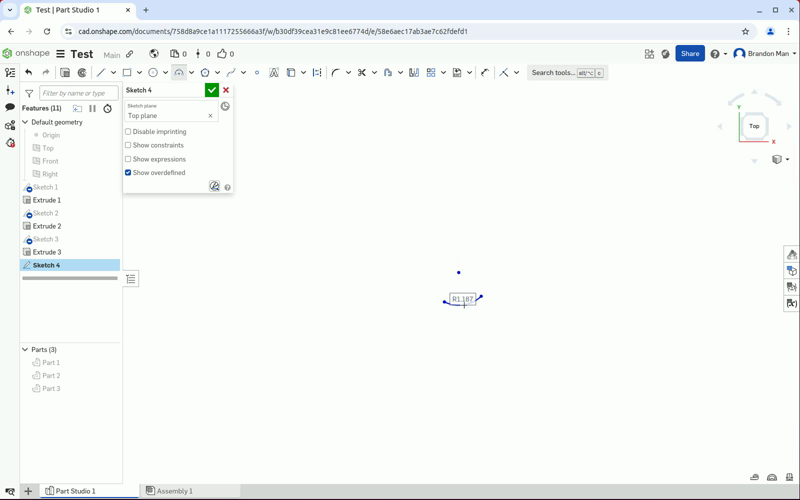
scroll(-6)
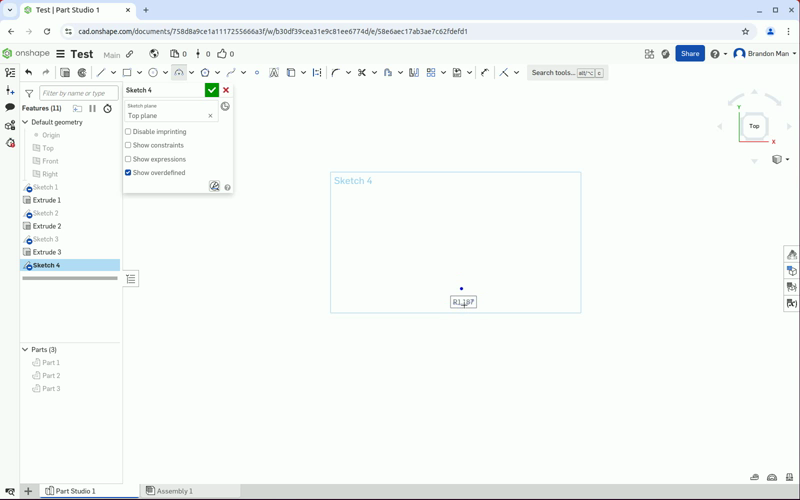
scroll(-6)
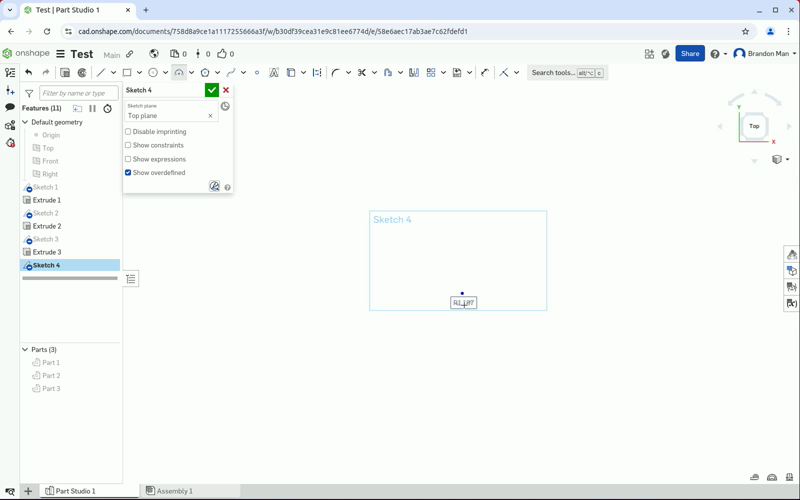
scroll(-6)
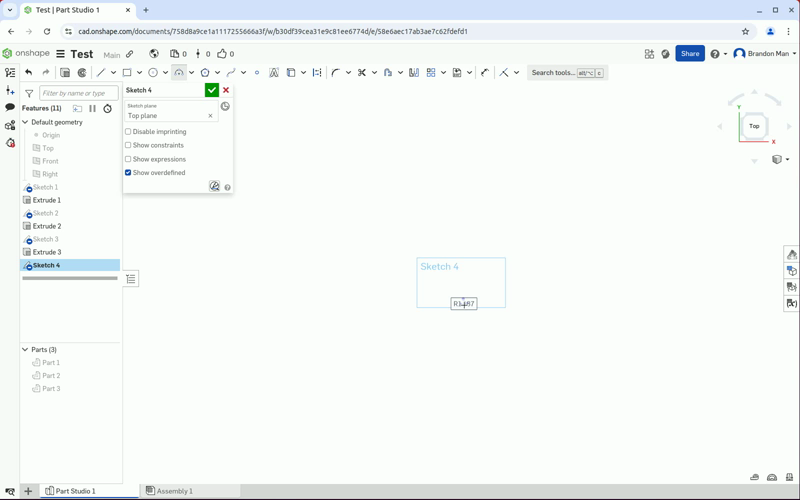
key_up(shift)
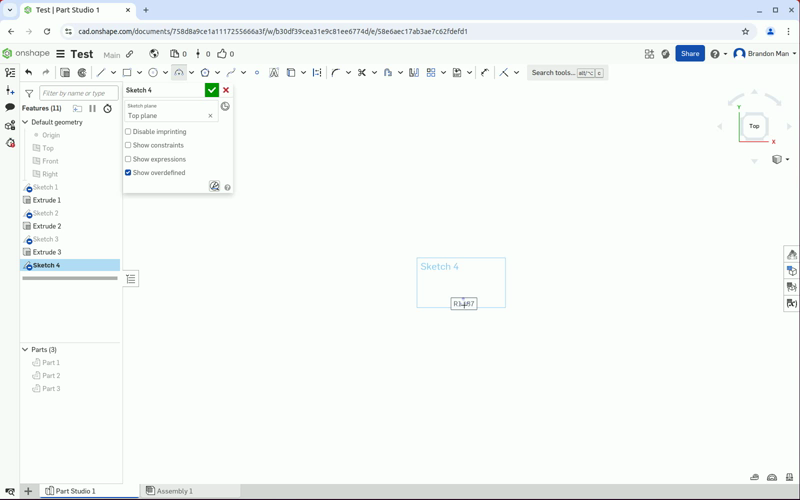
key(esc)
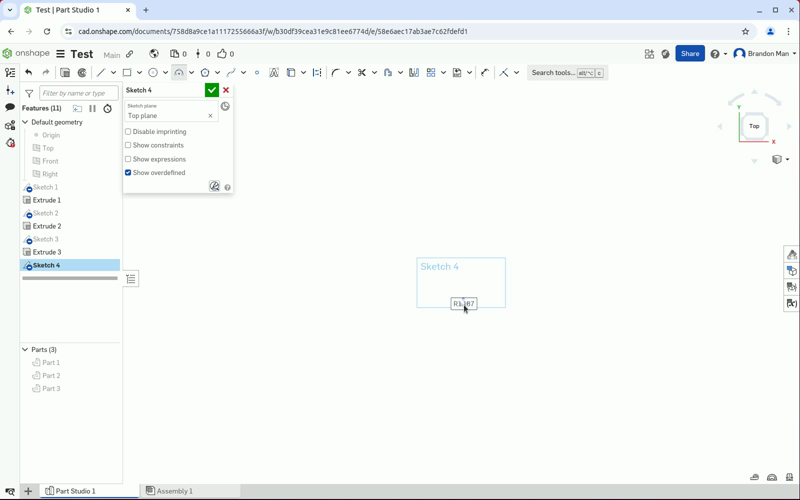
key(l)
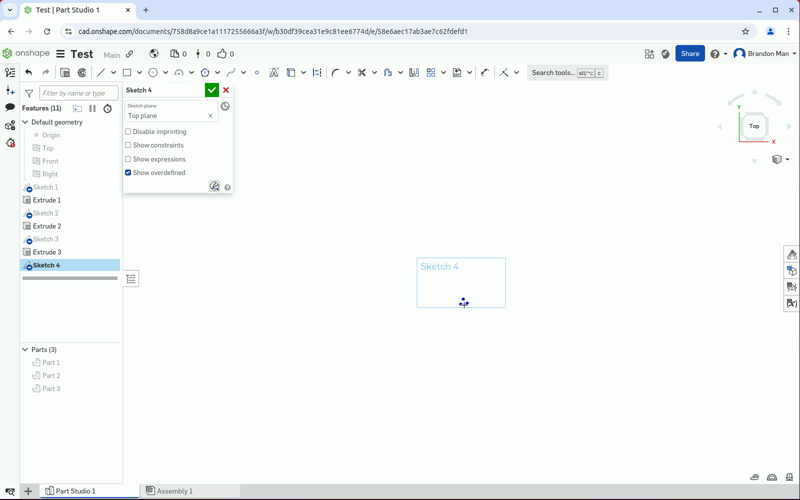
mouse_move(467, 303)
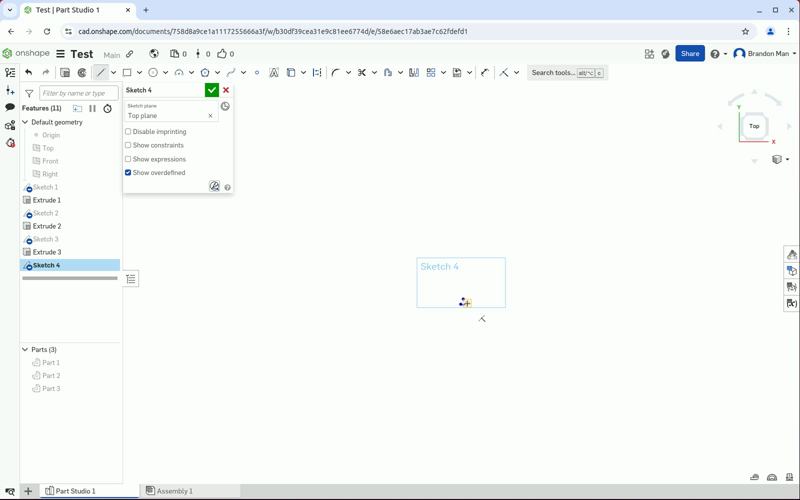
scroll(6)
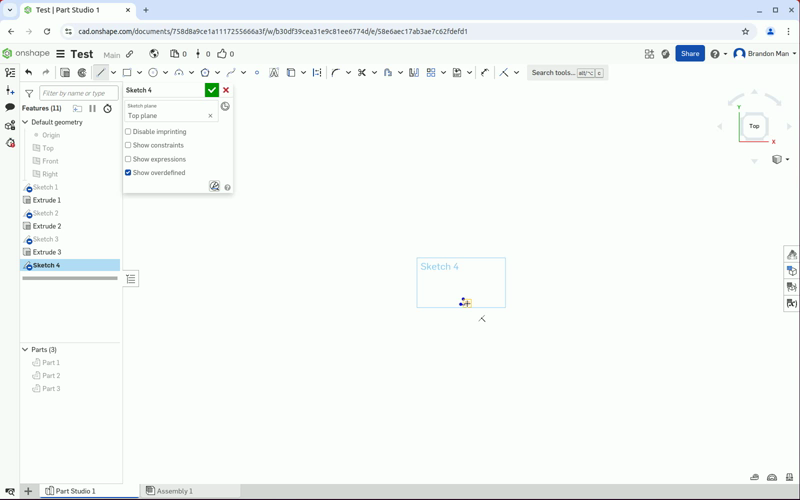
scroll(6)
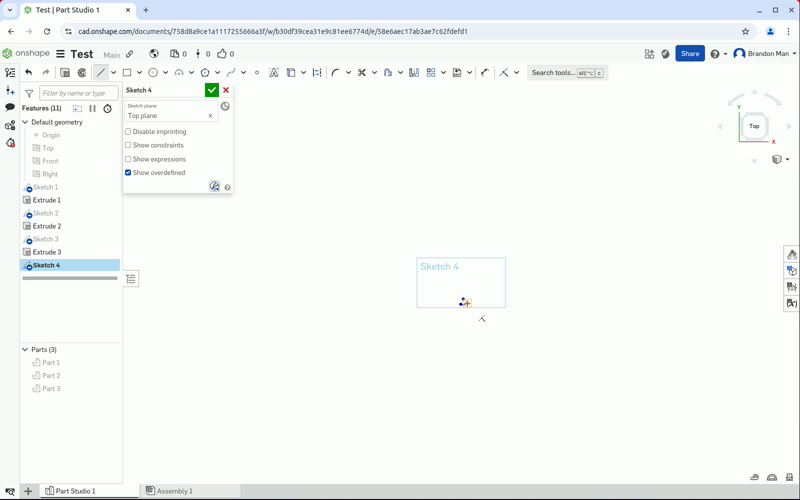
scroll(6)
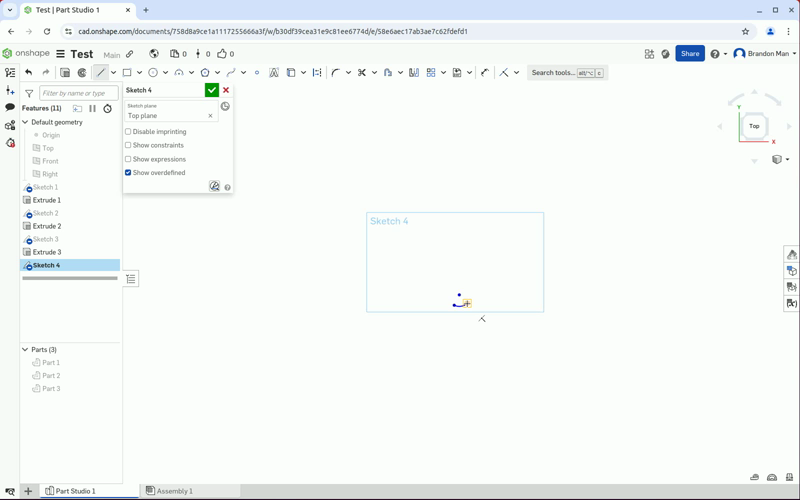
scroll(6)
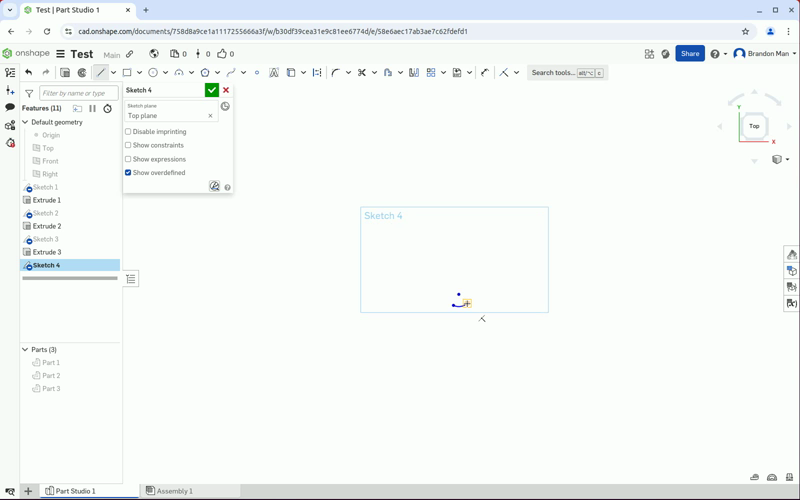
scroll(6)
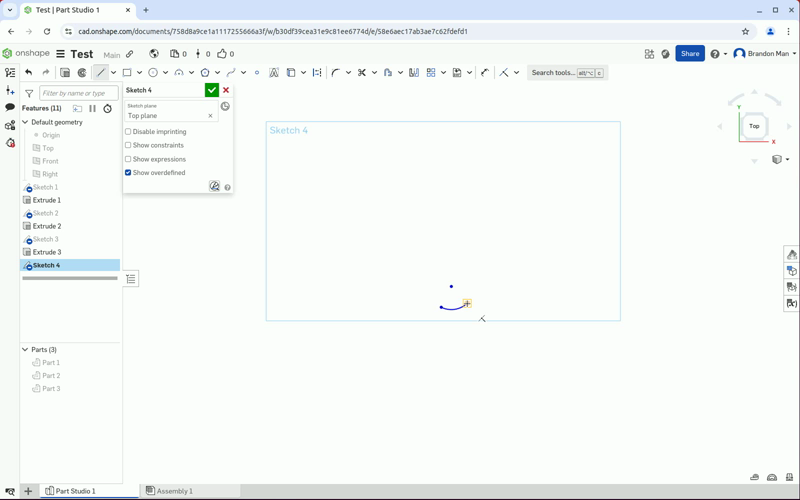
scroll(6)
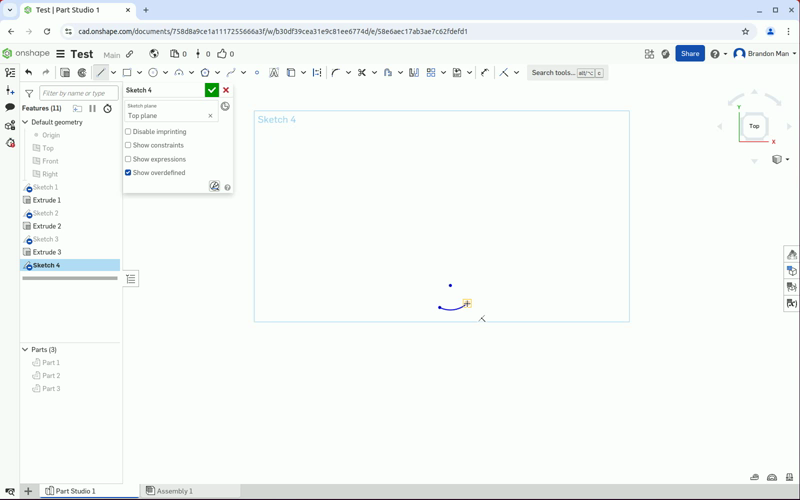
scroll(6)
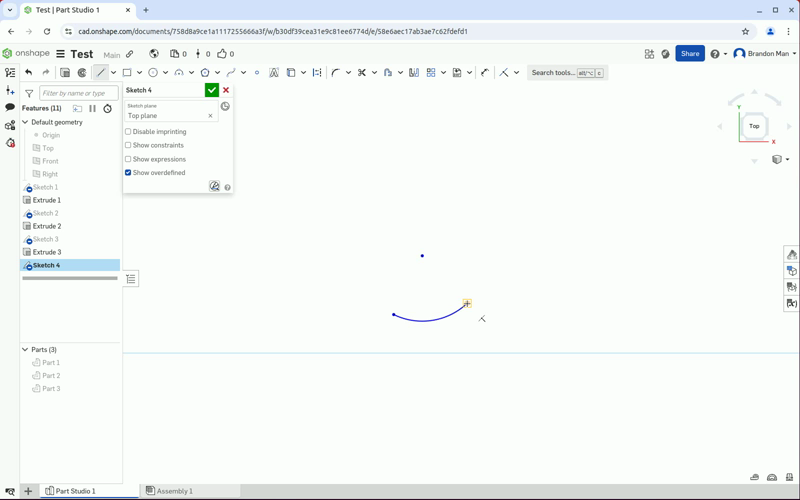
click(467, 303)
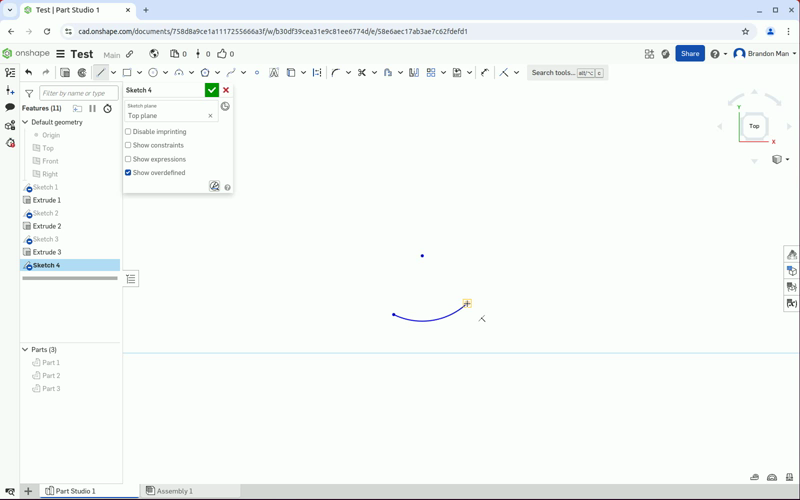
scroll(-6)
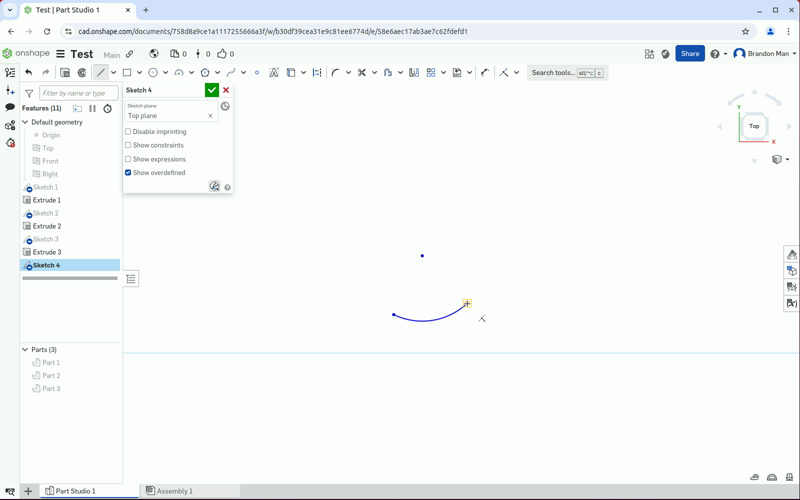
scroll(-6)
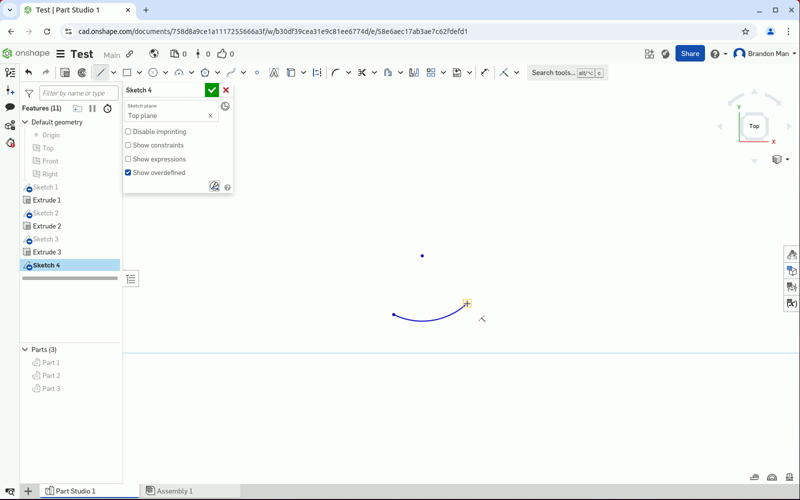
scroll(-6)
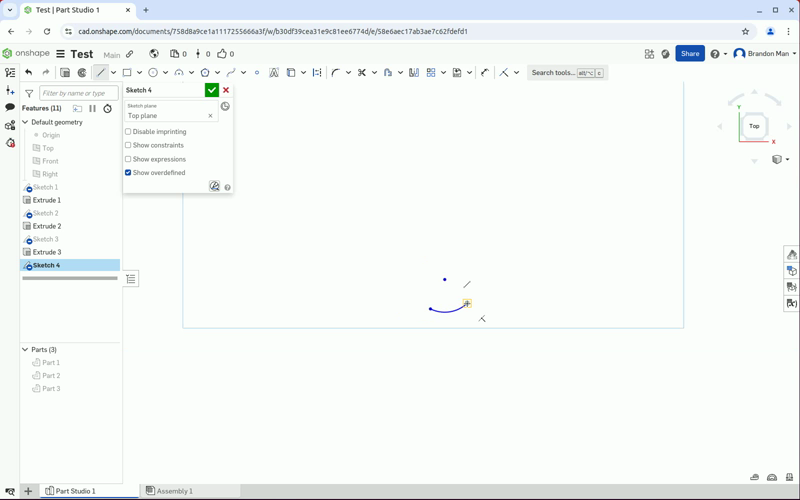
scroll(-6)
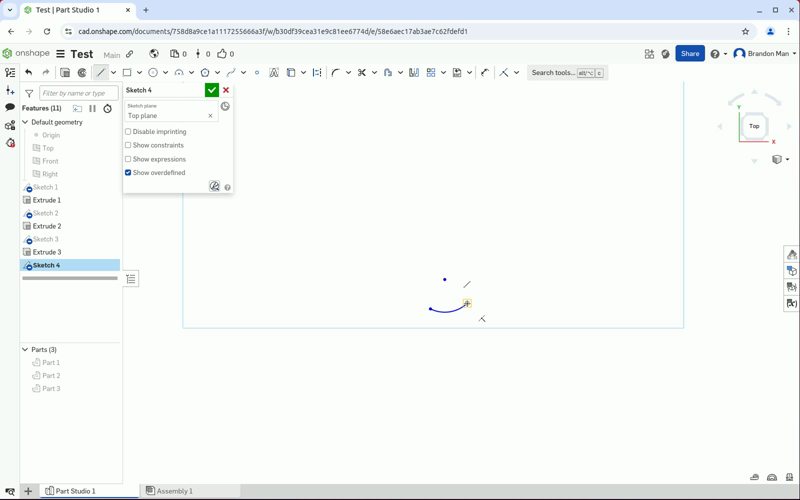
scroll(-6)
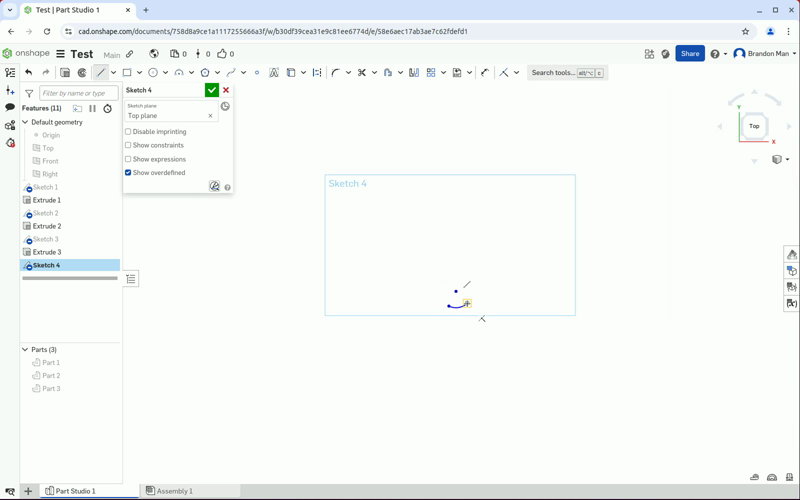
scroll(-6)
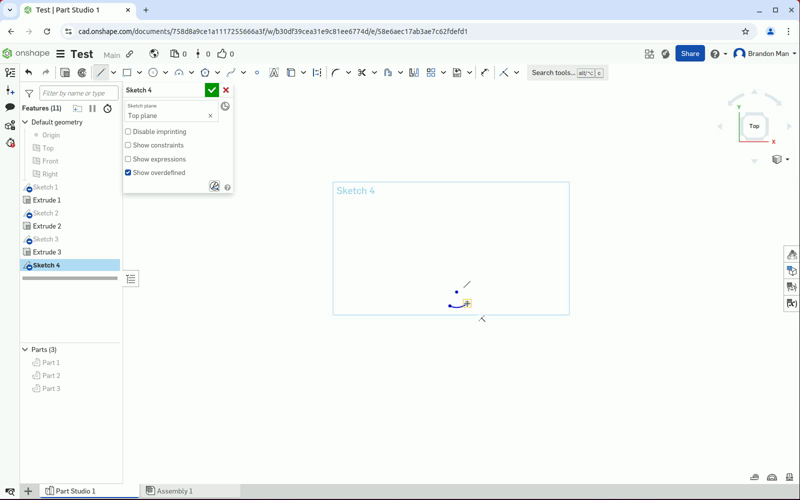
scroll(-6)
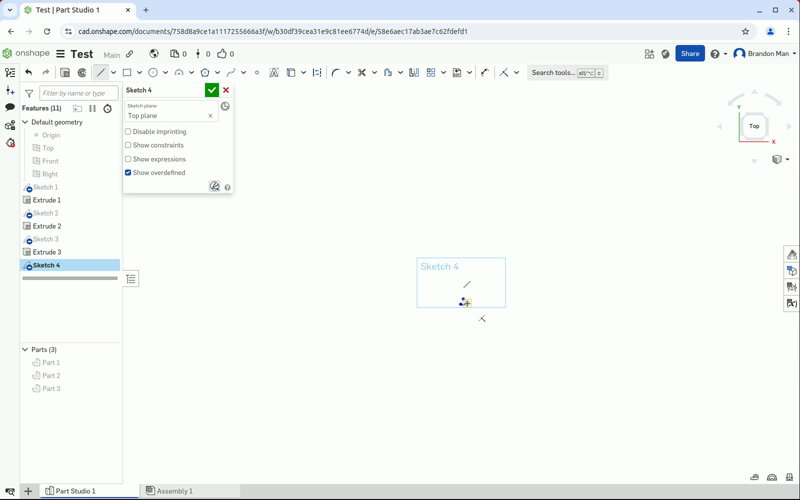
key_down(shift)
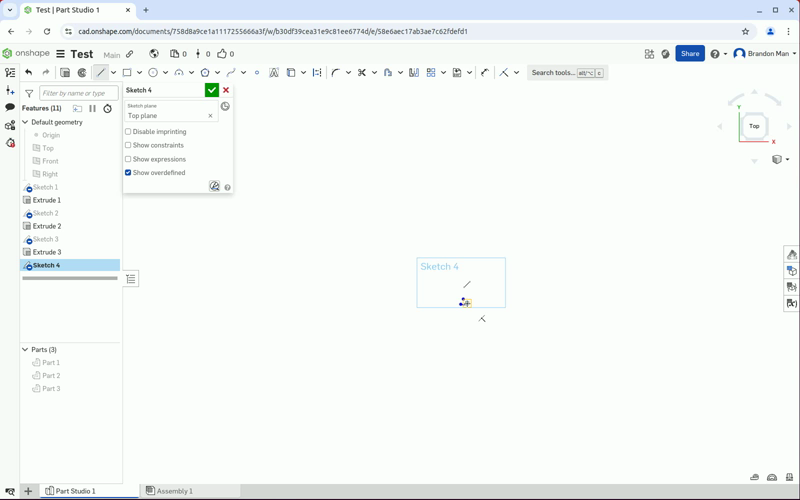
mouse_move(497, 303)
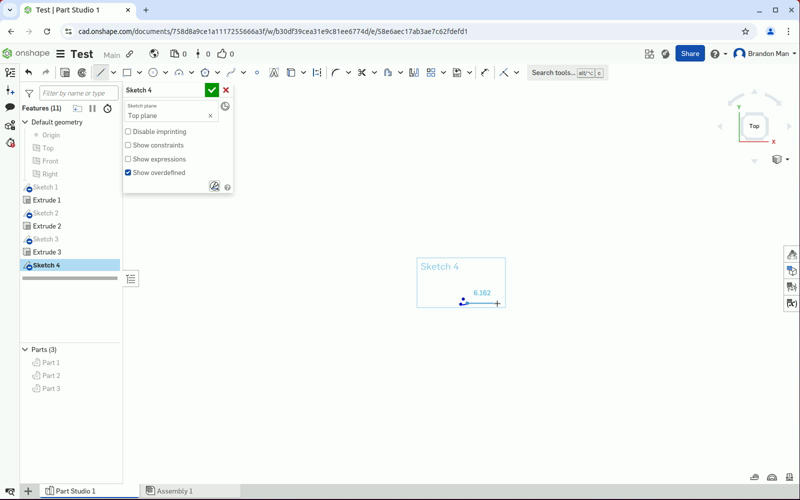
mouse_move(460, 282)
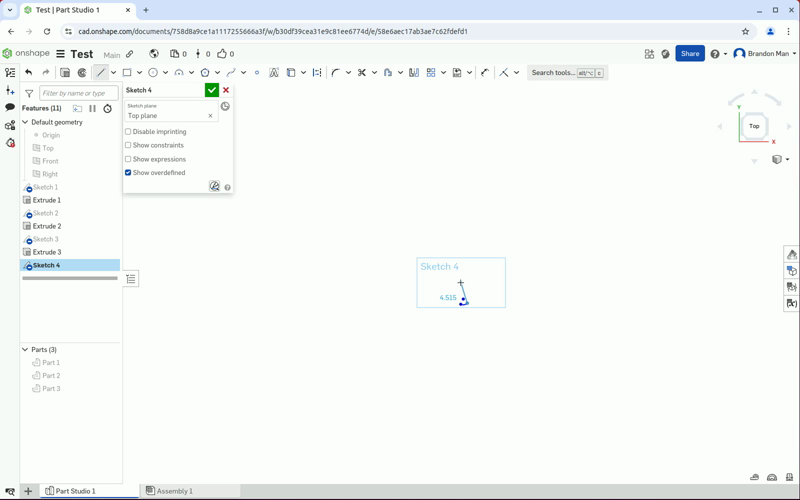
scroll(6)
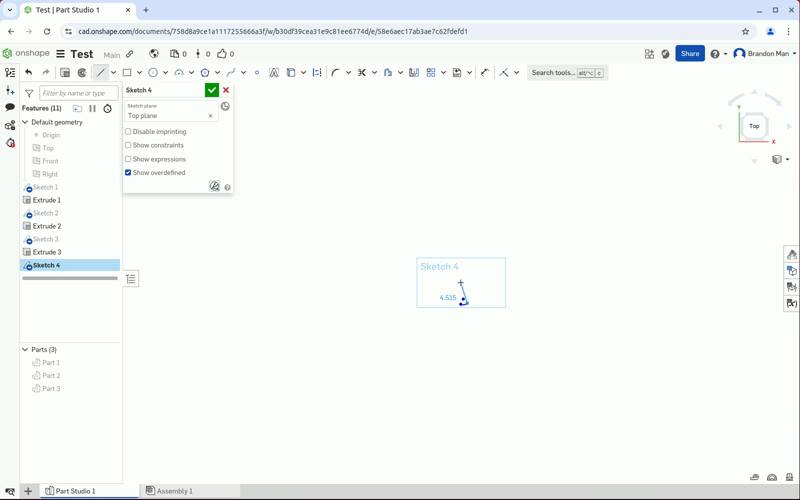
scroll(6)
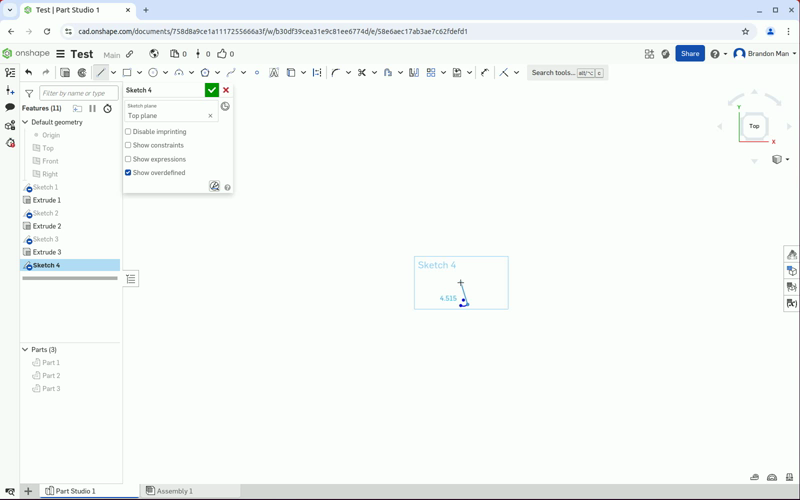
scroll(6)
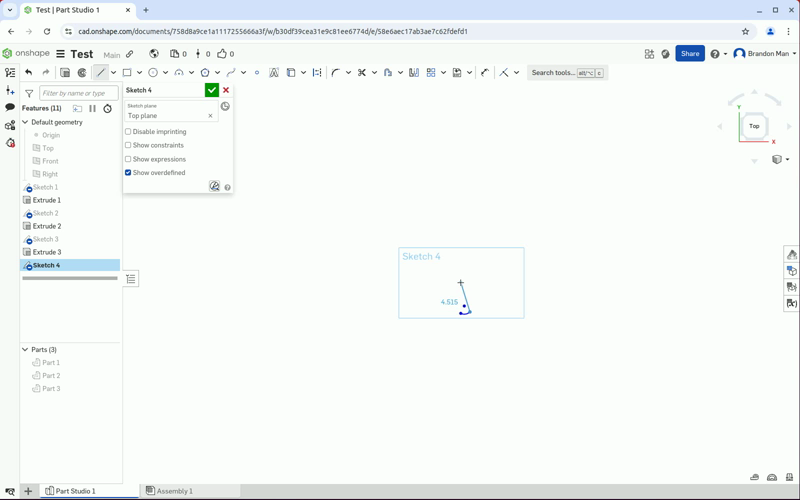
scroll(6)
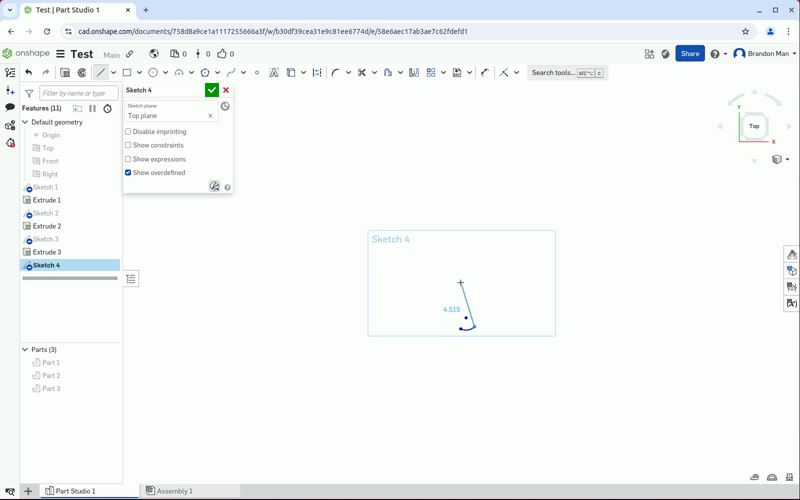
scroll(6)
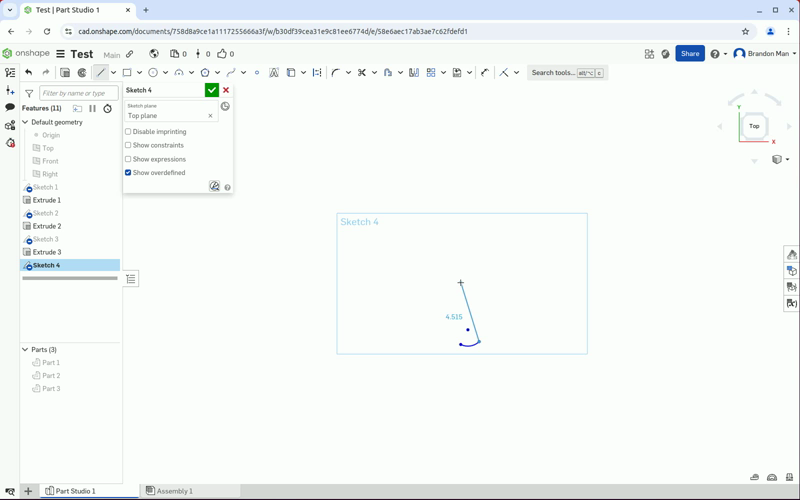
scroll(6)
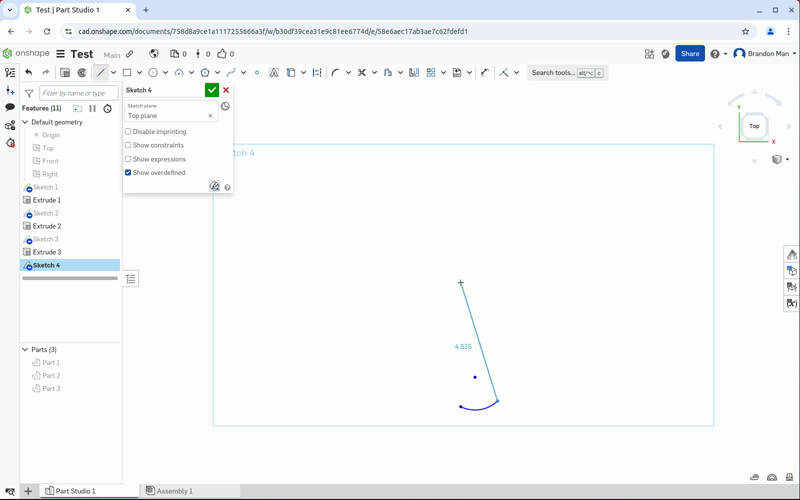
scroll(6)
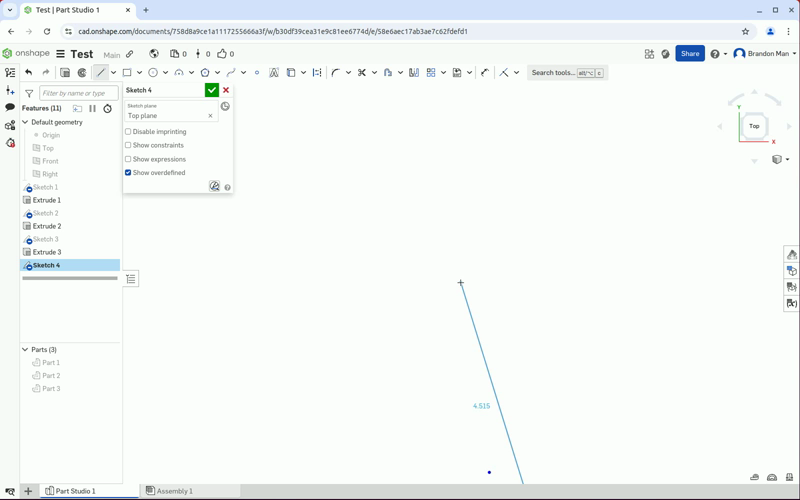
click(460, 282)
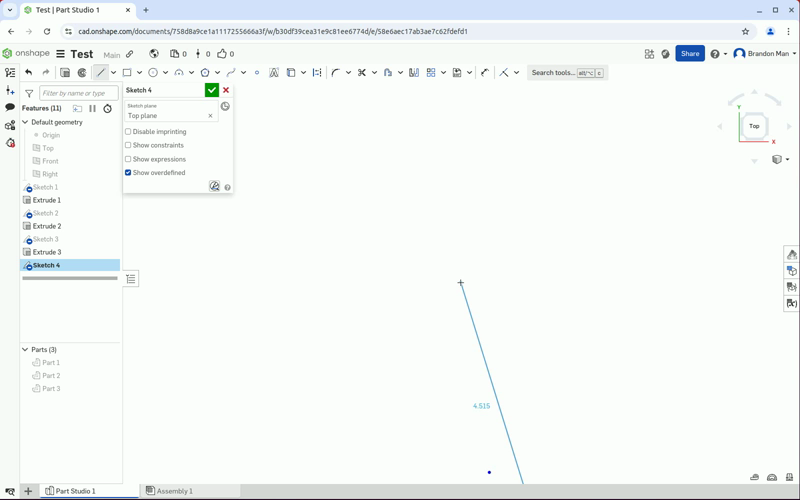
scroll(-6)
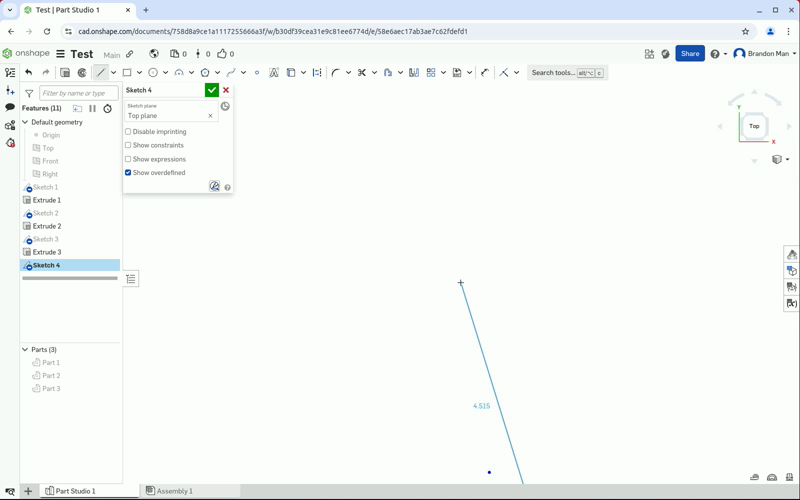
scroll(-6)
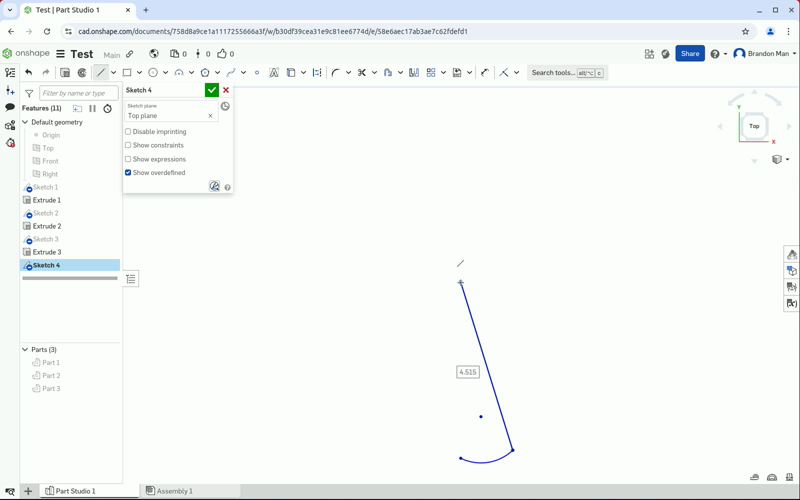
scroll(-6)
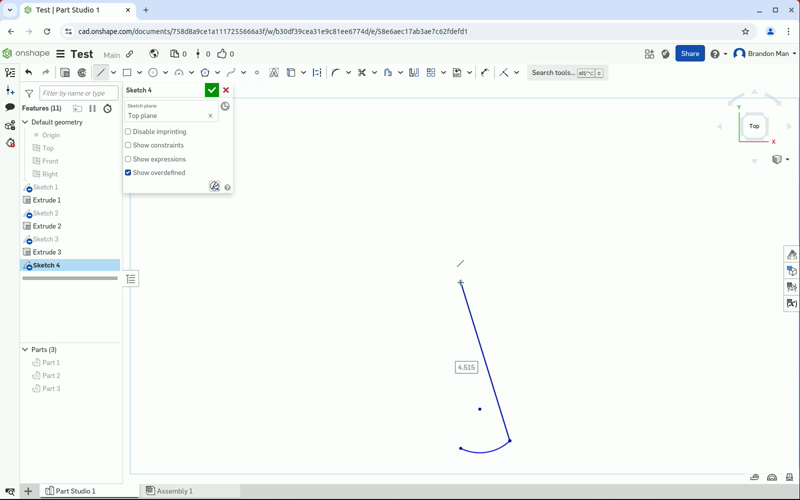
scroll(-6)
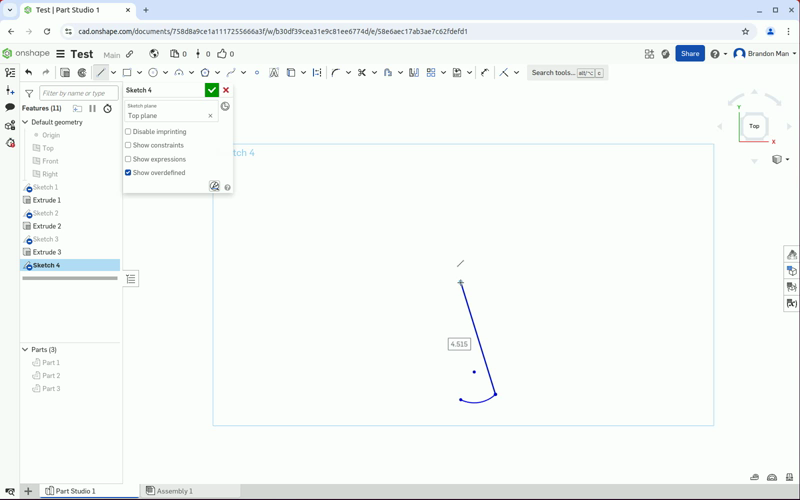
scroll(-6)
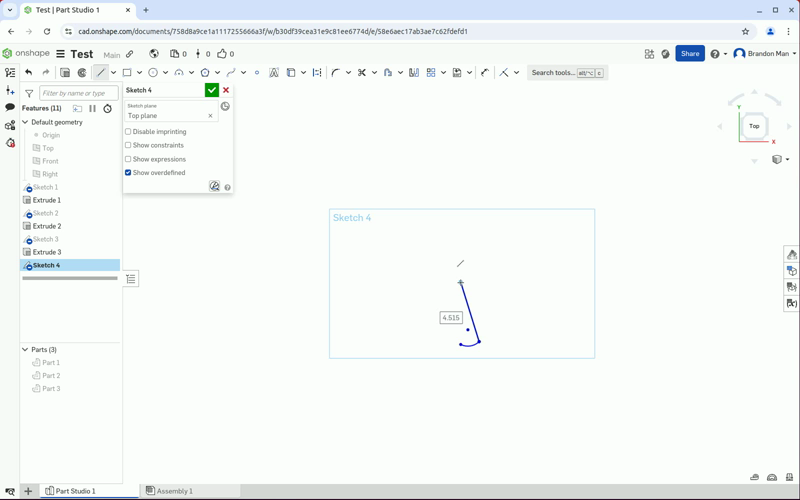
scroll(-6)
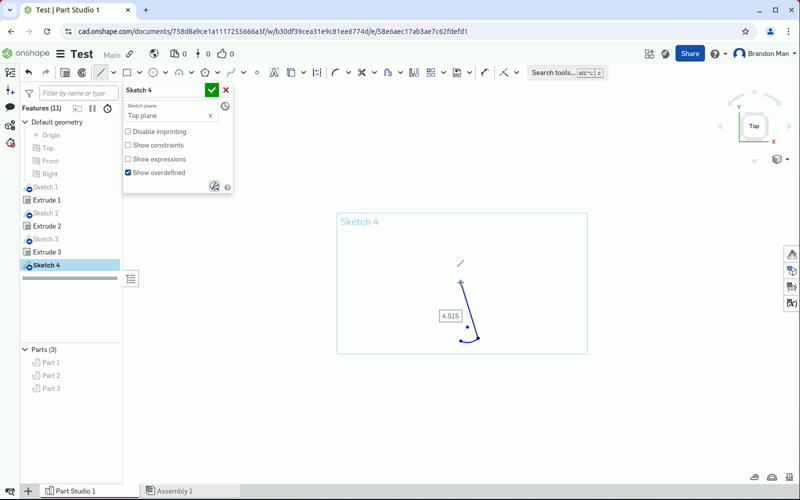
scroll(-6)
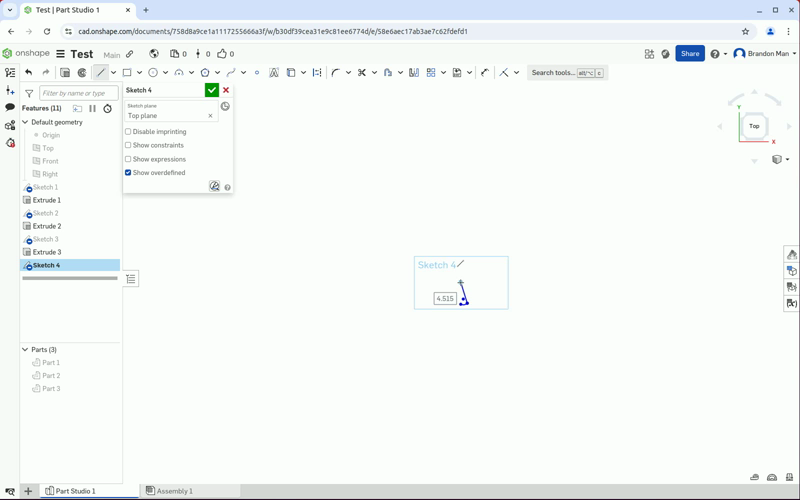
key_up(shift)
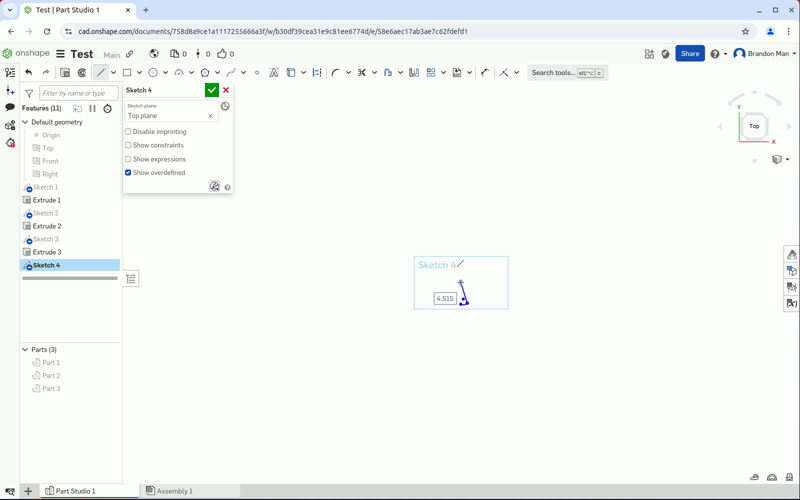
mouse_move(490, 282)
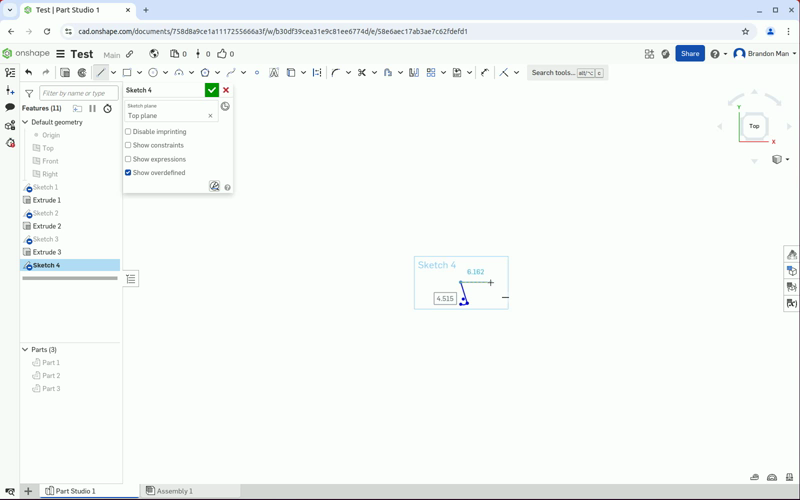
key_down(shift)
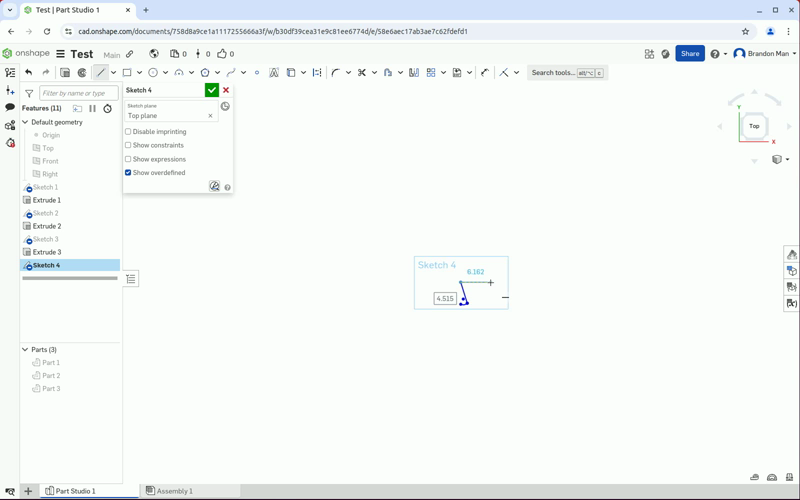
mouse_move(460, 304)
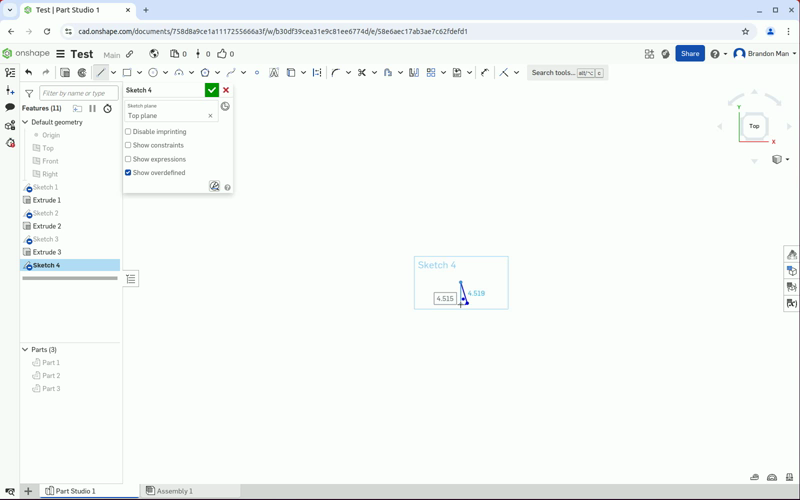
scroll(6)
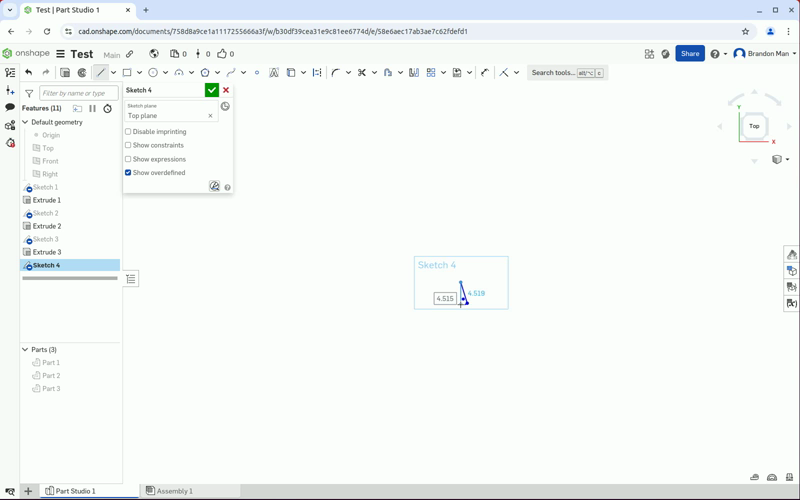
scroll(6)
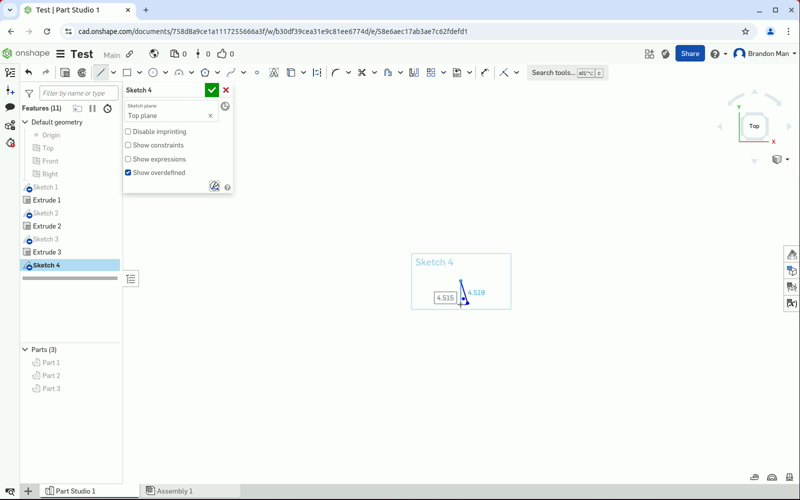
scroll(6)
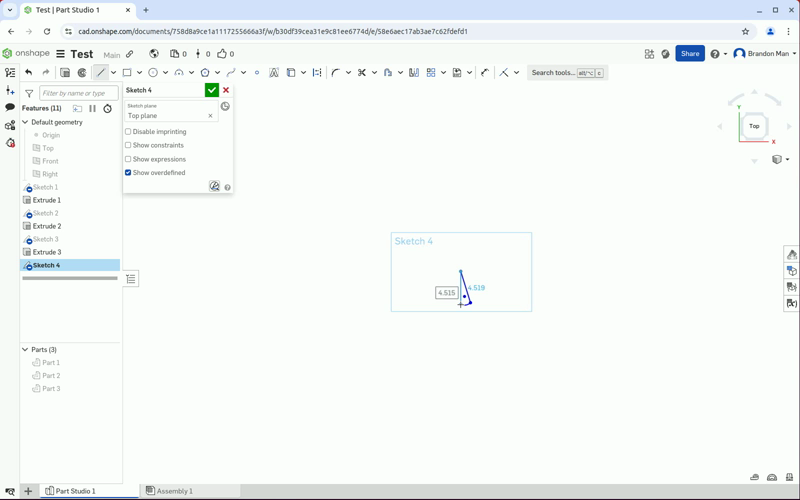
scroll(6)
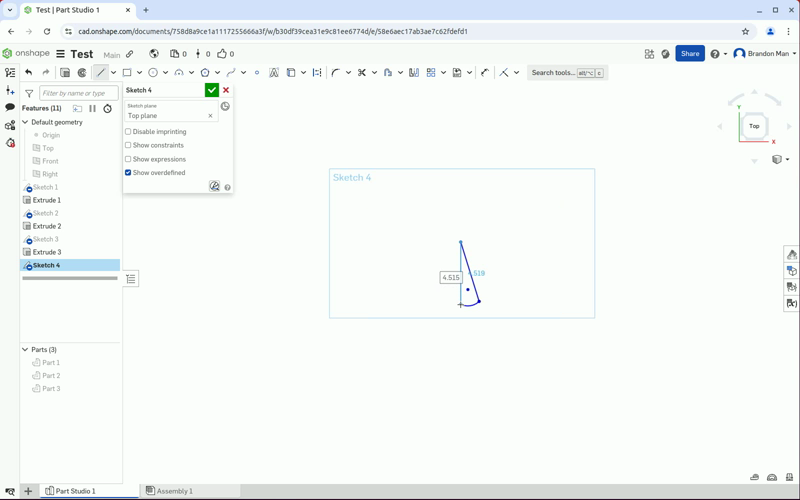
scroll(6)
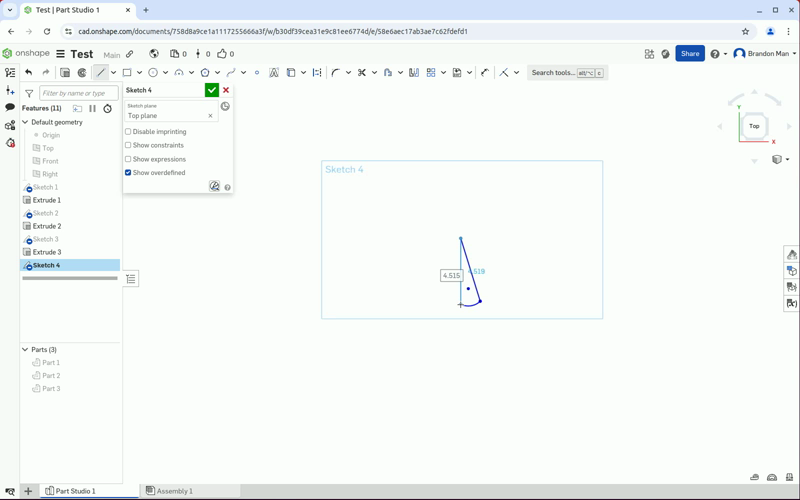
scroll(6)
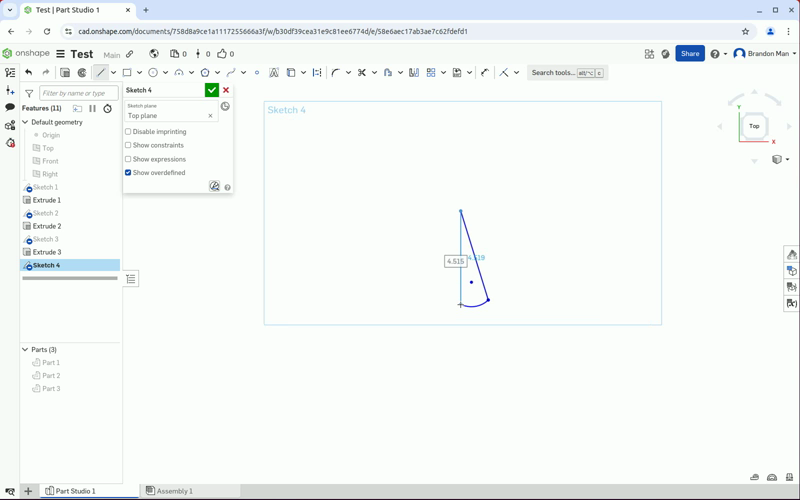
scroll(6)
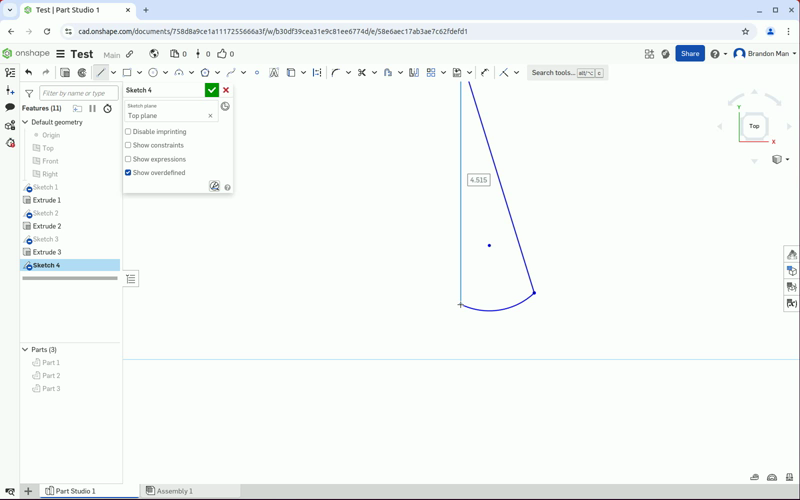
key_up(shift)
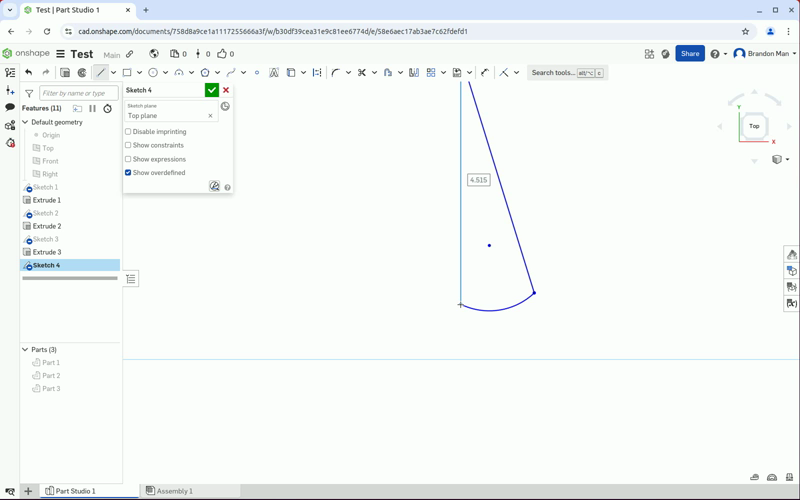
click(460, 304)
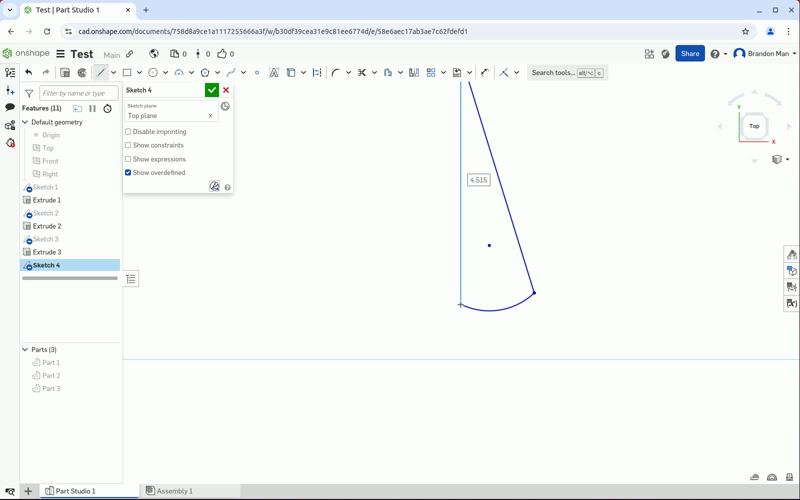
scroll(-6)
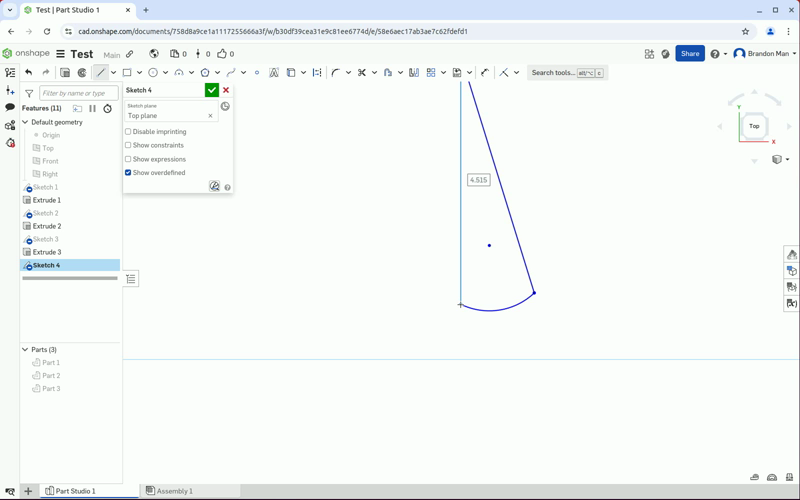
scroll(-6)
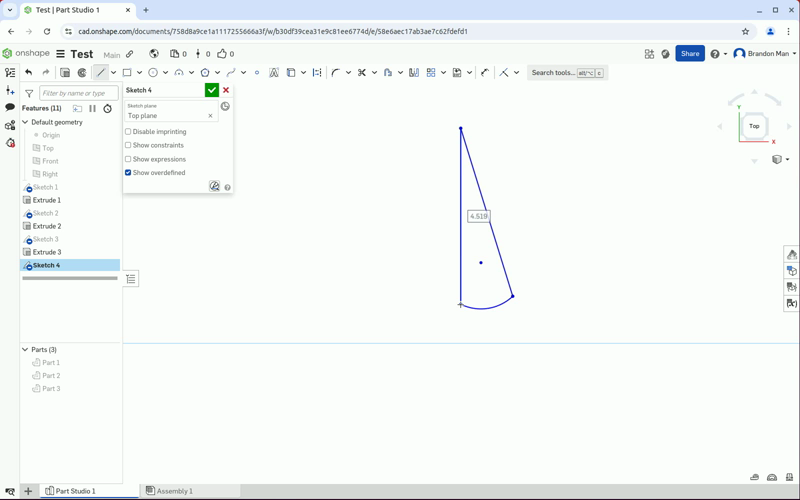
scroll(-6)
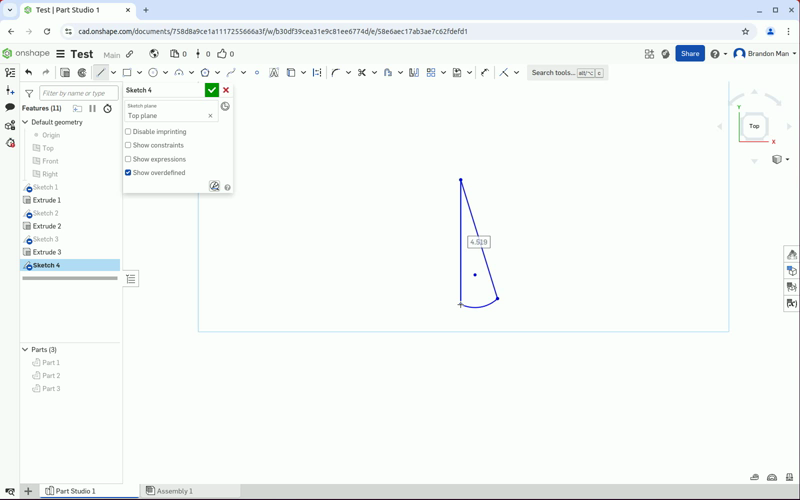
scroll(-6)
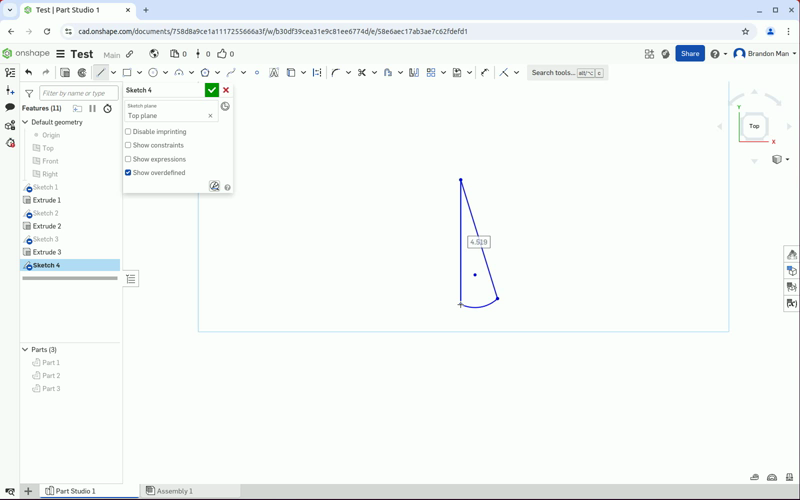
scroll(-6)
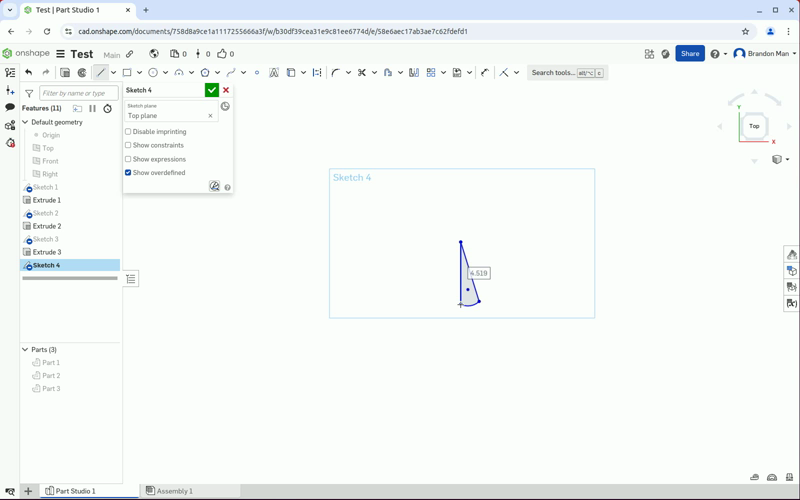
scroll(-6)
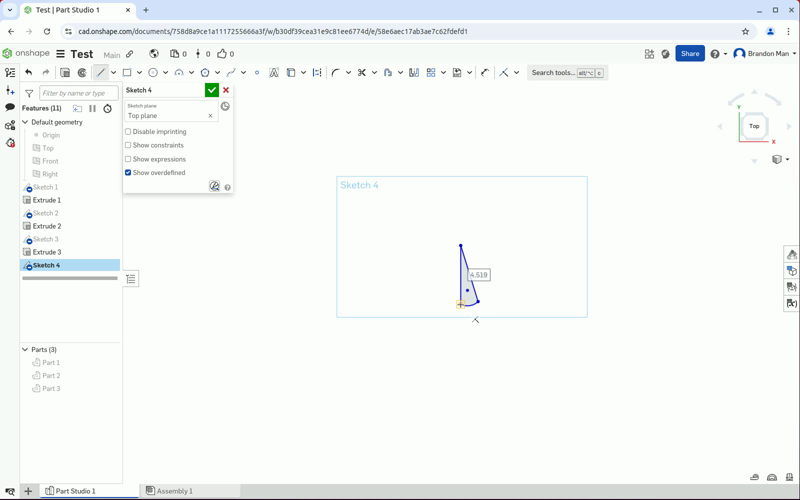
scroll(-6)
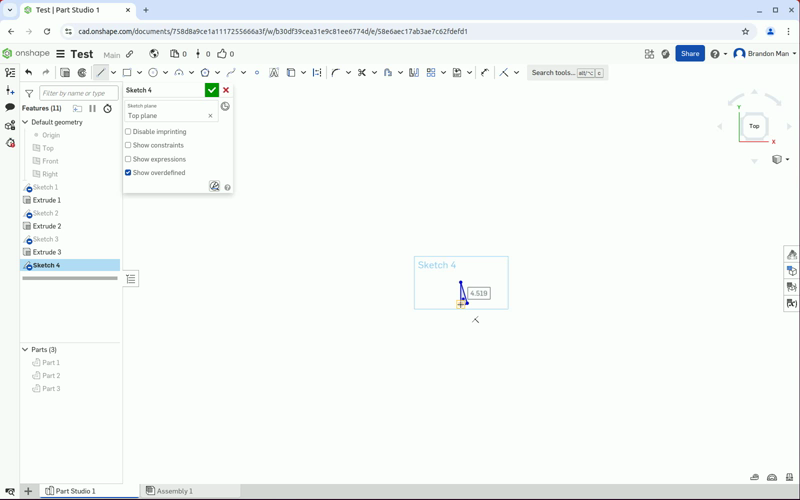
key(esc)
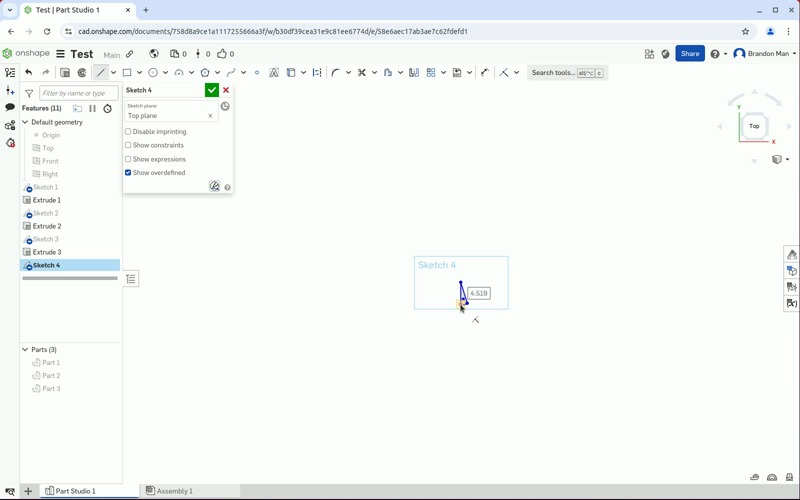
mouse_move(465, 302)
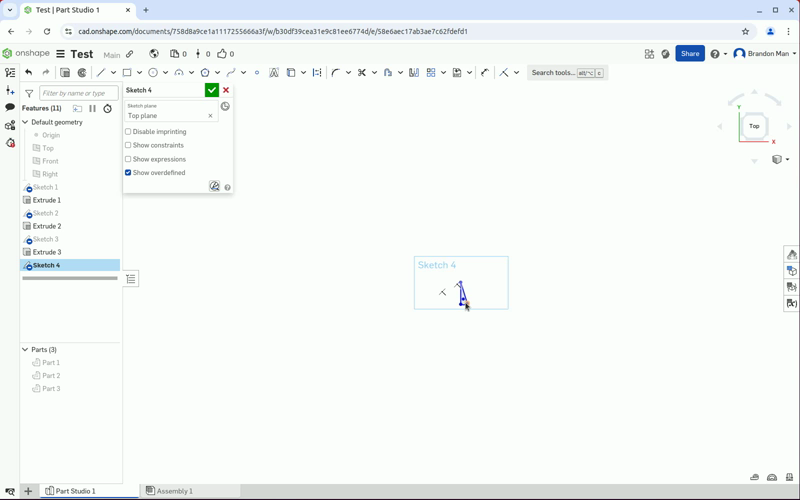
scroll(6)
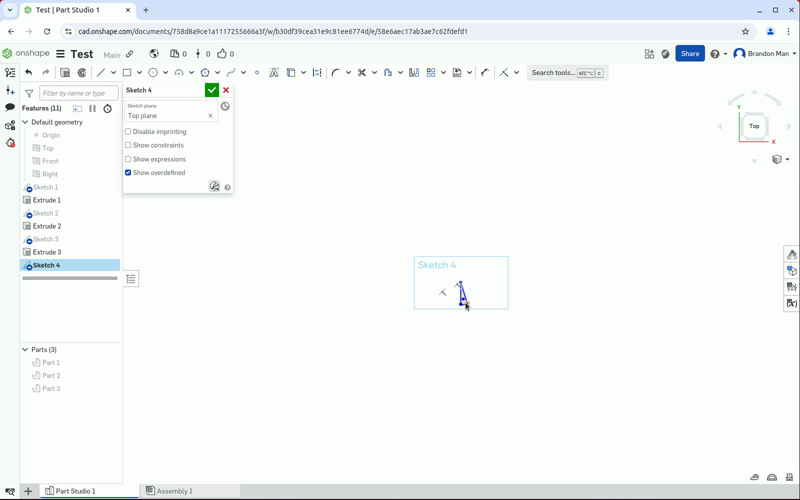
scroll(6)
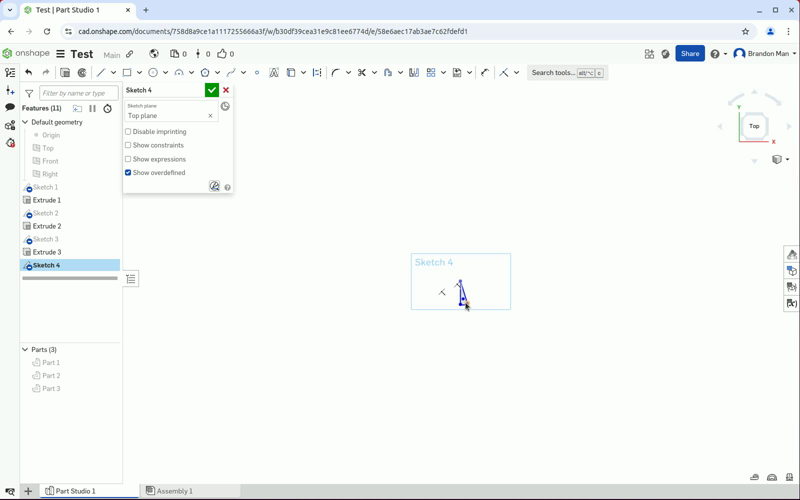
scroll(6)
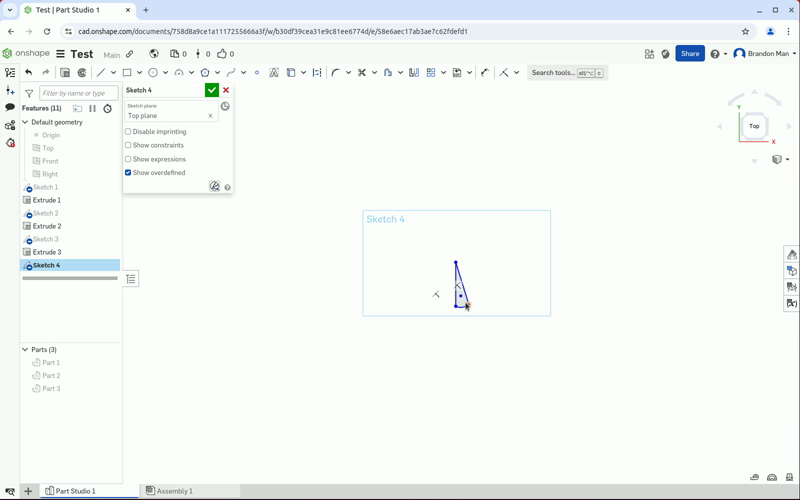
scroll(6)
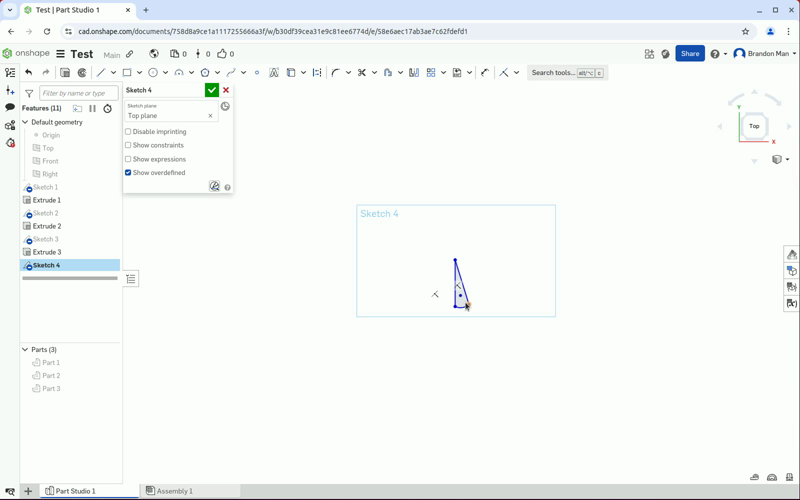
scroll(6)
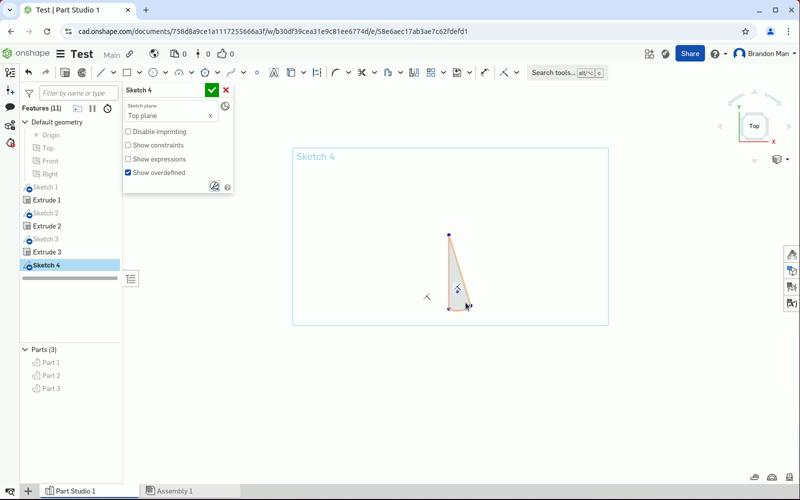
scroll(6)
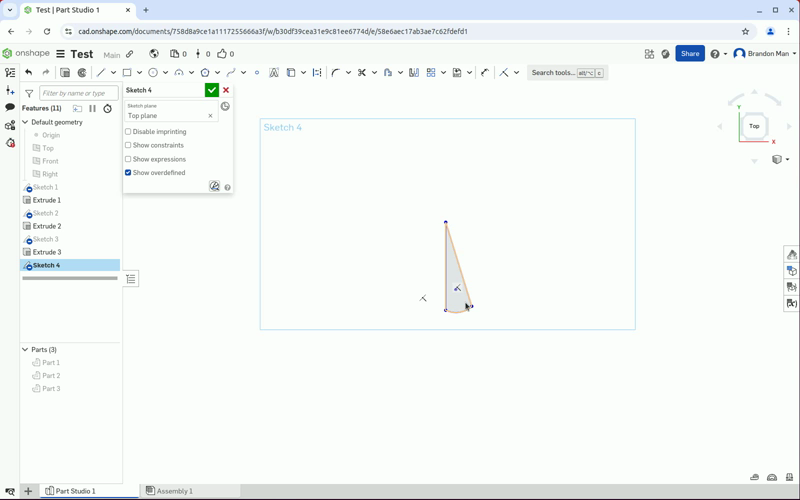
scroll(6)
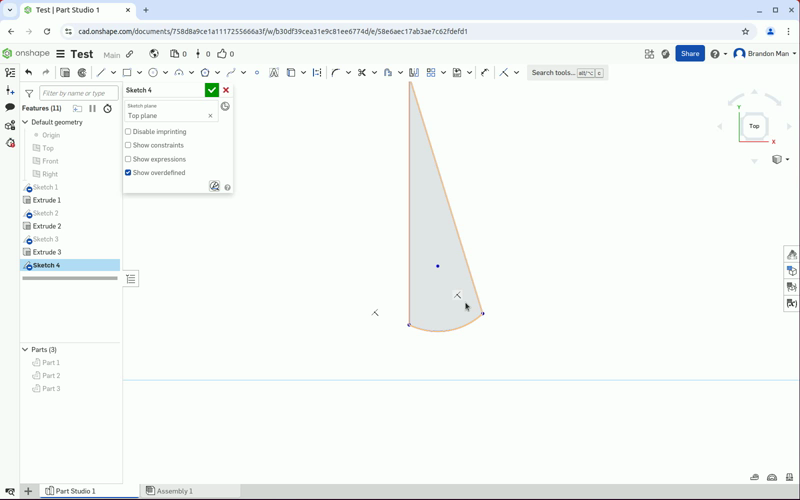
click(465, 302)
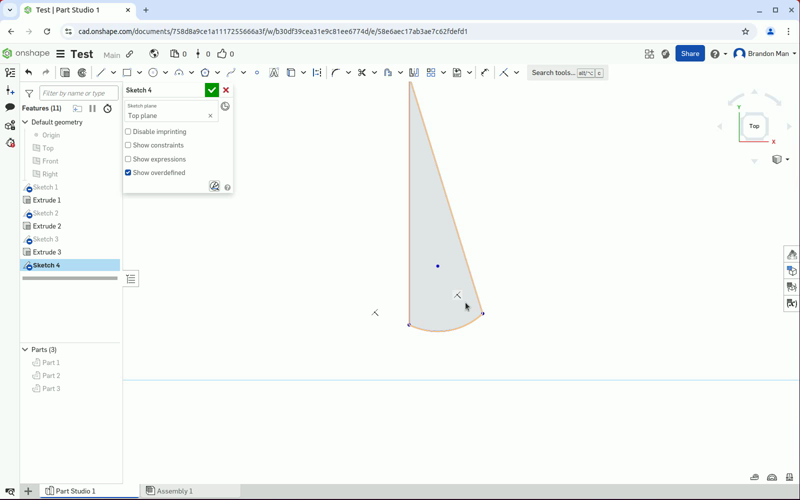
scroll(-6)
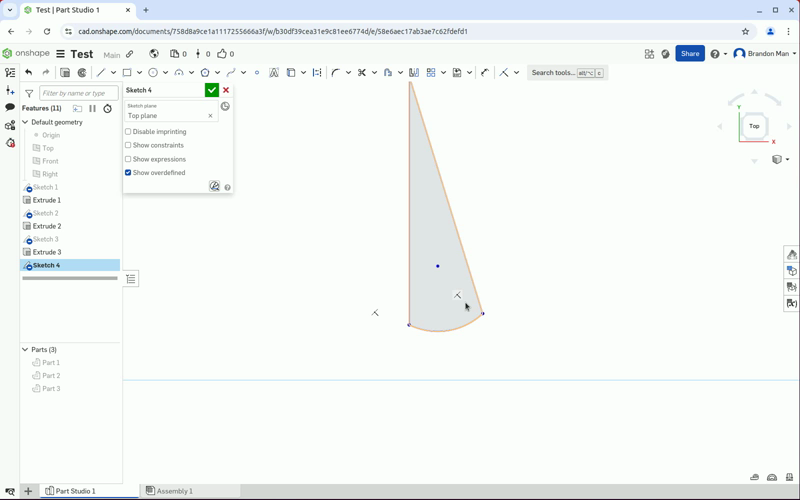
scroll(-6)
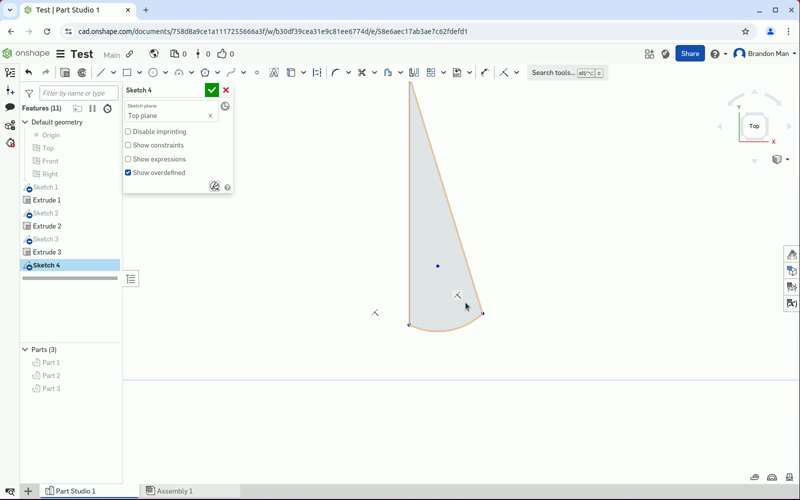
scroll(-6)
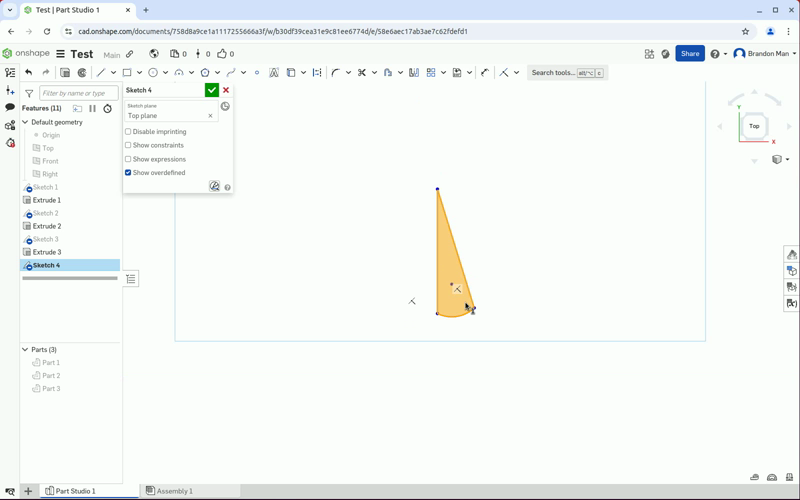
scroll(-6)
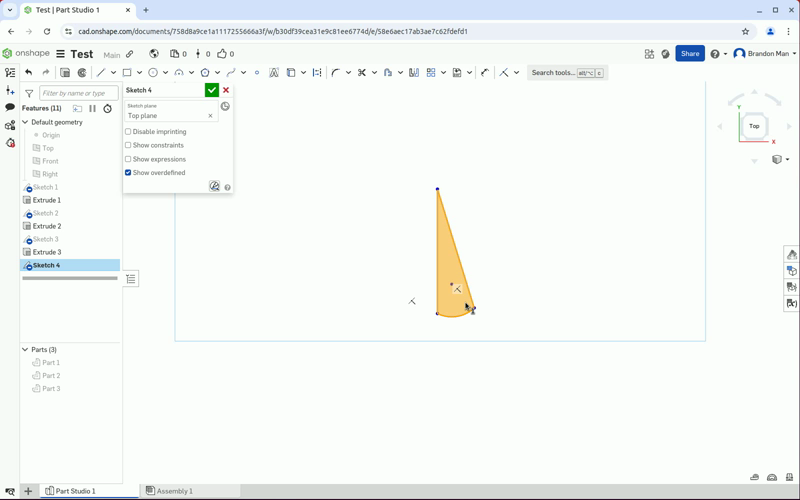
scroll(-6)
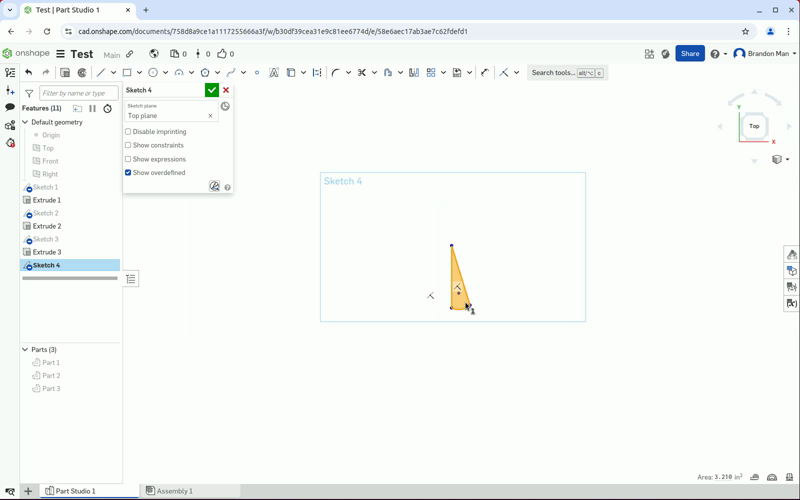
scroll(-6)
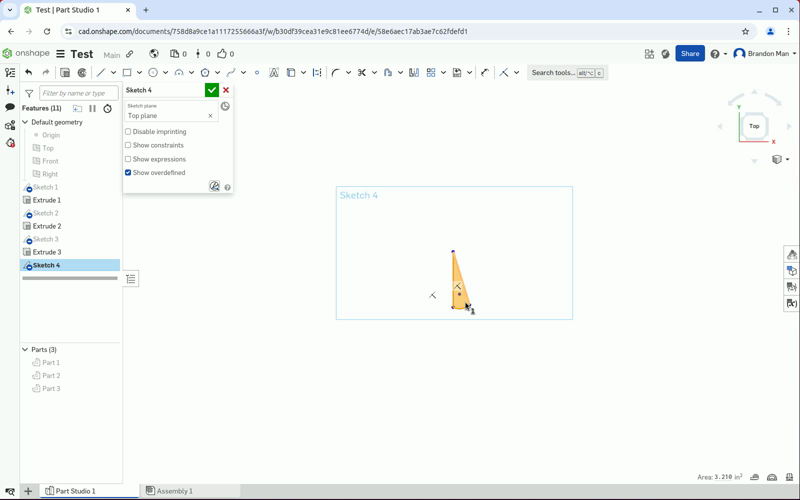
scroll(-6)
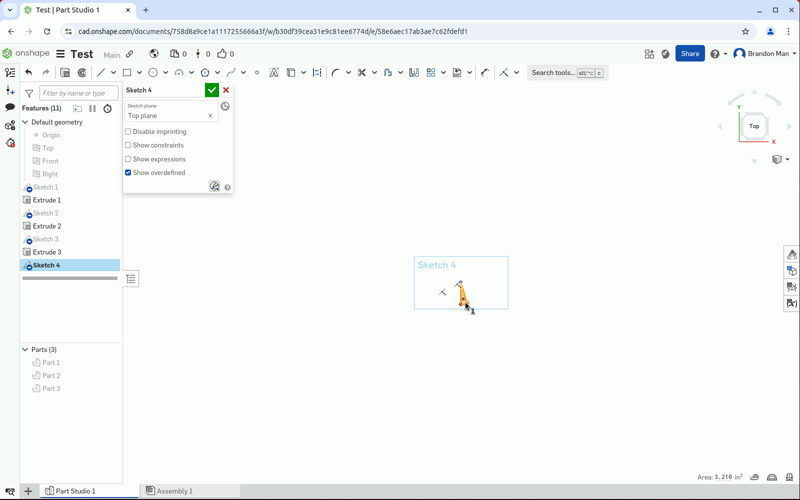
mouse_move(73, 352)
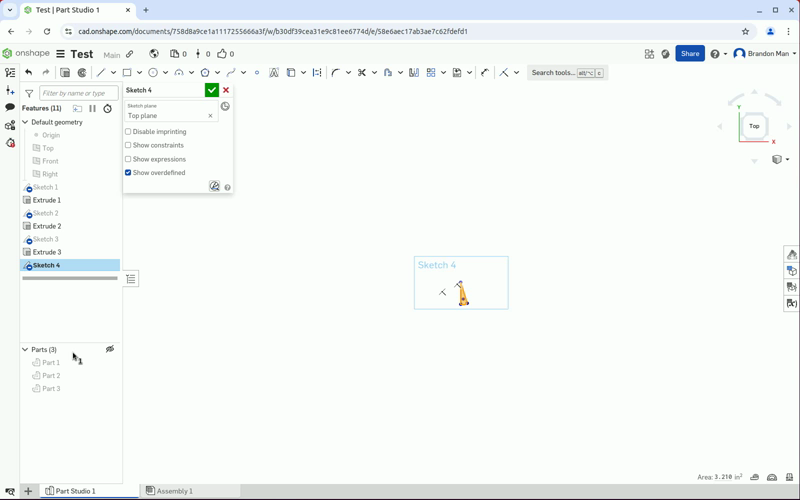
key(shift+y)
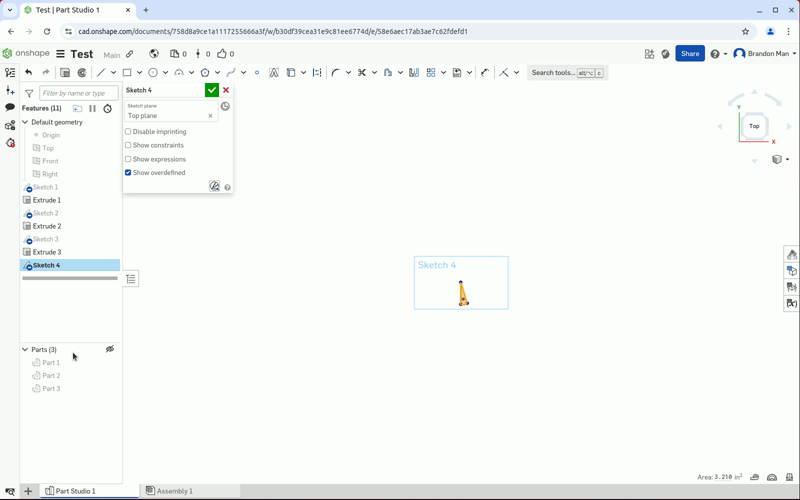
key(shift+e)
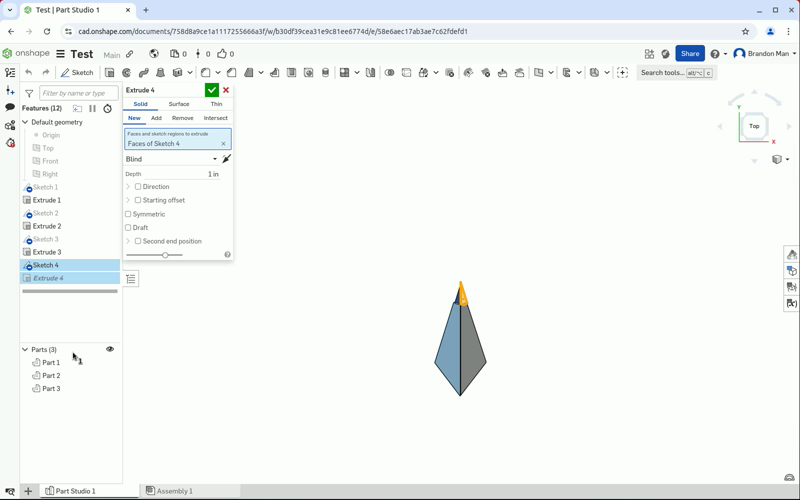
mouse_move(143, 106)
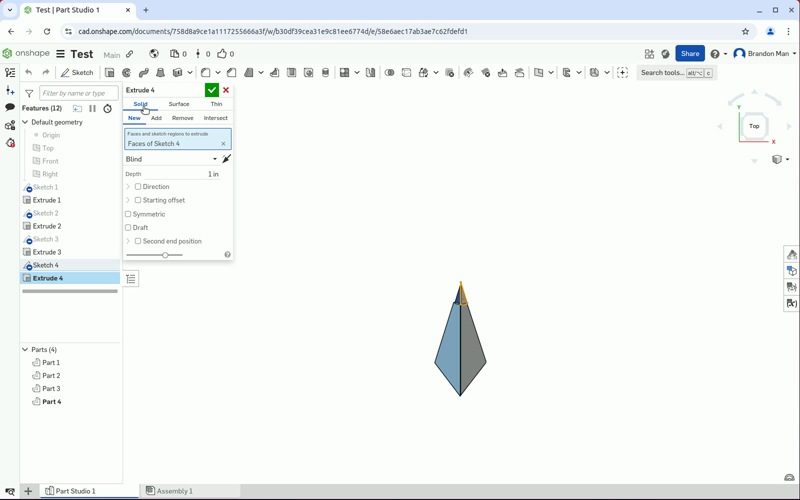
click(143, 106)
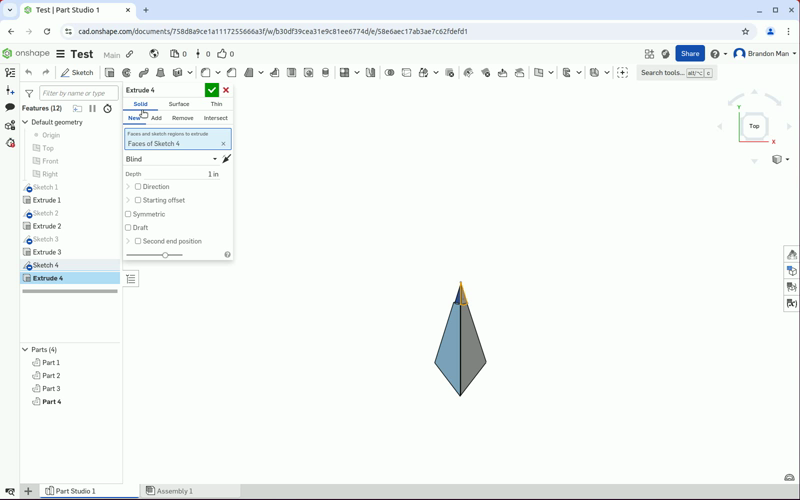
mouse_move(137, 120)
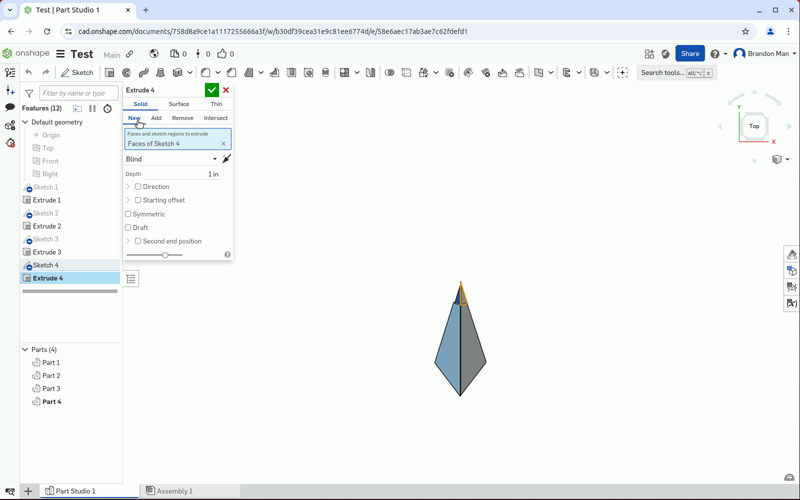
click(137, 120)
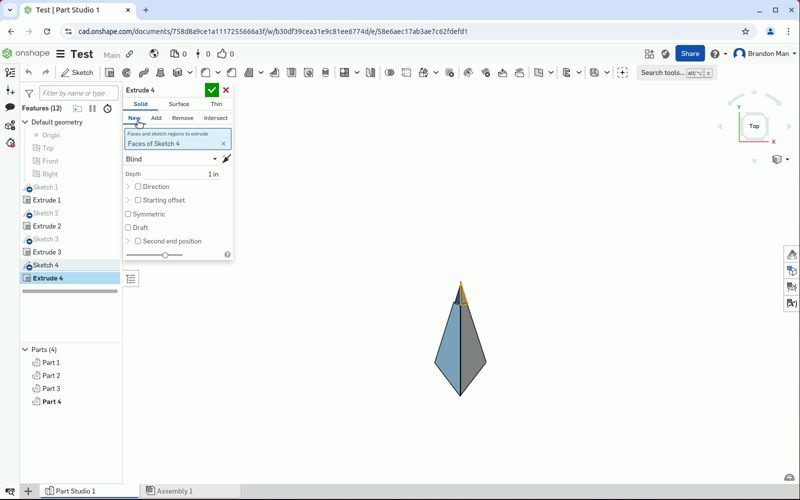
key(tab, 4)
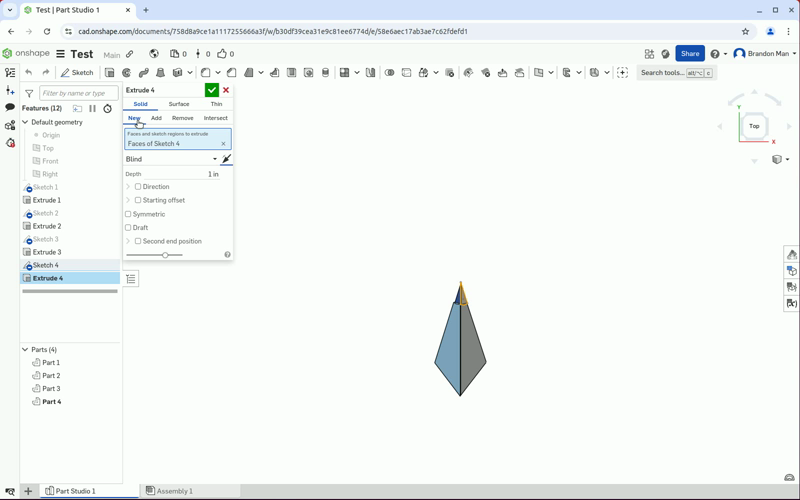
text(1.685)
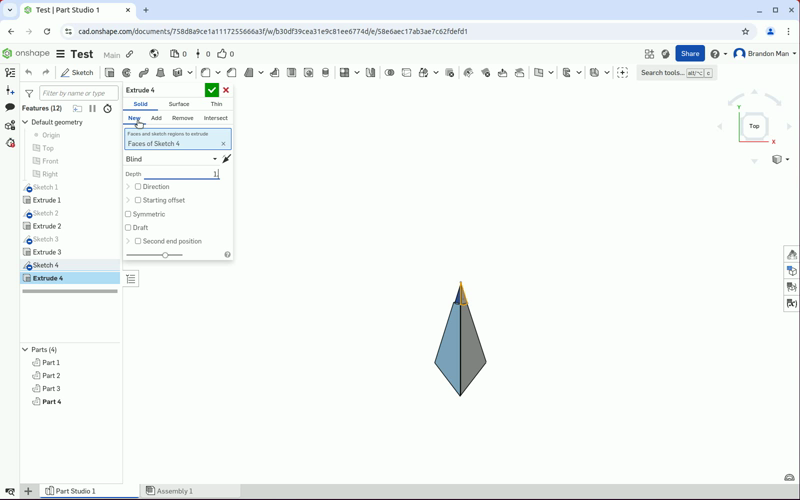
key(enter)
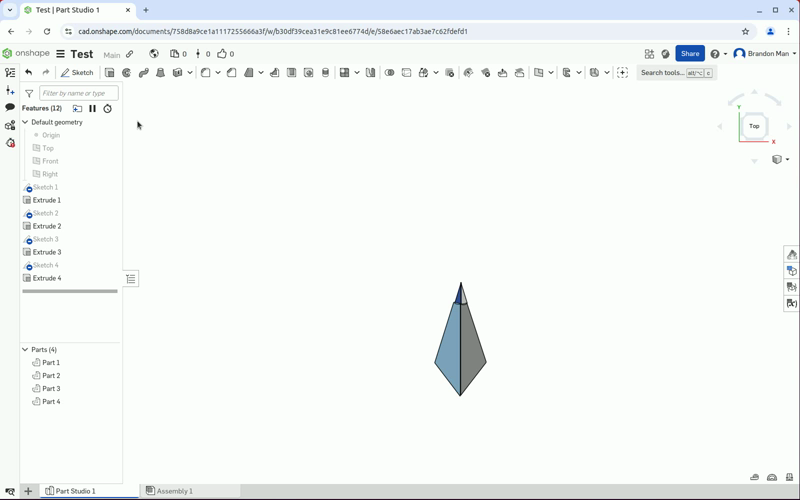
key(shift+h)
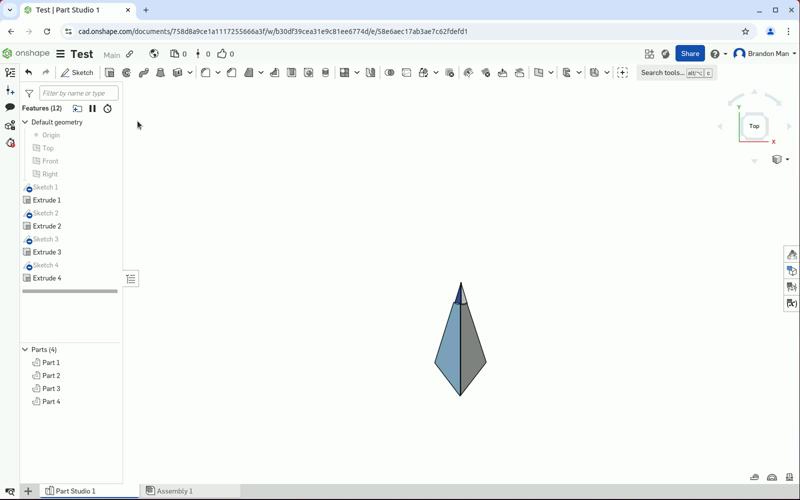
key(shift+h)
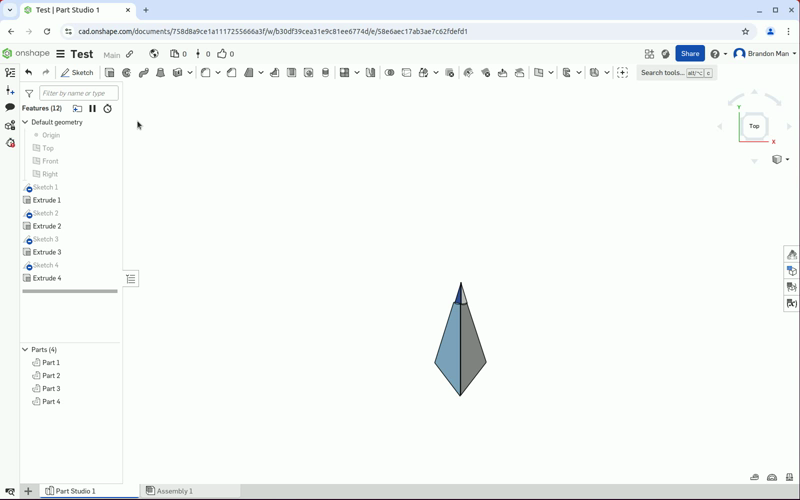
mouse_move(73, 189)
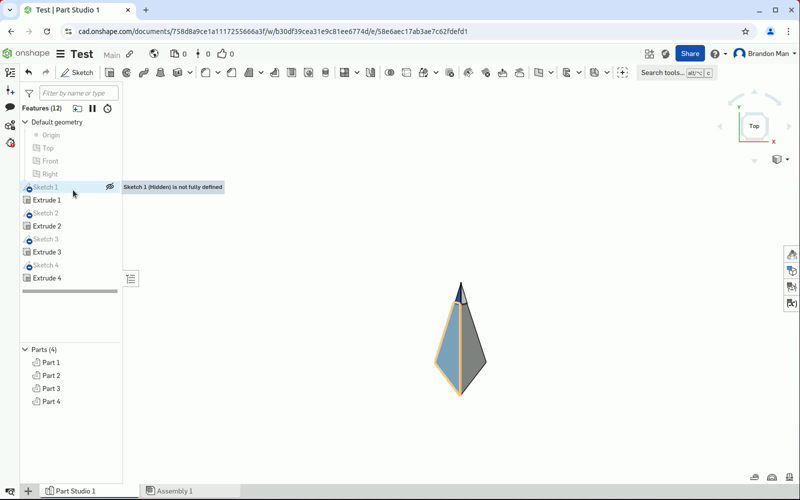
click(73, 189)
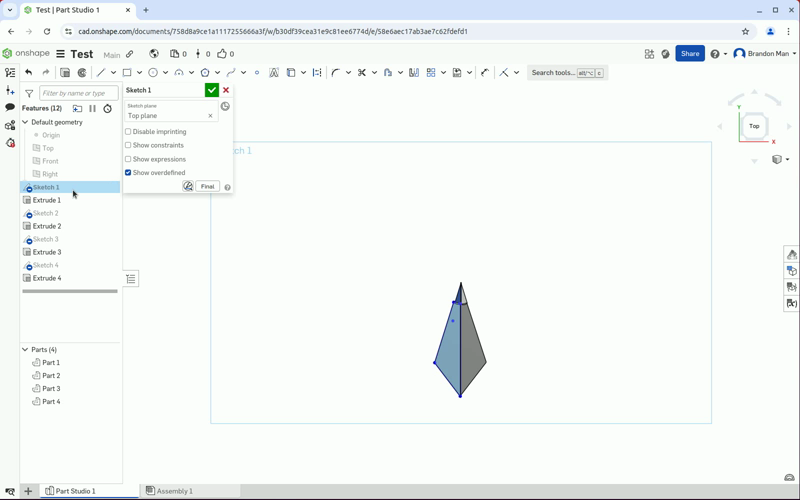
mouse_move(229, 92)
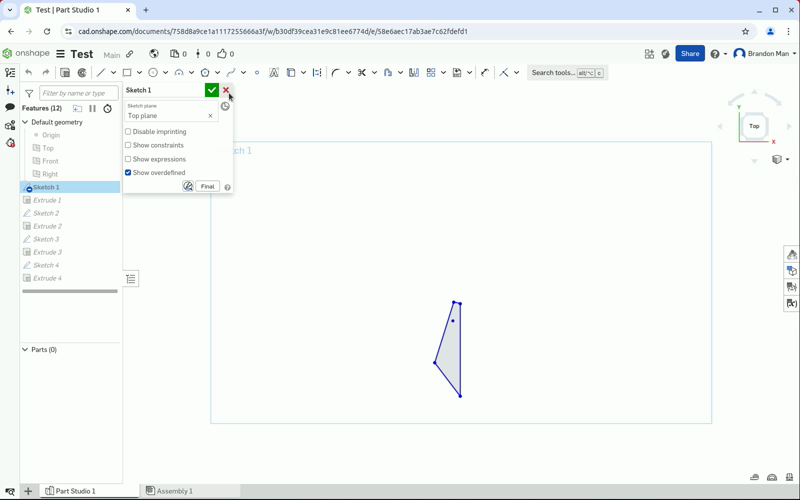
click(229, 92)
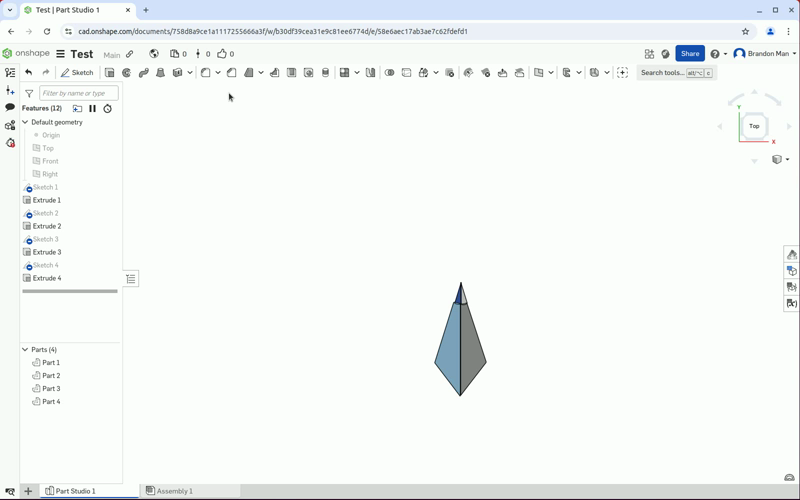
mouse_move(541, 75)
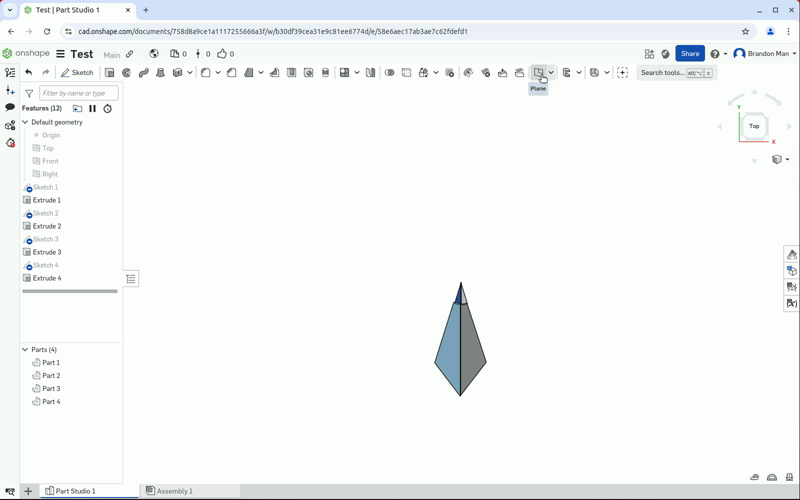
click(541, 75)
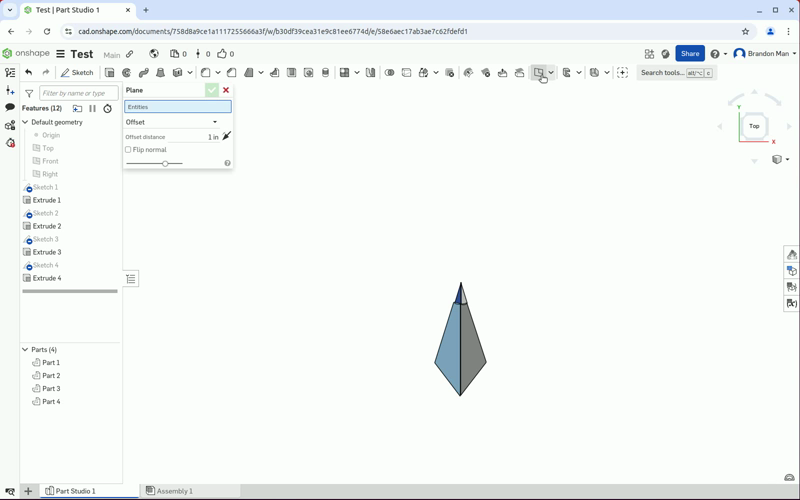
mouse_move(73, 150)
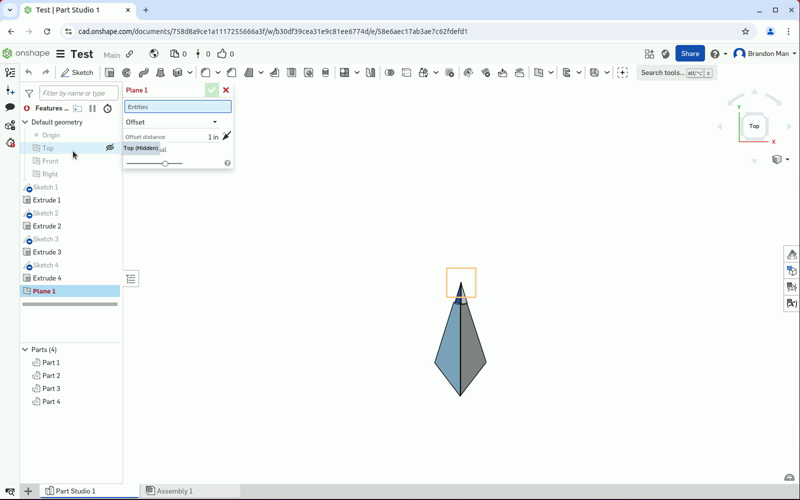
click(73, 150)
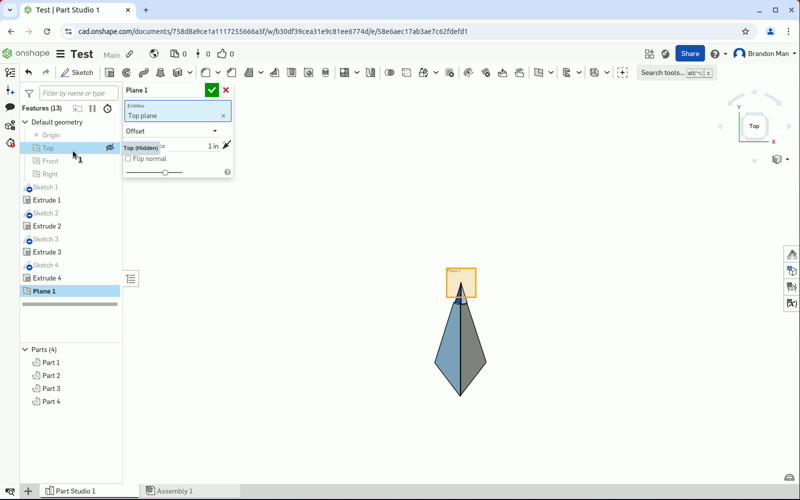
key(tab, 2)
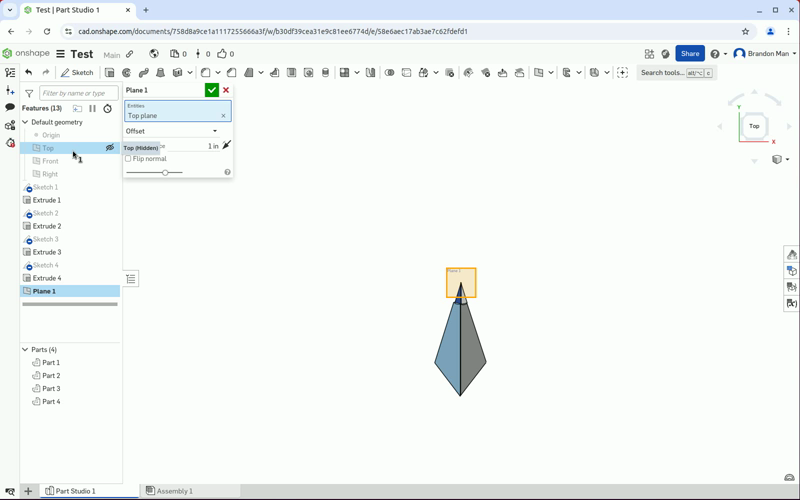
text(1.695)
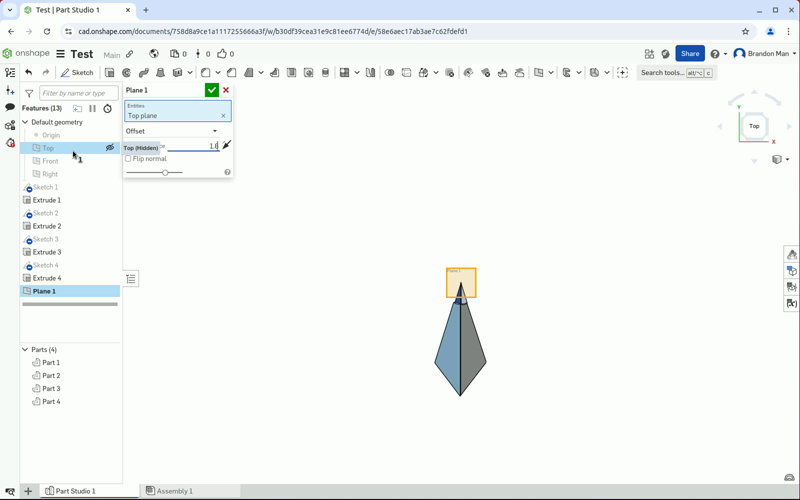
key(enter, 2)
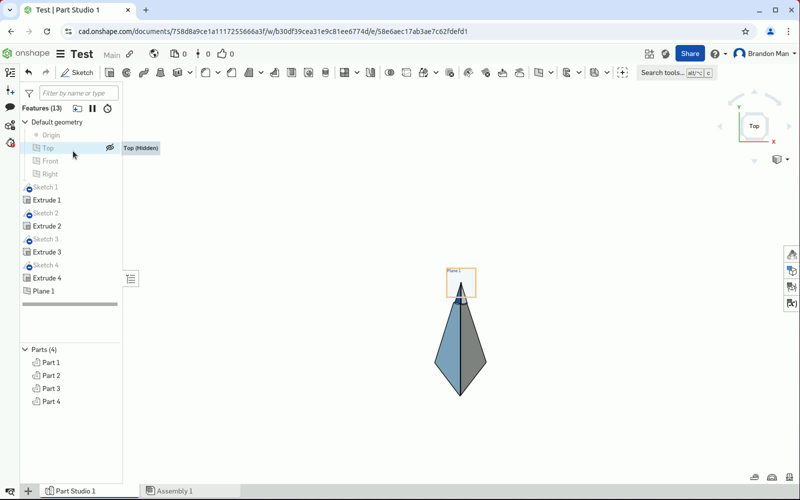
key(shift+s)
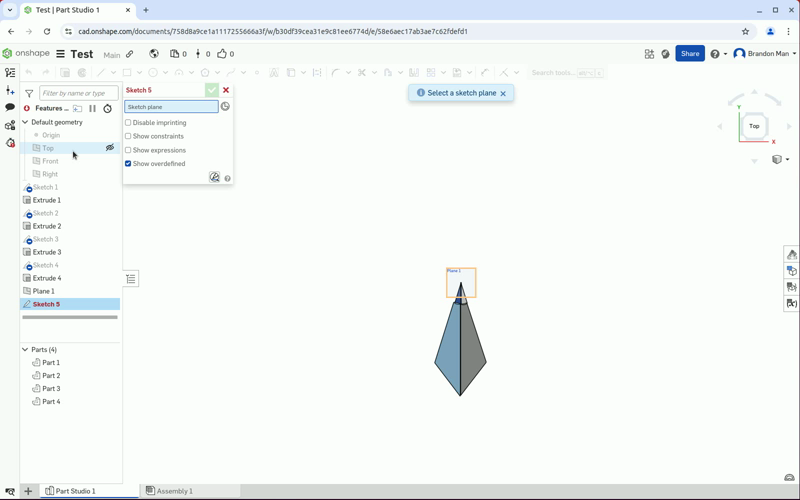
mouse_move(73, 293)
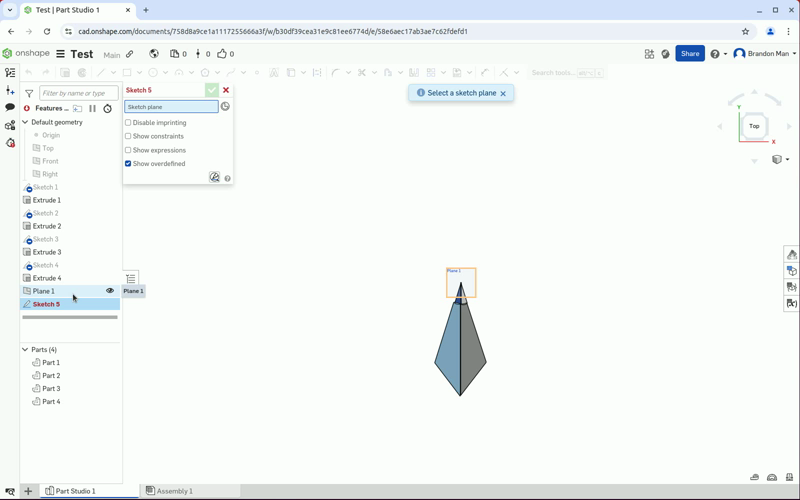
click(73, 293)
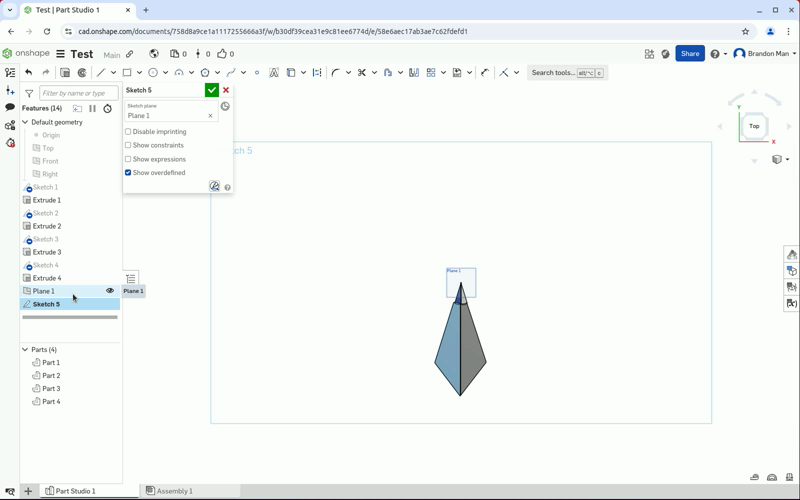
mouse_move(73, 352)
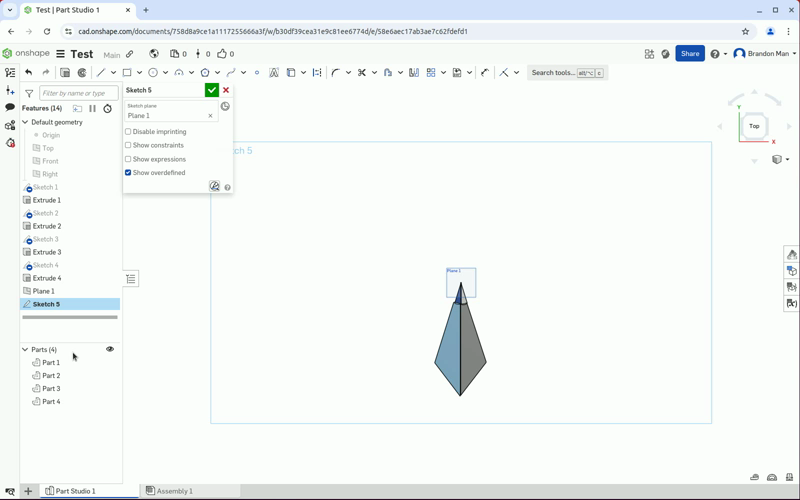
key(y)
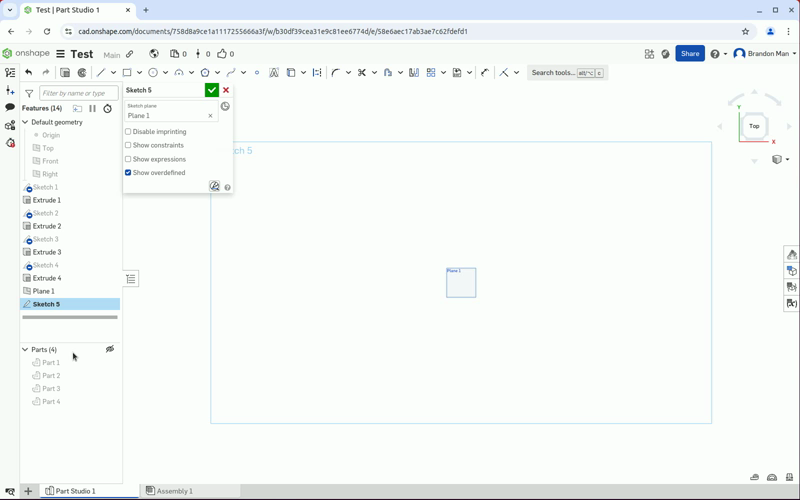
key(l)
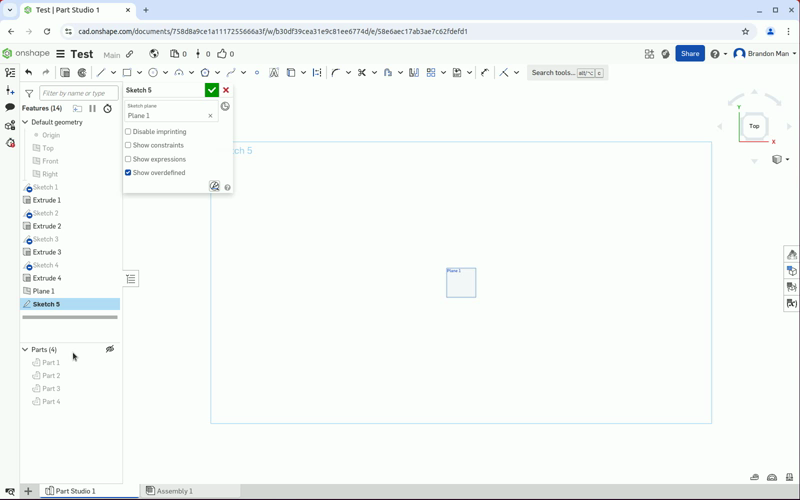
key_down(shift)
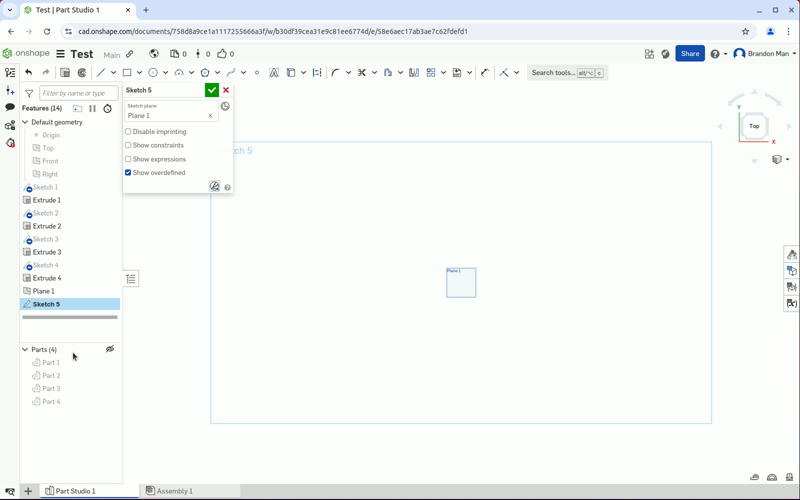
mouse_move(458, 291)
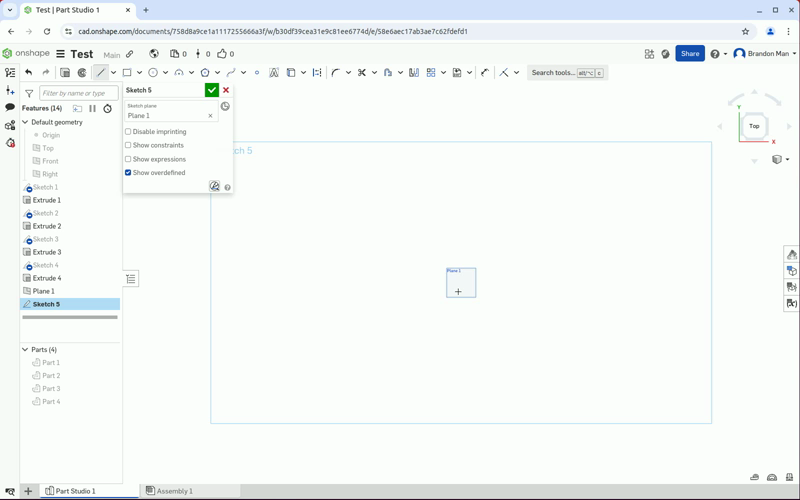
click(458, 291)
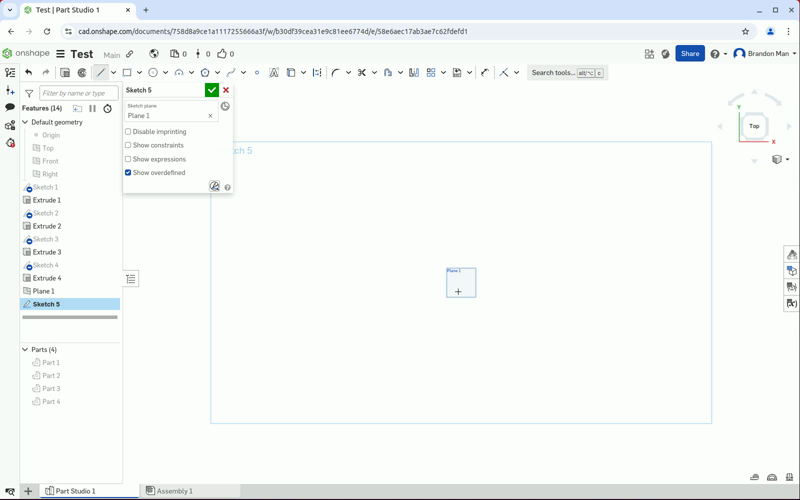
key_up(shift)
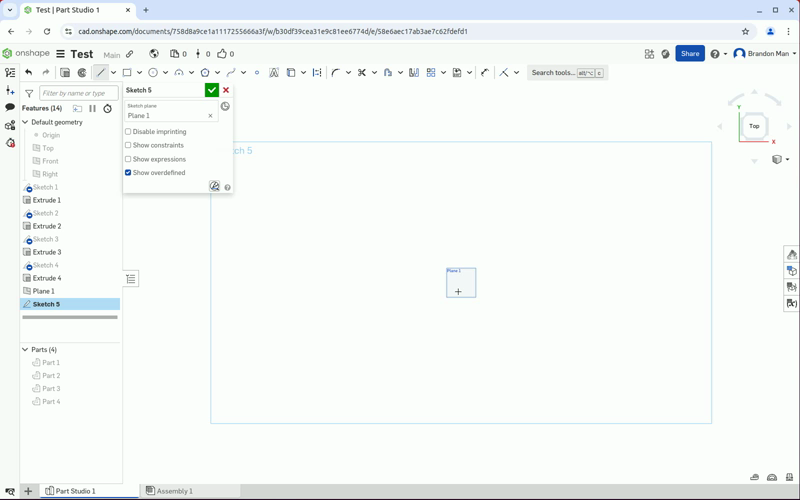
key_down(shift)
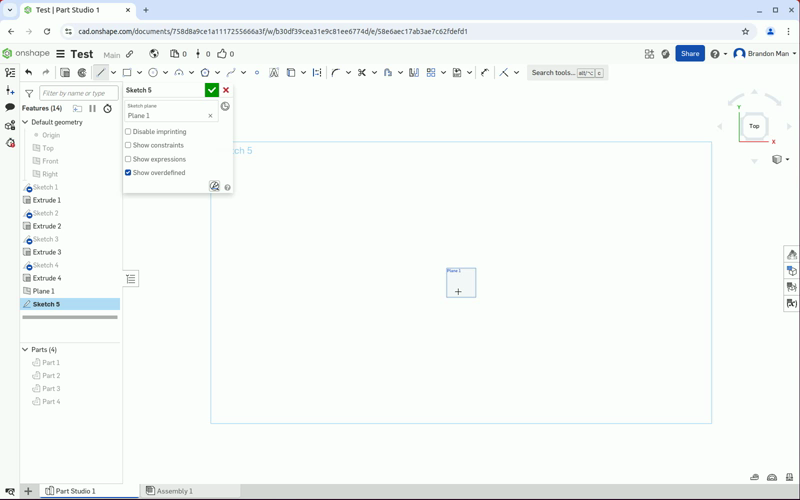
mouse_move(488, 291)
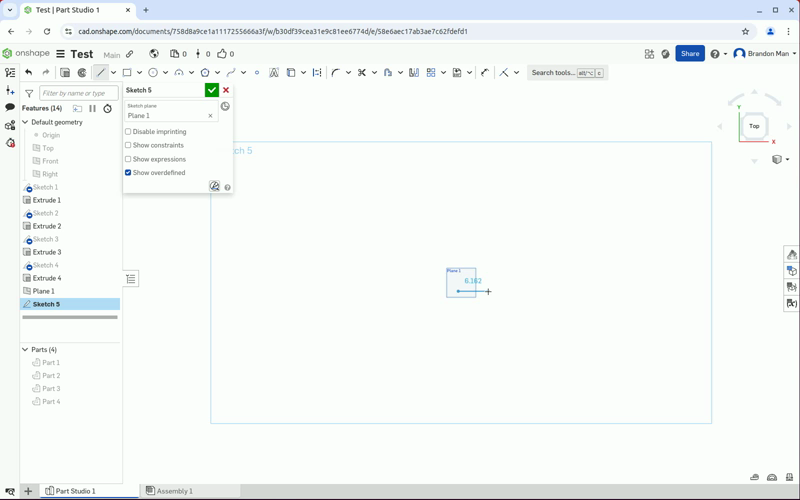
mouse_move(461, 282)
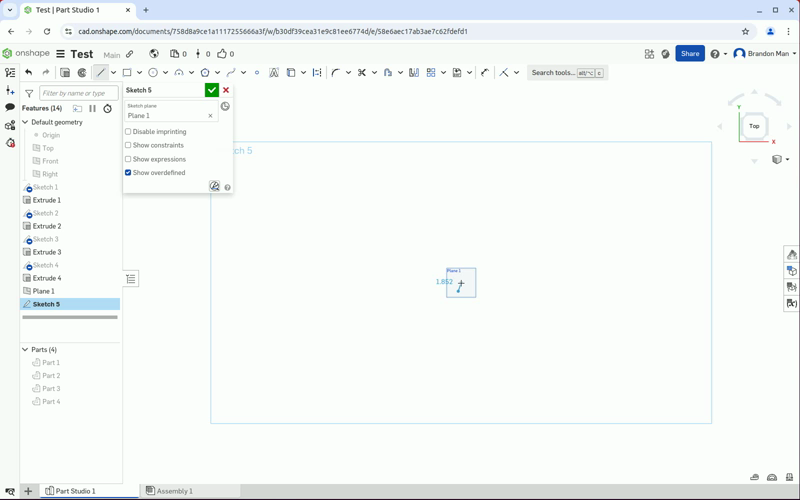
click(461, 282)
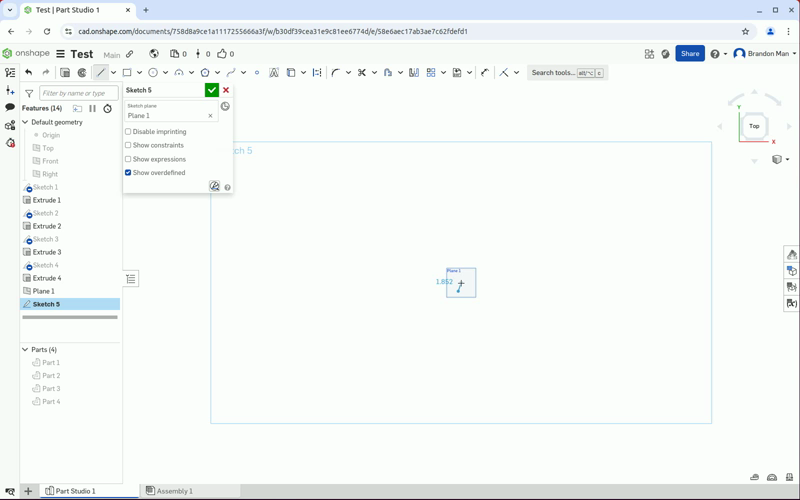
key_up(shift)
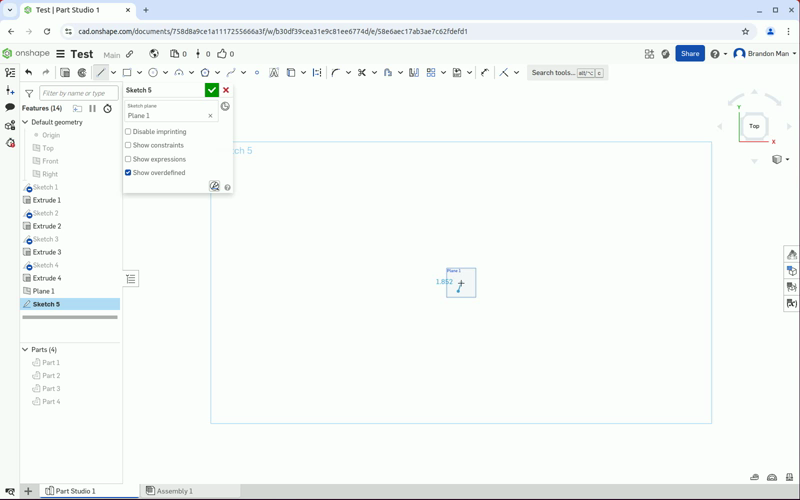
key_down(shift)
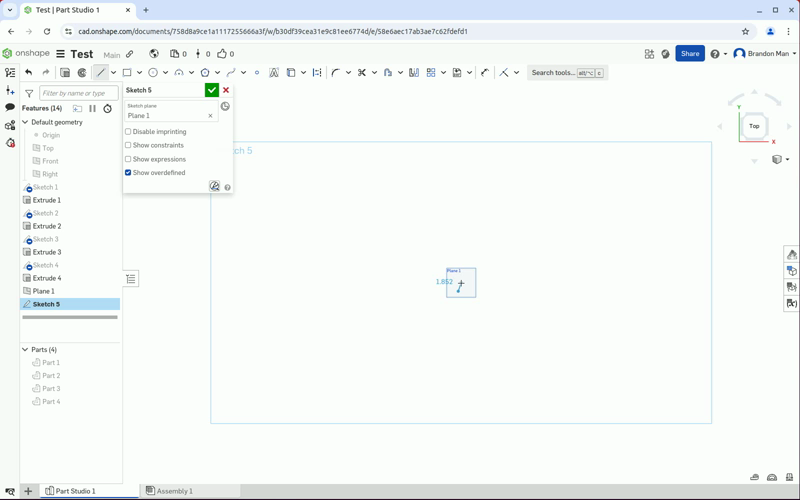
mouse_move(491, 282)
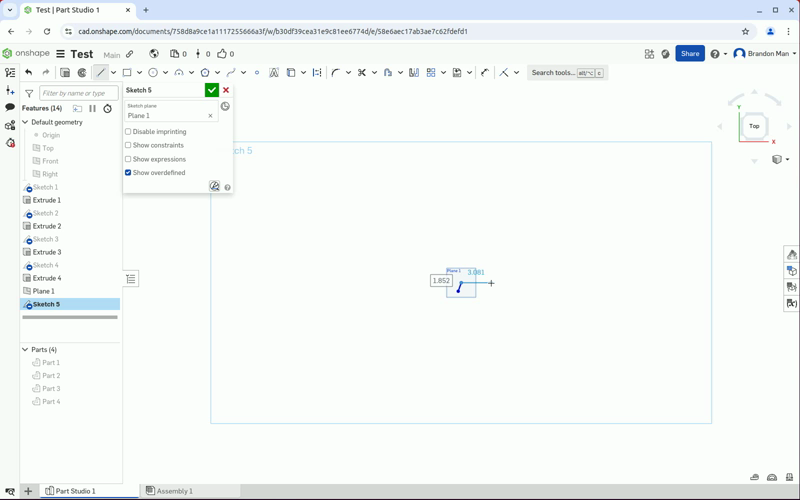
mouse_move(463, 291)
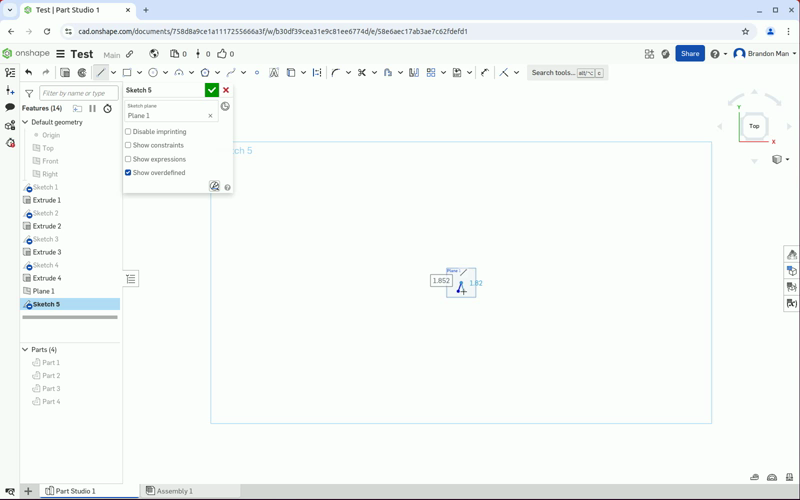
click(463, 291)
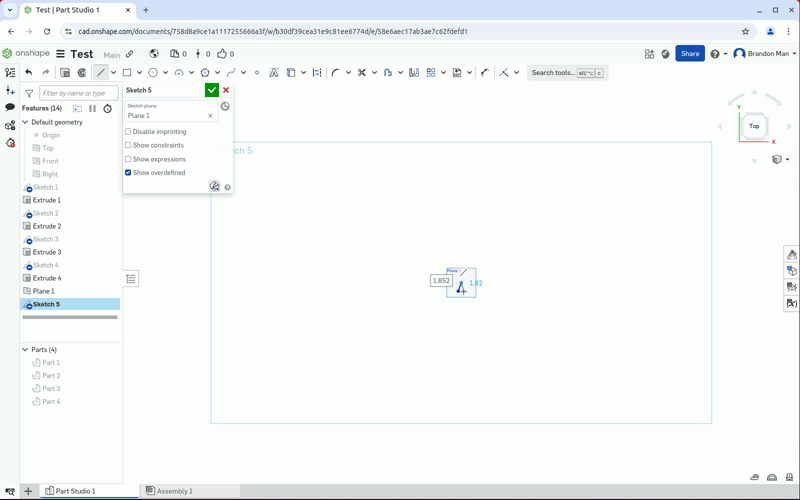
key_up(shift)
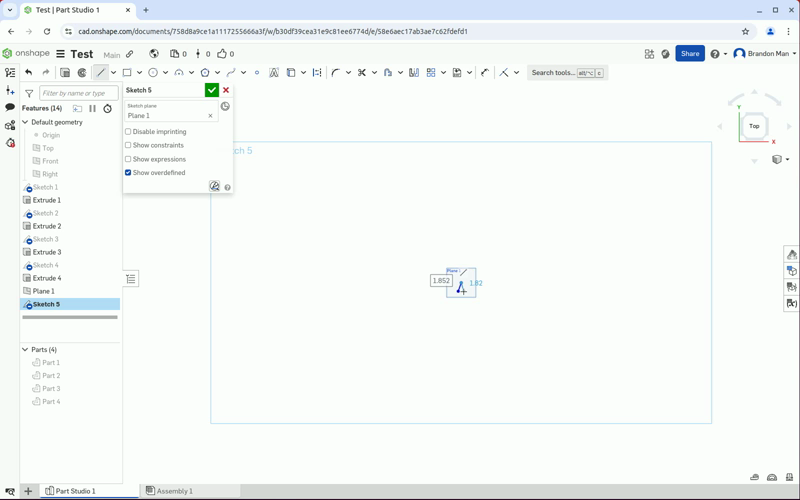
key(esc)
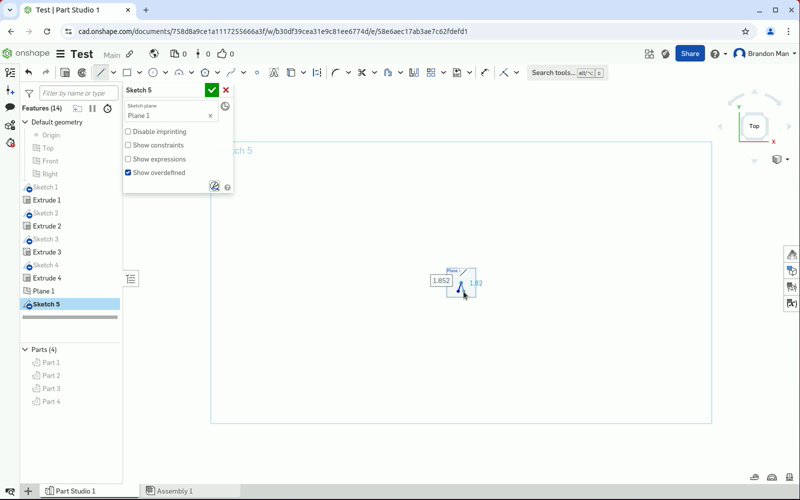
key(a)
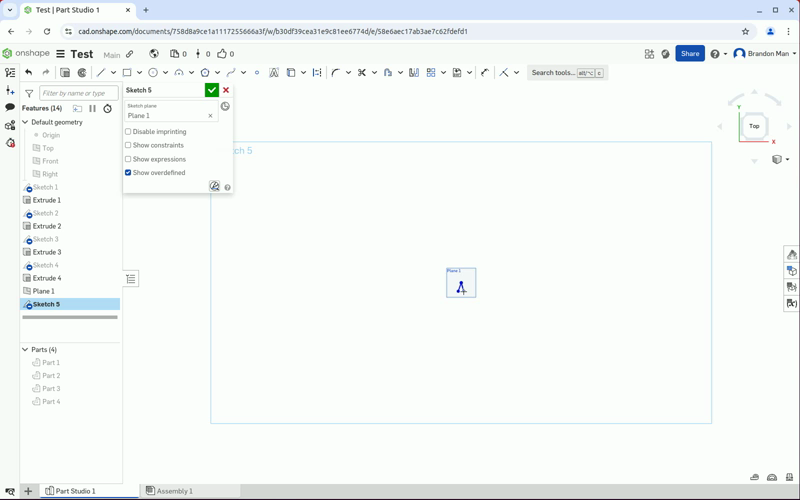
mouse_move(463, 291)
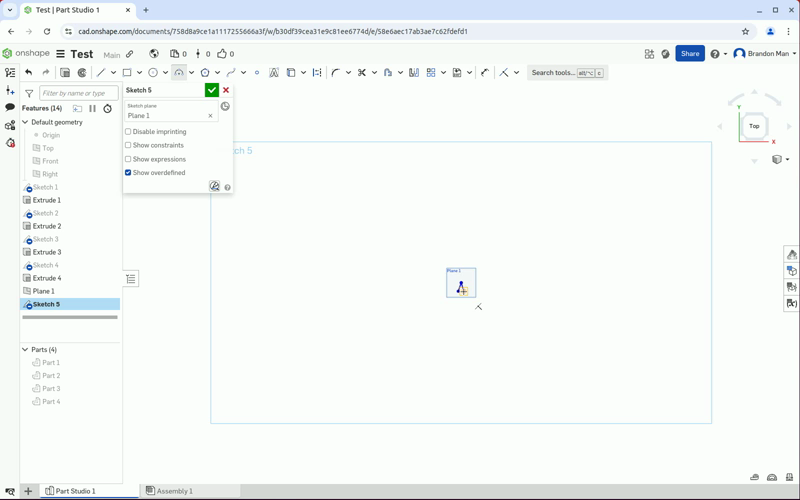
click(463, 291)
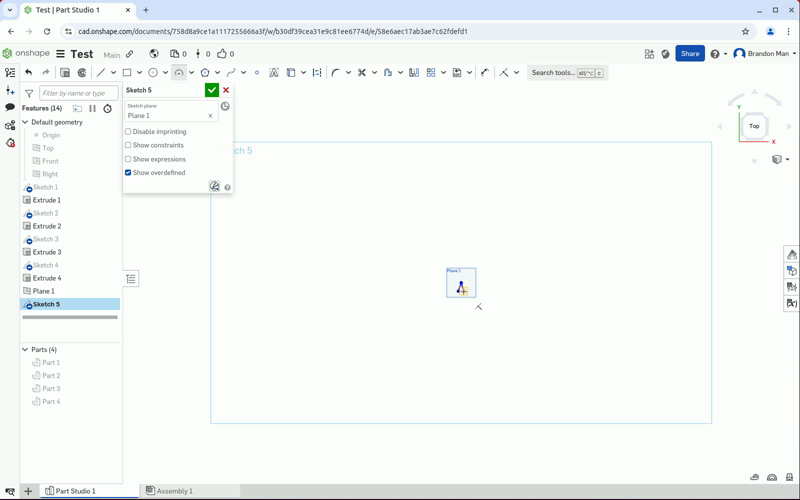
mouse_move(458, 291)
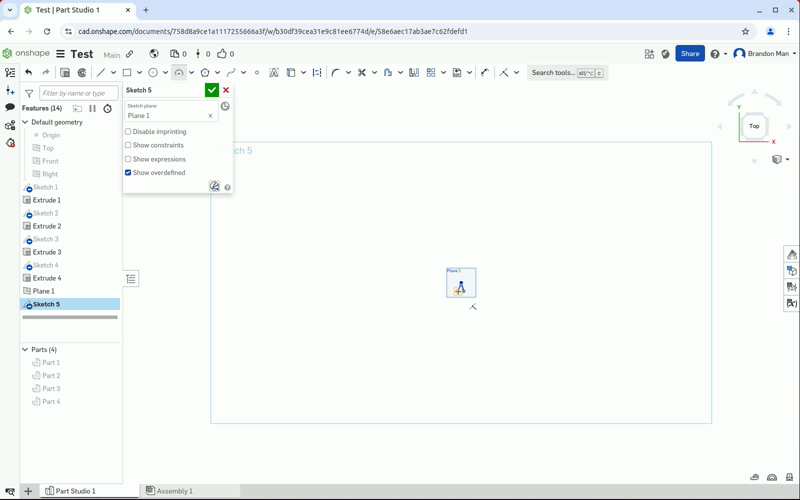
scroll(6)
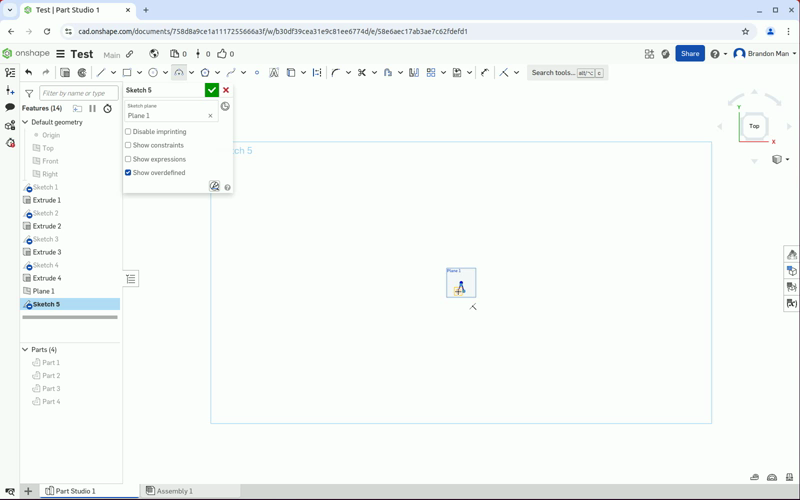
scroll(6)
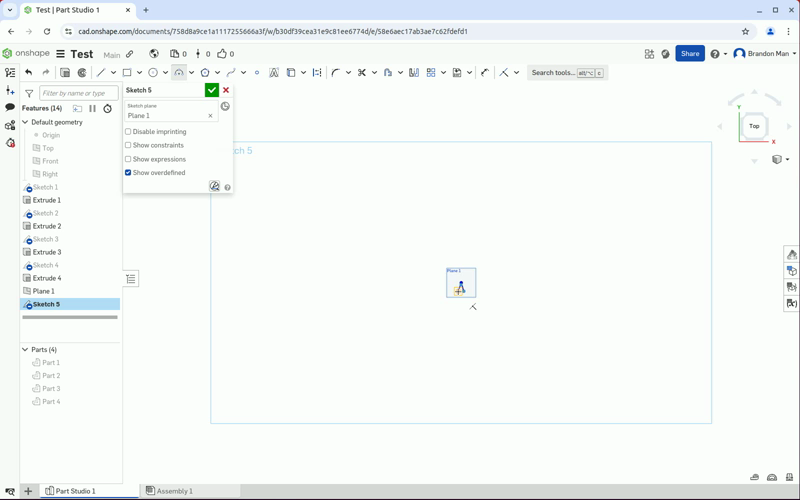
scroll(6)
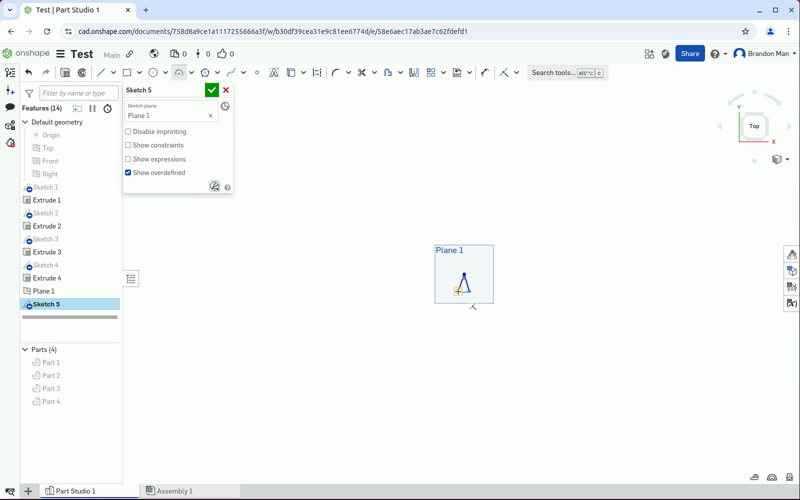
scroll(6)
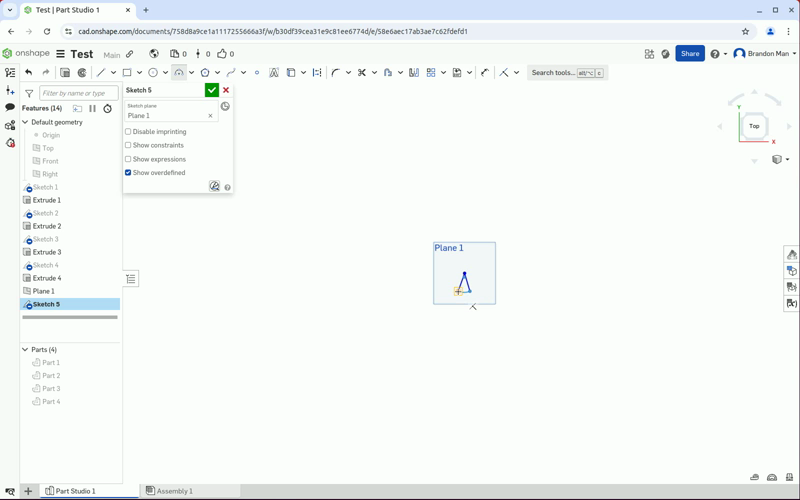
scroll(6)
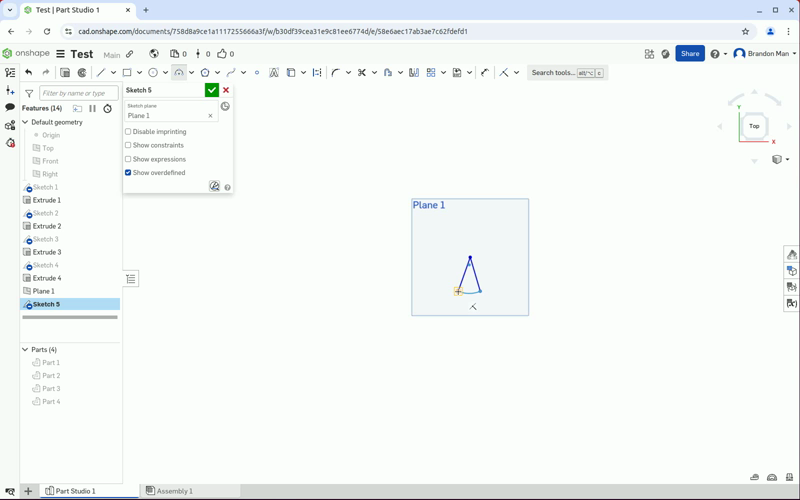
scroll(6)
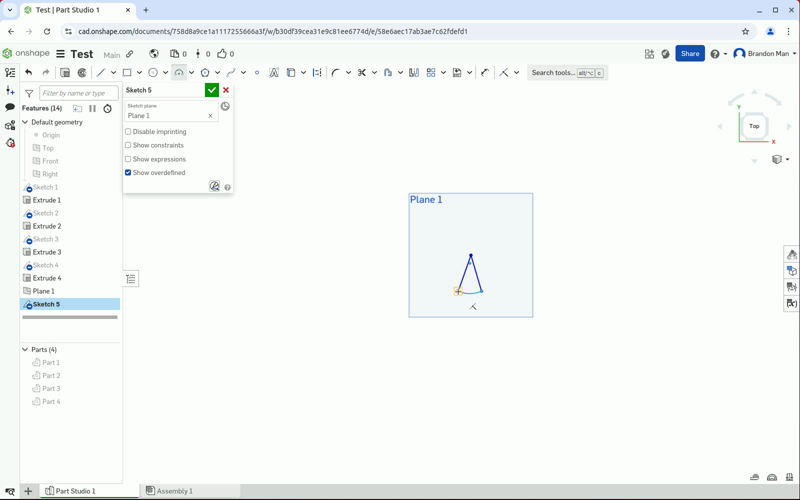
scroll(6)
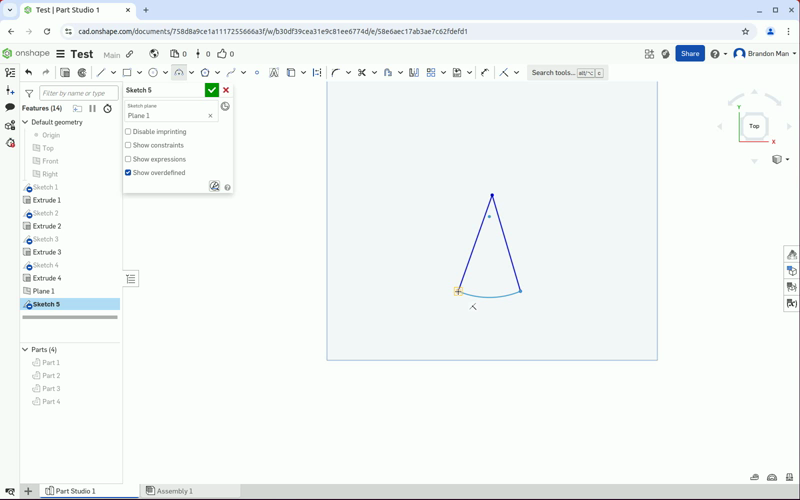
click(458, 291)
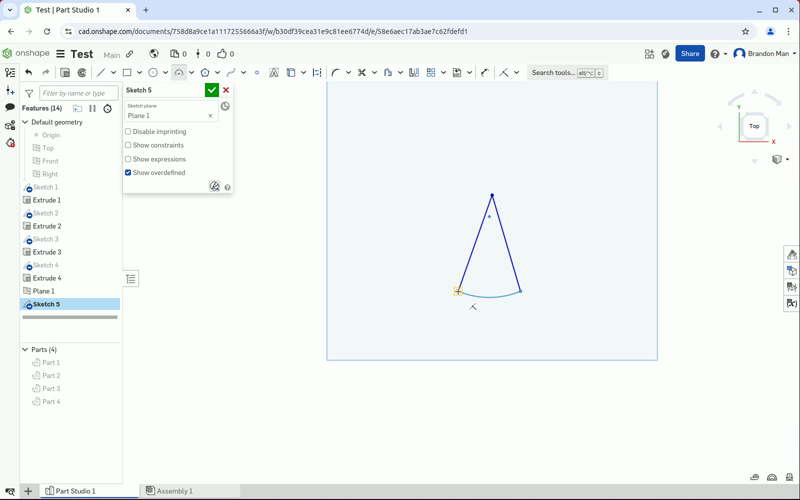
scroll(-6)
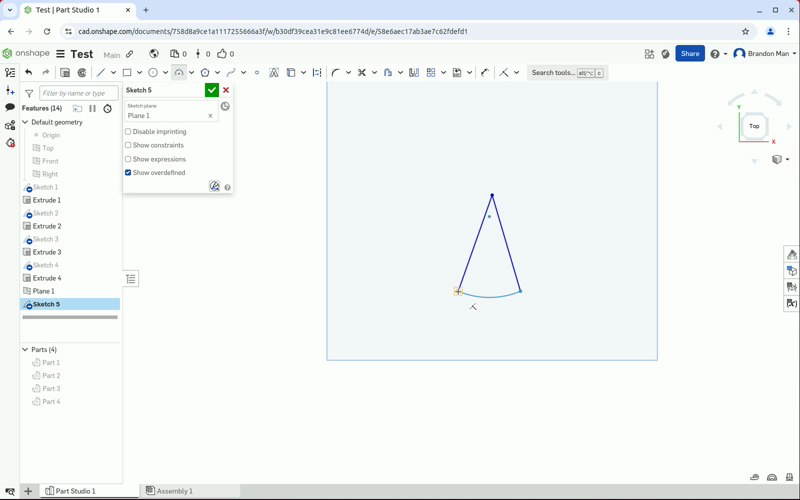
scroll(-6)
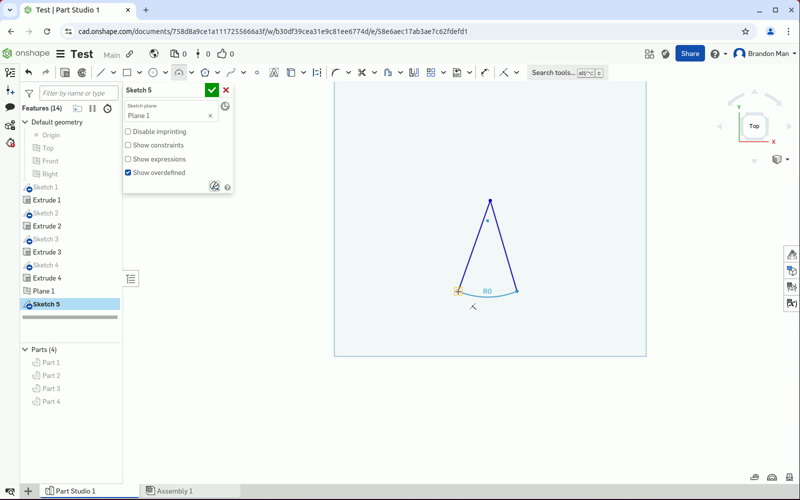
scroll(-6)
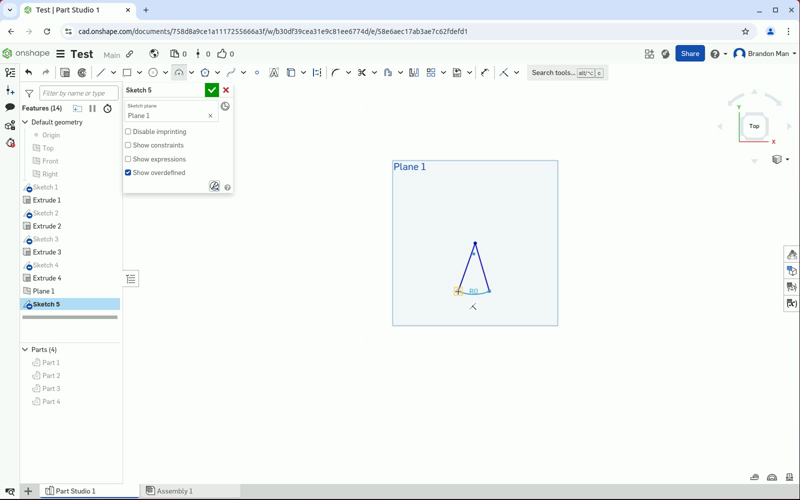
scroll(-6)
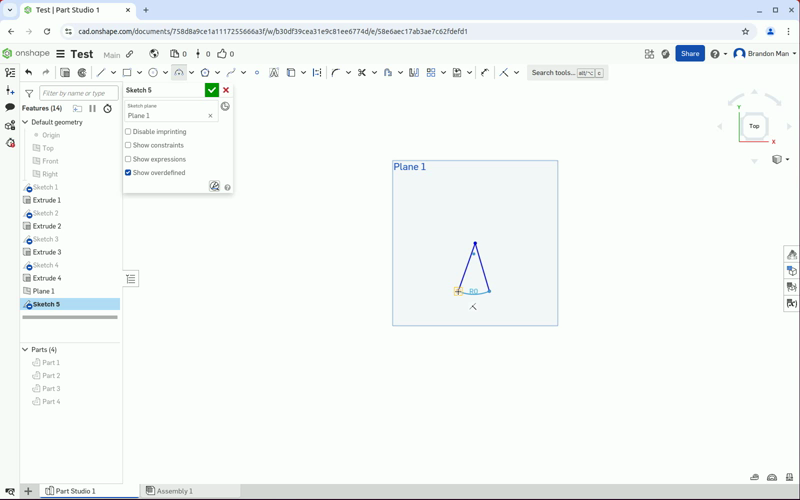
scroll(-6)
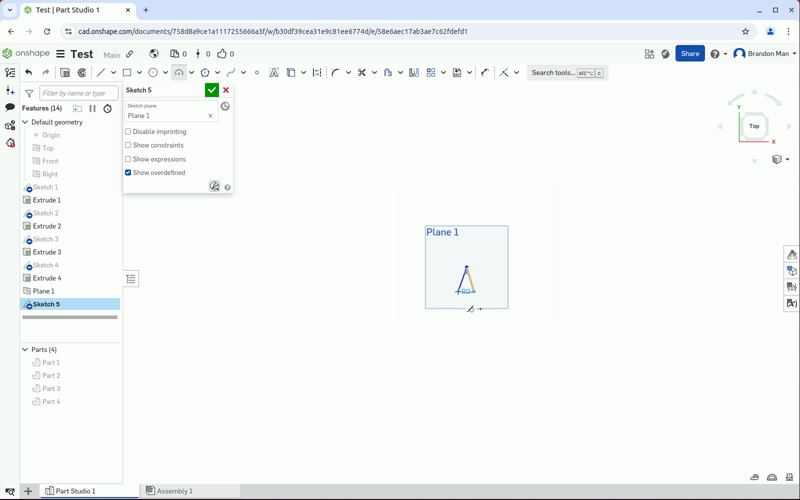
scroll(-6)
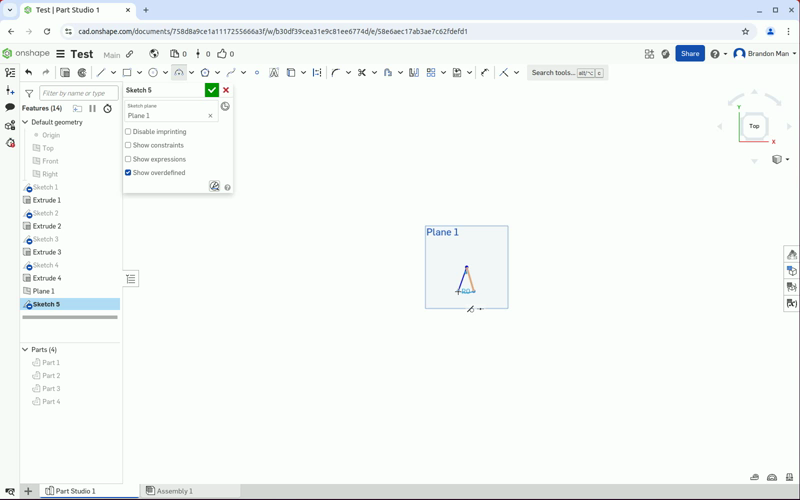
scroll(-6)
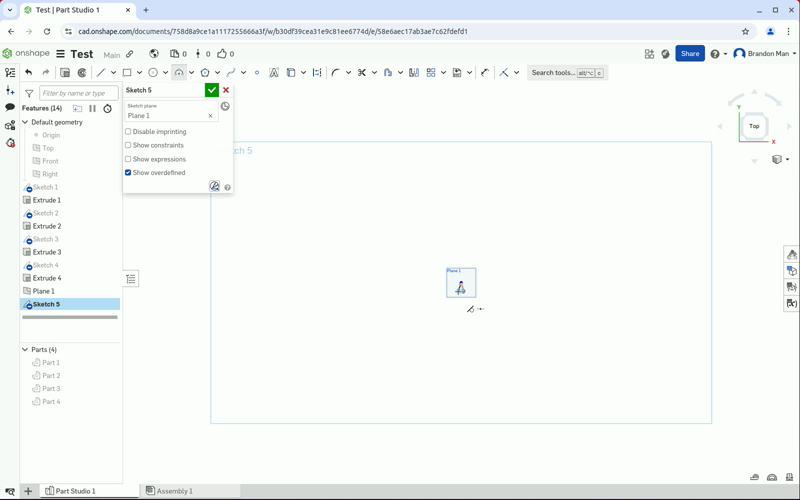
key_down(shift)
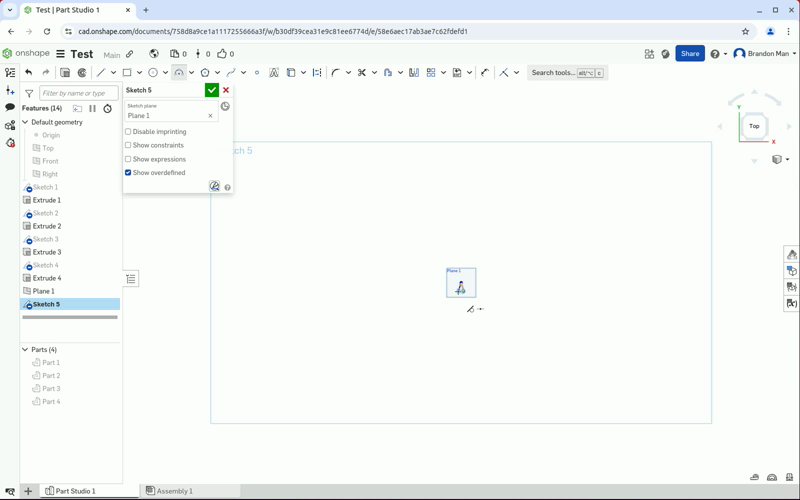
mouse_move(461, 273)
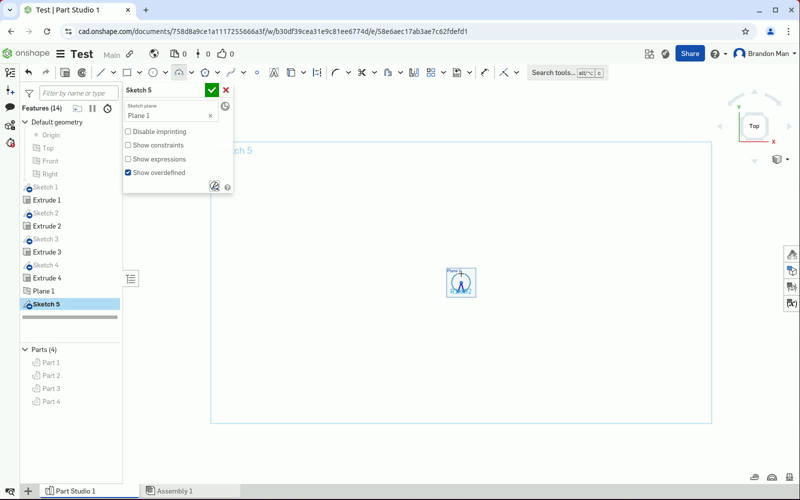
scroll(6)
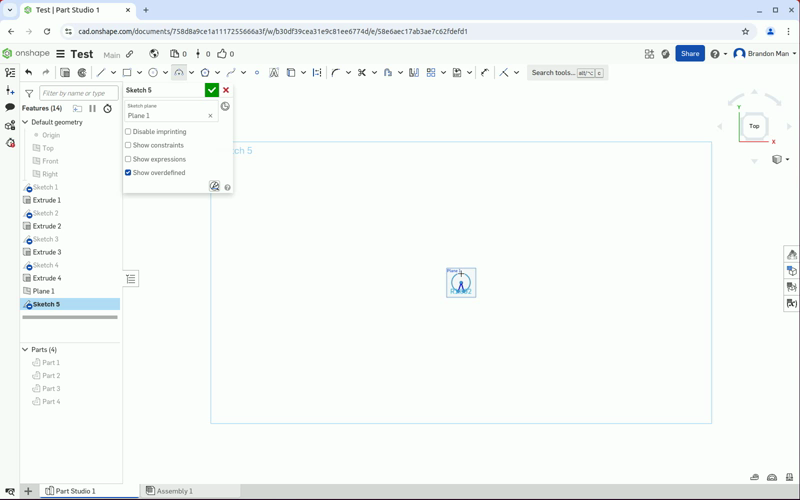
scroll(6)
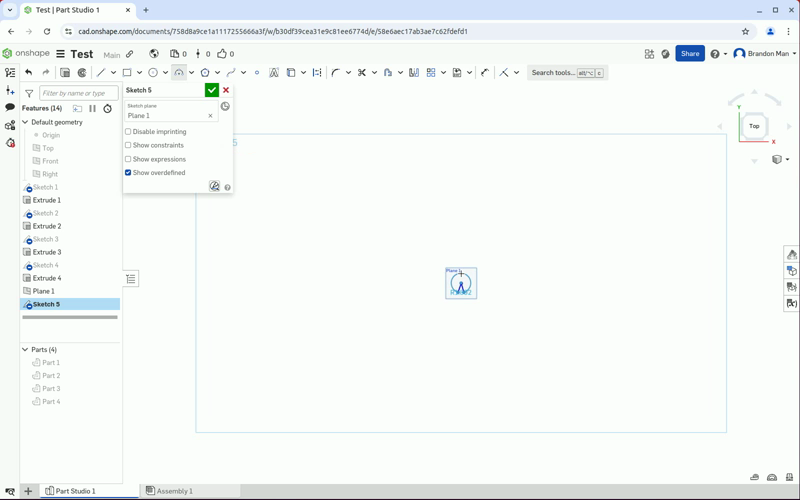
scroll(6)
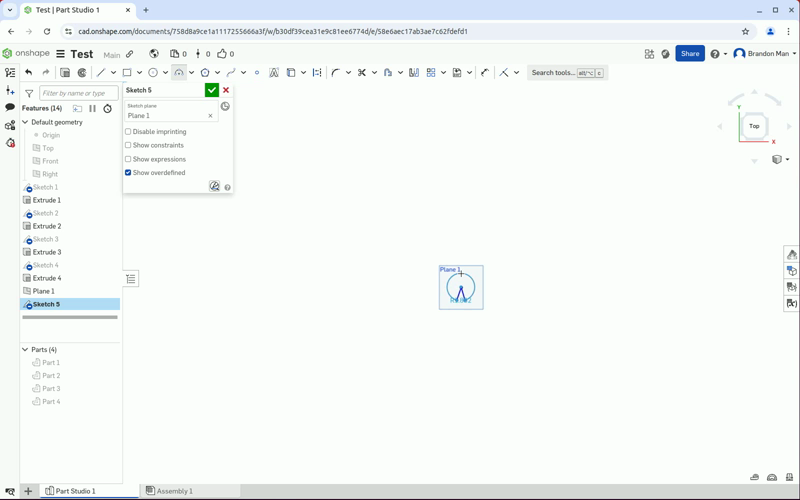
scroll(6)
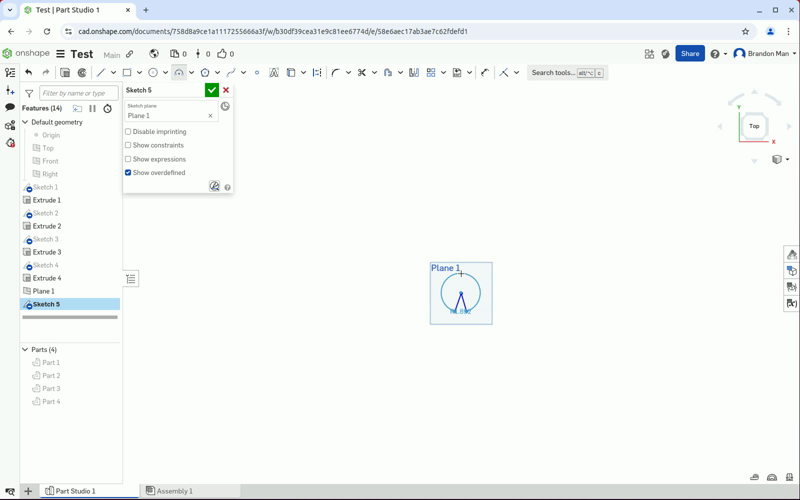
scroll(6)
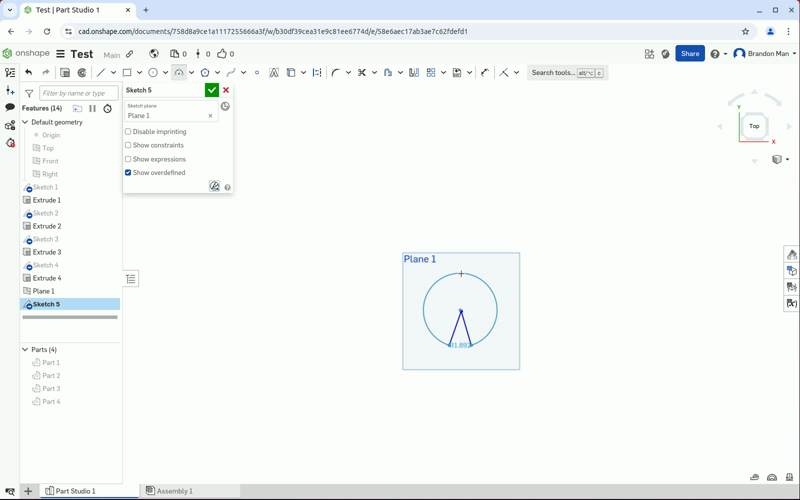
scroll(6)
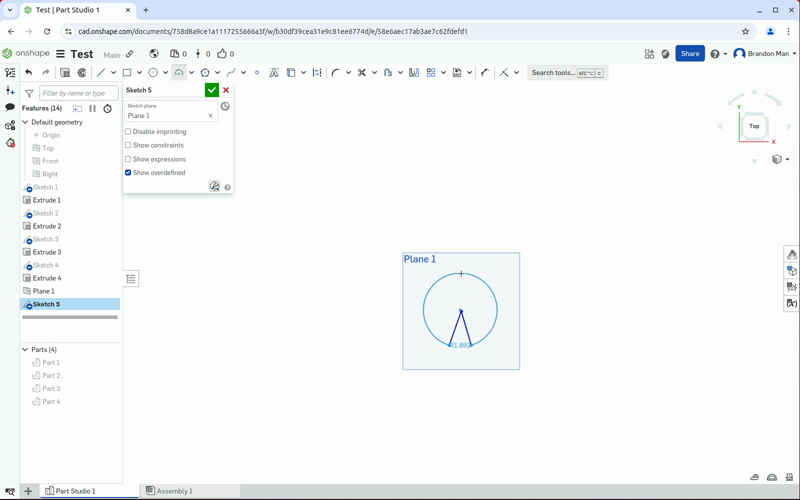
scroll(6)
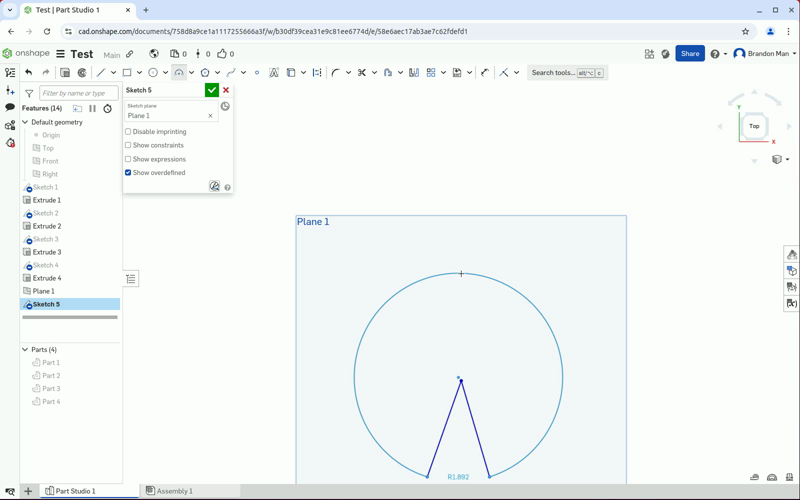
click(461, 273)
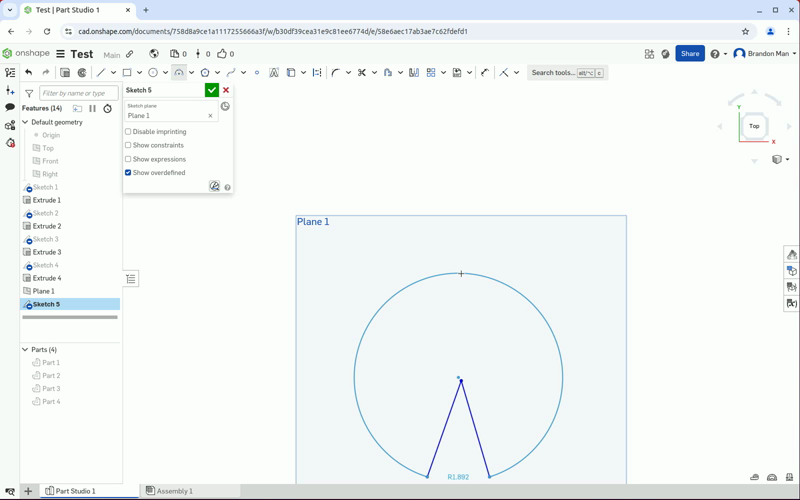
scroll(-6)
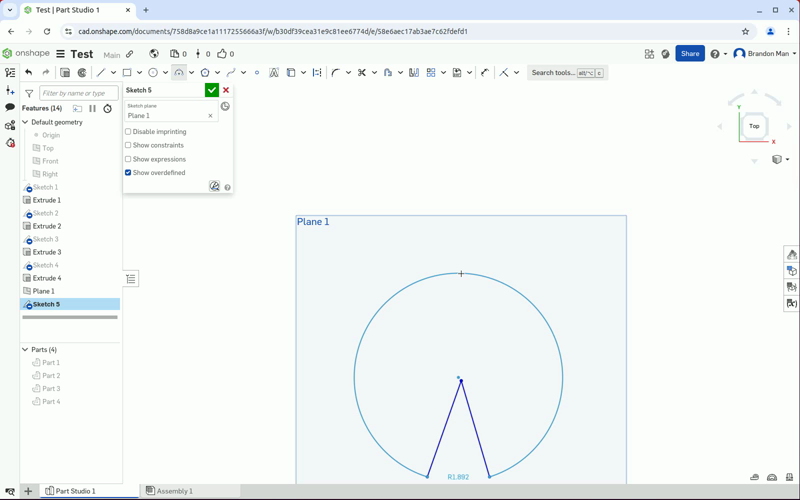
scroll(-6)
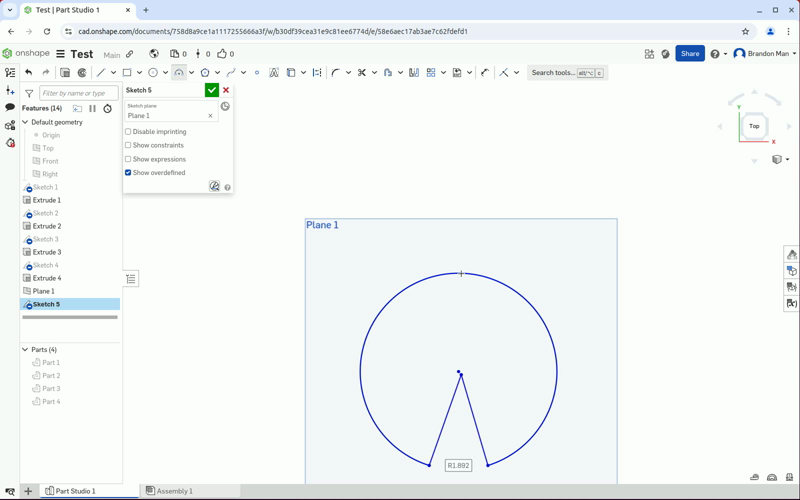
scroll(-6)
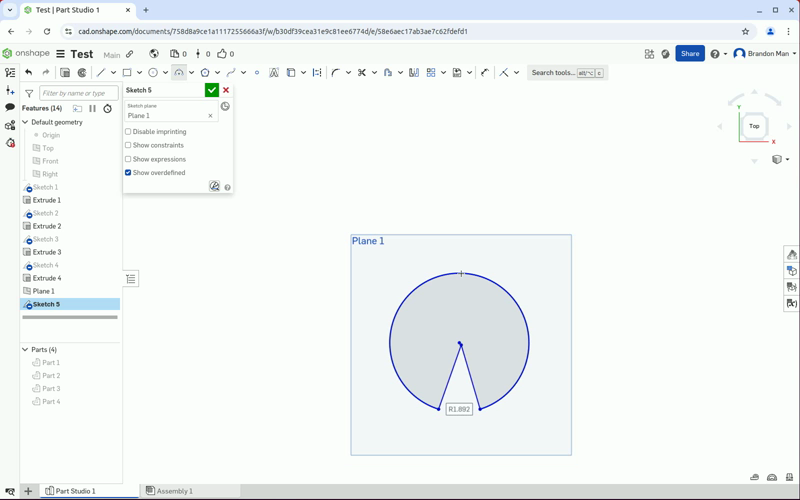
scroll(-6)
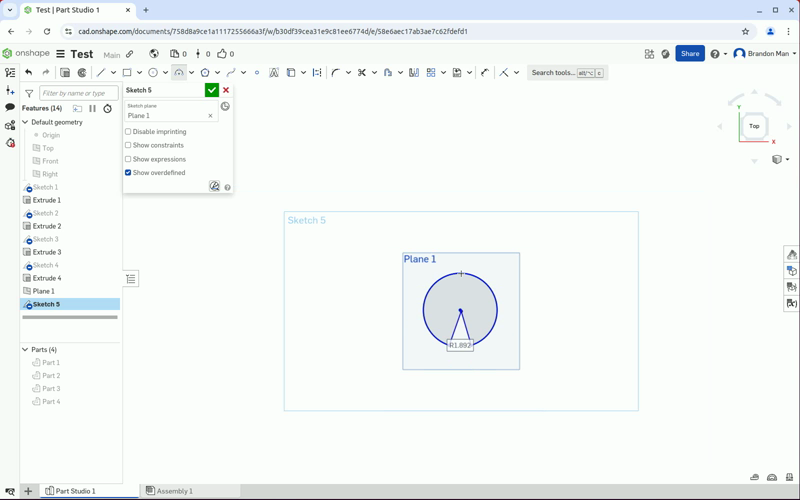
scroll(-6)
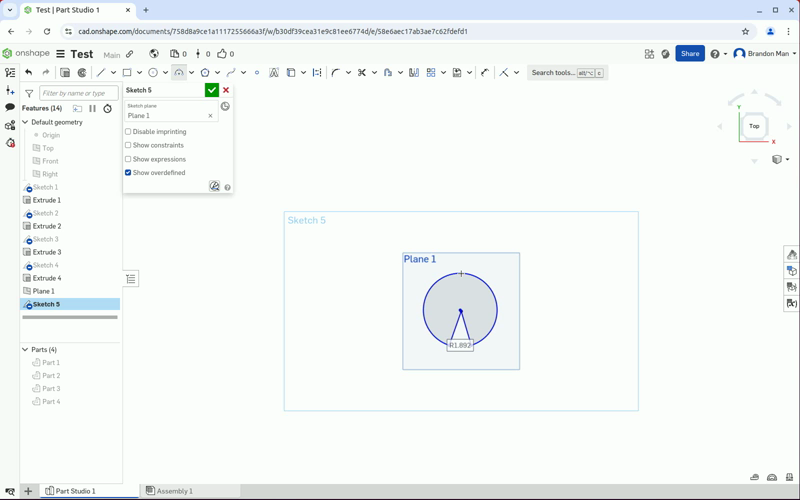
scroll(-6)
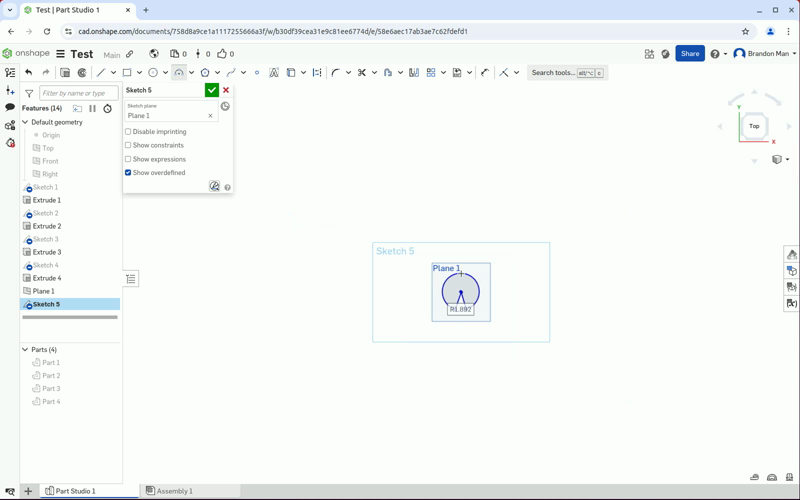
scroll(-6)
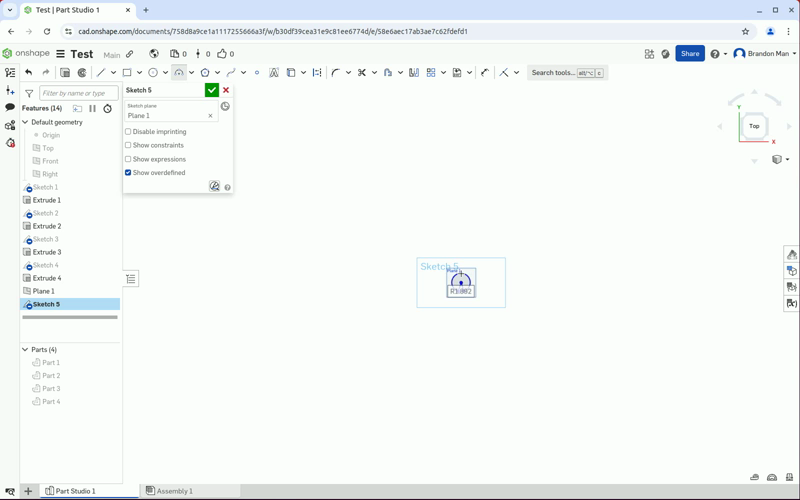
key_up(shift)
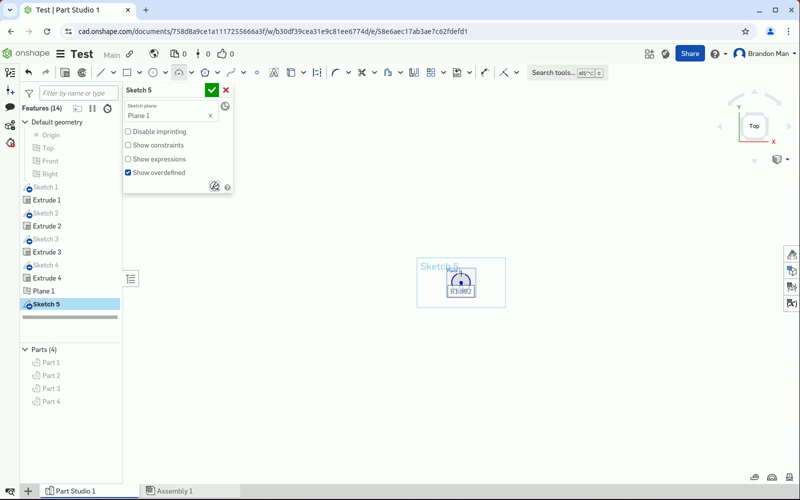
key(esc)
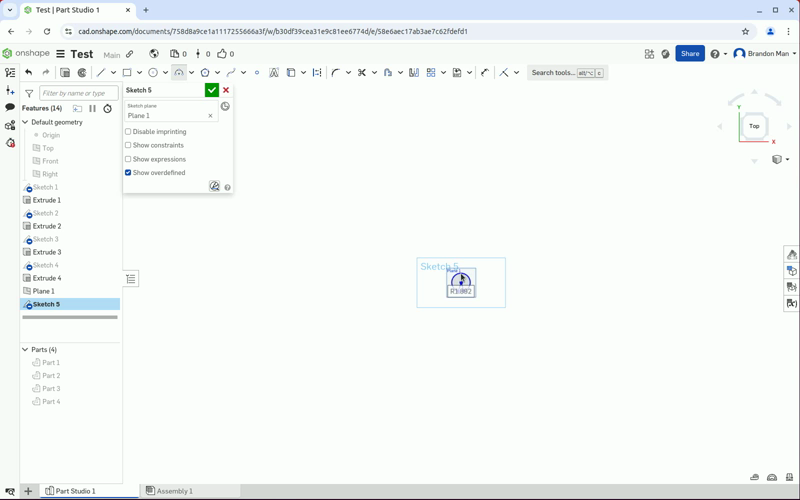
mouse_move(453, 287)
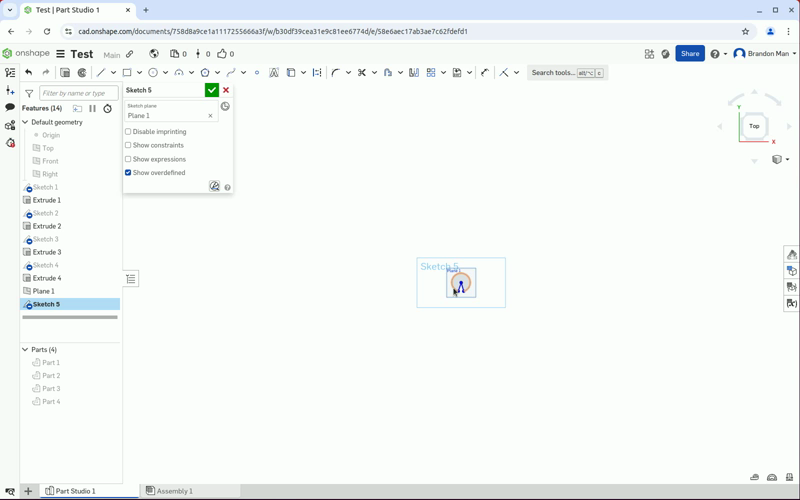
scroll(6)
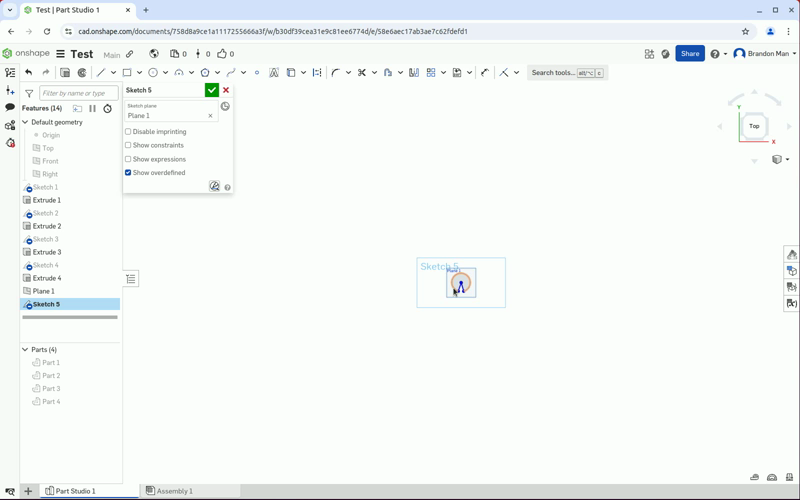
scroll(6)
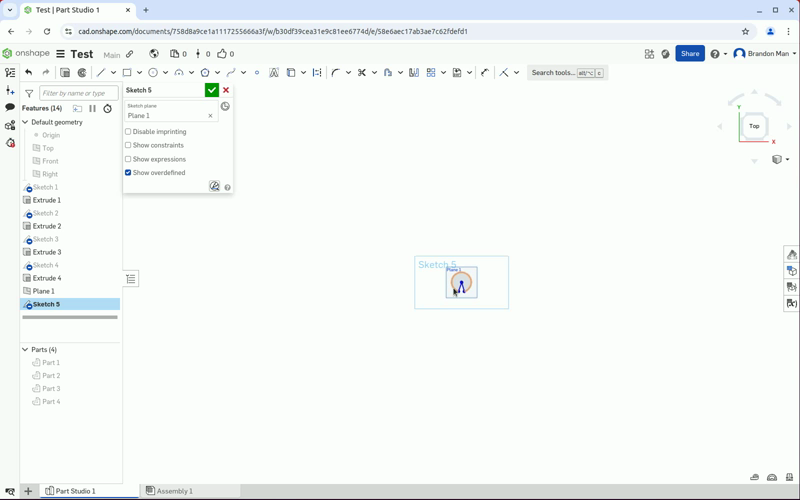
scroll(6)
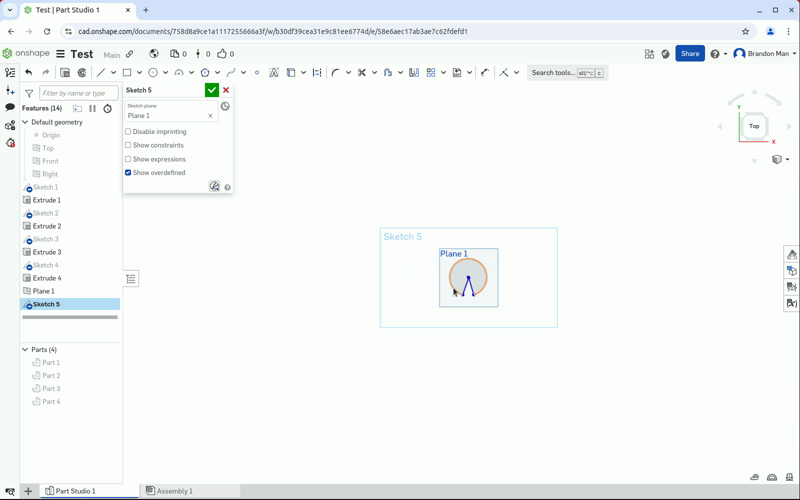
scroll(6)
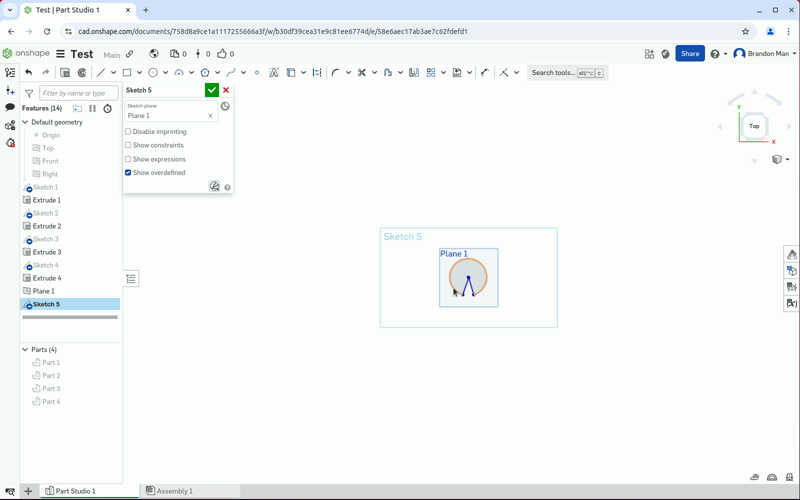
scroll(6)
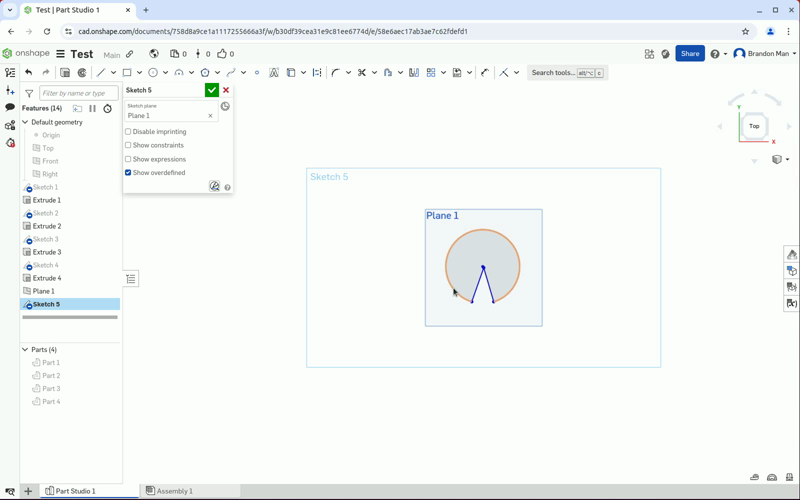
scroll(6)
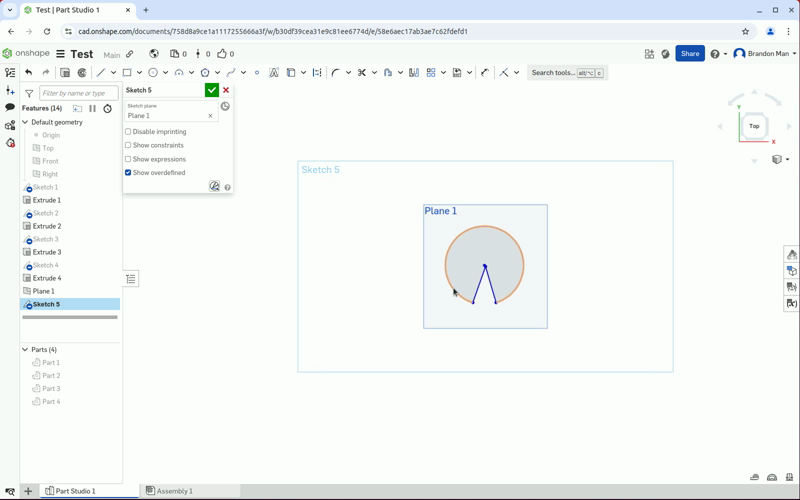
scroll(6)
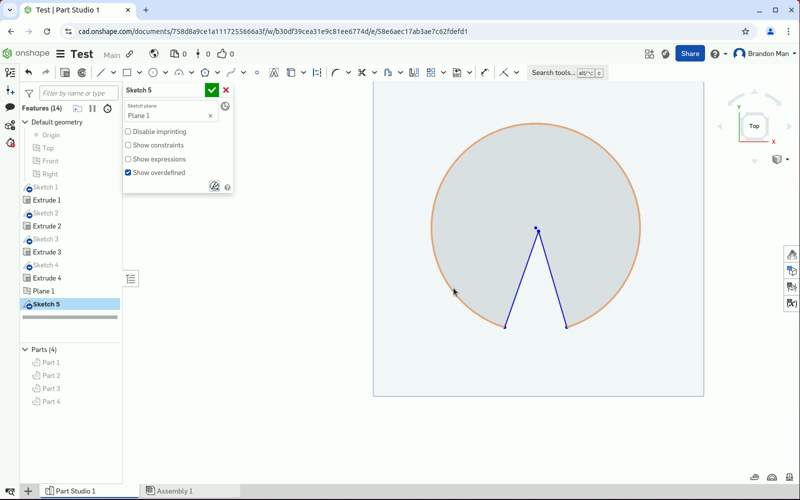
click(453, 287)
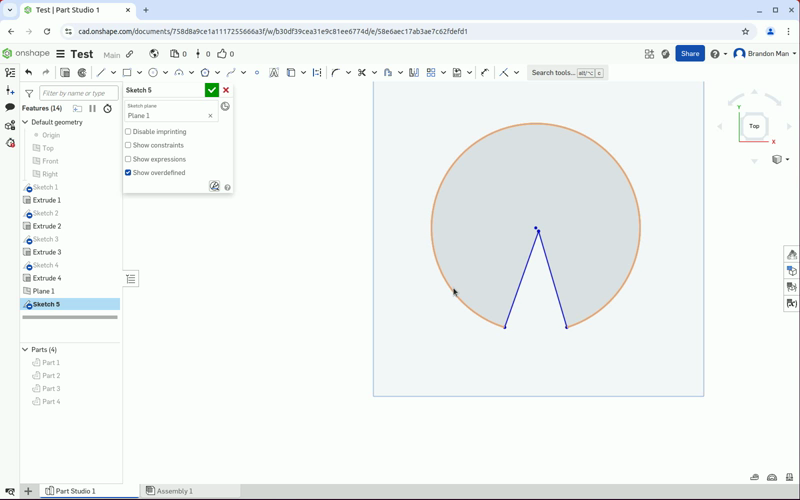
scroll(-6)
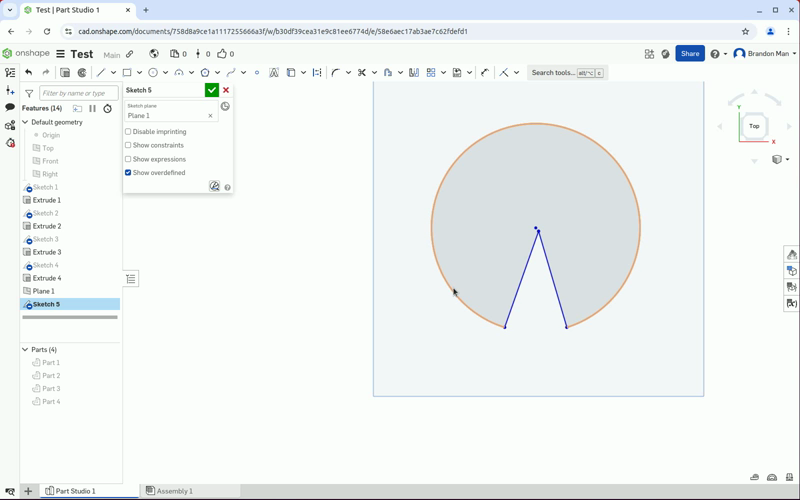
scroll(-6)
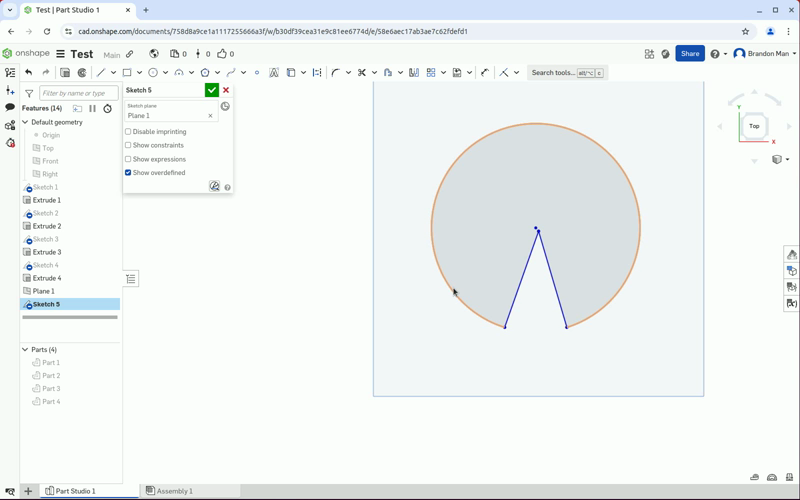
scroll(-6)
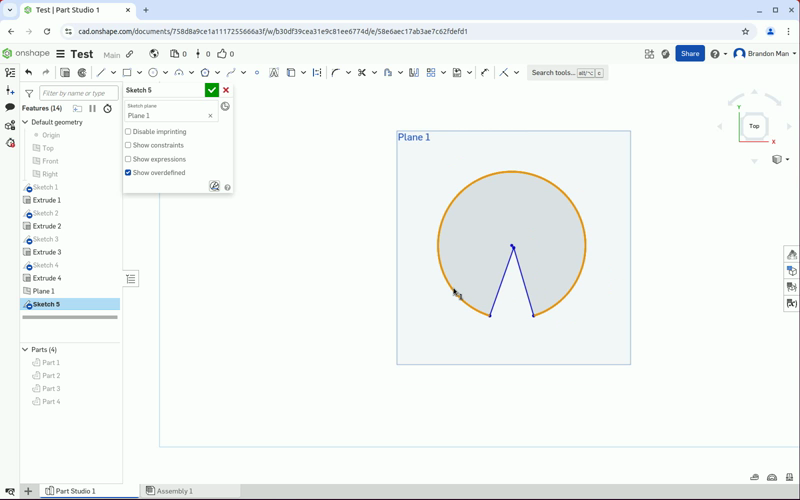
scroll(-6)
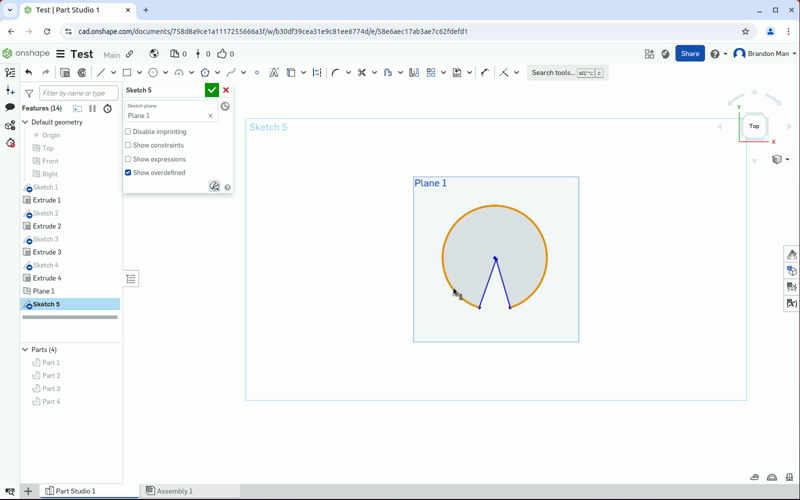
scroll(-6)
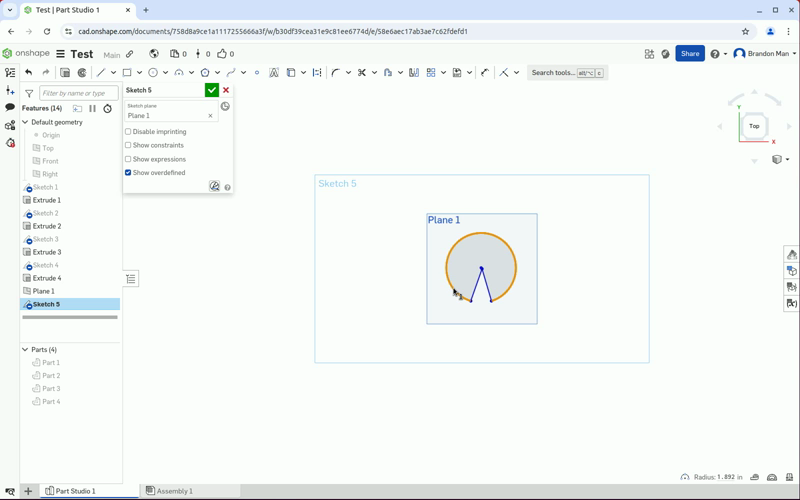
scroll(-6)
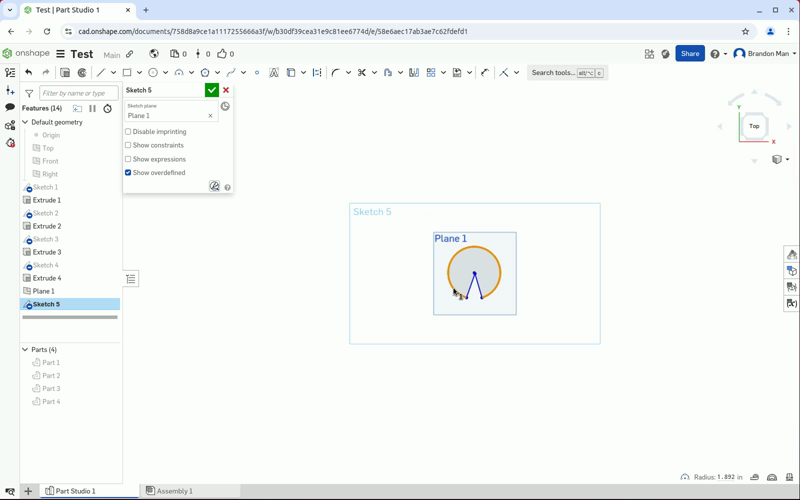
scroll(-6)
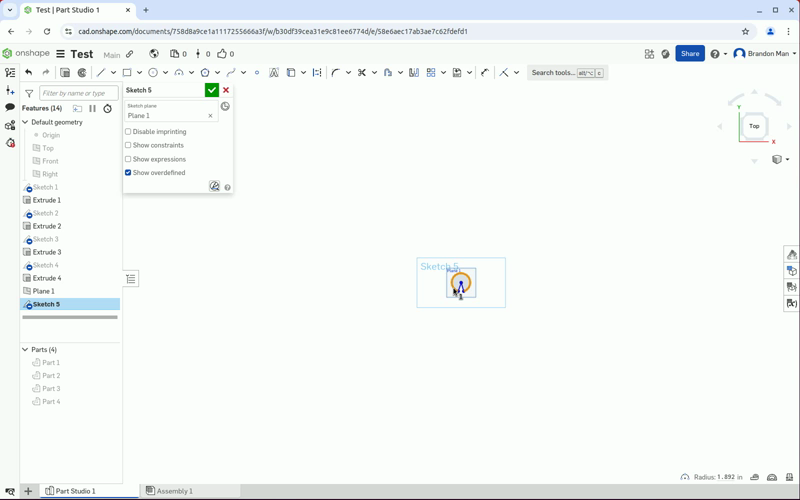
mouse_move(73, 352)
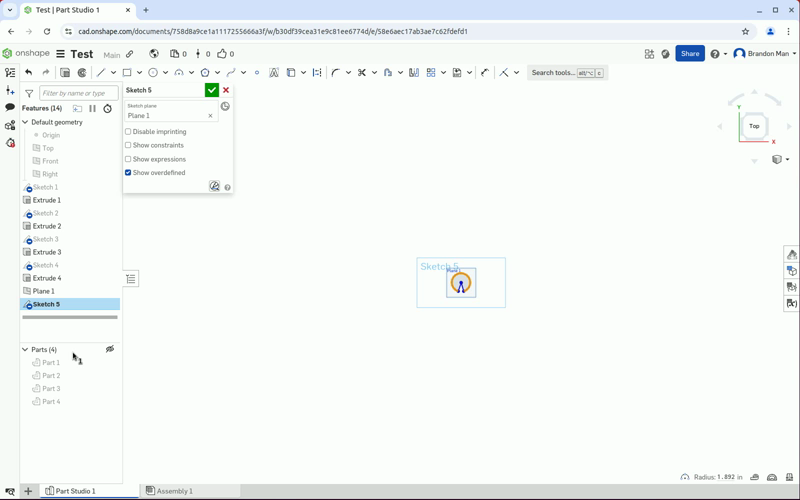
key(shift+y)
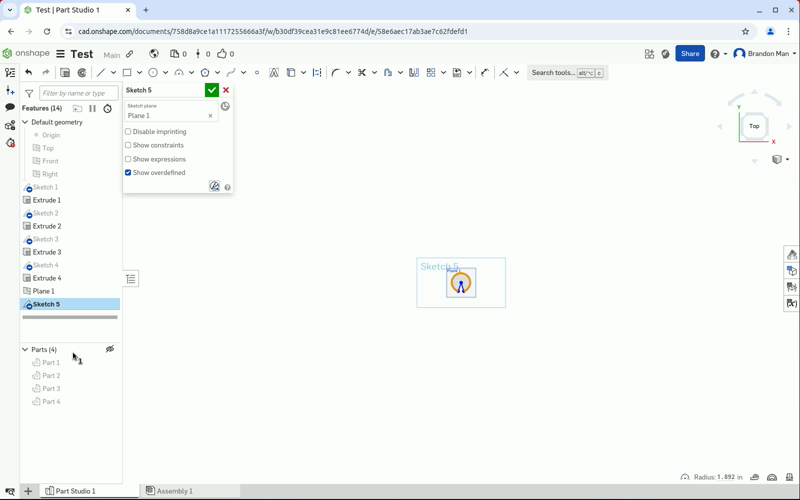
key(shift+e)
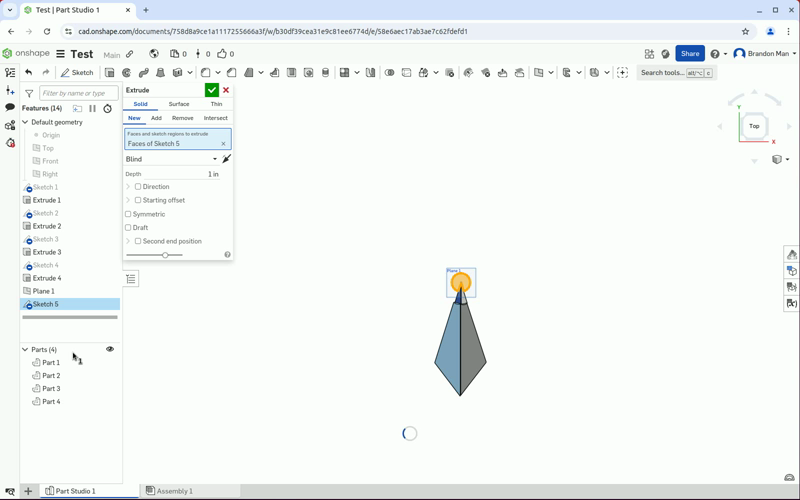
mouse_move(143, 106)
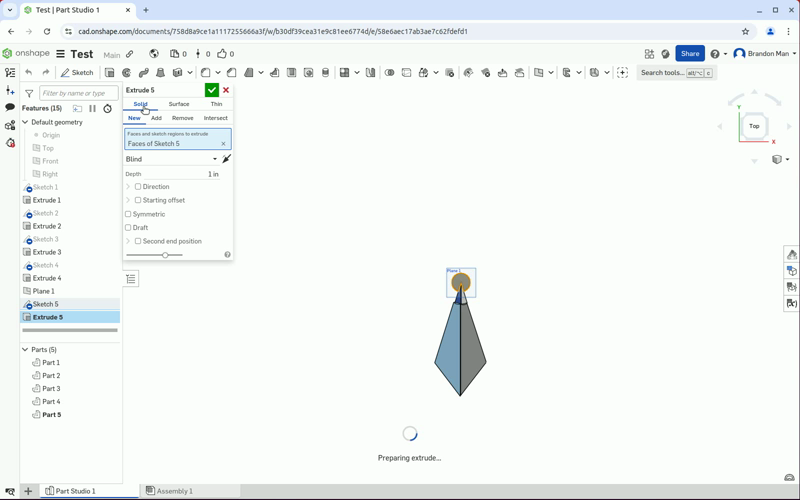
click(143, 106)
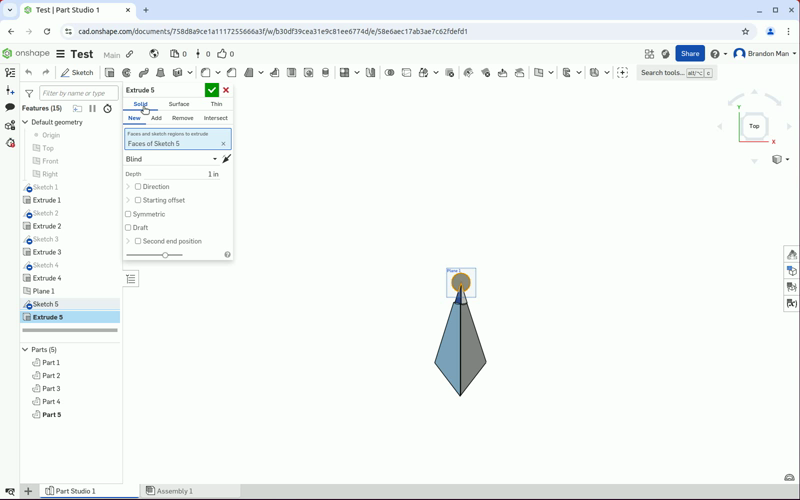
mouse_move(137, 120)
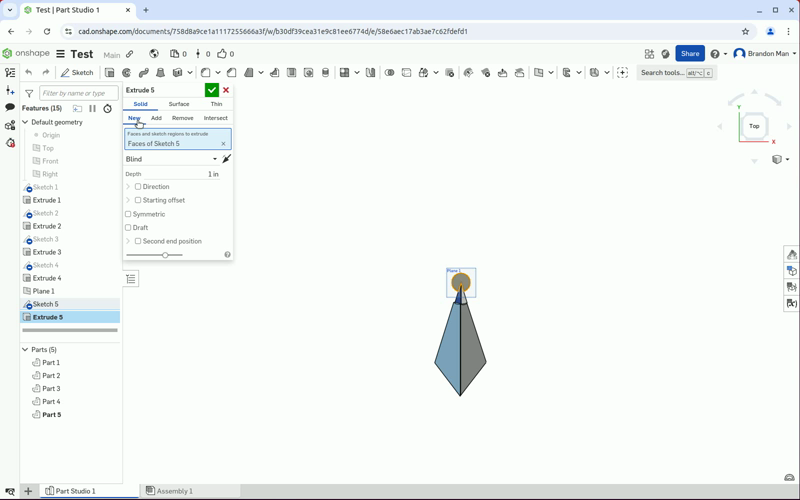
click(137, 120)
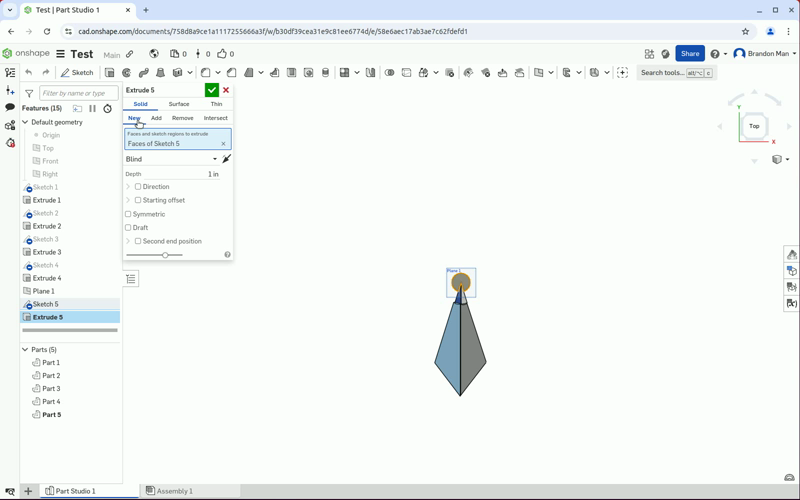
key(tab, 4)
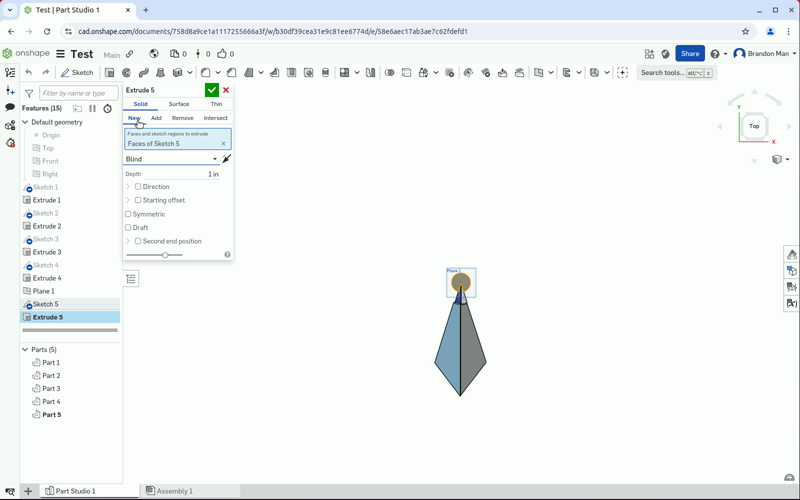
text(-1.685)
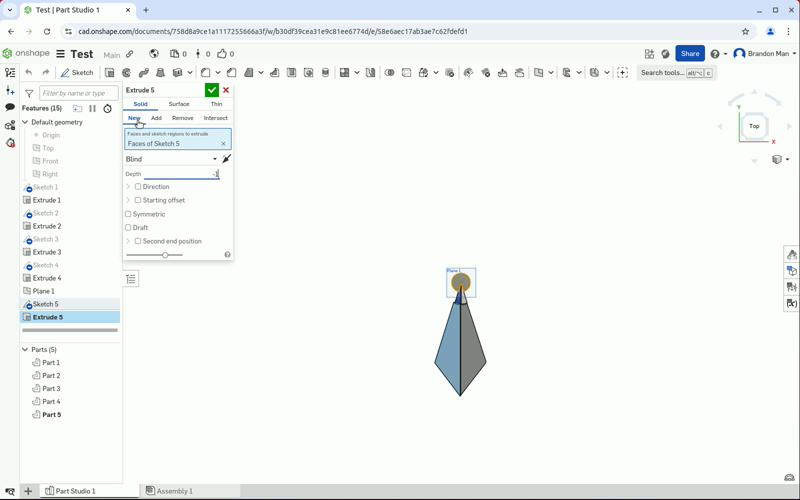
key(enter)
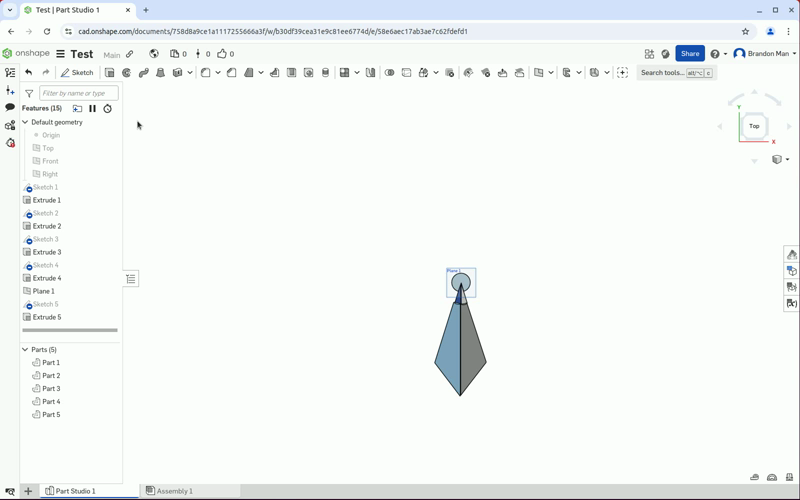
key(shift+h)
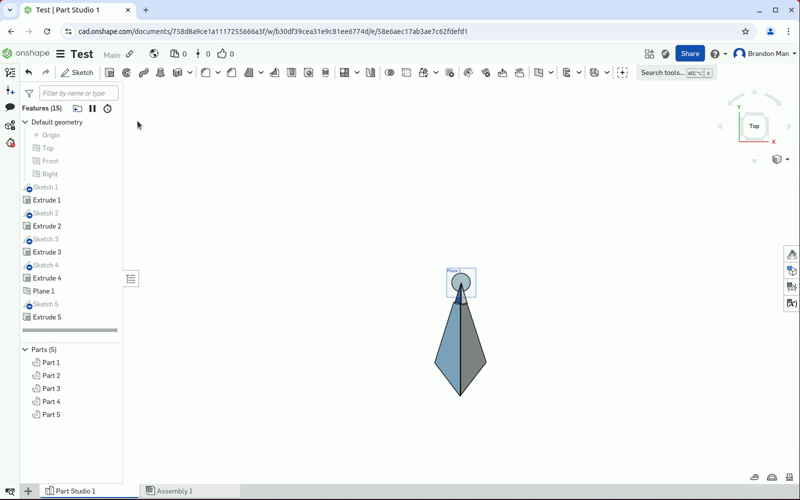
key(shift+h)
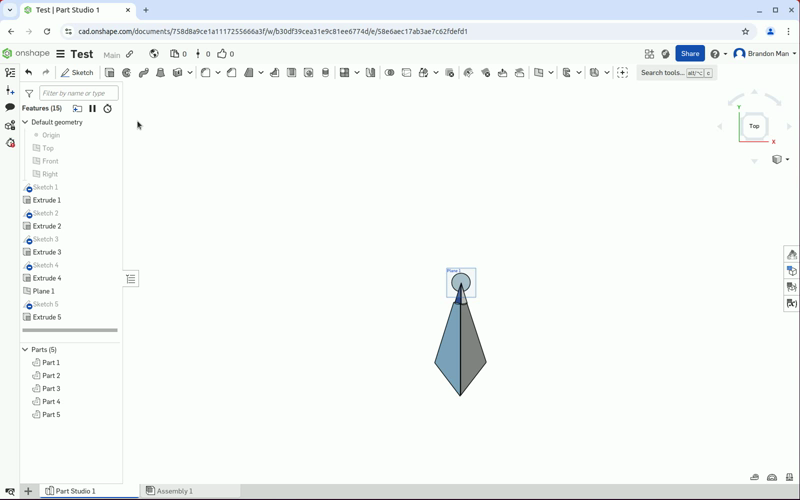
key(shift+7)
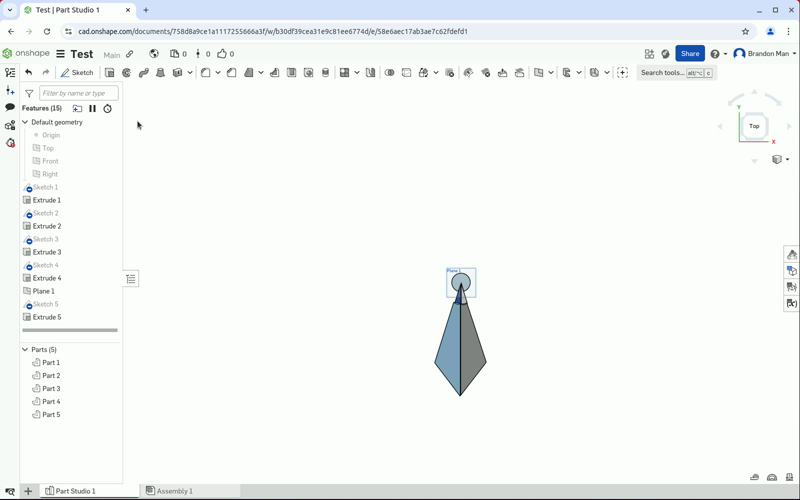
key(up, 3)
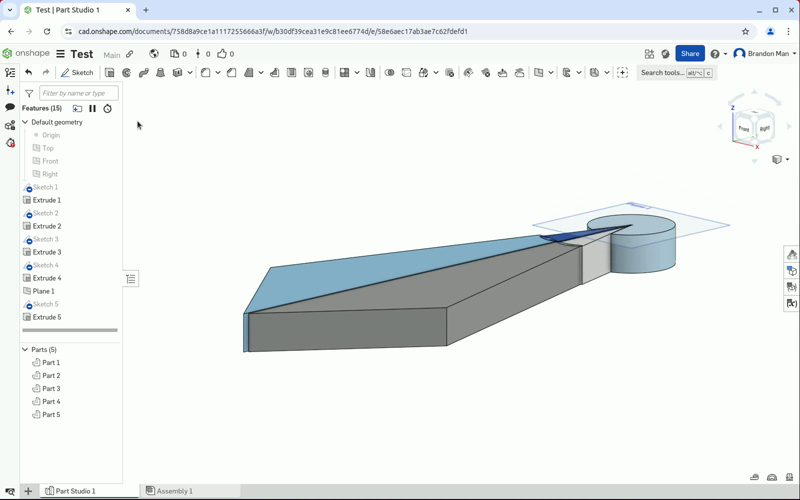
key(left, 3)
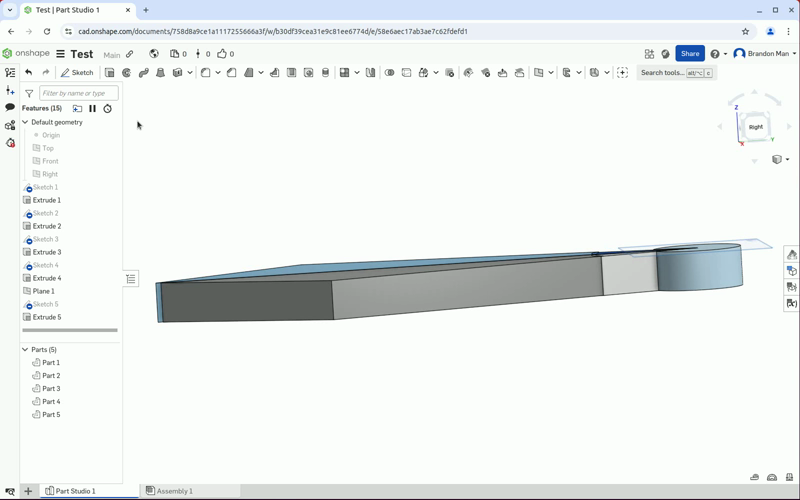
key(right, 3)
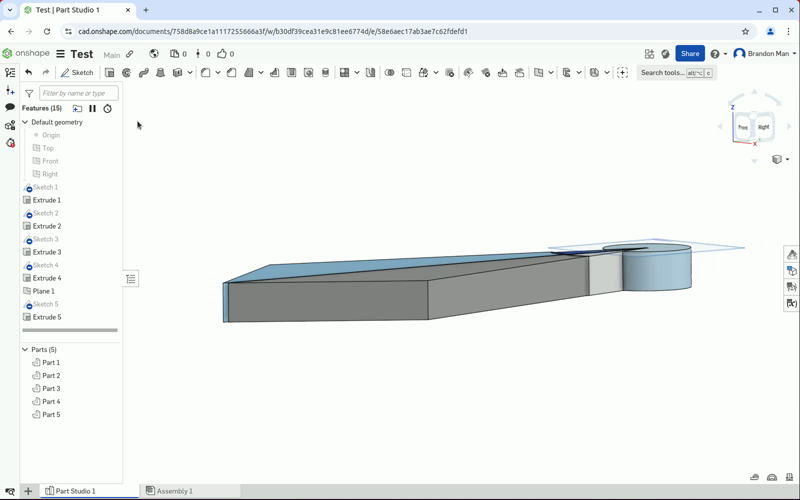
key(down, 3)
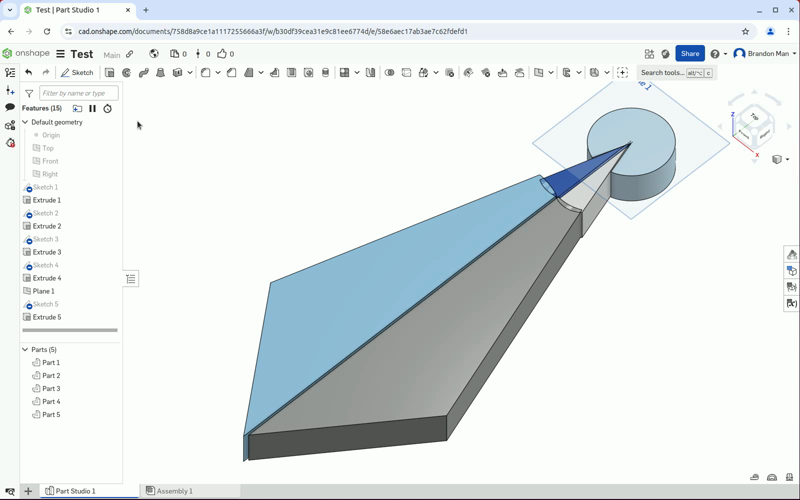
mouse_move(73, 189)
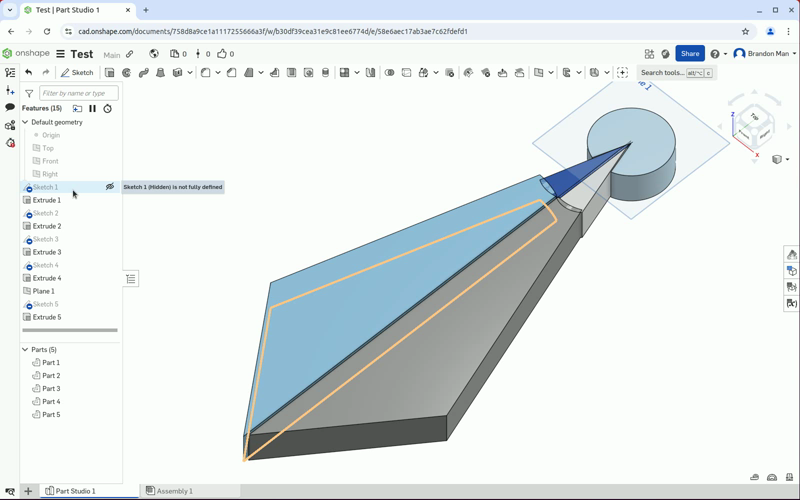
click(73, 189)